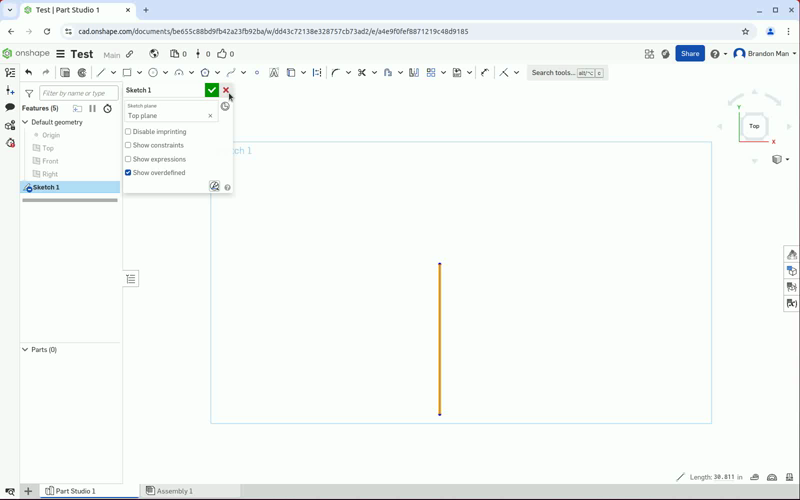
key(shift+h)
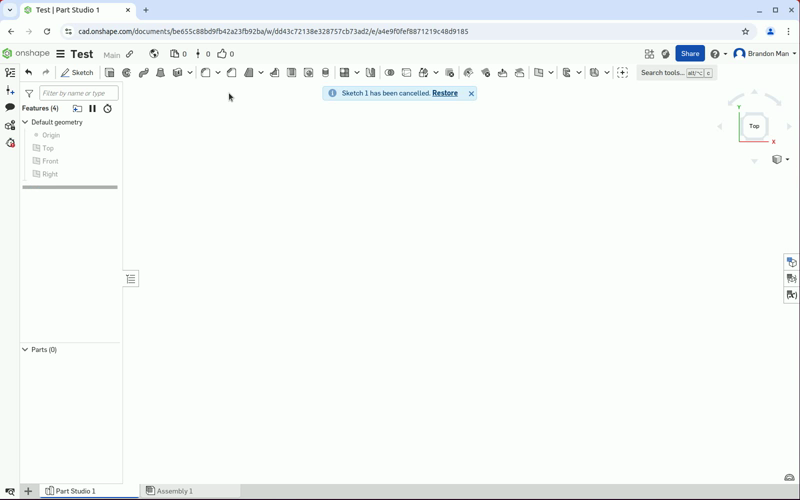
mouse_move(73, 352)
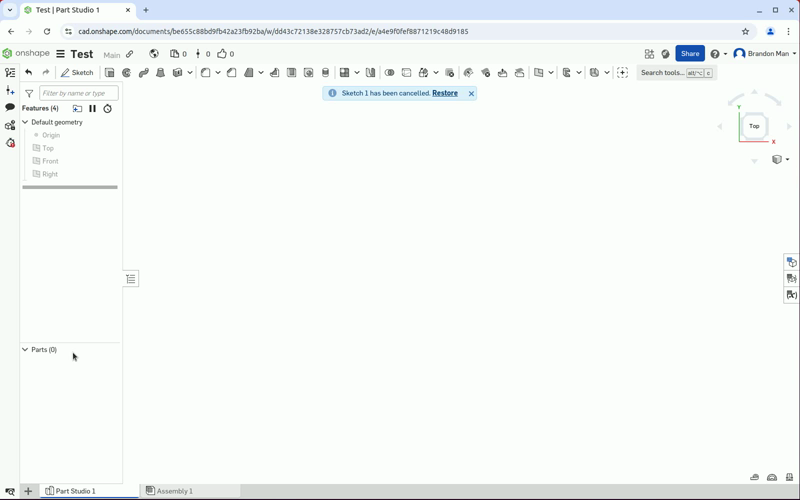
key(y)
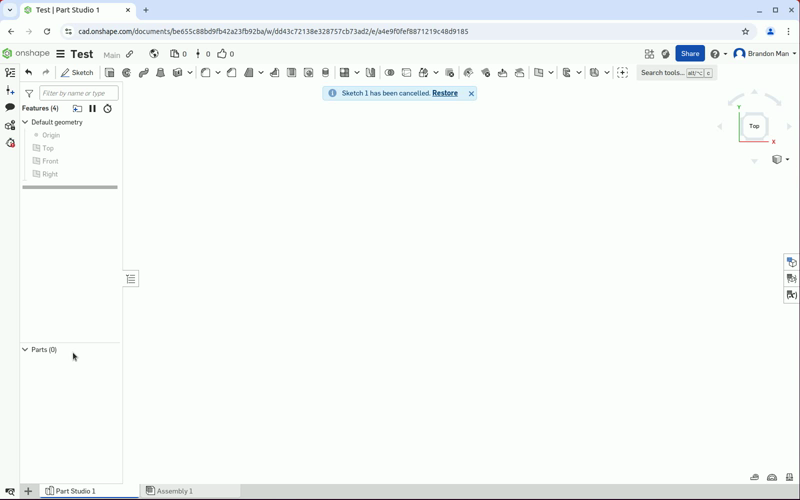
key(shift+p)
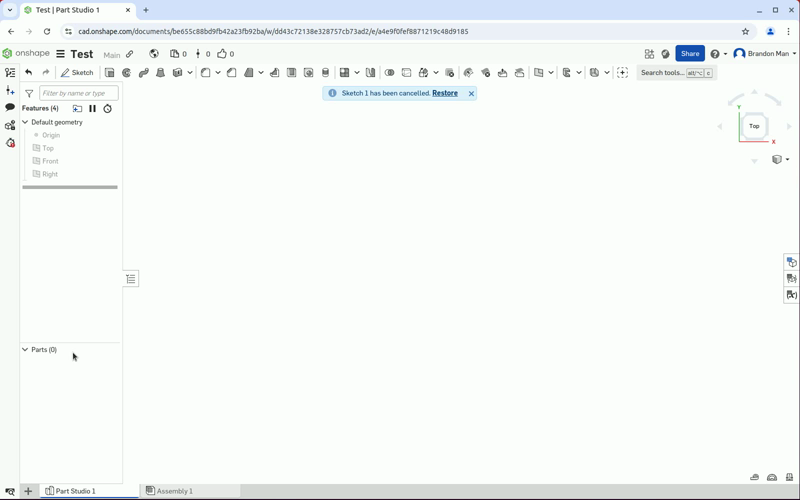
key(space)
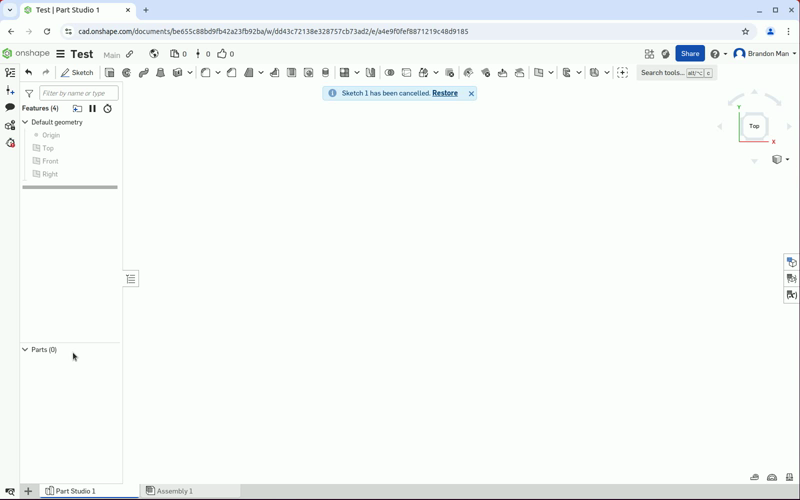
key_down(shift)
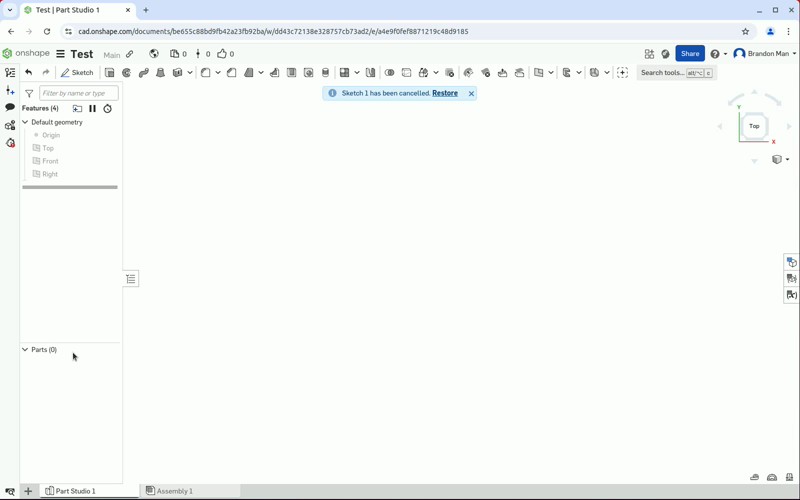
key(up)
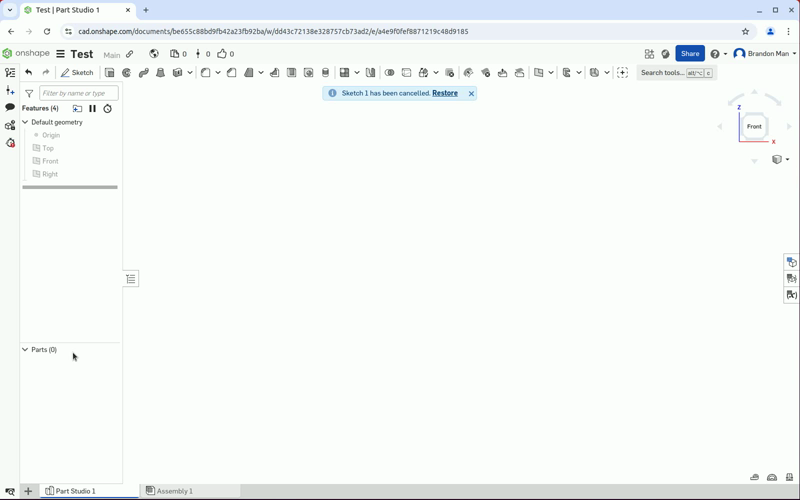
key_up(shift)
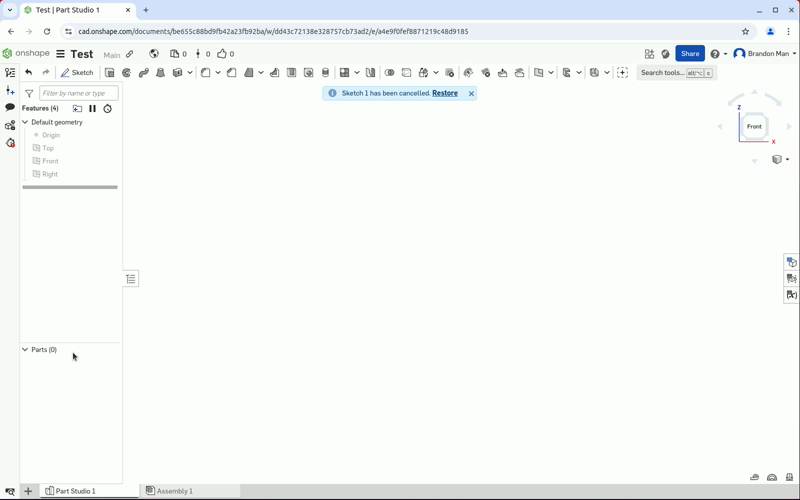
mouse_move(73, 352)
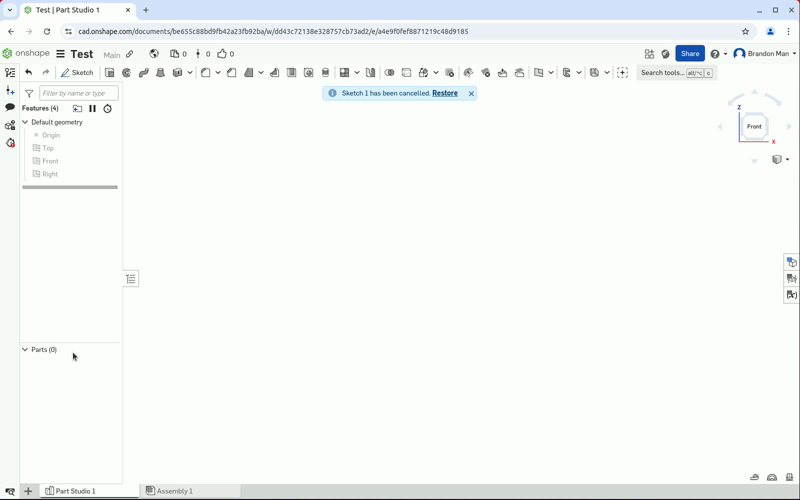
key(shift+y)
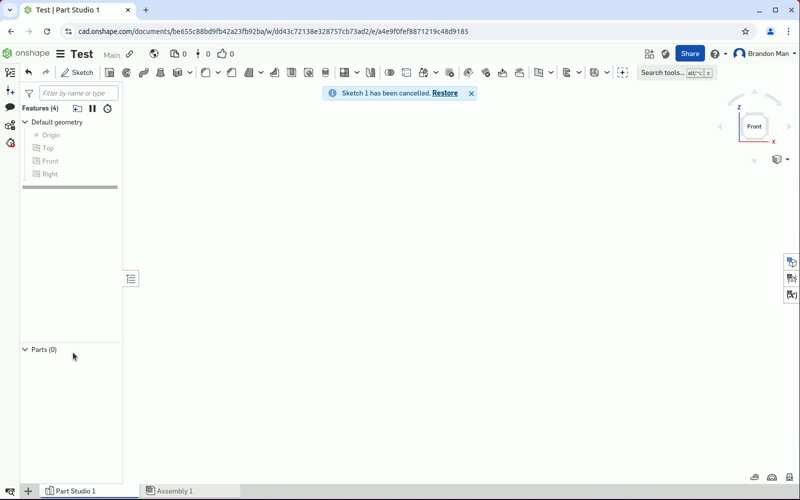
key(shift+s)
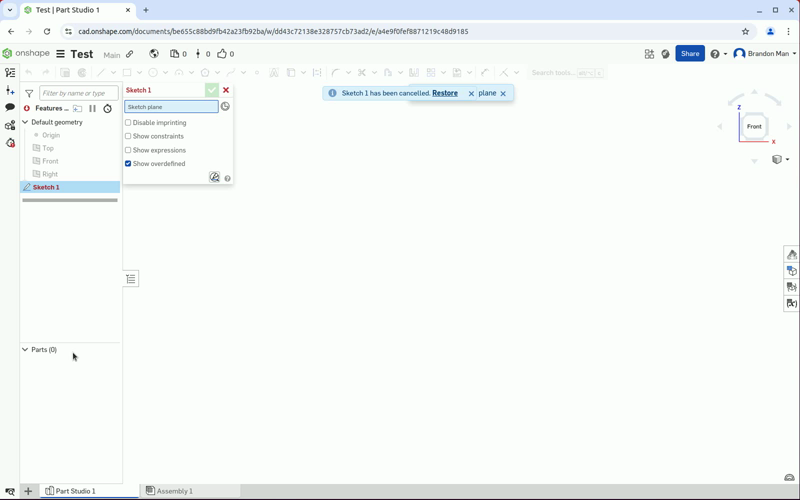
mouse_move(73, 163)
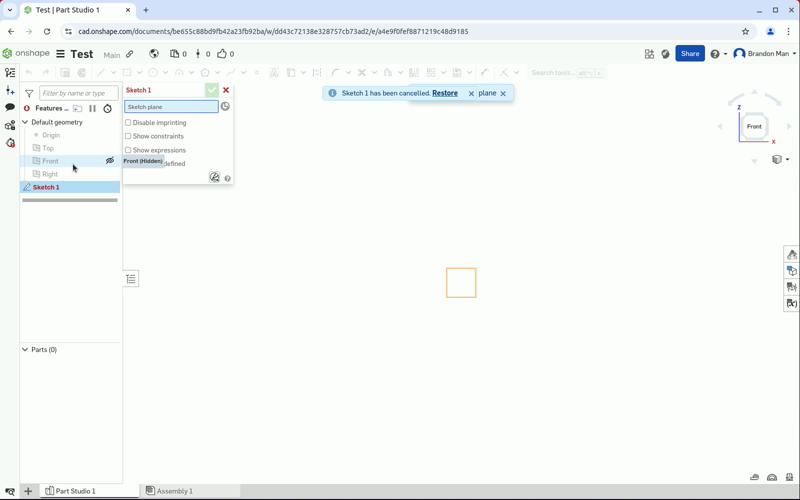
click(73, 163)
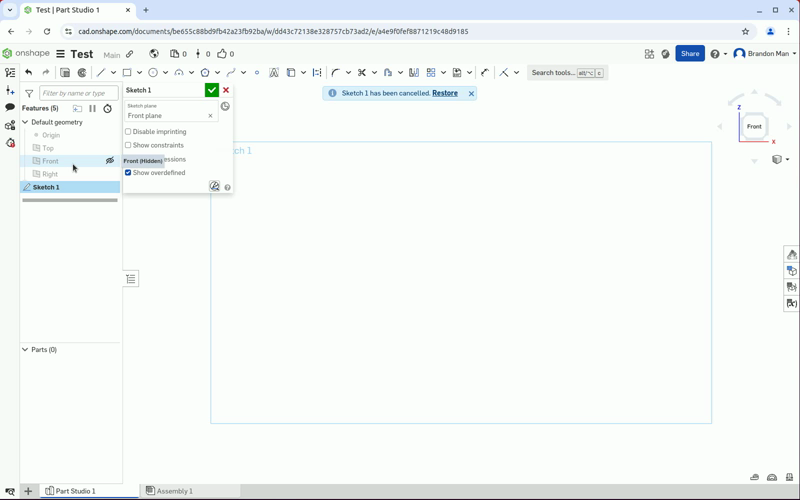
mouse_move(73, 352)
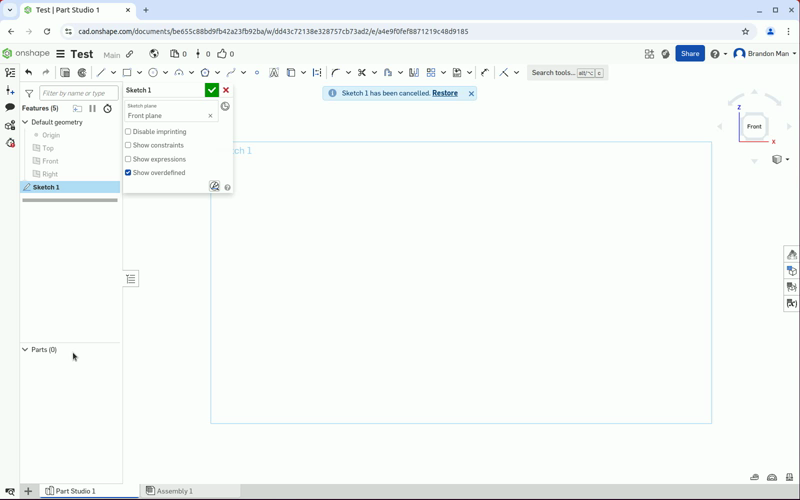
key(y)
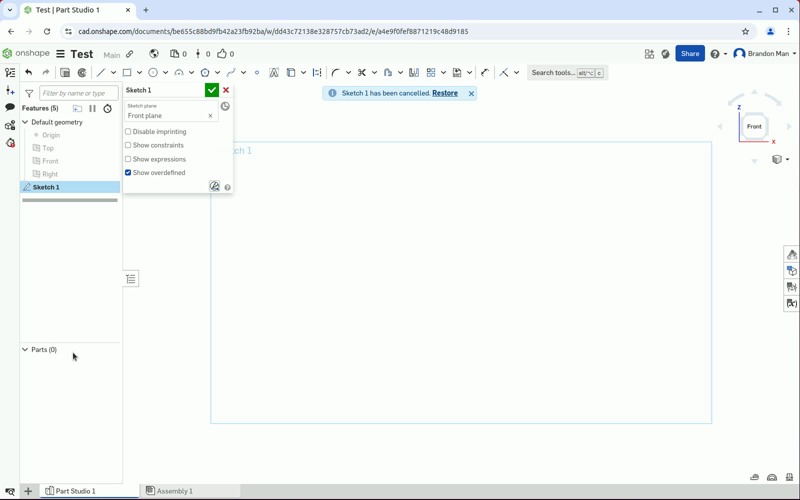
key(c)
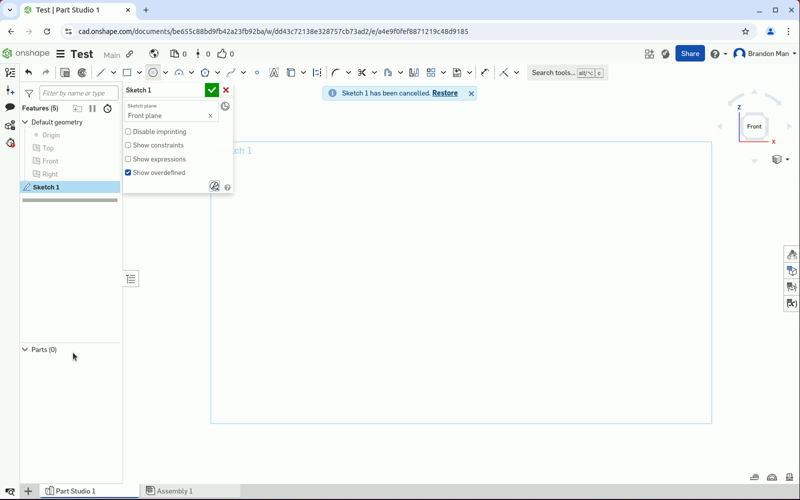
key_down(shift)
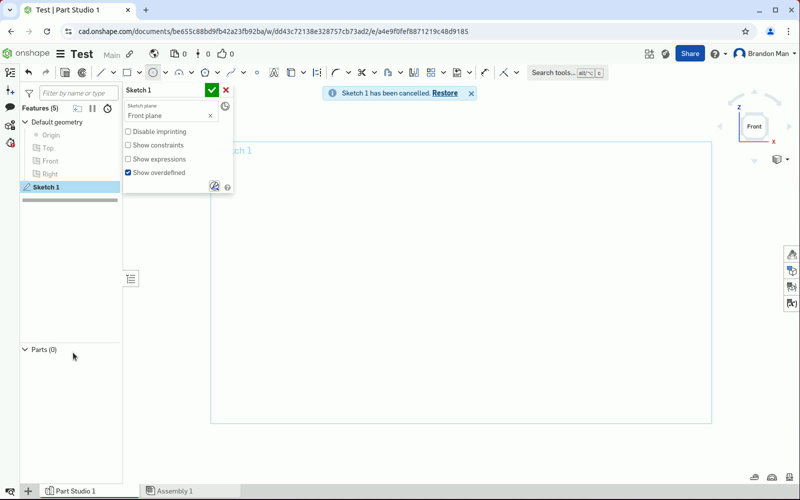
mouse_move(461, 178)
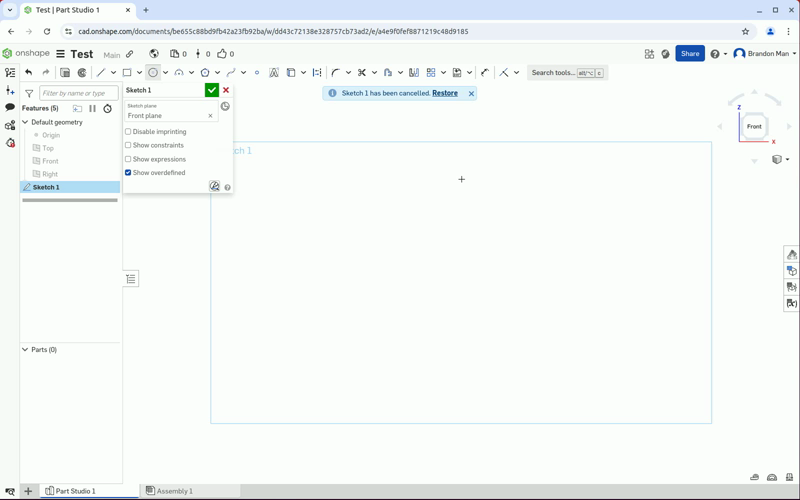
click(461, 178)
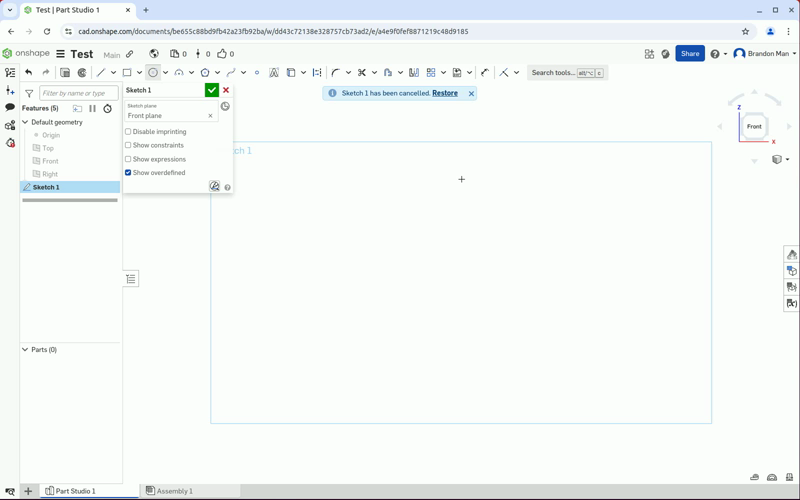
key_up(shift)
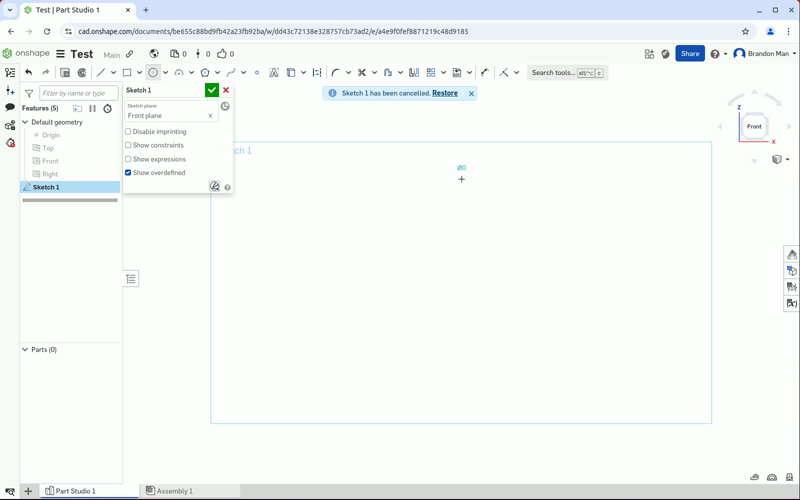
mouse_move(471, 178)
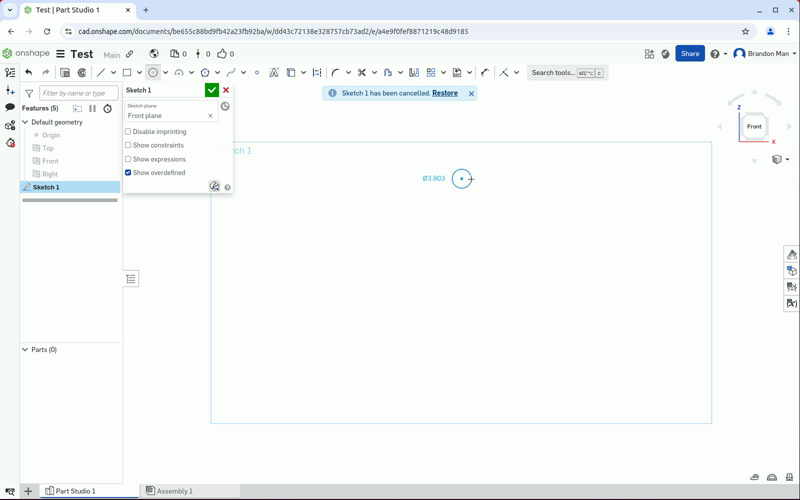
click(471, 178)
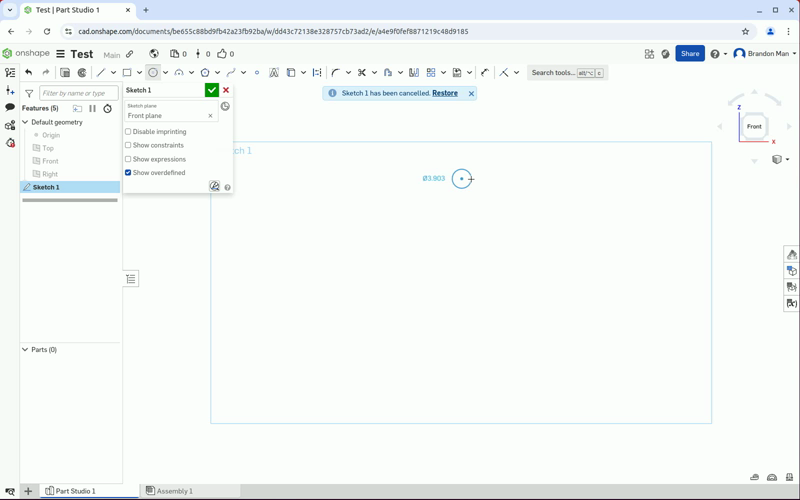
key(esc)
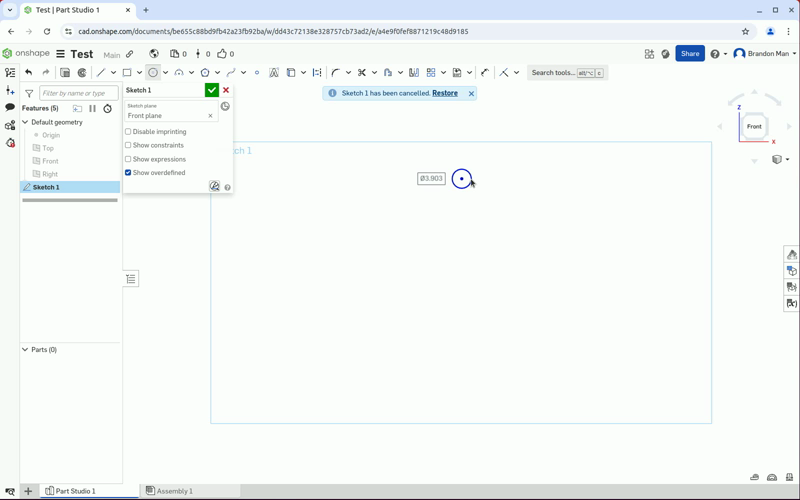
key(c)
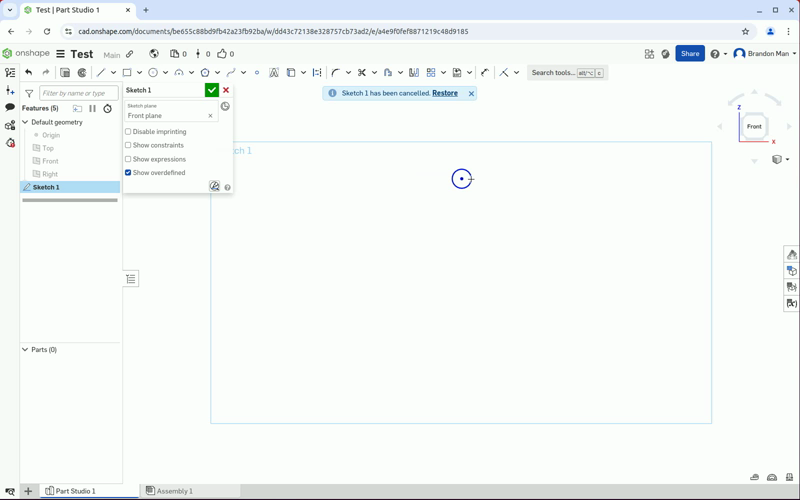
key_down(shift)
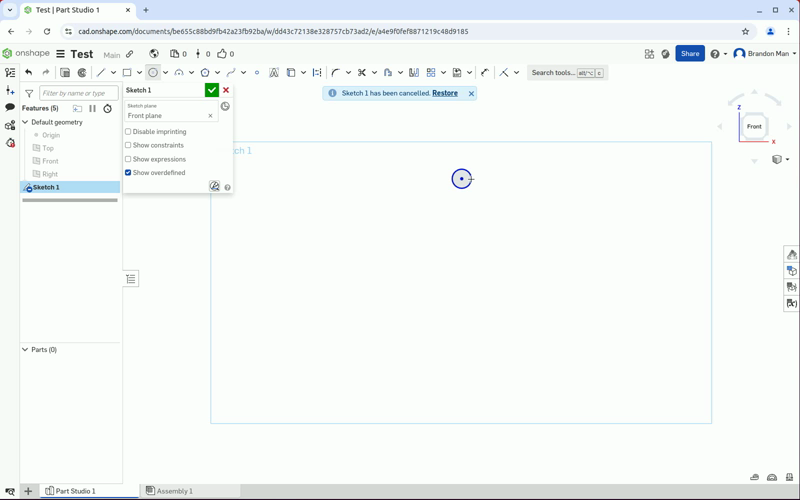
mouse_move(461, 178)
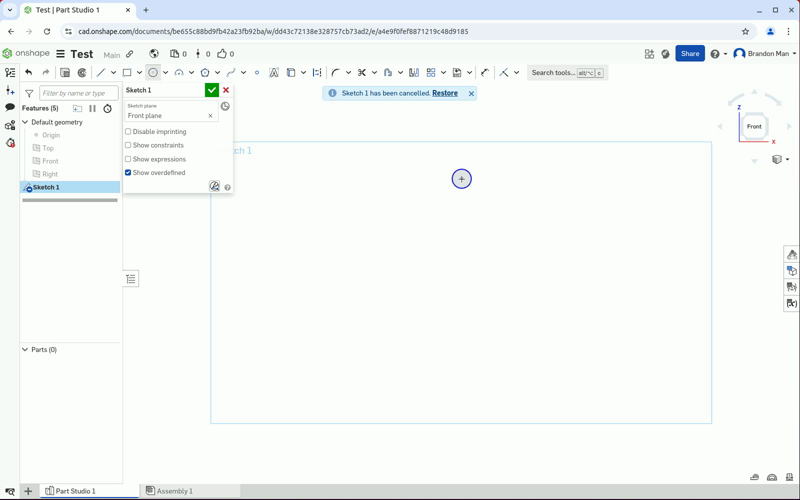
click(461, 178)
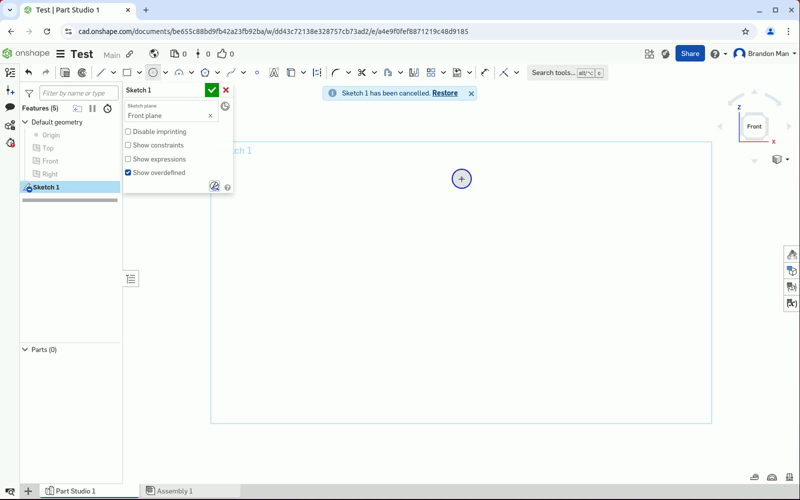
key_up(shift)
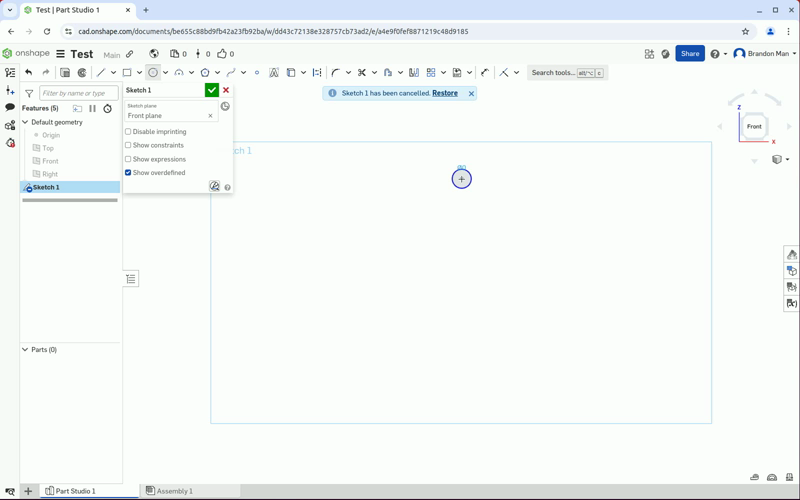
mouse_move(464, 178)
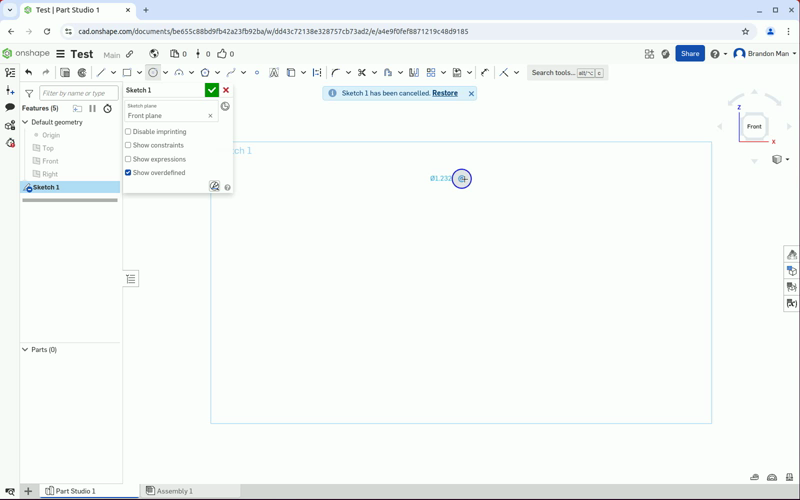
scroll(6)
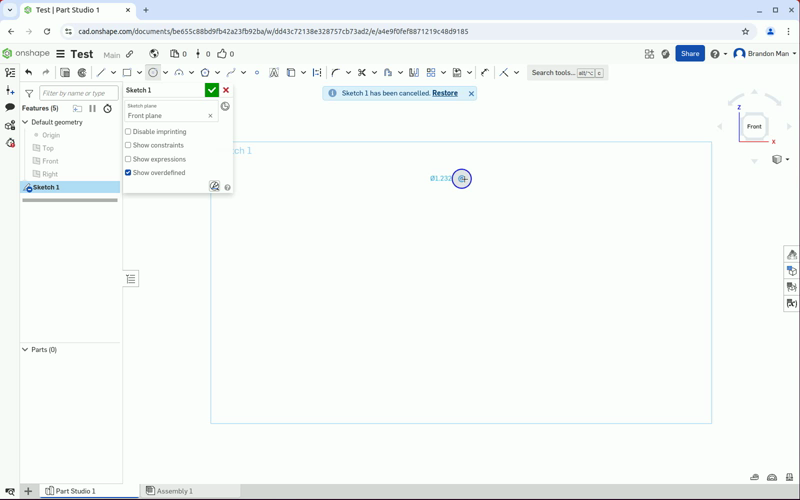
scroll(6)
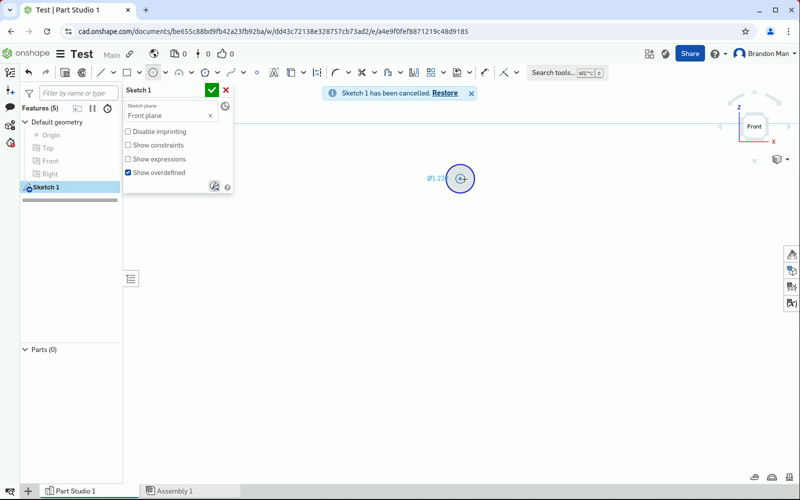
scroll(6)
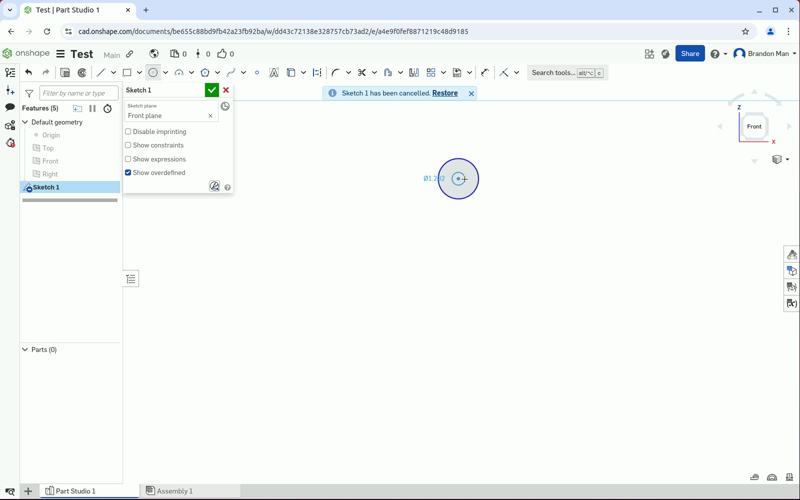
scroll(6)
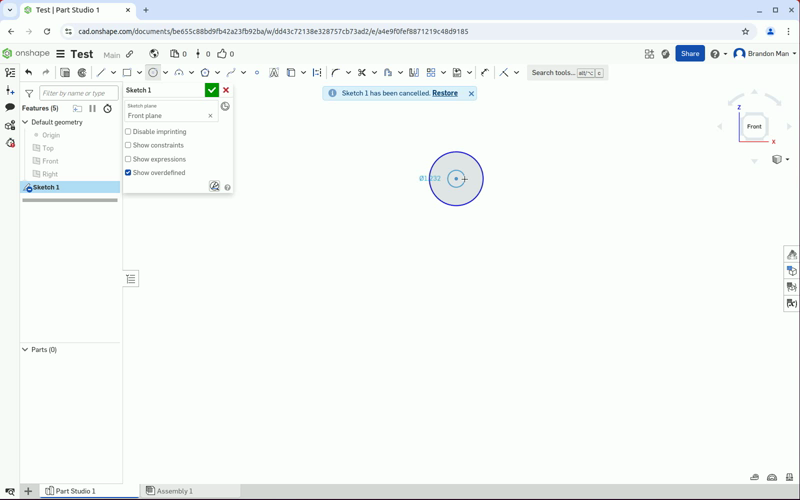
scroll(6)
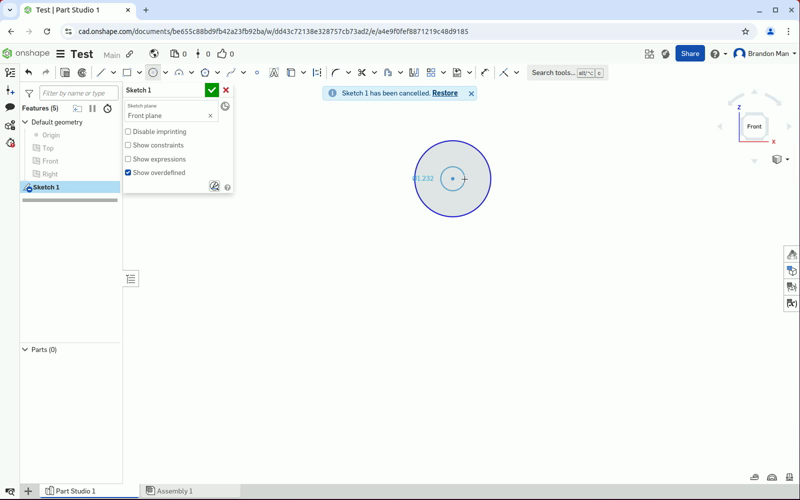
scroll(6)
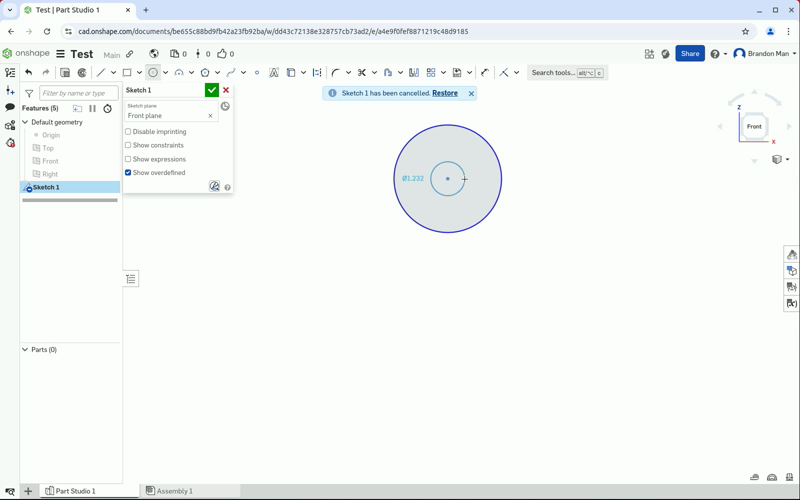
scroll(6)
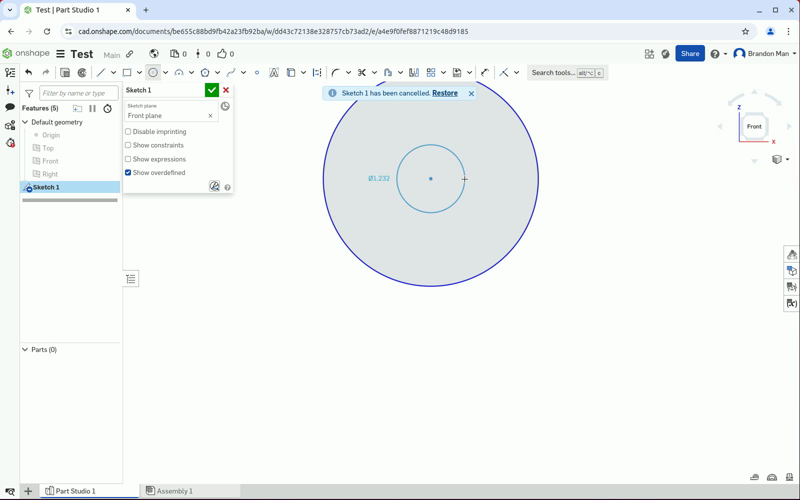
click(464, 178)
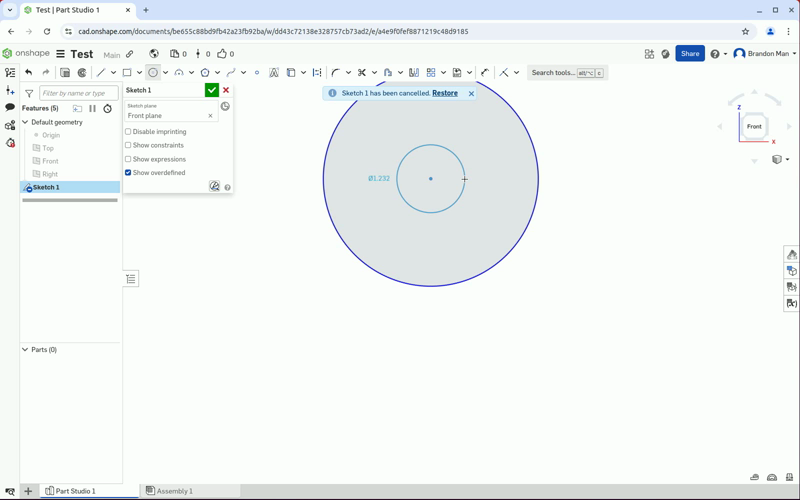
scroll(-6)
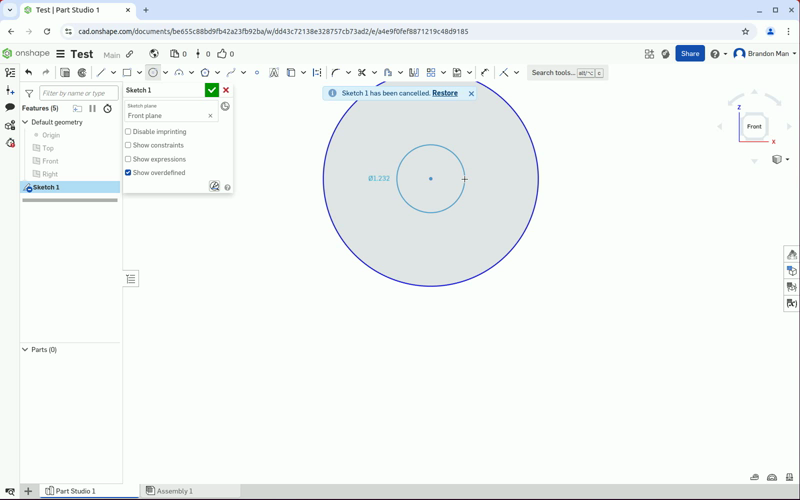
scroll(-6)
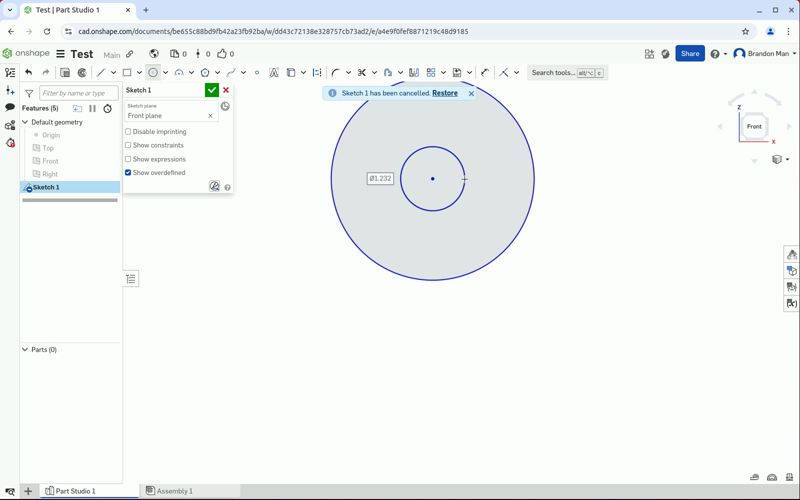
scroll(-6)
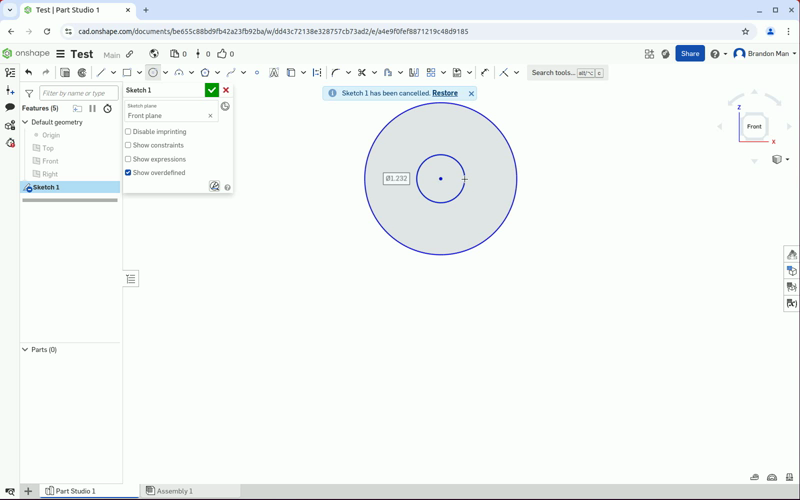
scroll(-6)
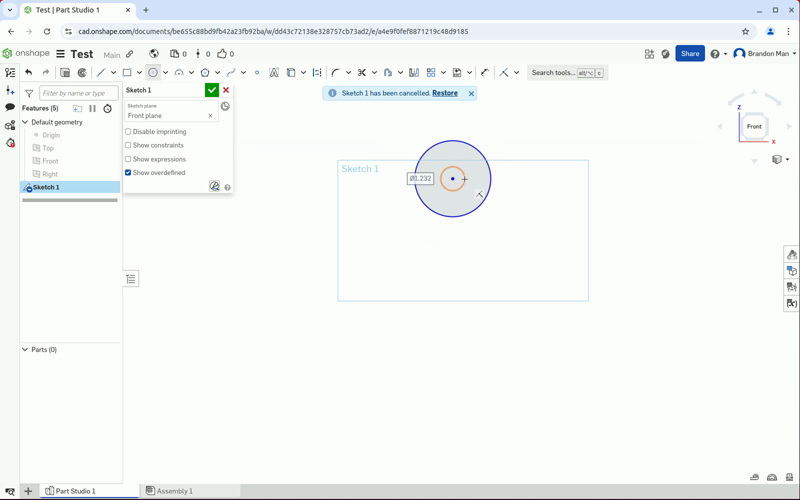
scroll(-6)
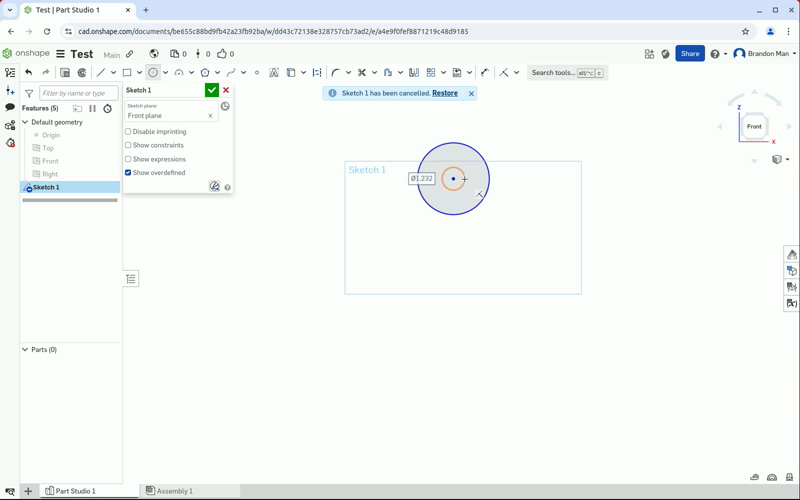
scroll(-6)
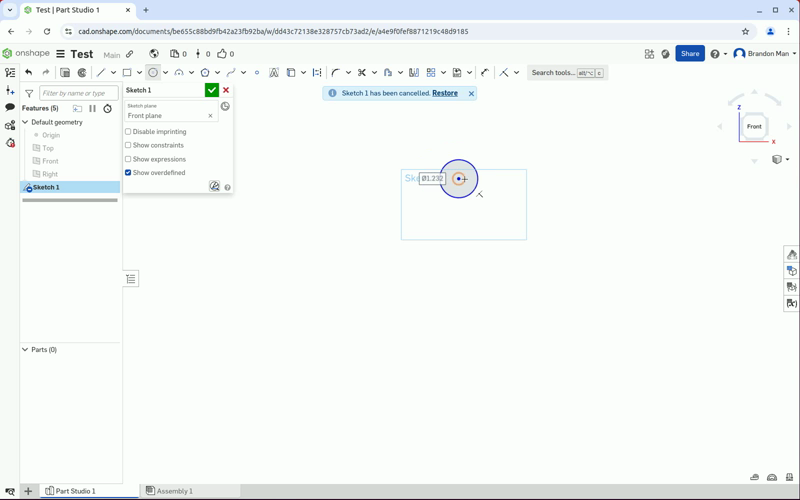
scroll(-6)
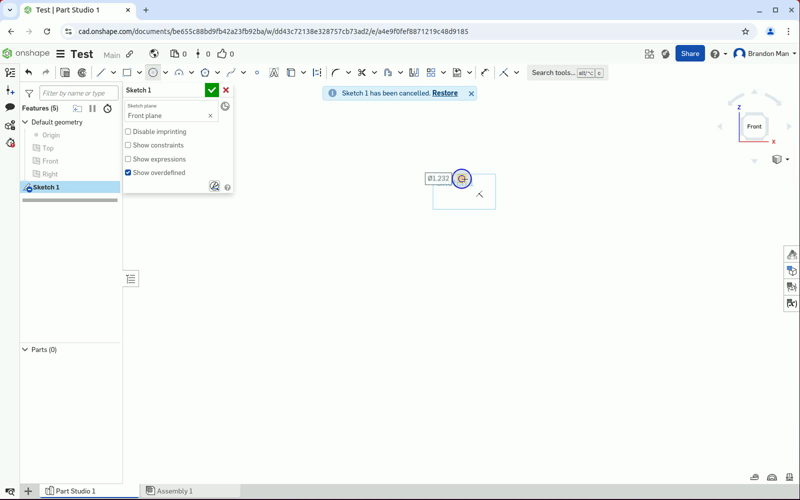
key(esc)
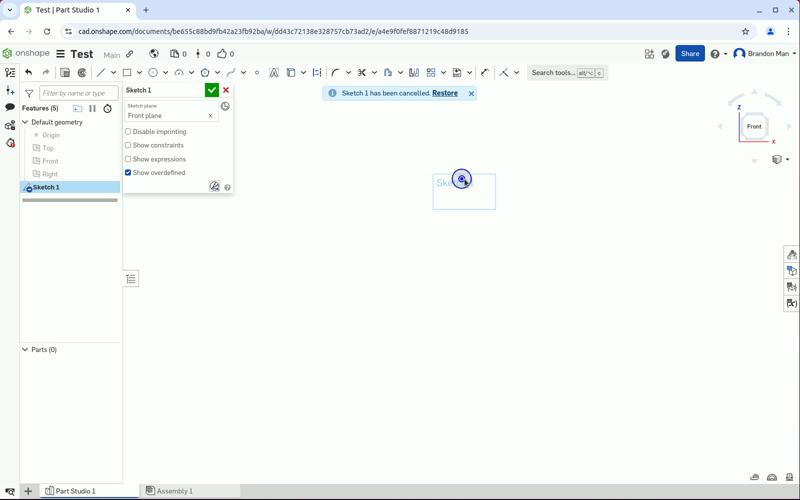
mouse_move(454, 182)
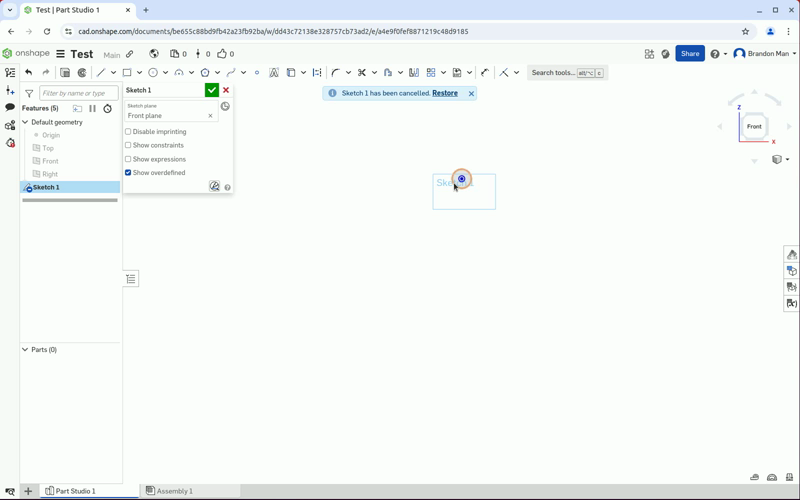
scroll(6)
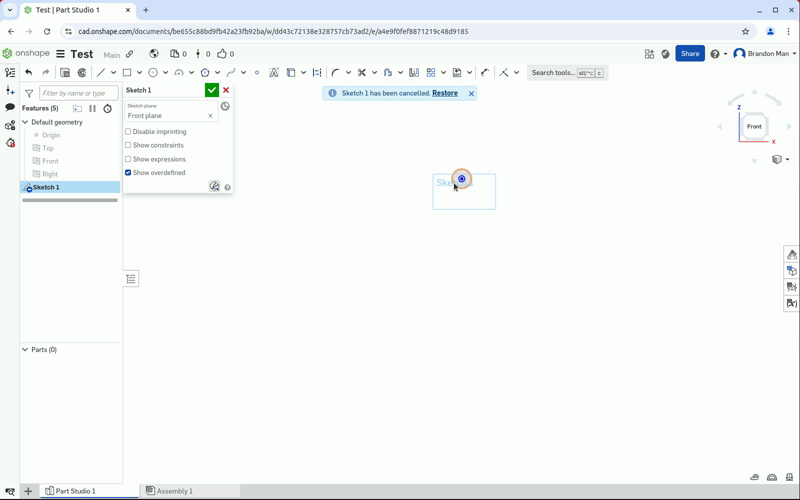
scroll(6)
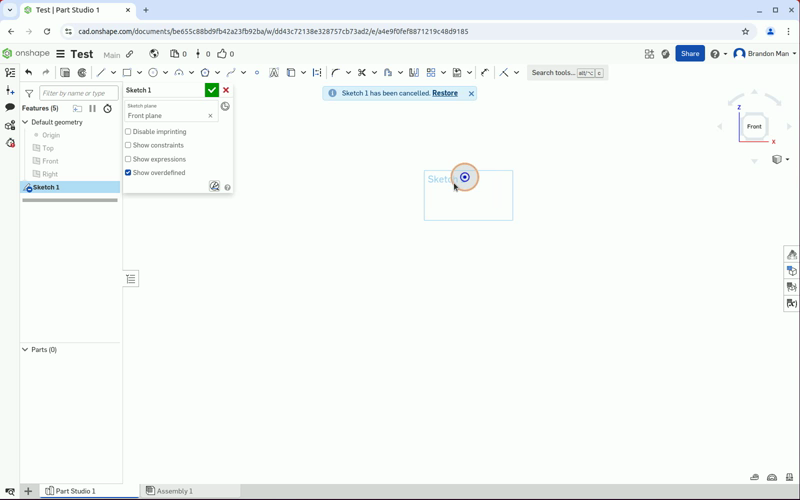
scroll(6)
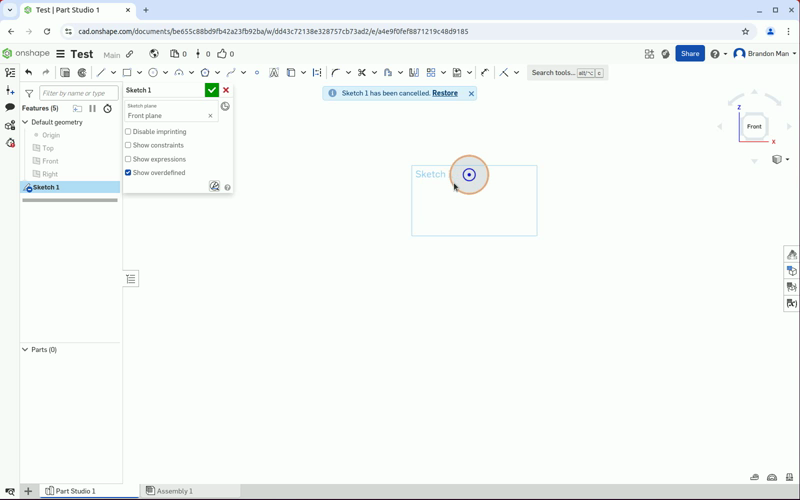
scroll(6)
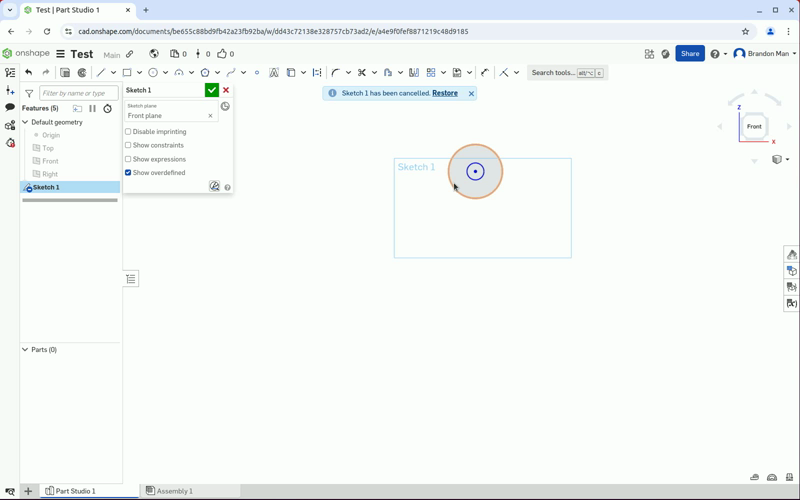
scroll(6)
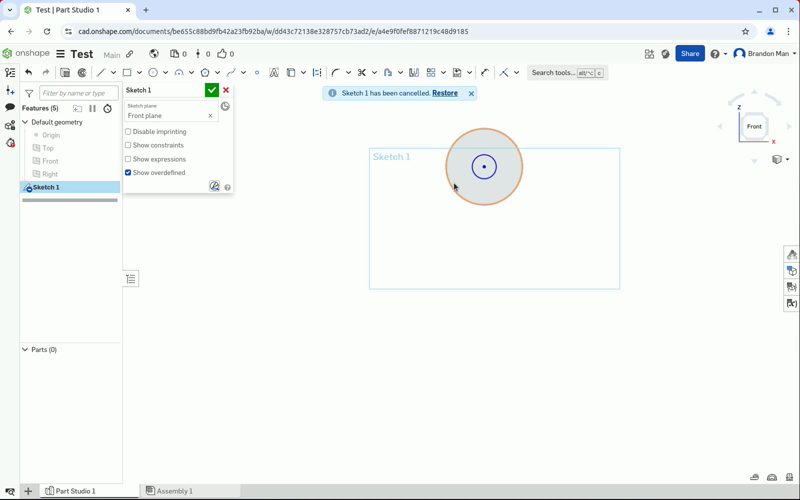
scroll(6)
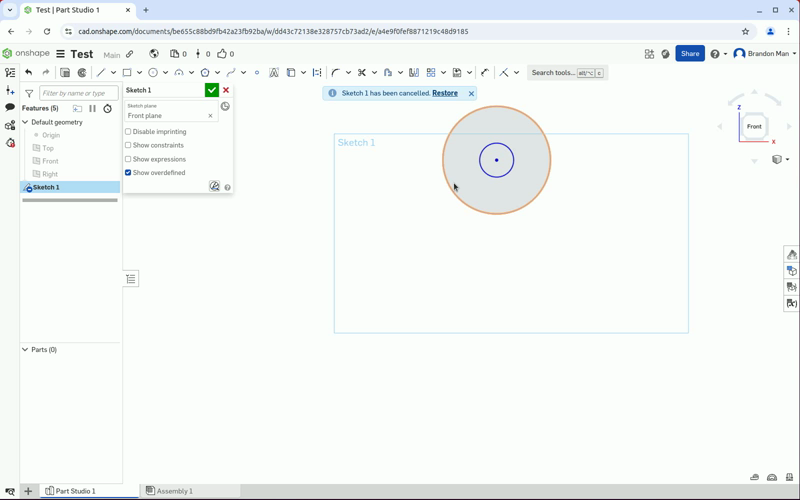
scroll(6)
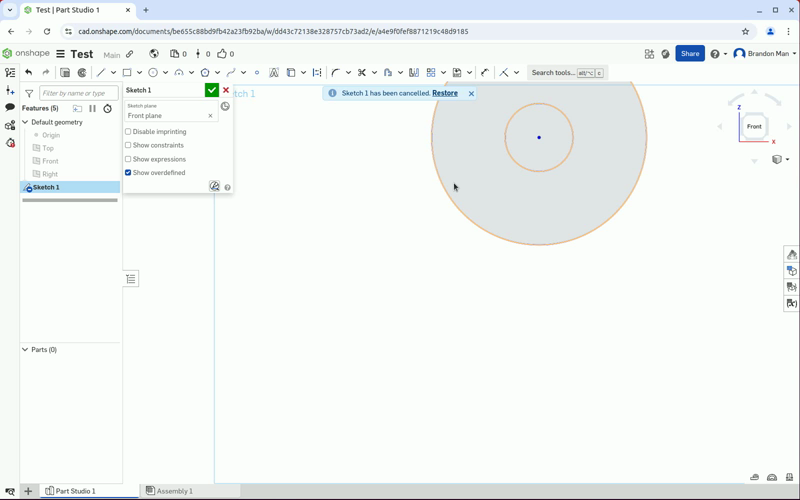
click(454, 182)
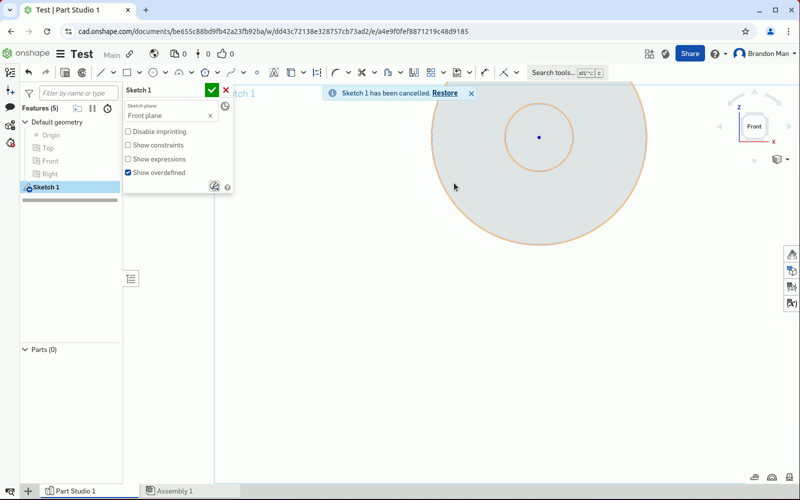
scroll(-6)
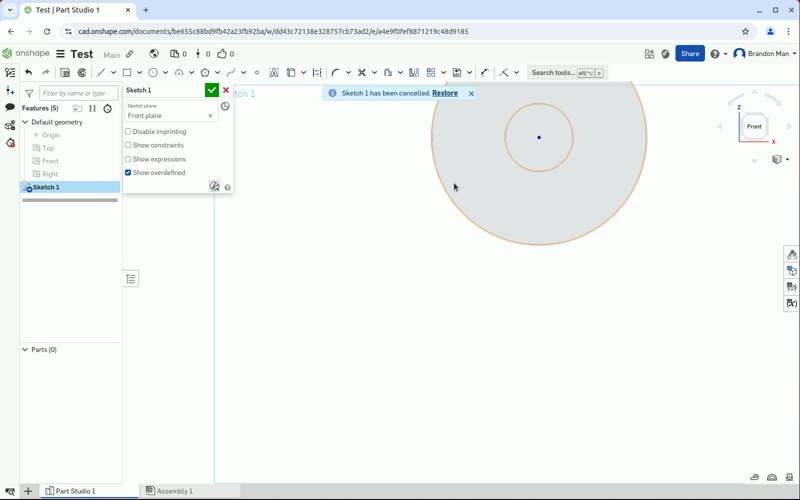
scroll(-6)
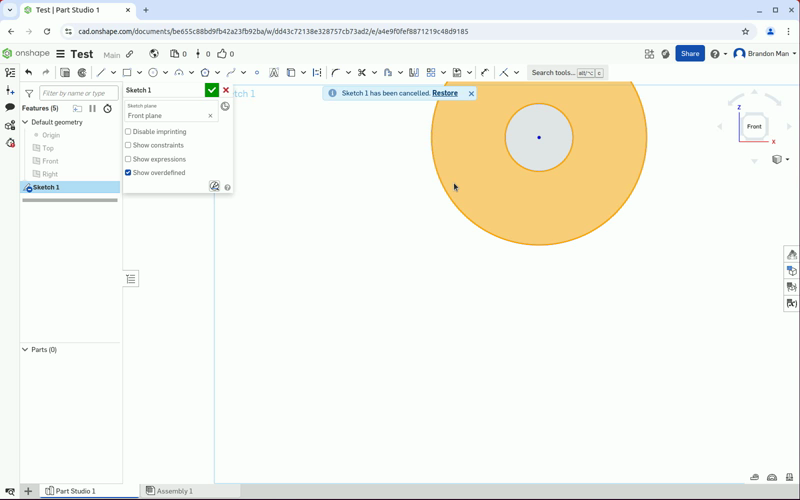
scroll(-6)
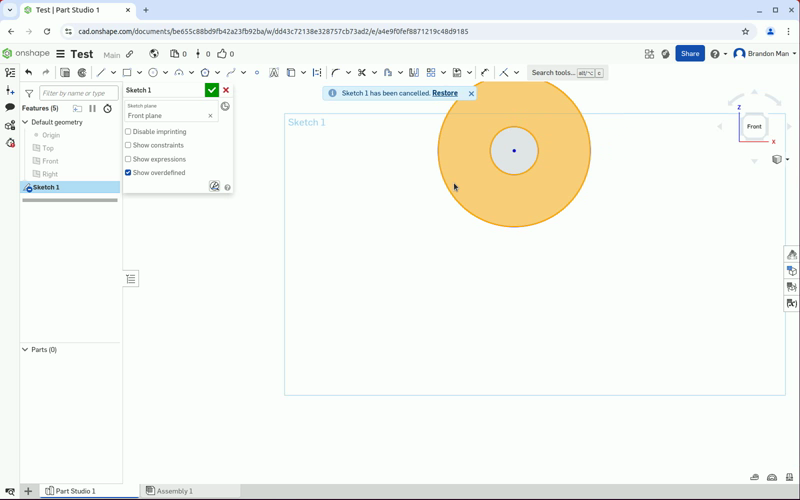
scroll(-6)
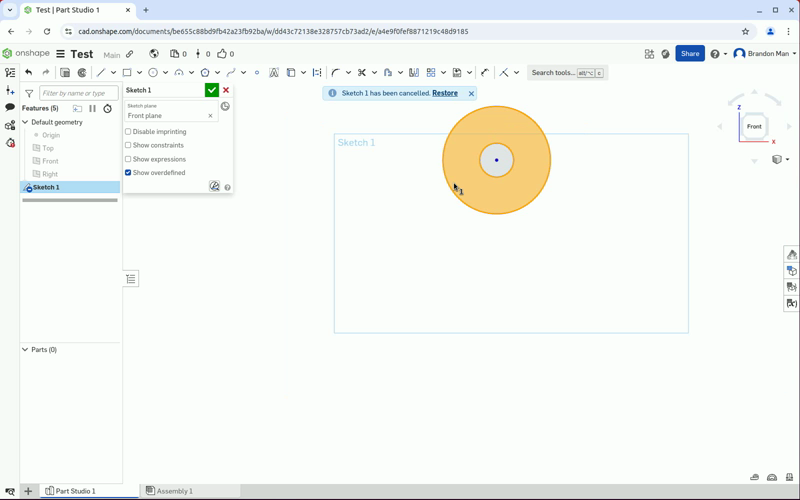
scroll(-6)
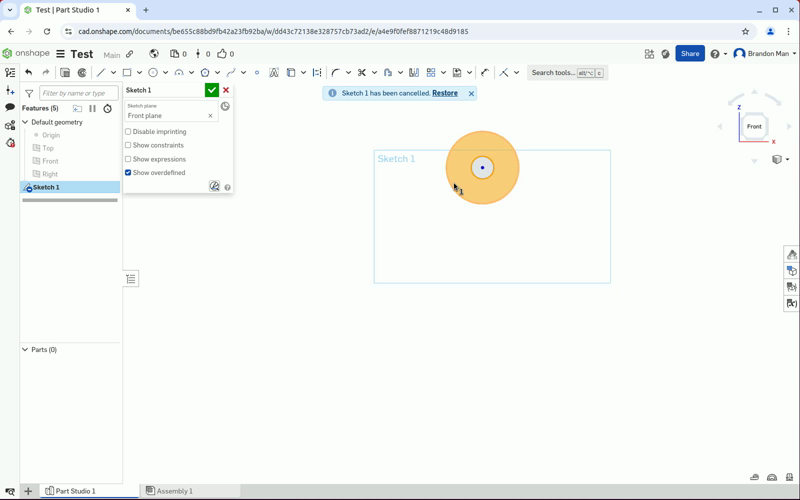
scroll(-6)
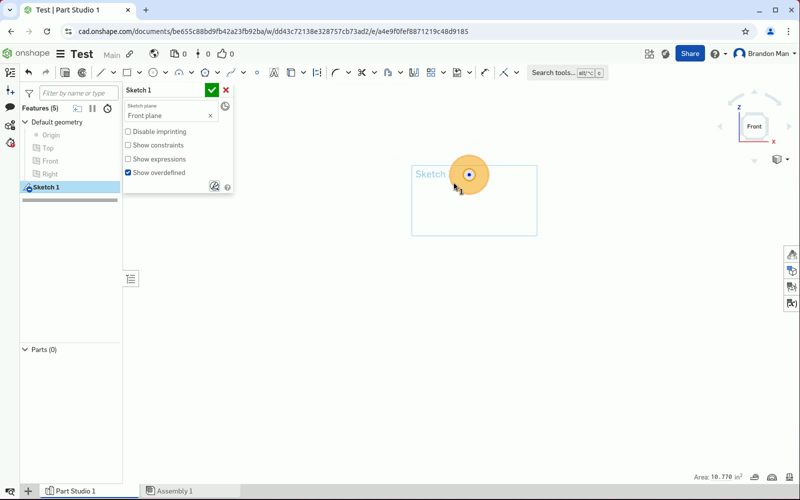
scroll(-6)
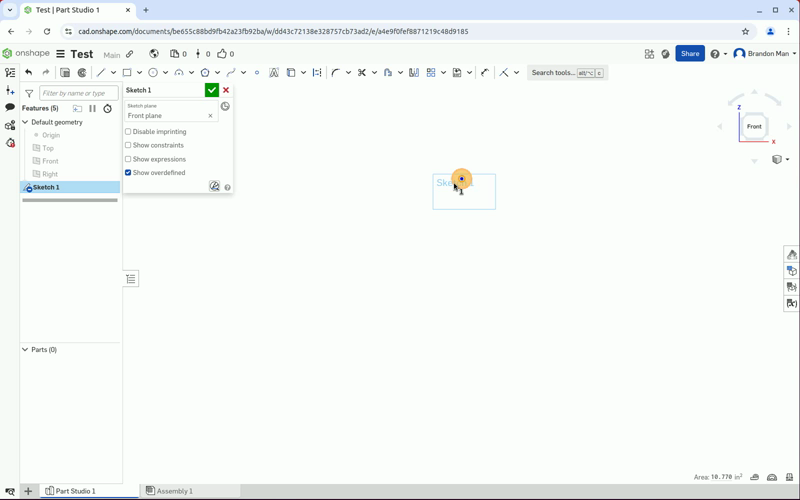
mouse_move(73, 352)
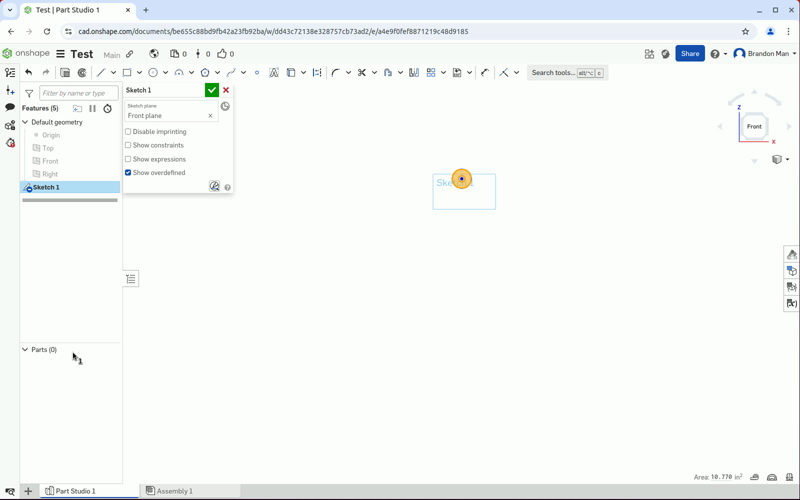
key(shift+y)
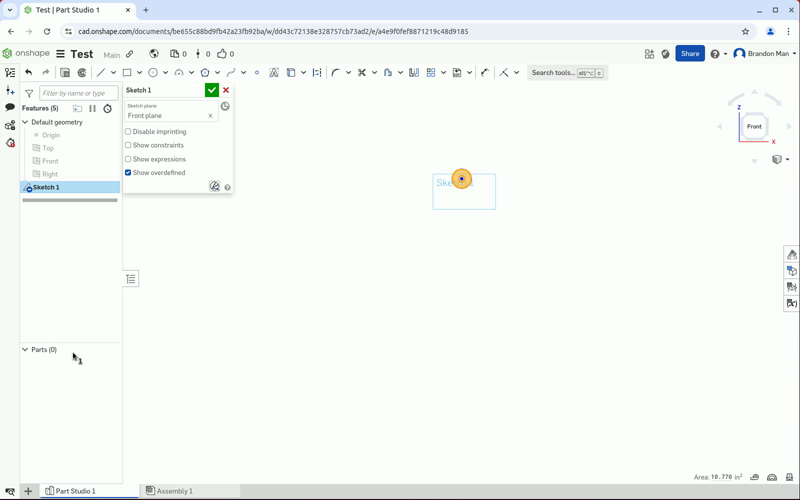
key(shift+e)
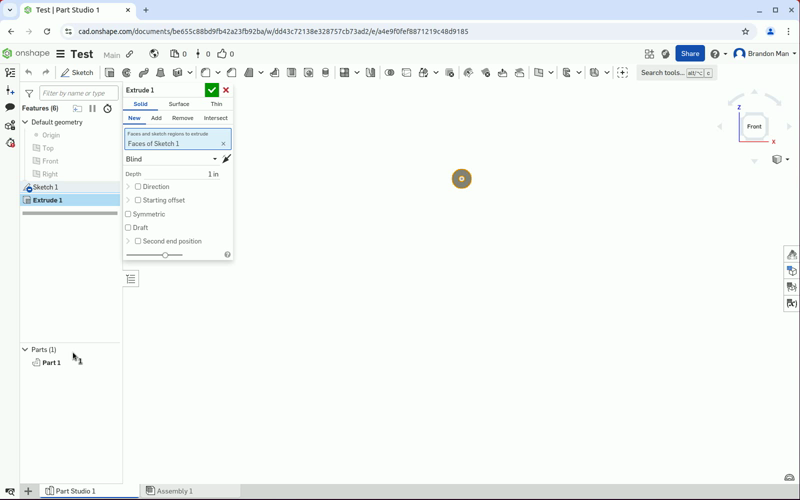
mouse_move(143, 106)
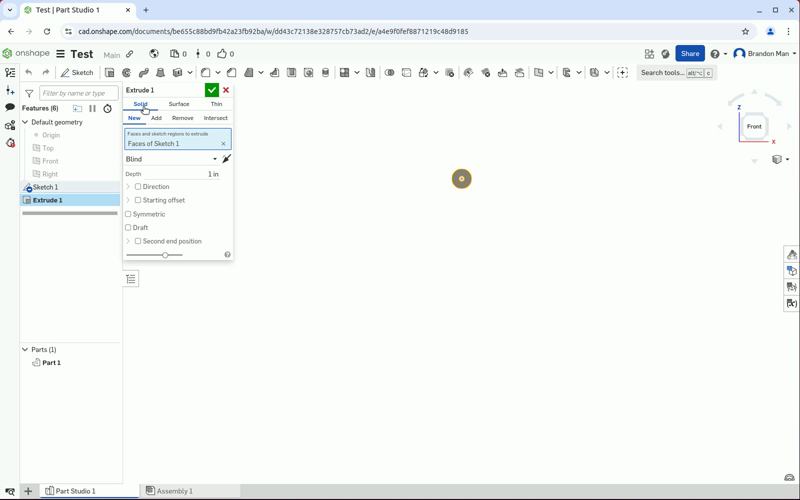
click(143, 106)
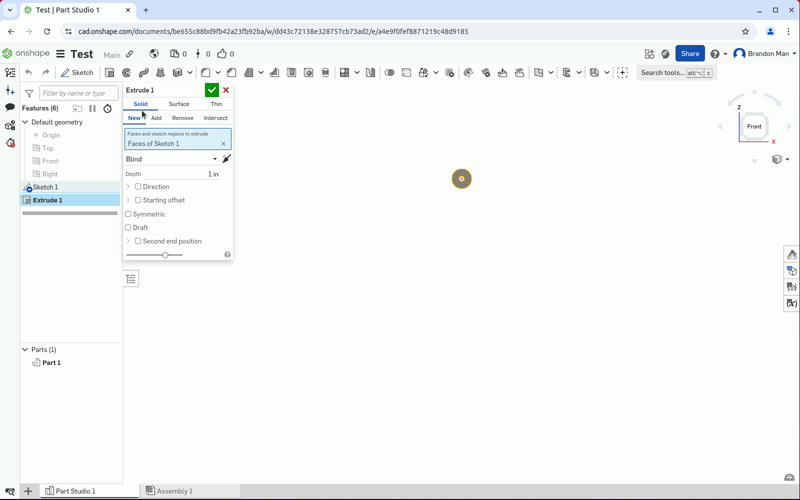
mouse_move(137, 120)
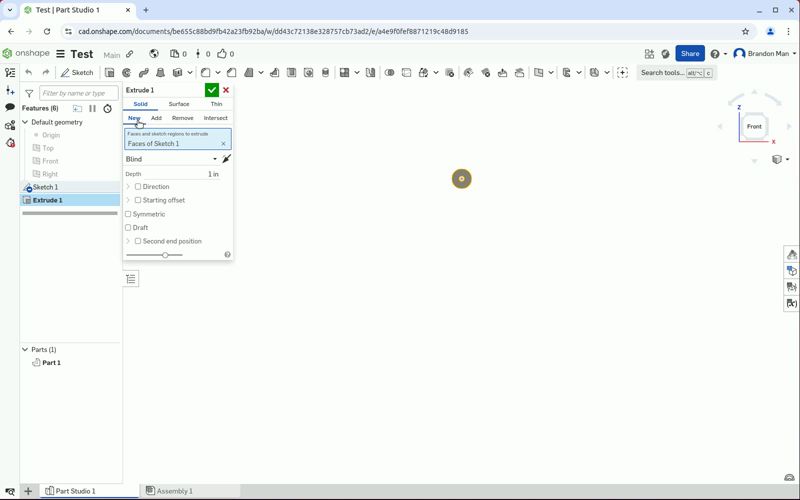
click(137, 120)
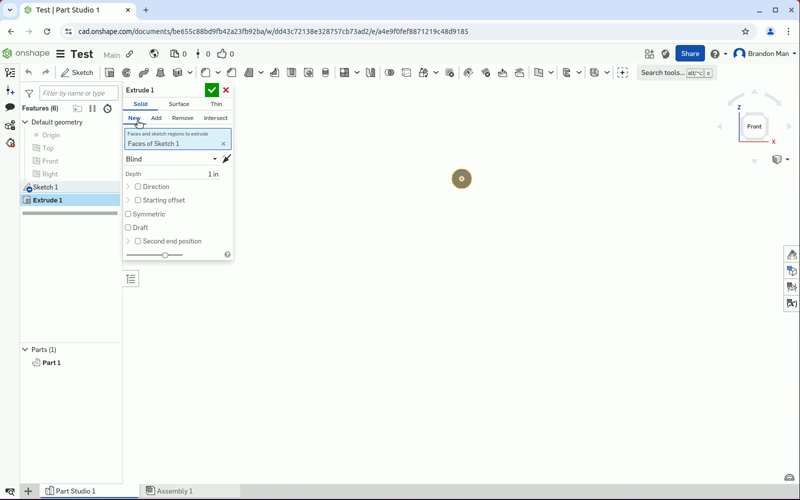
key(tab, 4)
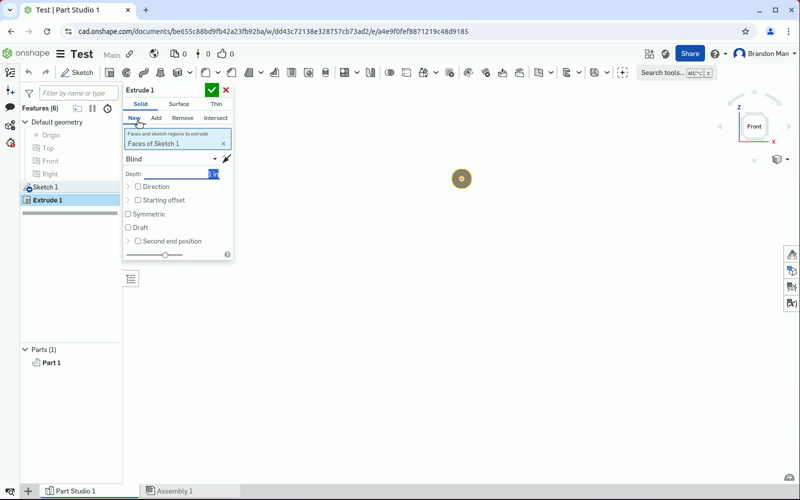
text(0.481)
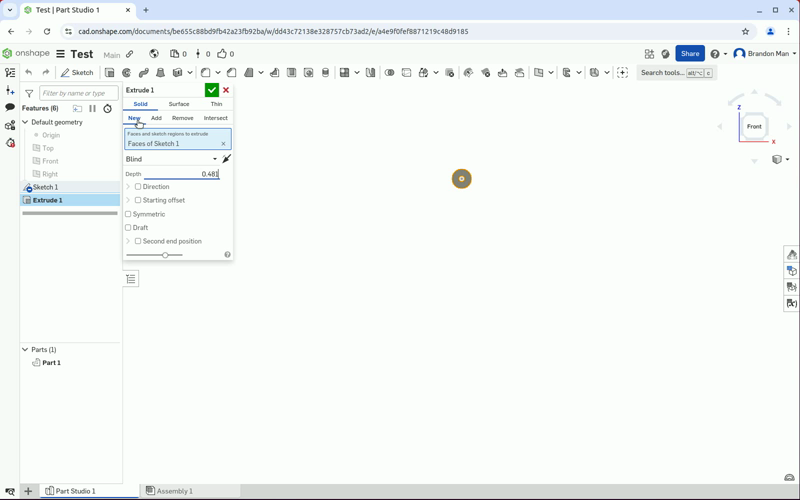
key(enter)
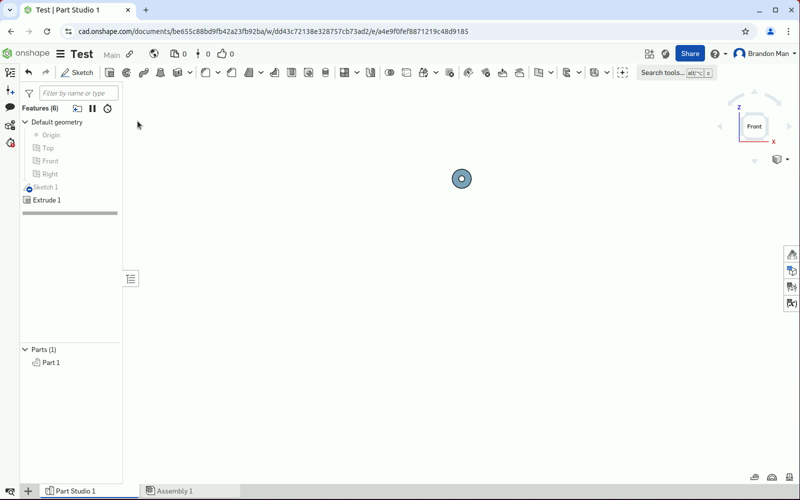
key(shift+h)
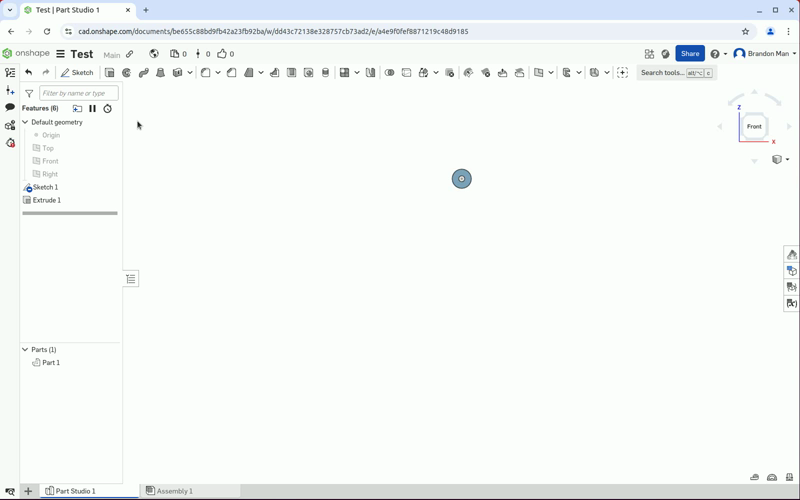
key(shift+h)
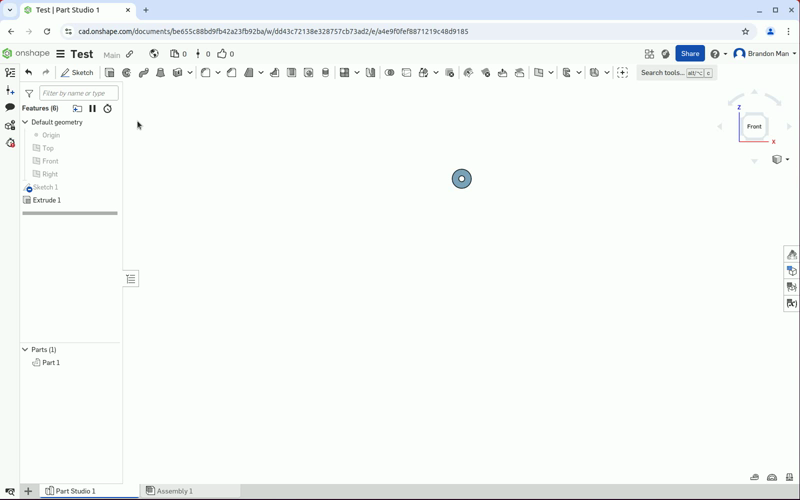
mouse_move(73, 189)
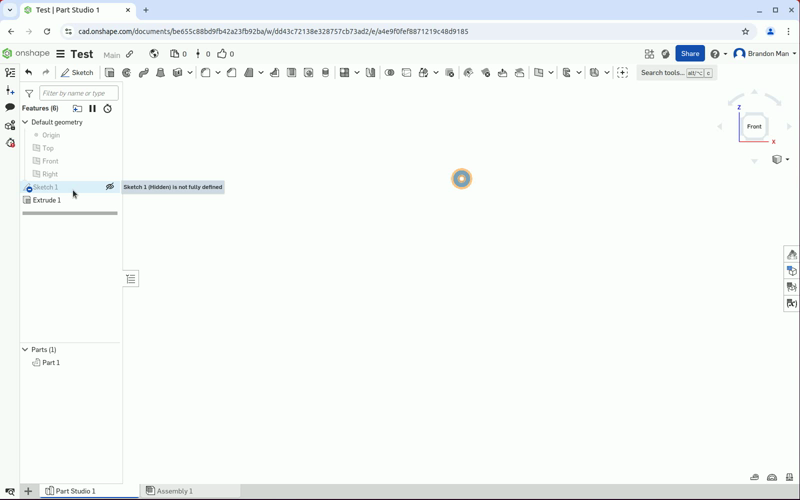
click(73, 189)
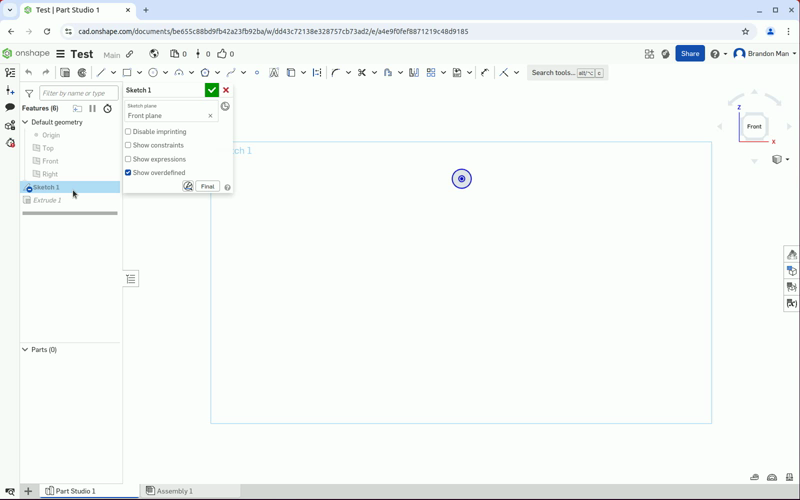
mouse_move(229, 92)
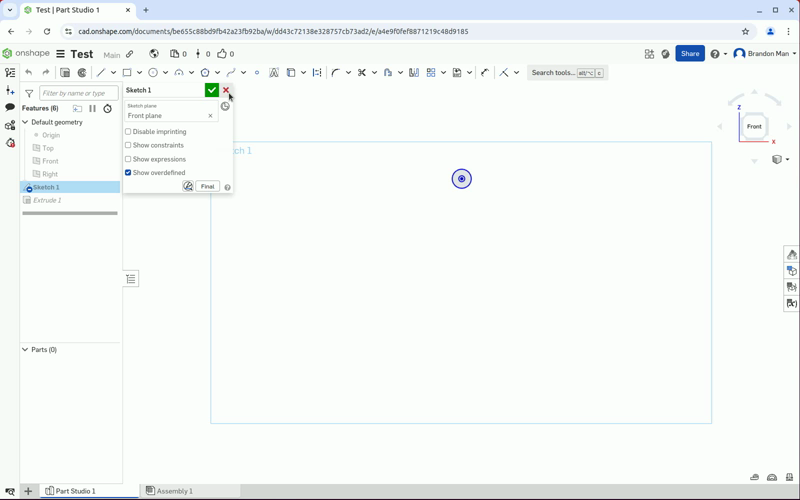
click(229, 92)
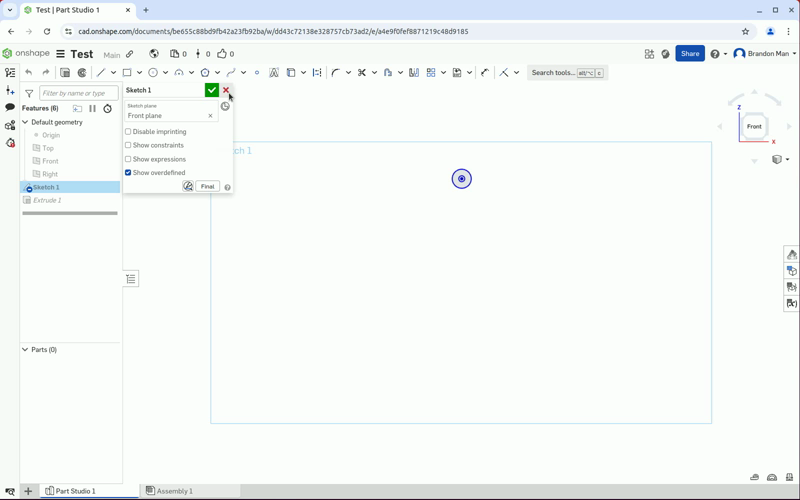
key(shift+s)
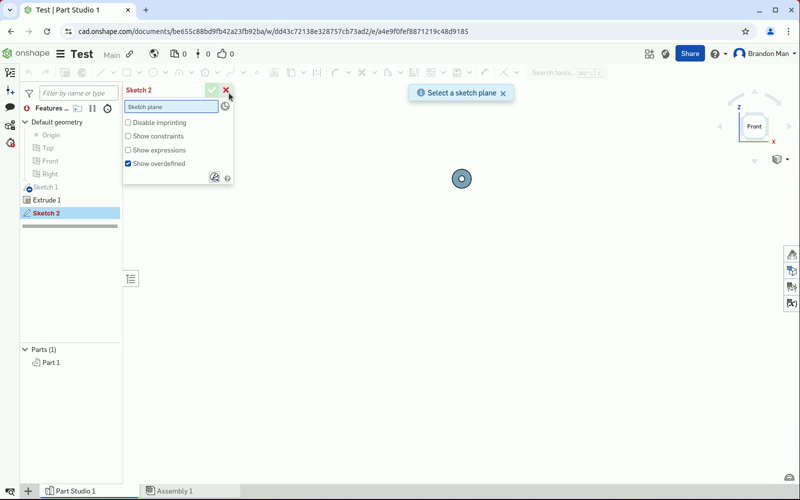
mouse_move(73, 163)
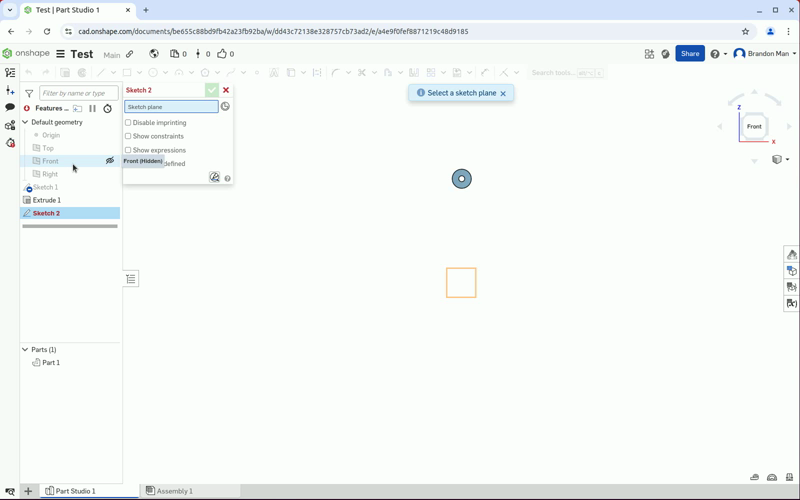
click(73, 163)
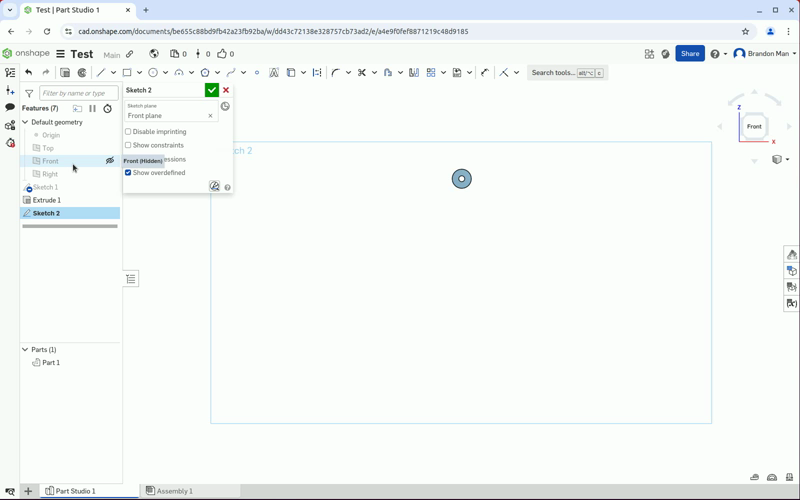
mouse_move(73, 352)
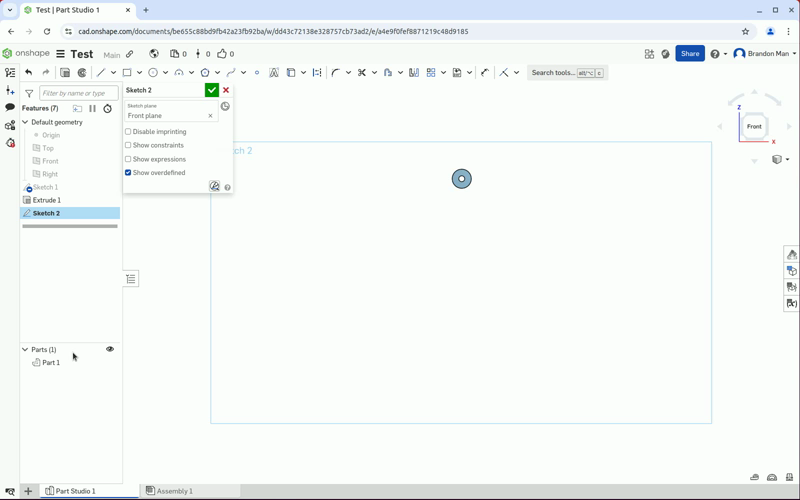
key(y)
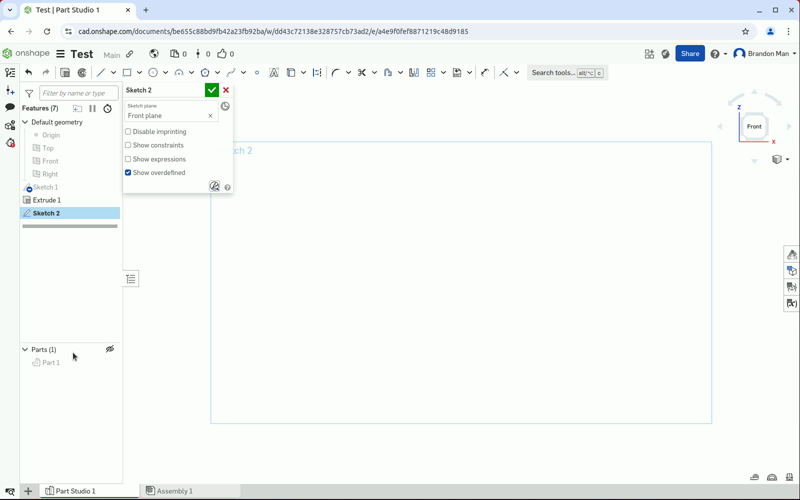
key(c)
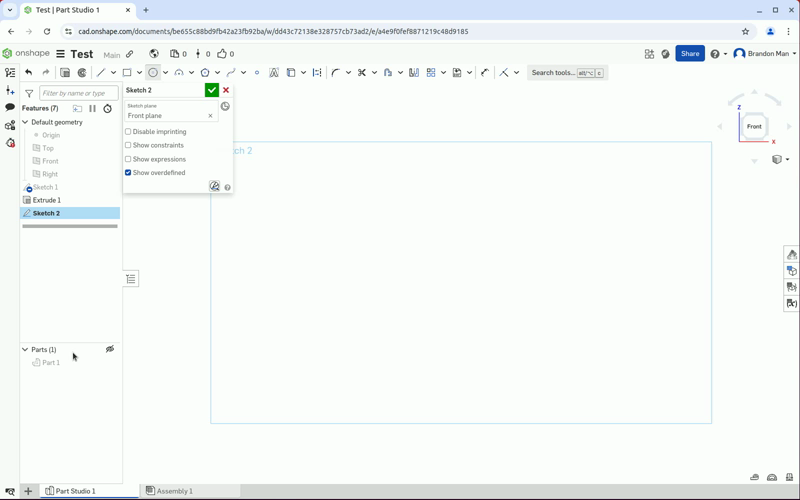
key_down(shift)
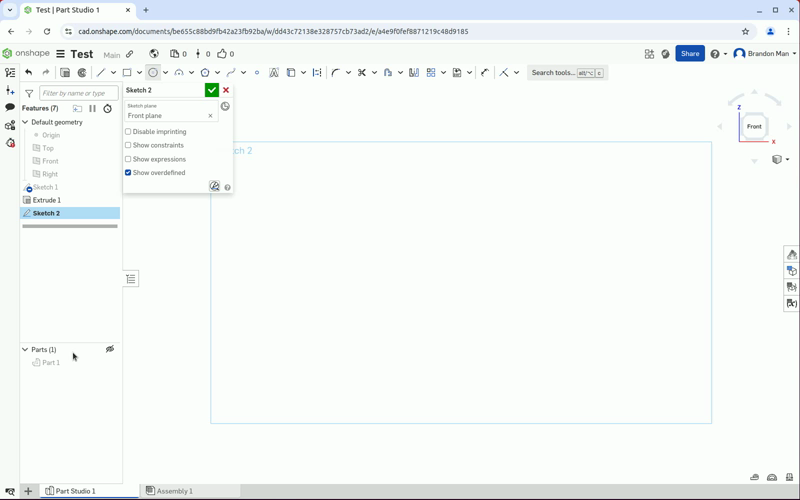
mouse_move(461, 282)
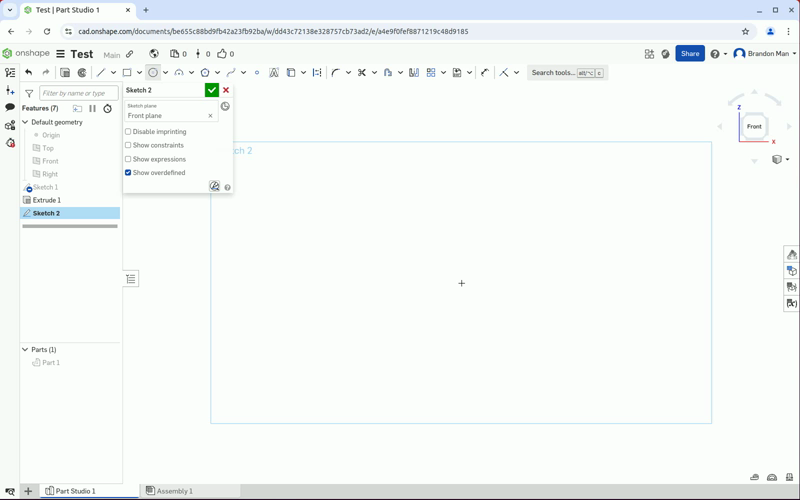
click(461, 282)
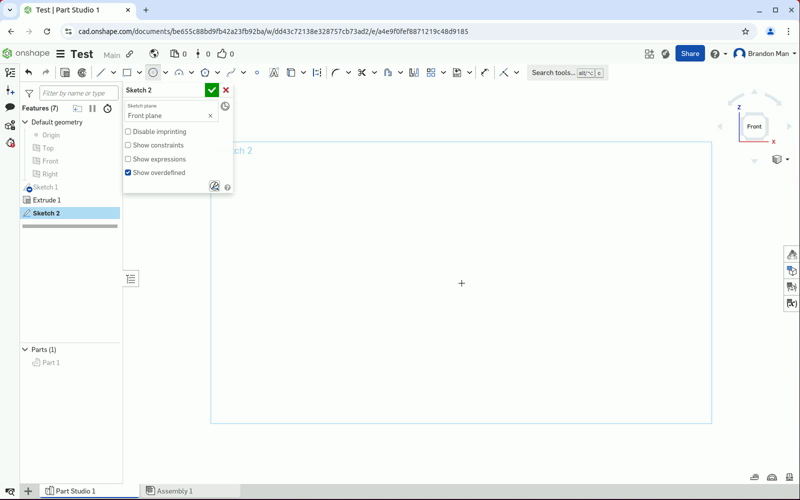
key_up(shift)
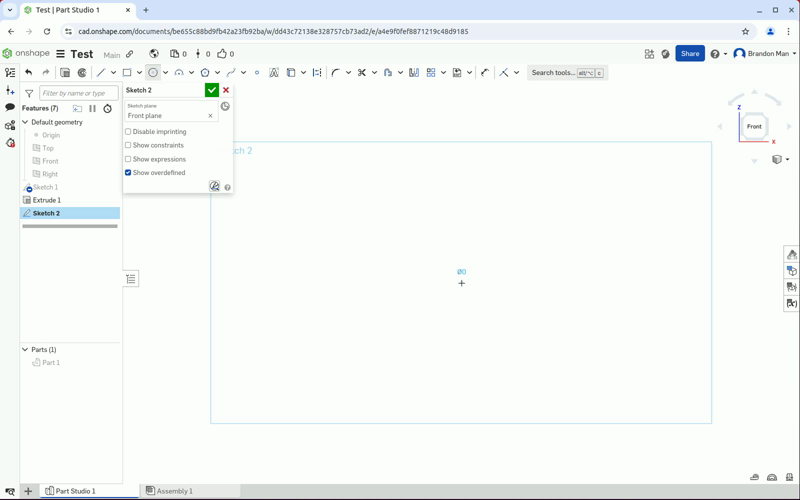
mouse_move(471, 282)
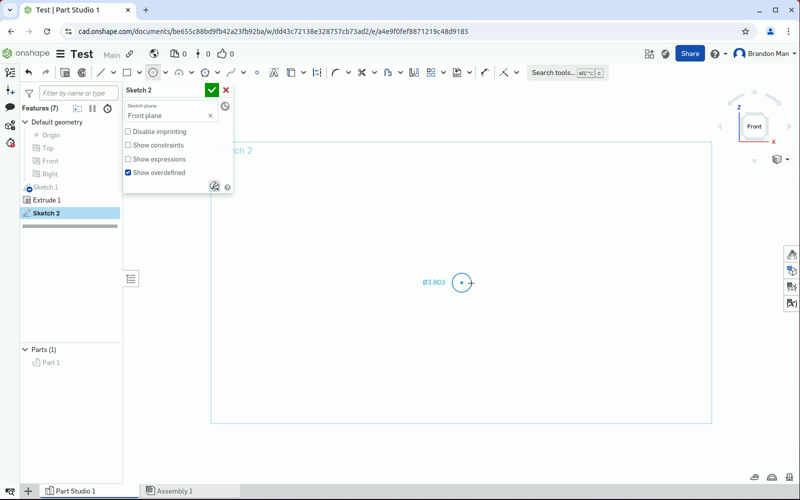
click(471, 282)
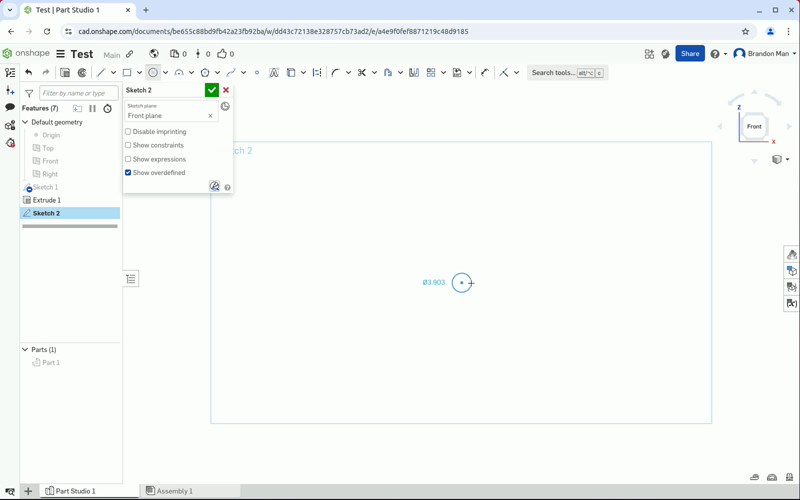
key(esc)
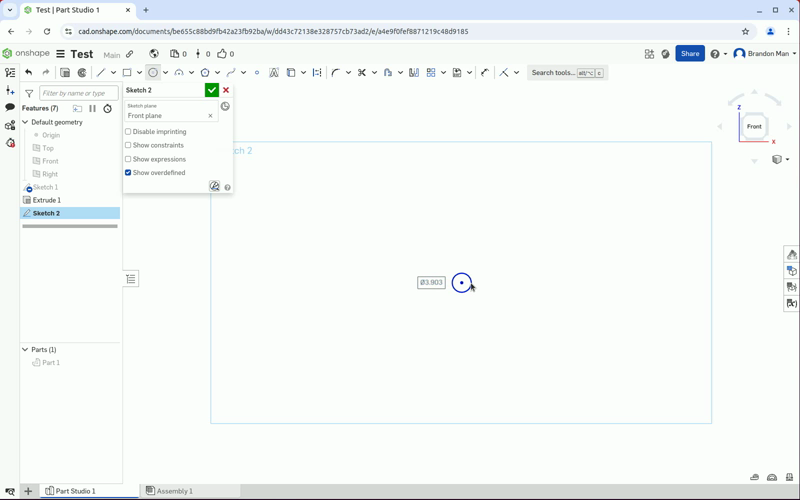
key(c)
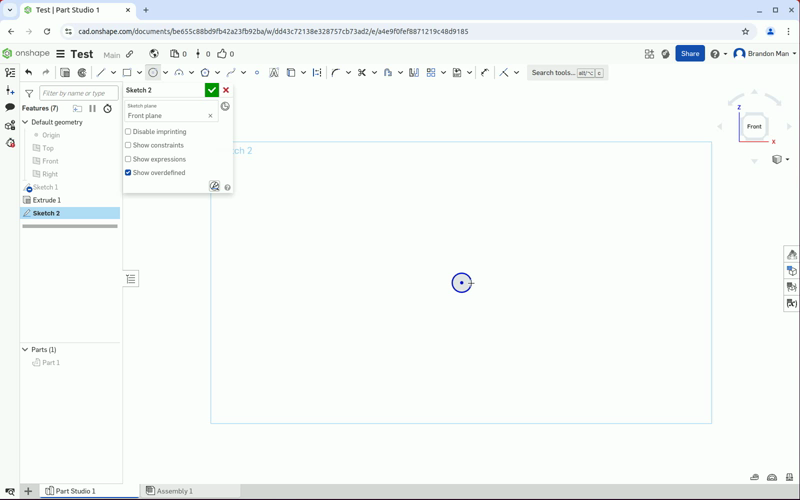
key_down(shift)
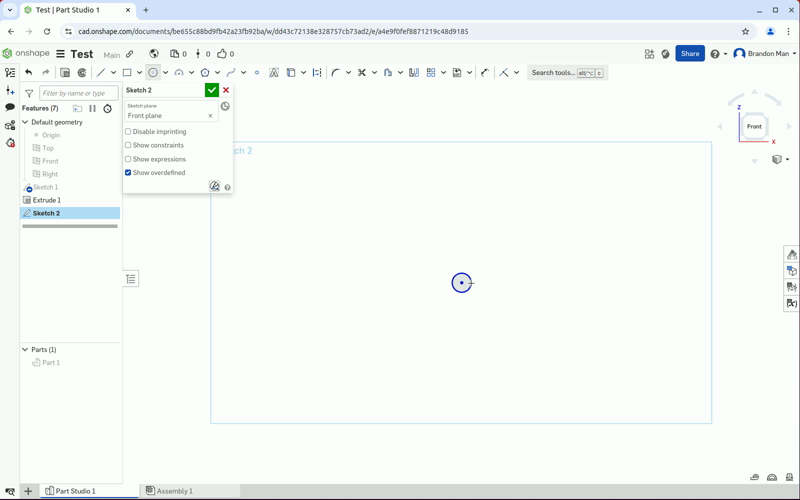
mouse_move(461, 282)
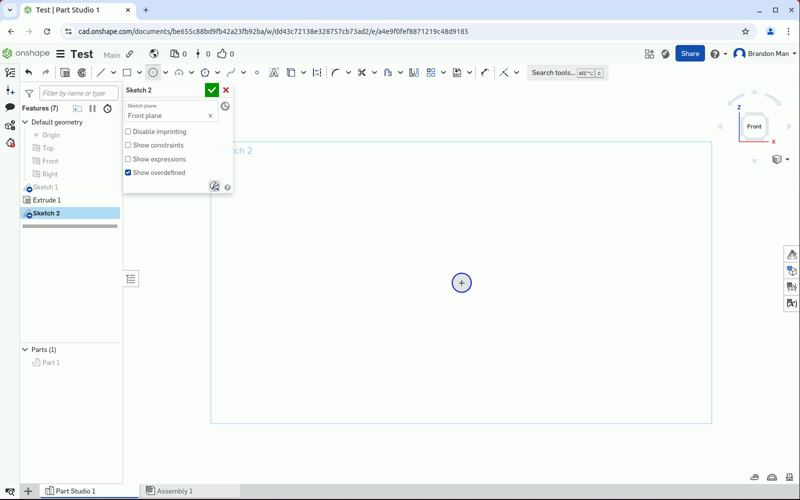
click(461, 282)
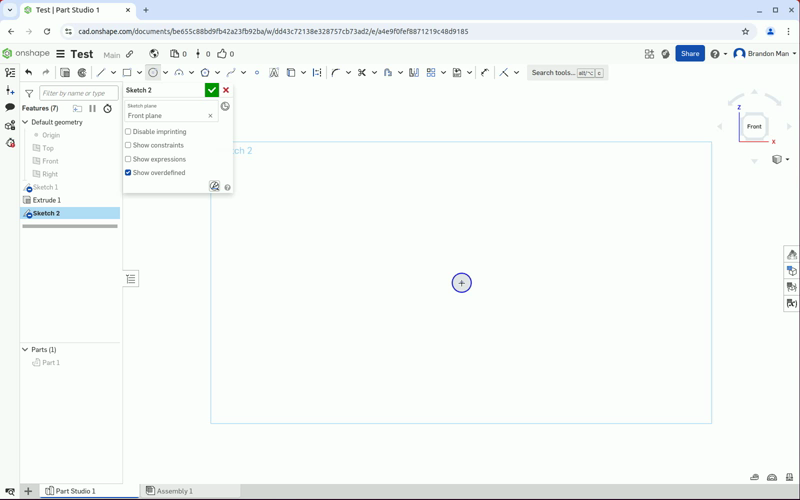
key_up(shift)
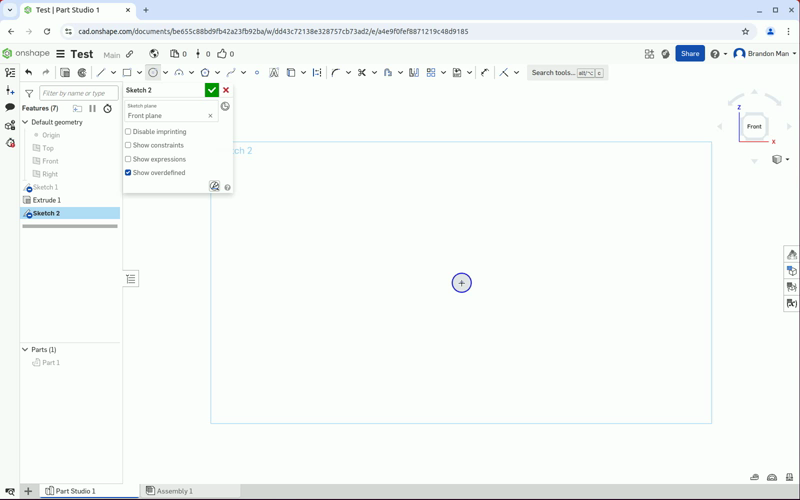
mouse_move(464, 282)
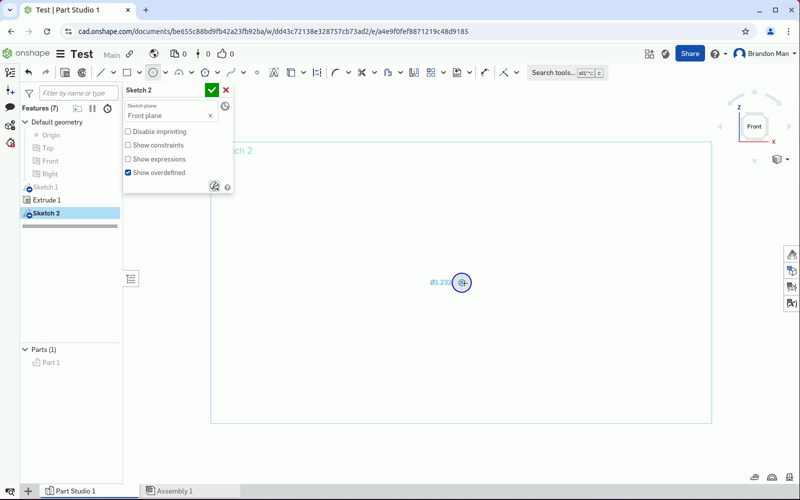
scroll(6)
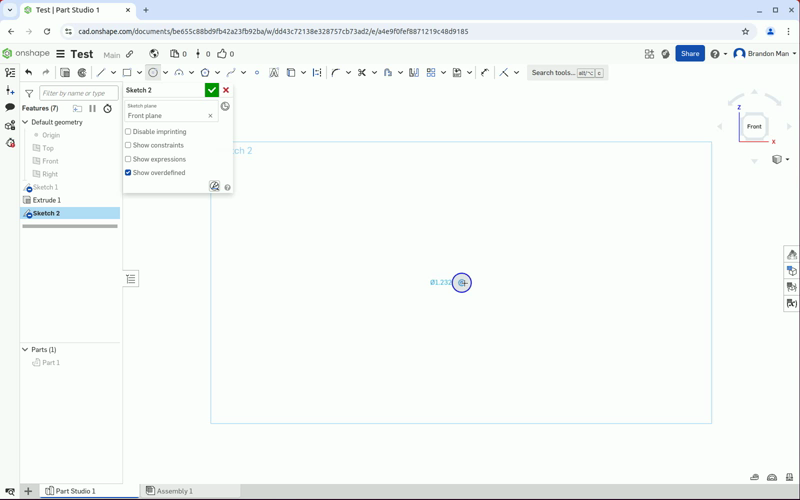
scroll(6)
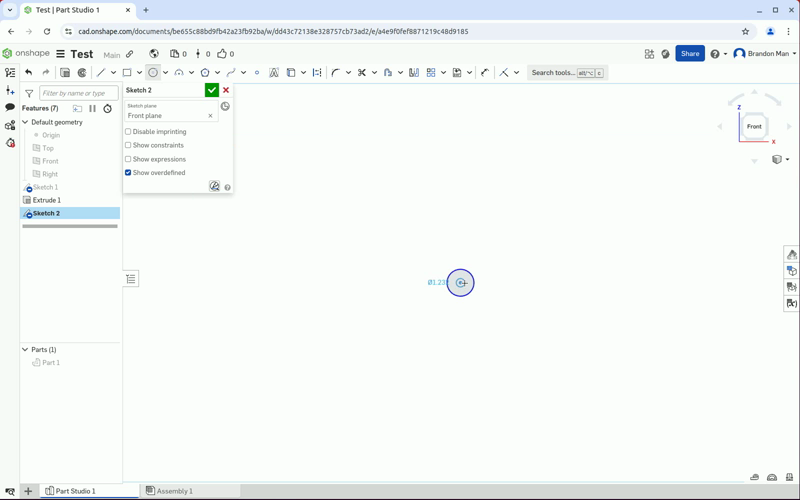
scroll(6)
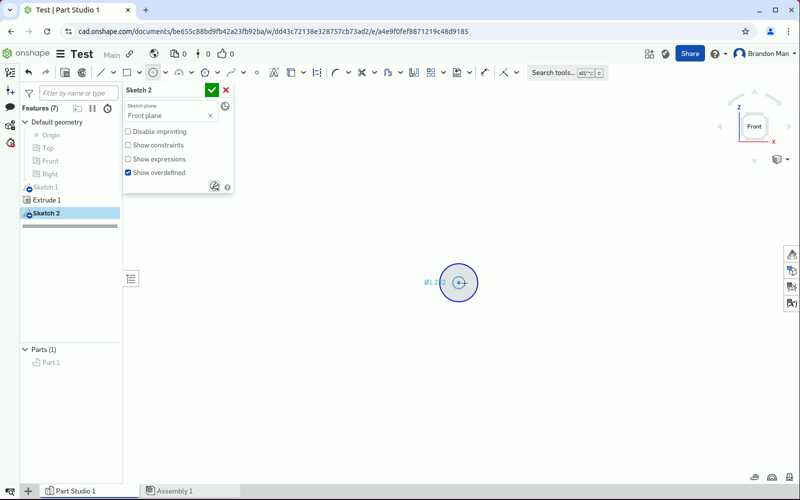
scroll(6)
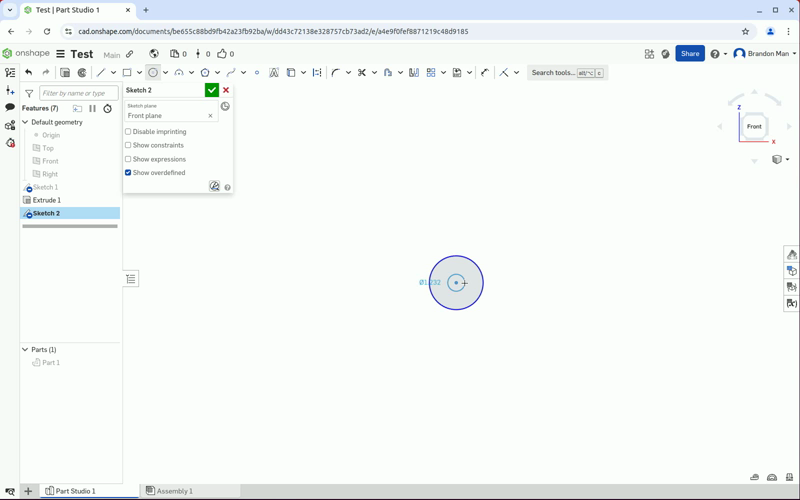
scroll(6)
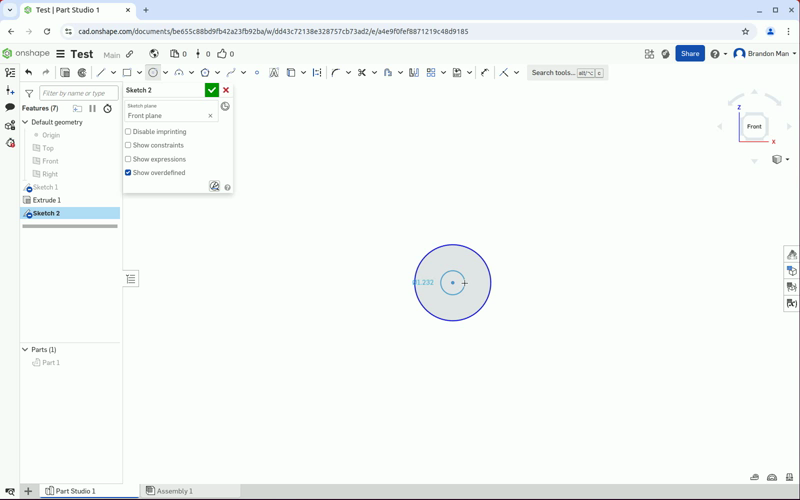
scroll(6)
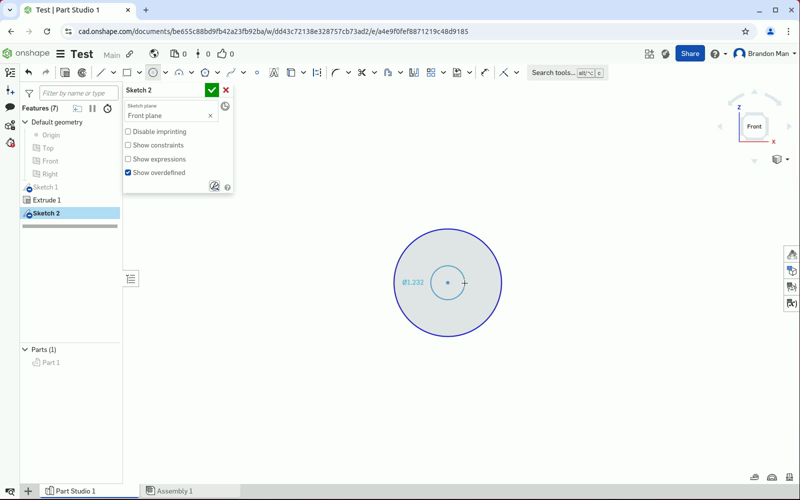
scroll(6)
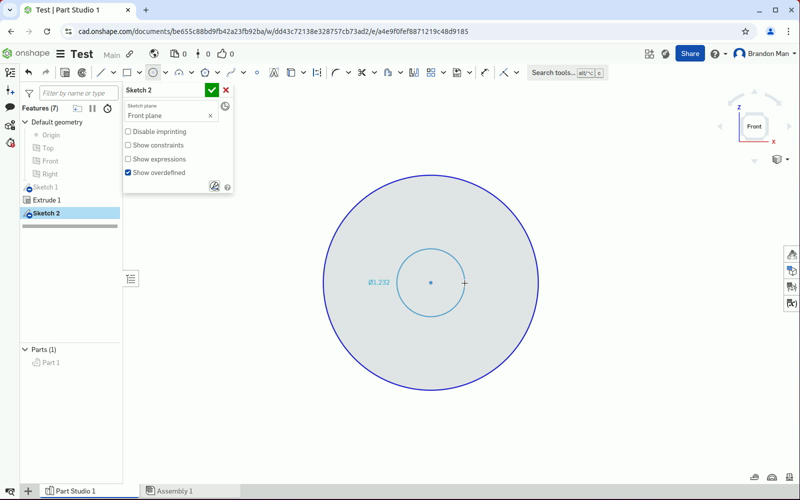
click(464, 282)
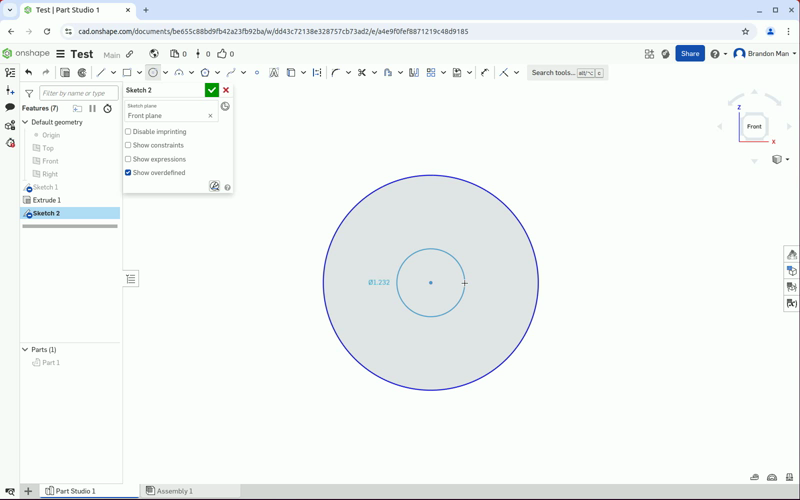
scroll(-6)
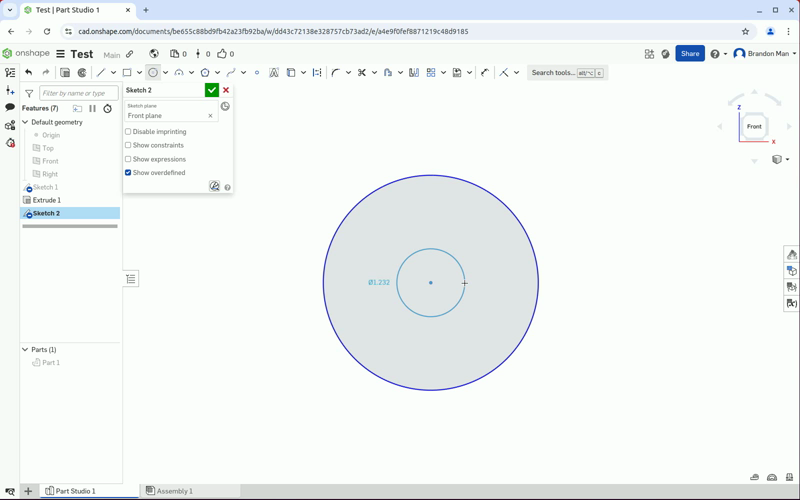
scroll(-6)
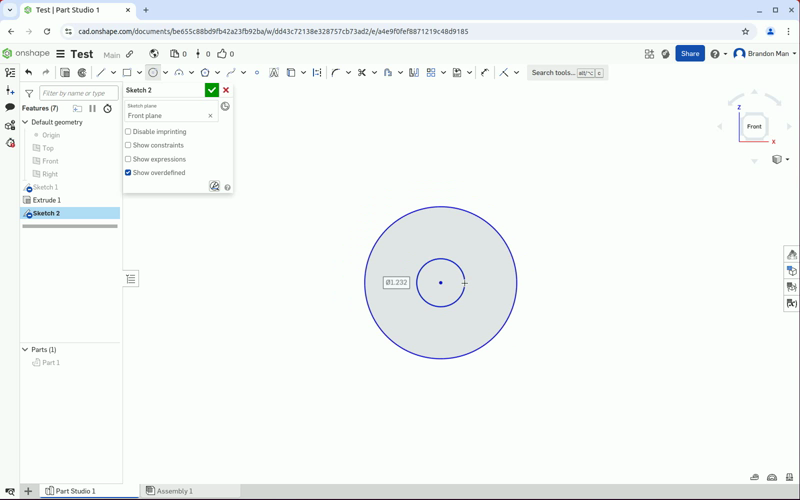
scroll(-6)
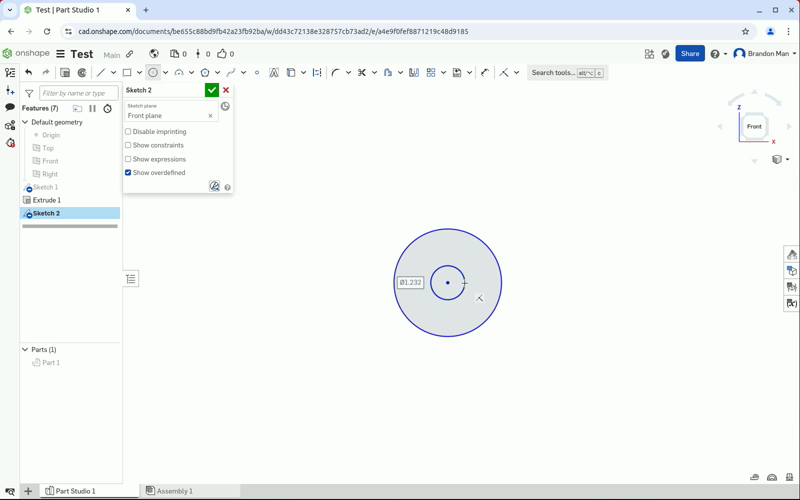
scroll(-6)
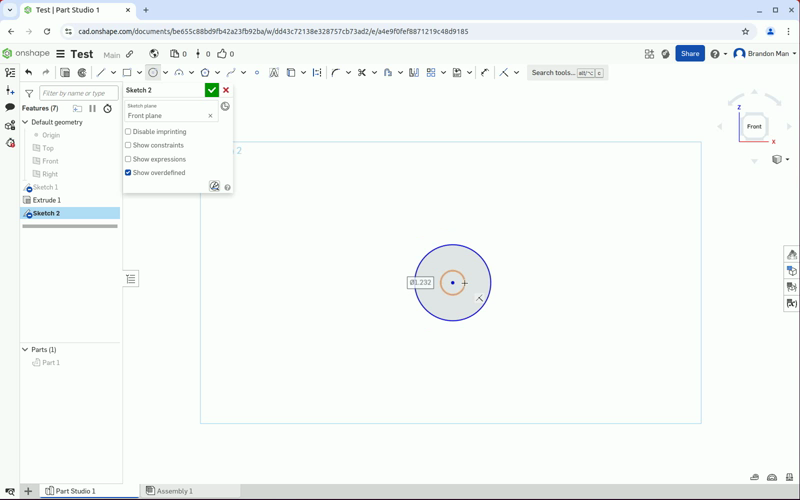
scroll(-6)
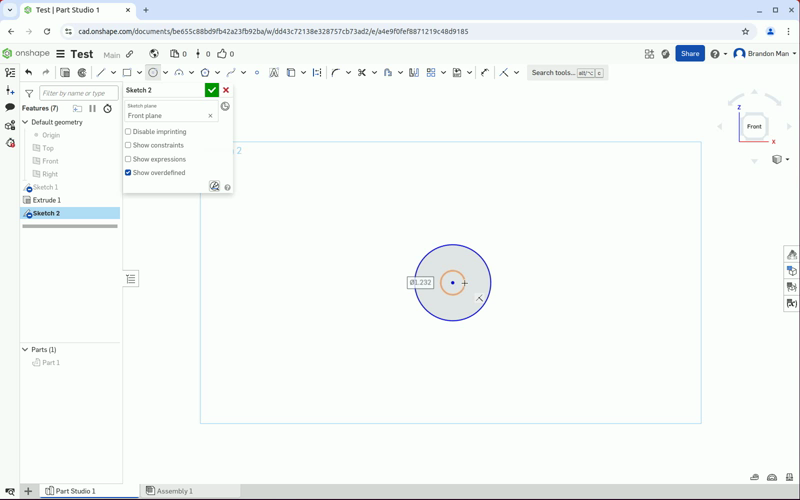
scroll(-6)
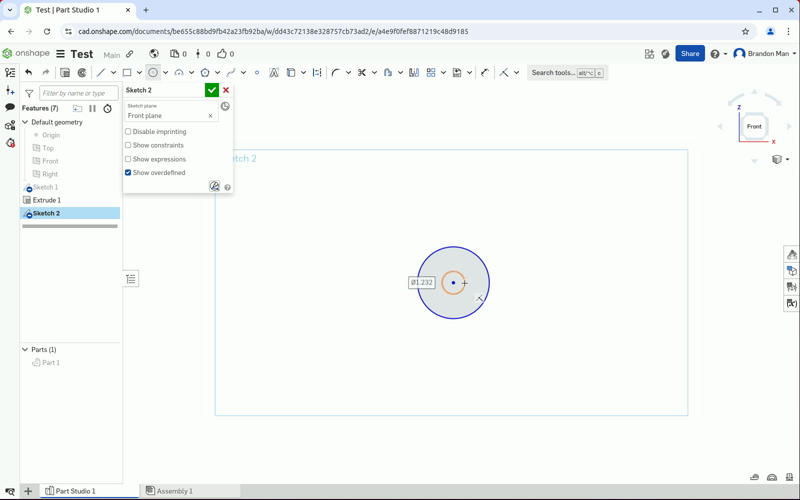
scroll(-6)
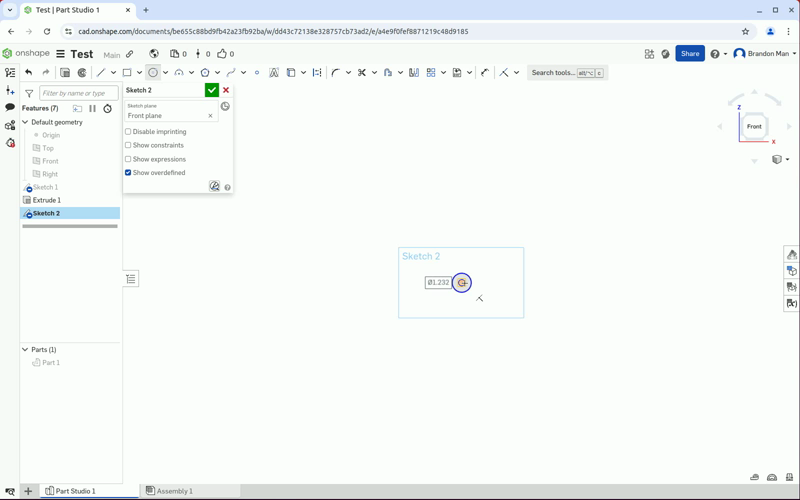
key(esc)
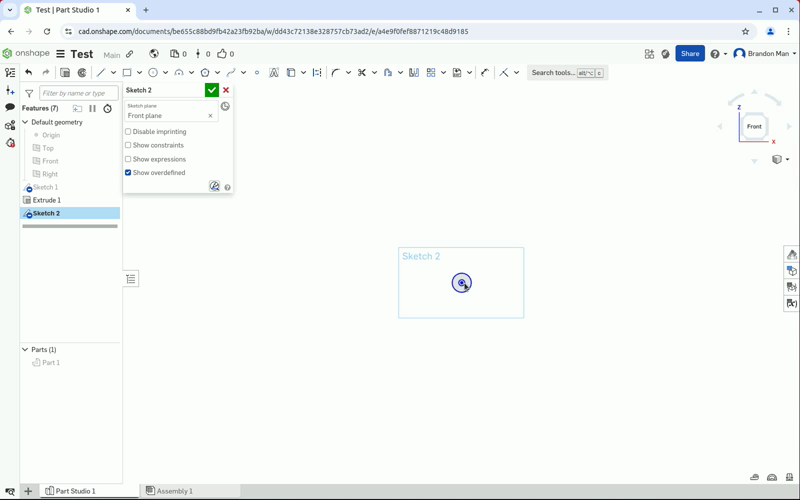
mouse_move(469, 285)
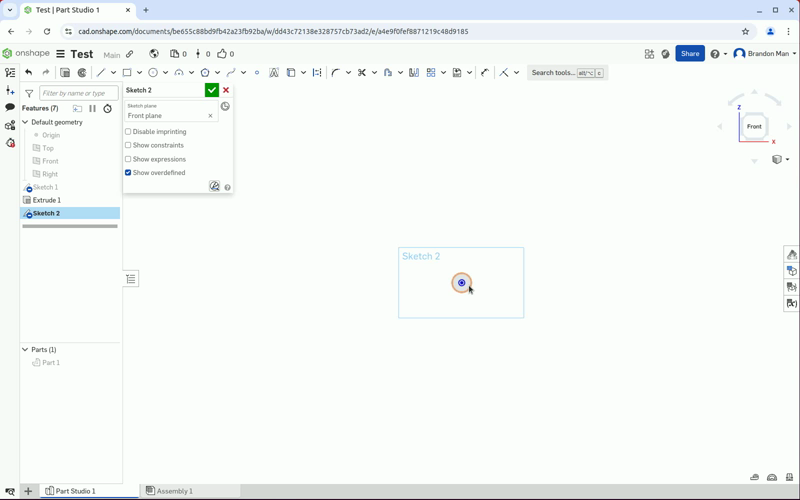
scroll(6)
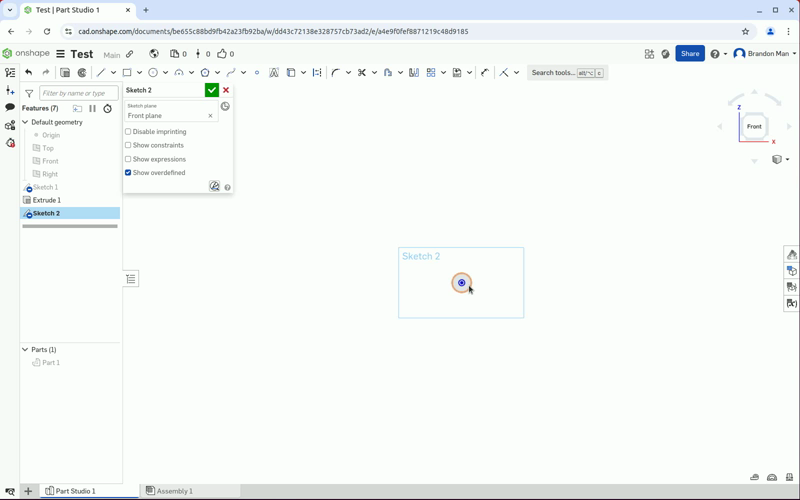
scroll(6)
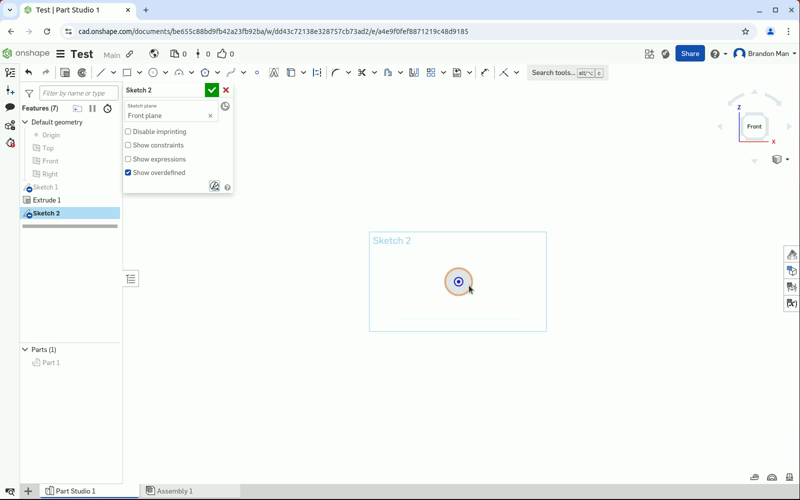
scroll(6)
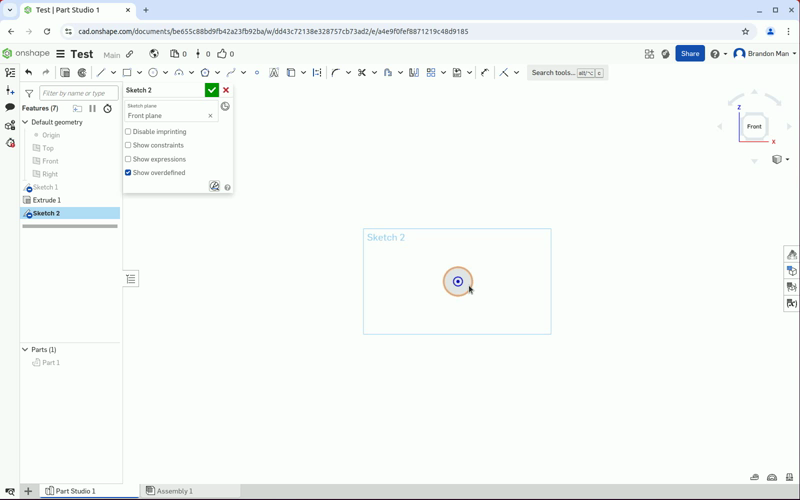
scroll(6)
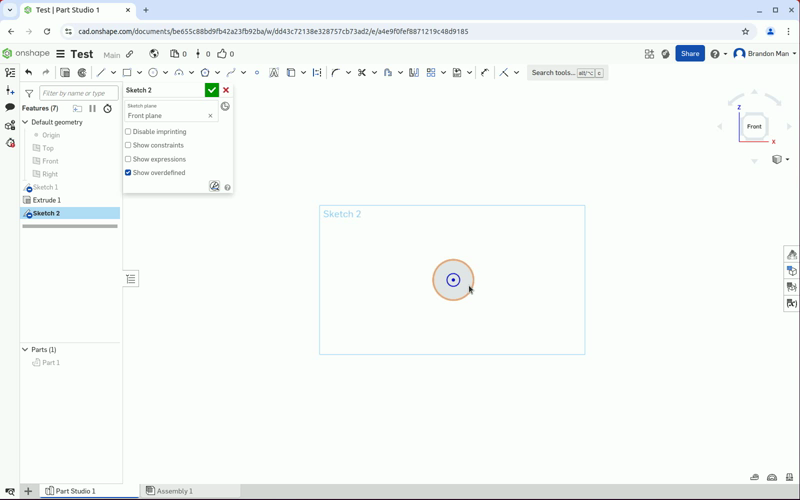
scroll(6)
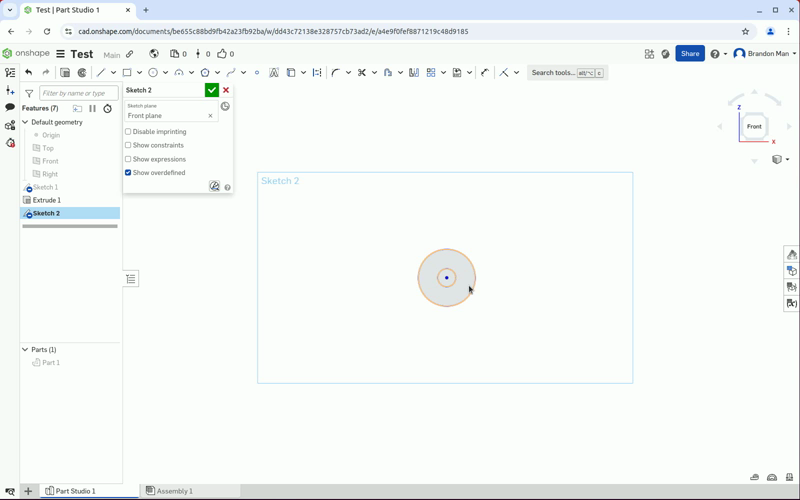
scroll(6)
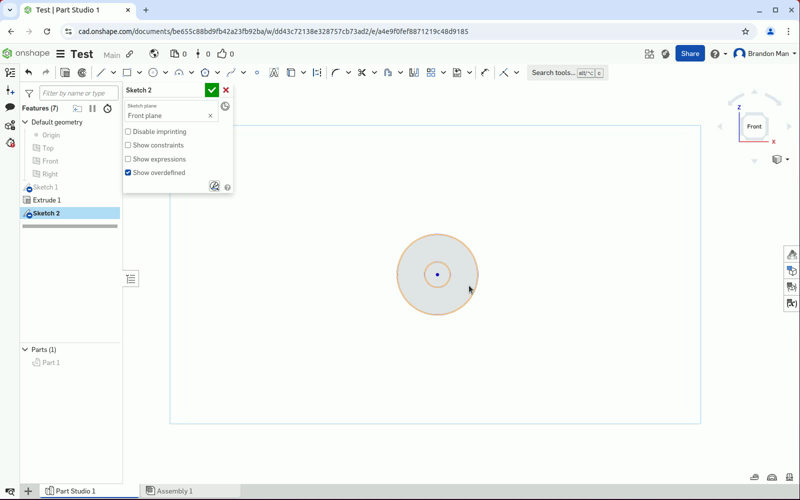
scroll(6)
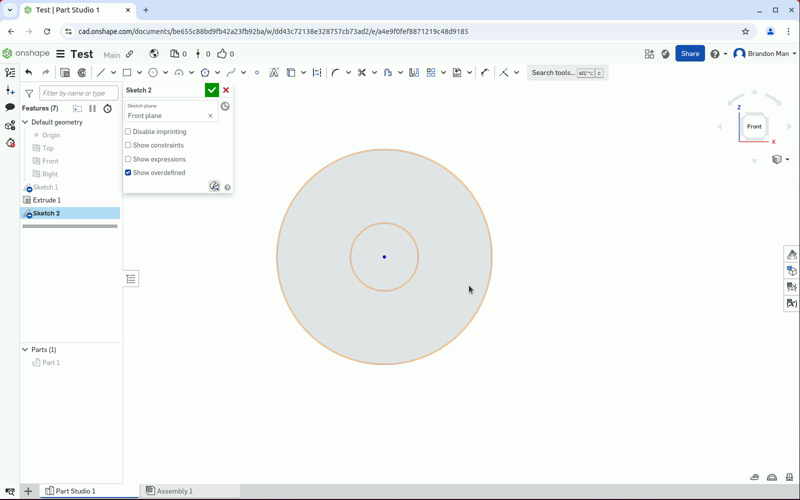
click(469, 285)
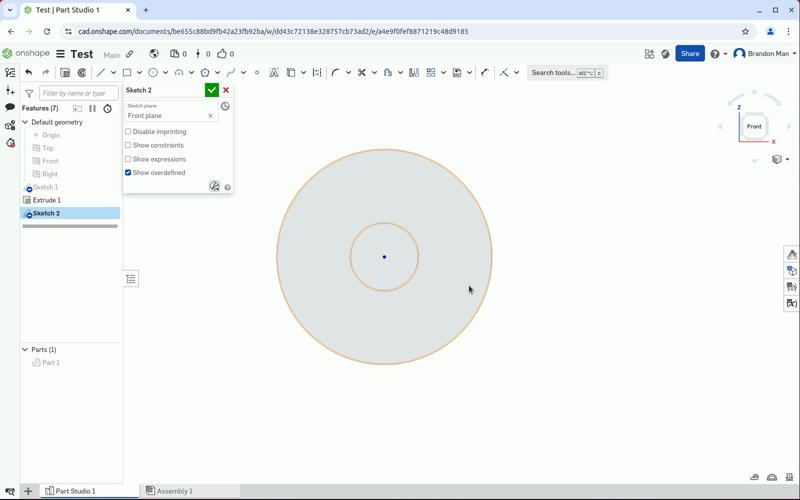
scroll(-6)
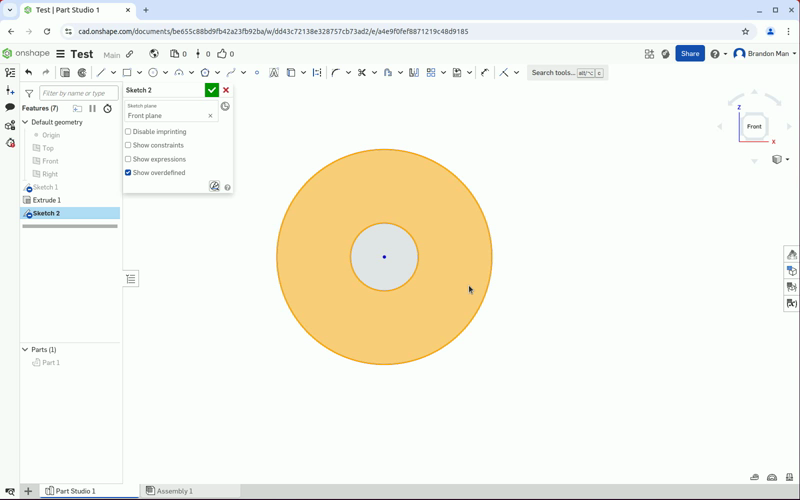
scroll(-6)
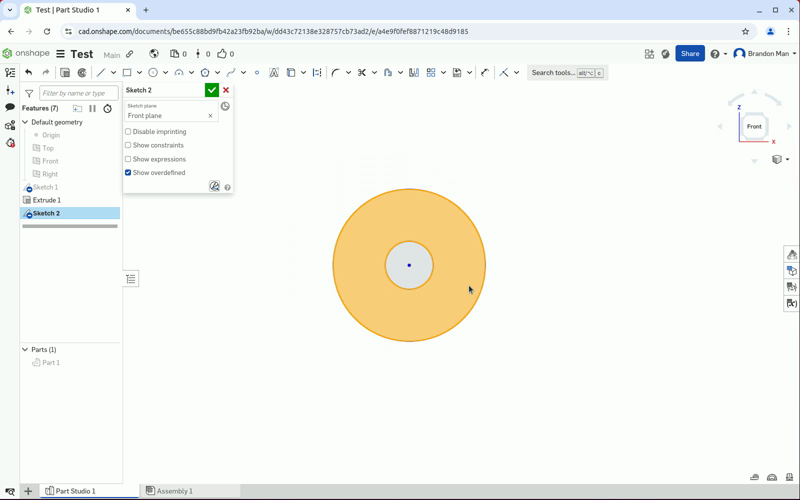
scroll(-6)
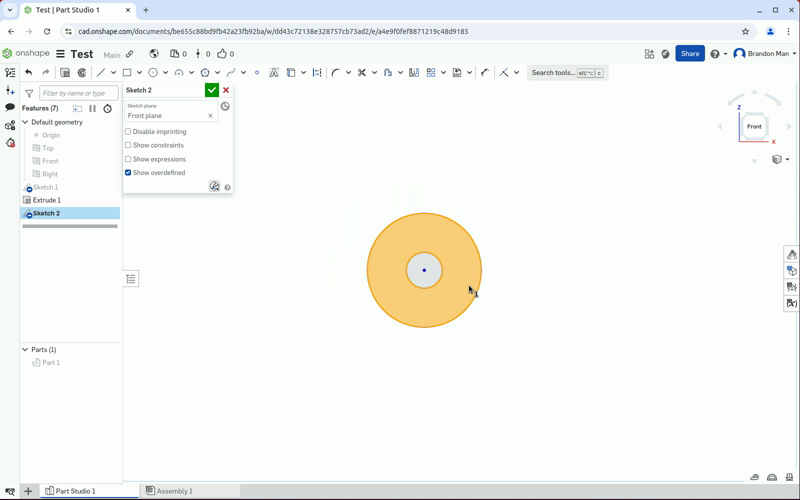
scroll(-6)
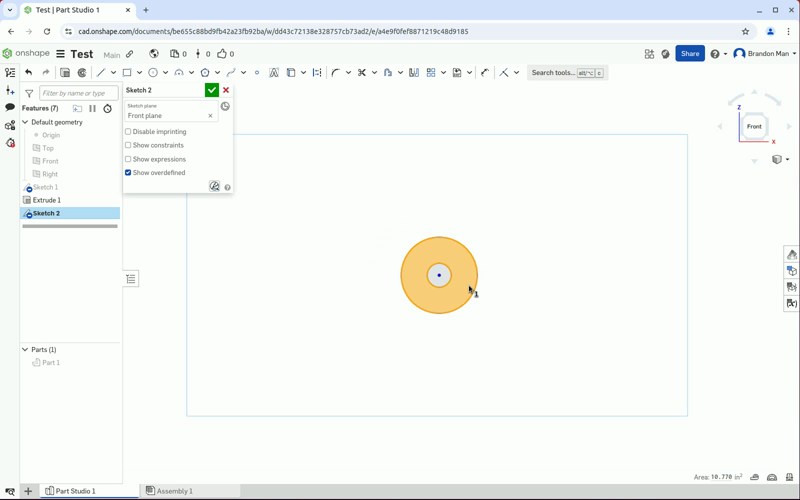
scroll(-6)
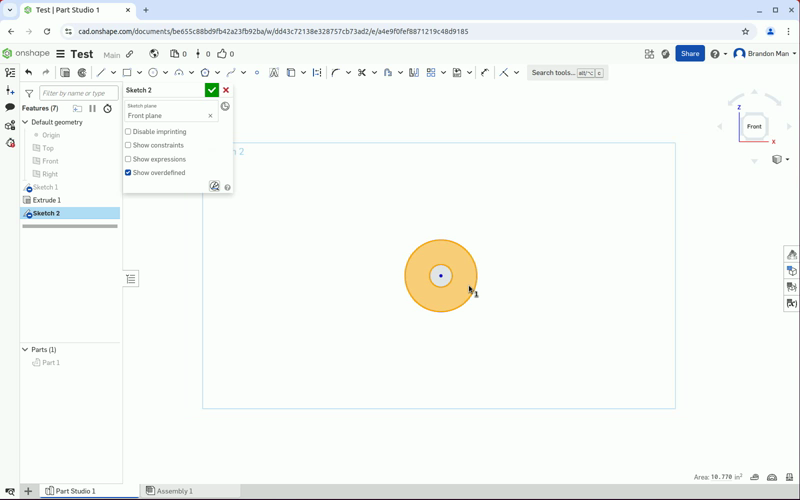
scroll(-6)
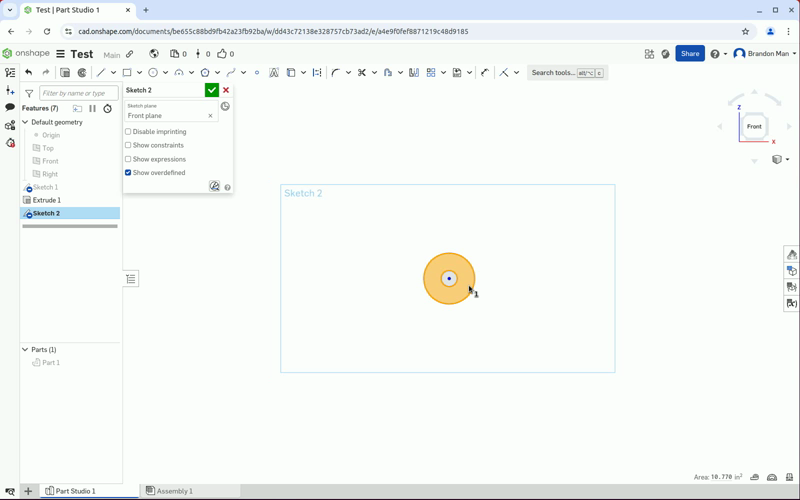
scroll(-6)
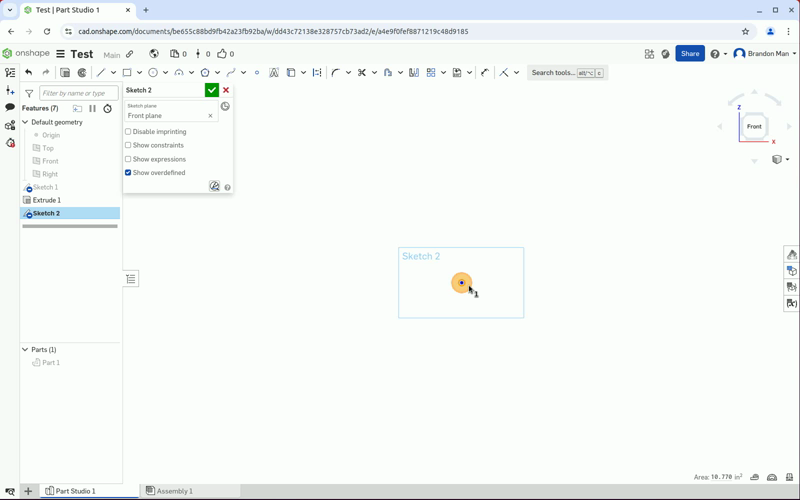
mouse_move(73, 352)
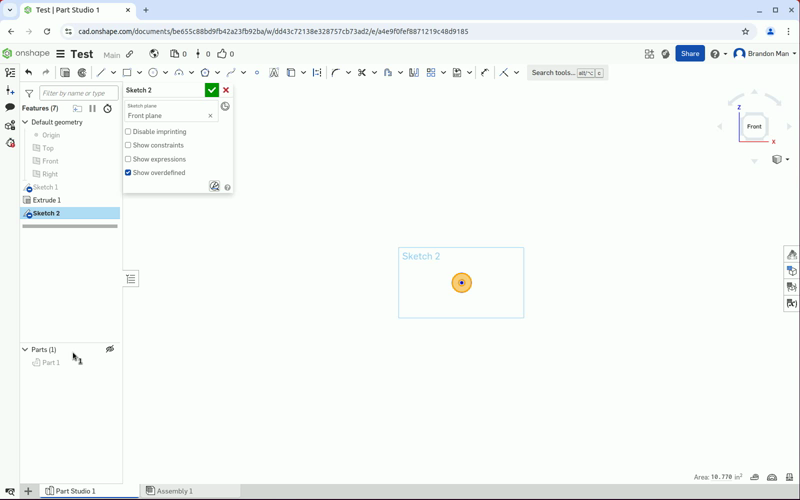
key(shift+y)
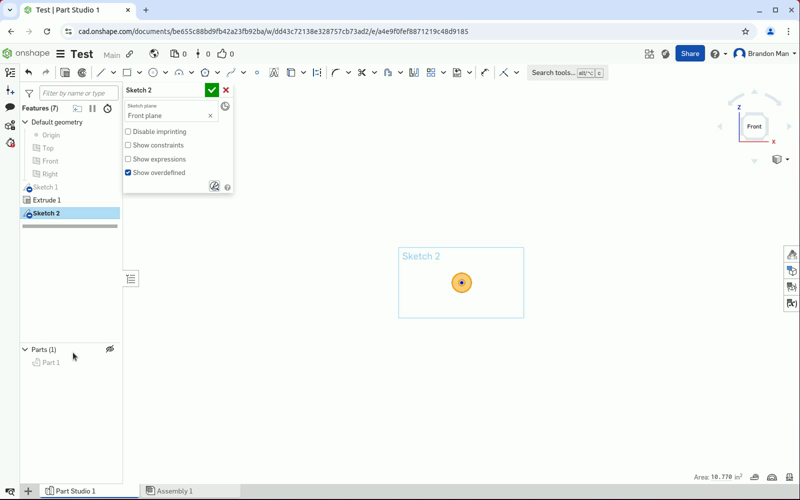
key(shift+e)
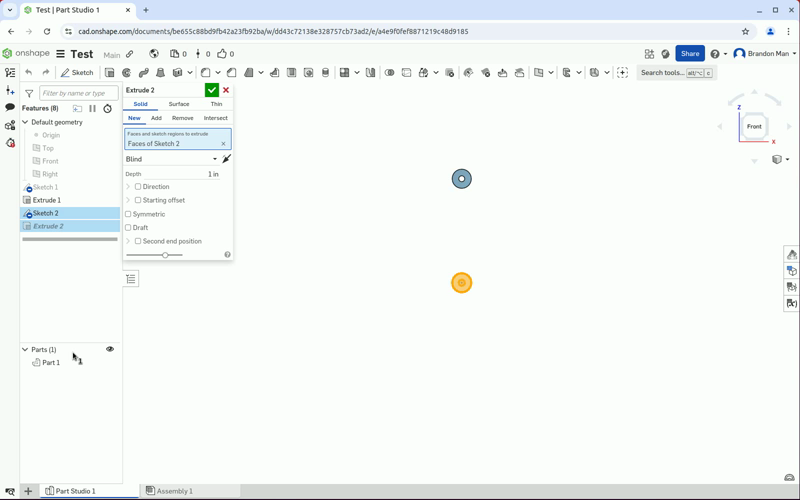
mouse_move(143, 106)
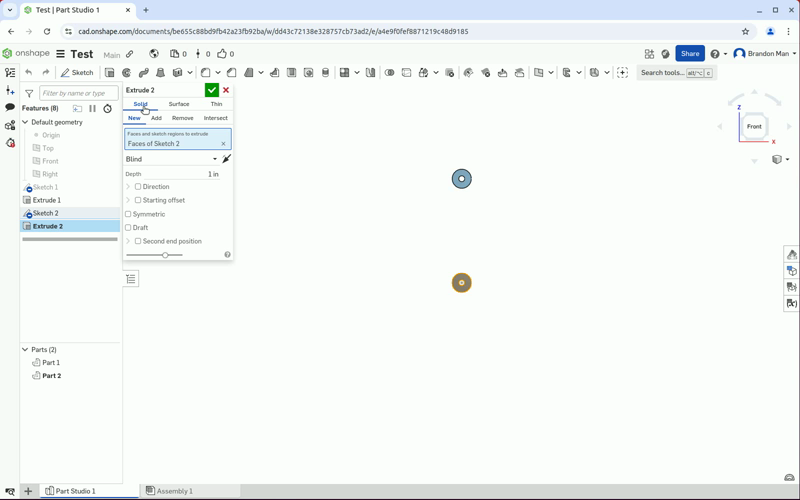
click(143, 106)
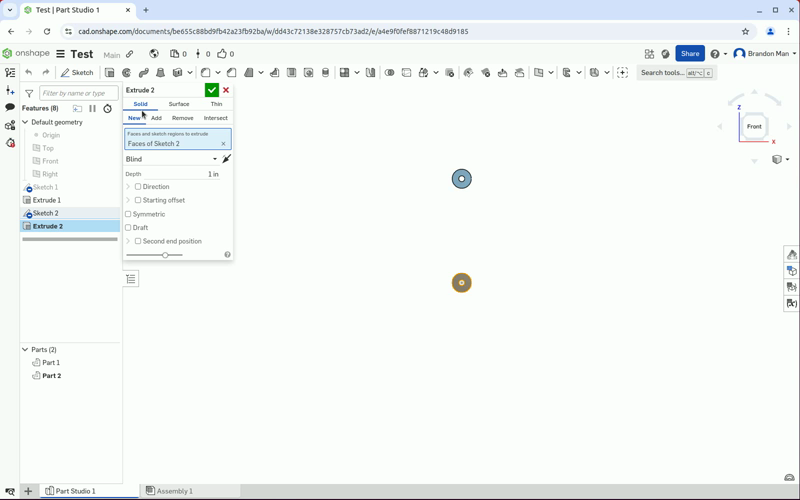
mouse_move(137, 120)
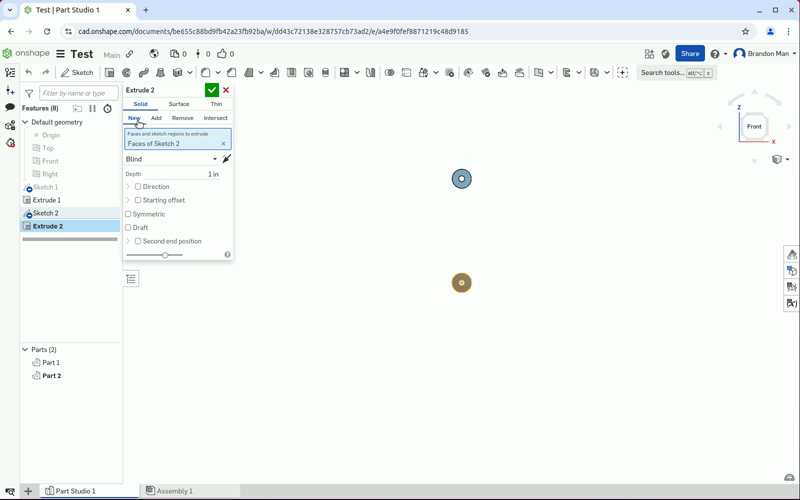
click(137, 120)
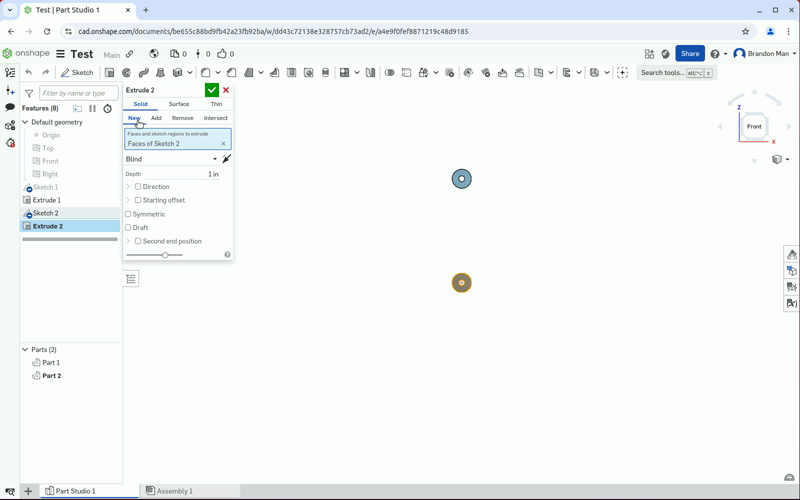
key(tab, 4)
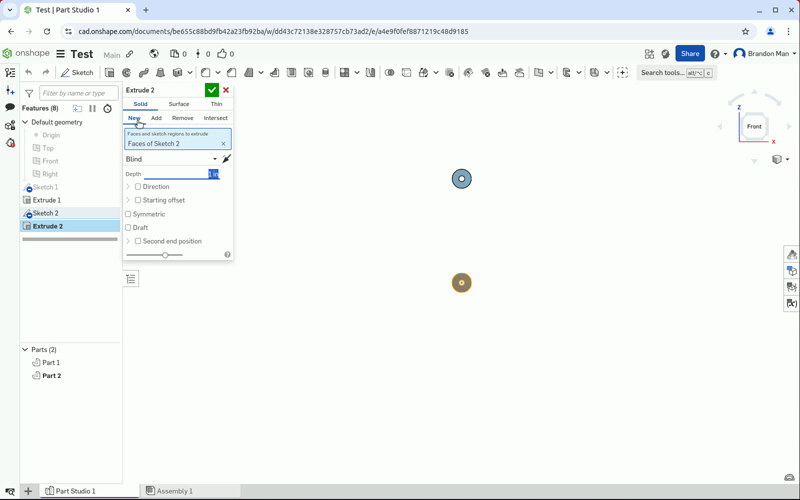
text(0.481)
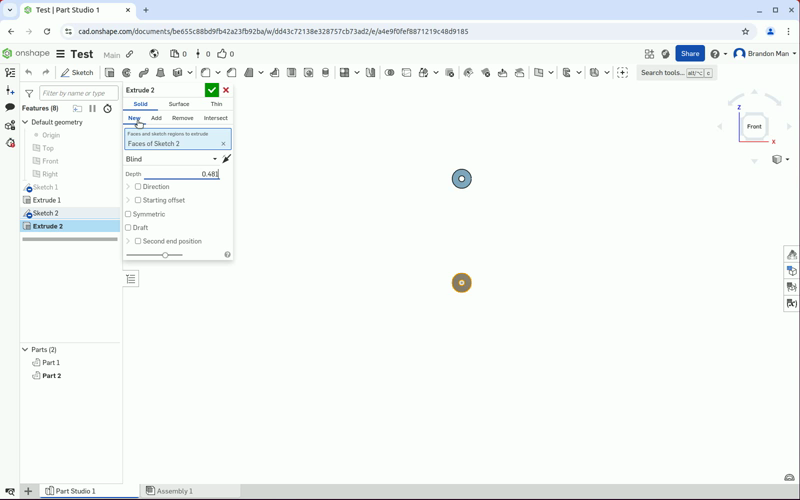
key(enter)
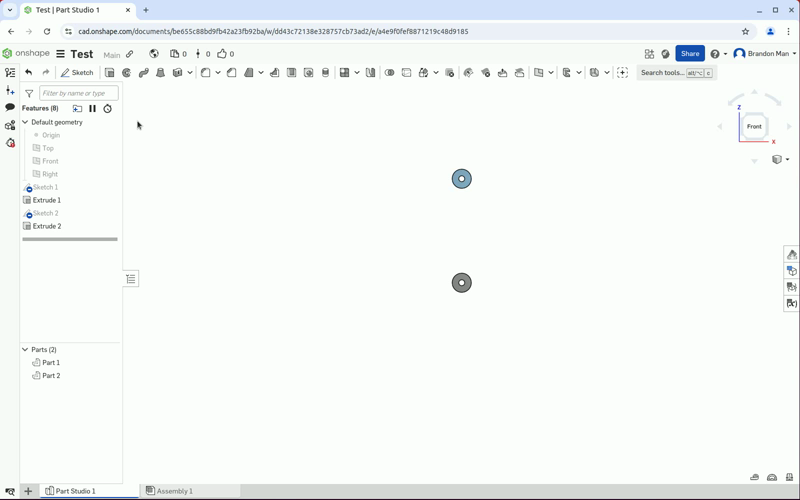
key(shift+h)
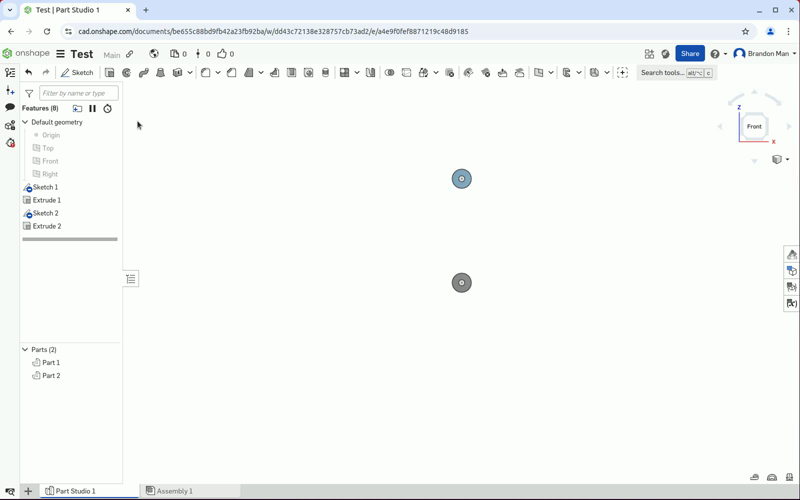
key(shift+h)
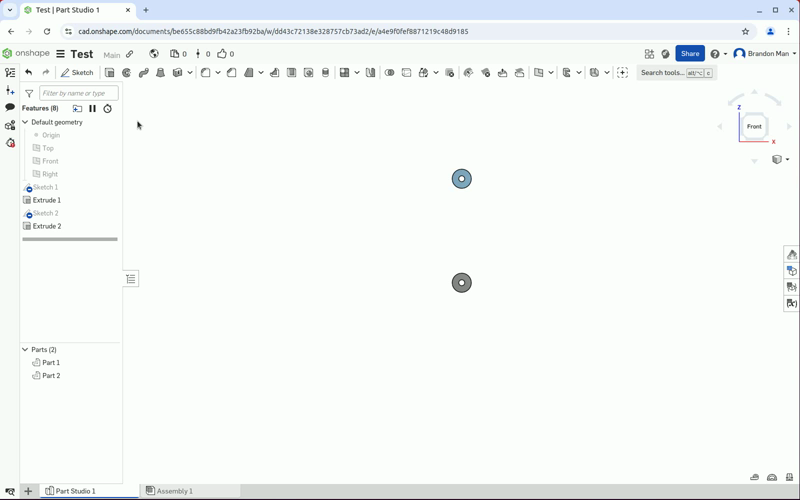
mouse_move(73, 189)
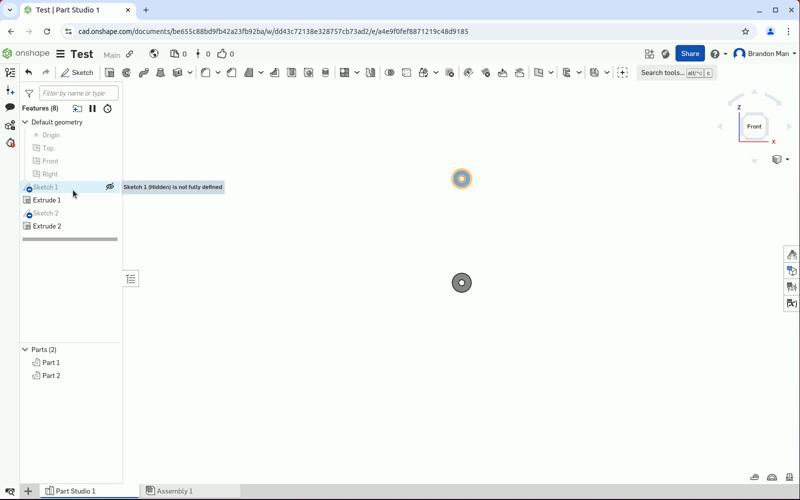
click(73, 189)
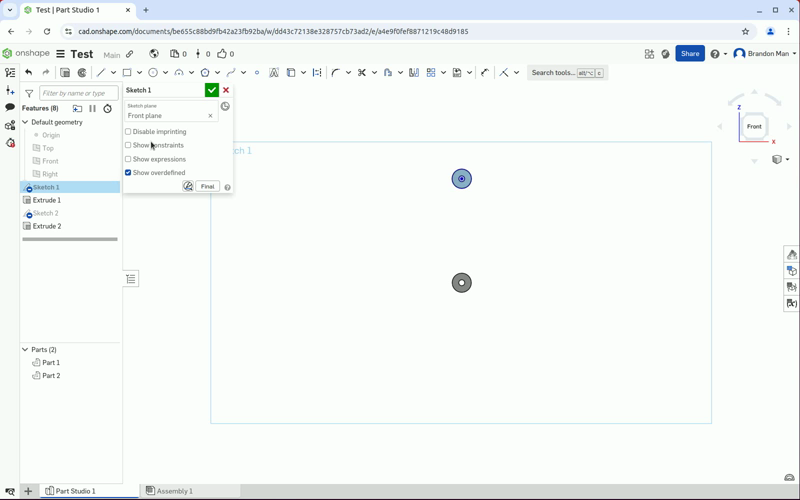
mouse_move(229, 92)
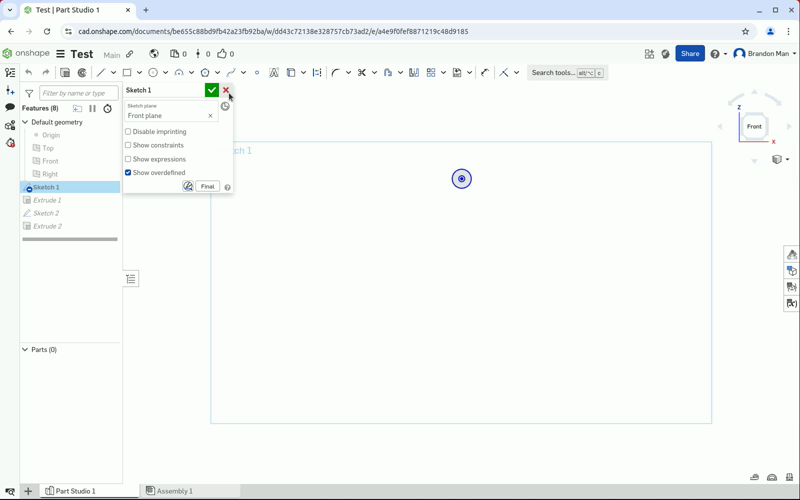
click(229, 92)
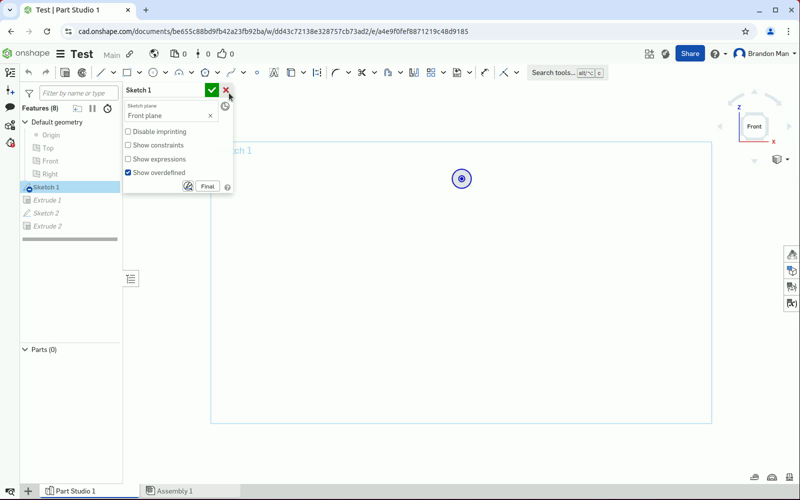
key(shift+s)
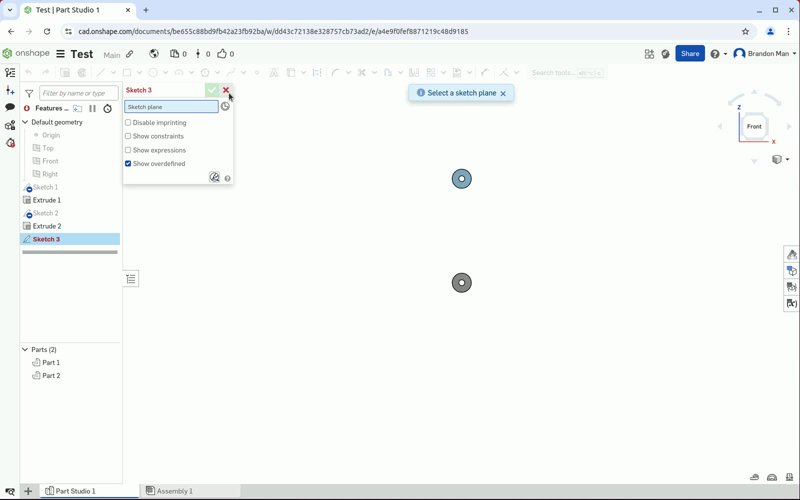
mouse_move(73, 163)
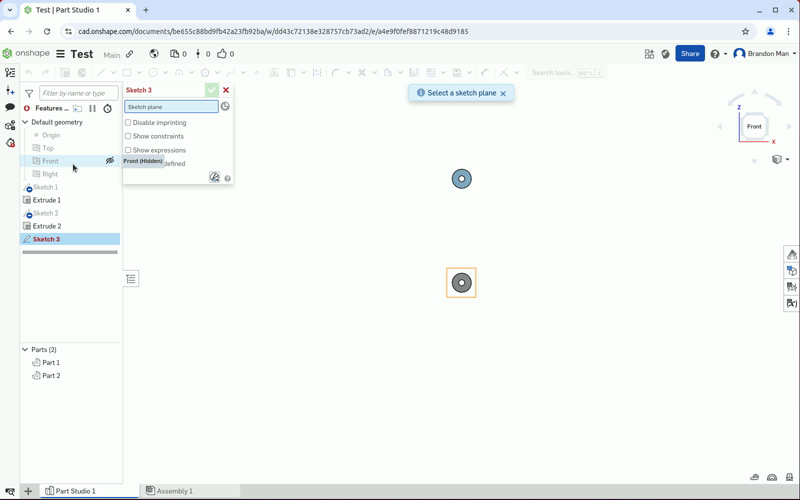
click(73, 163)
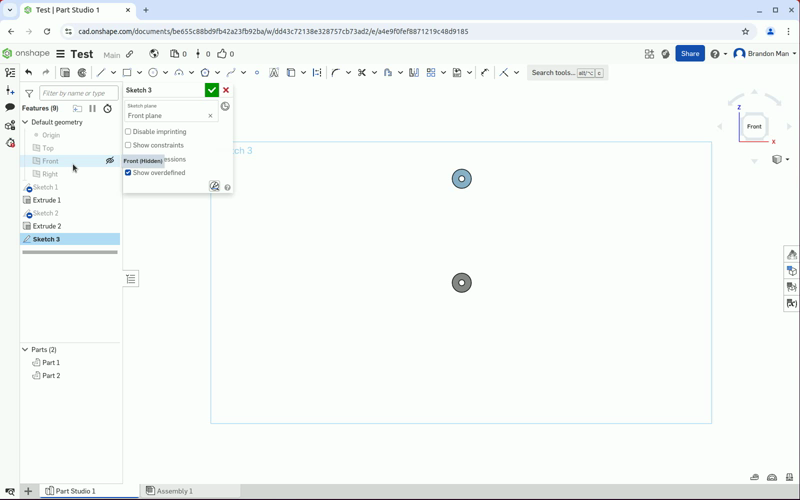
mouse_move(73, 352)
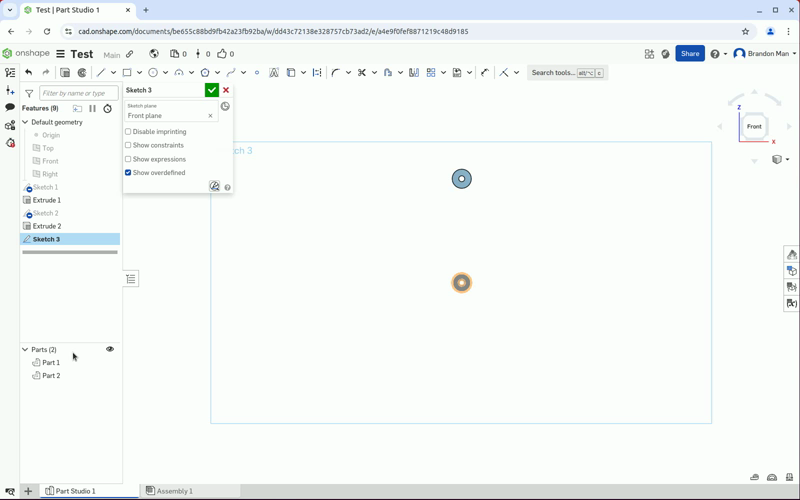
key(y)
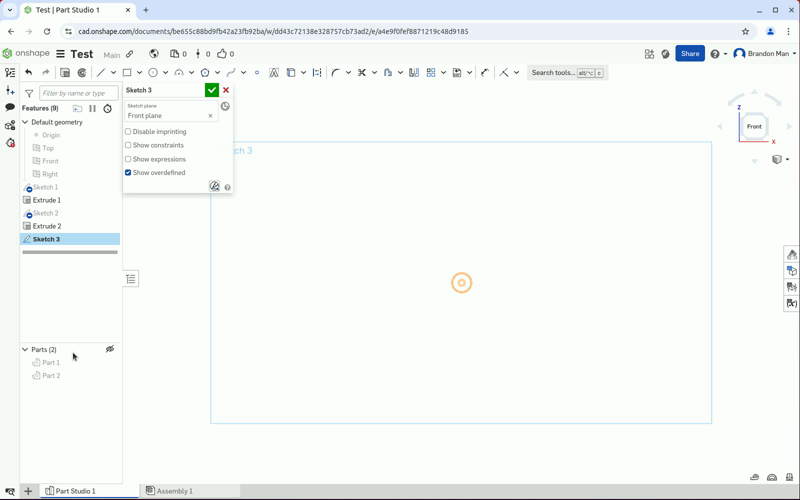
key(c)
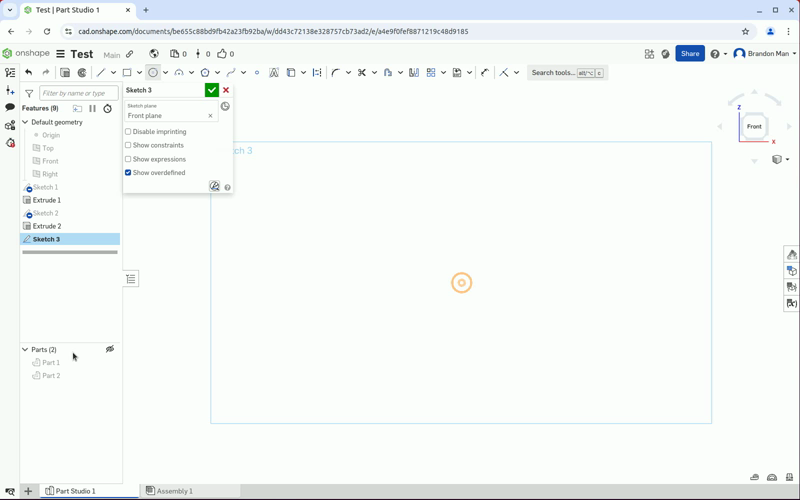
key_down(shift)
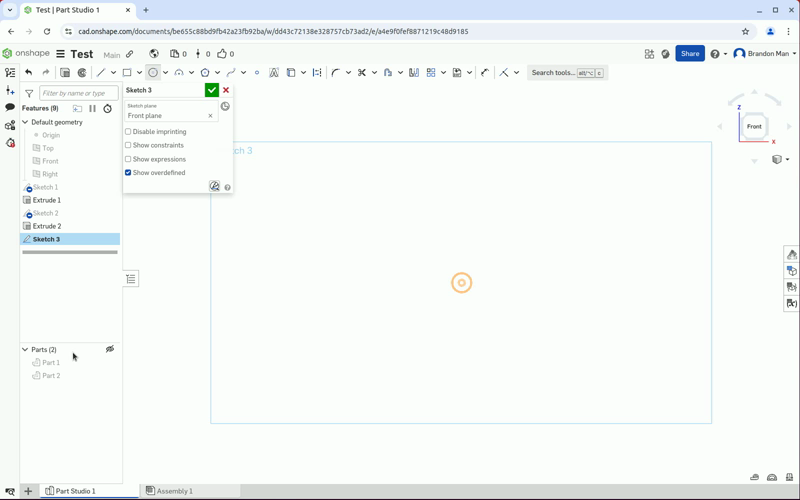
mouse_move(501, 282)
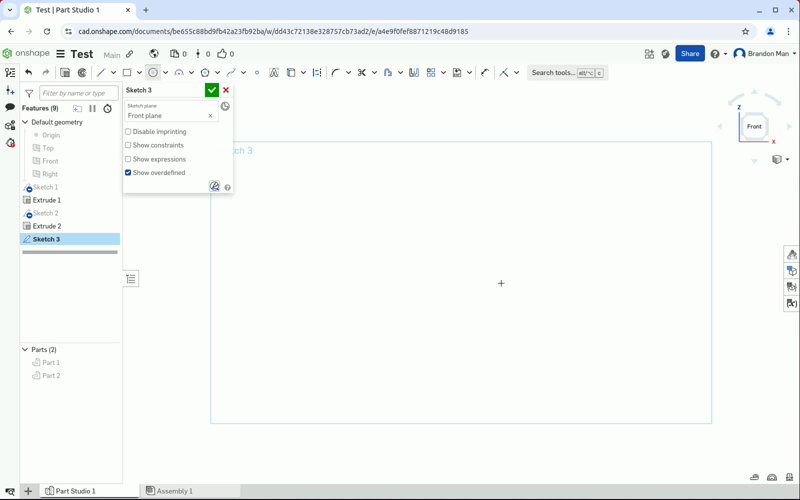
click(501, 282)
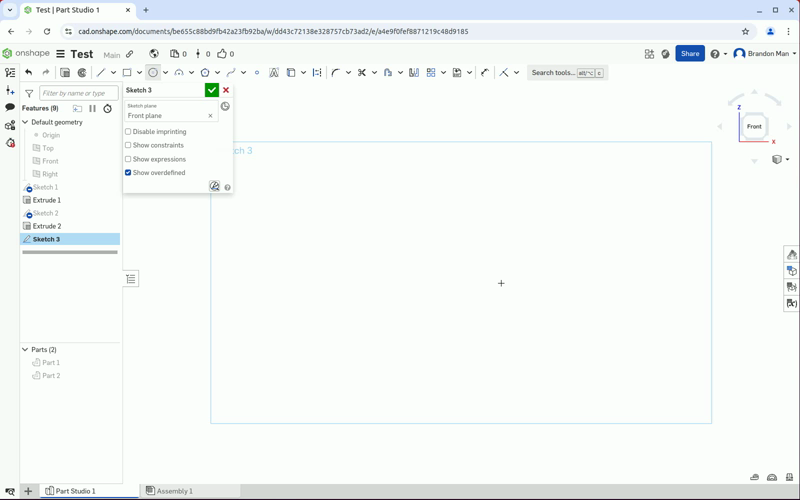
key_up(shift)
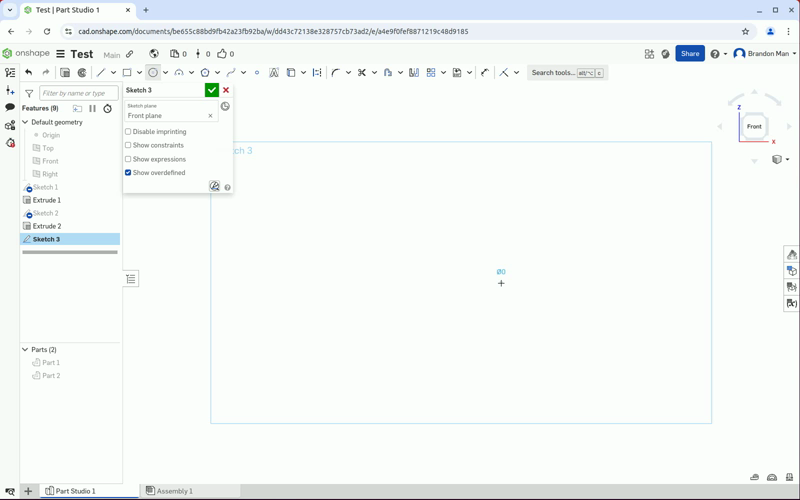
mouse_move(508, 282)
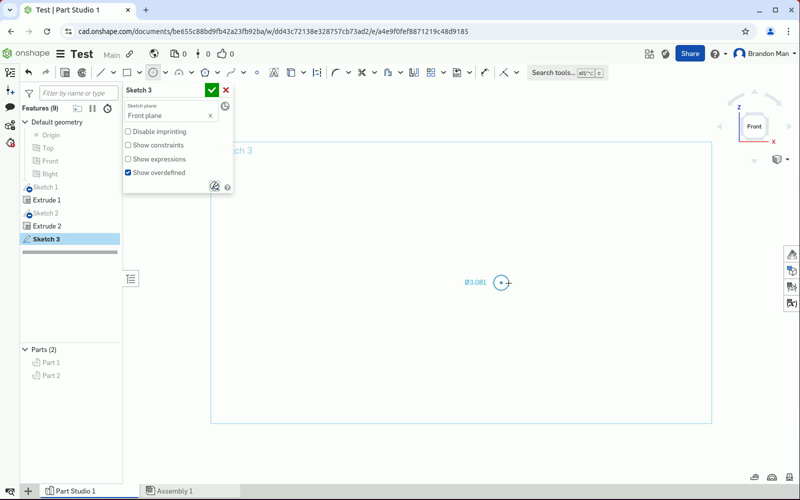
click(508, 282)
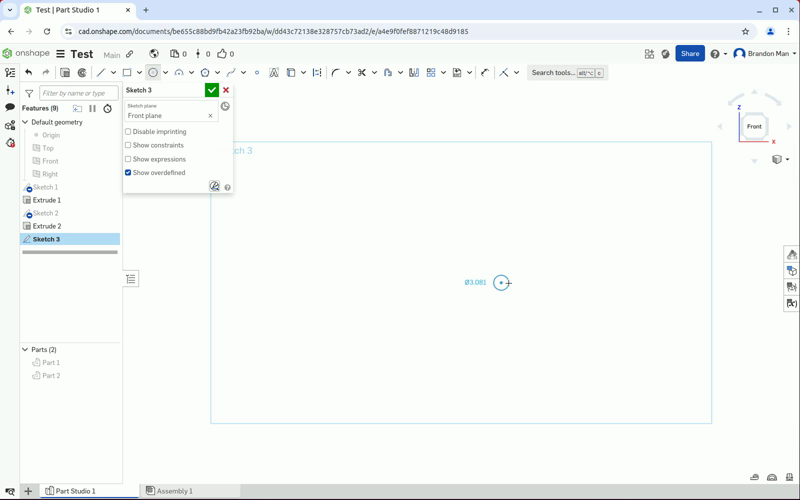
key(esc)
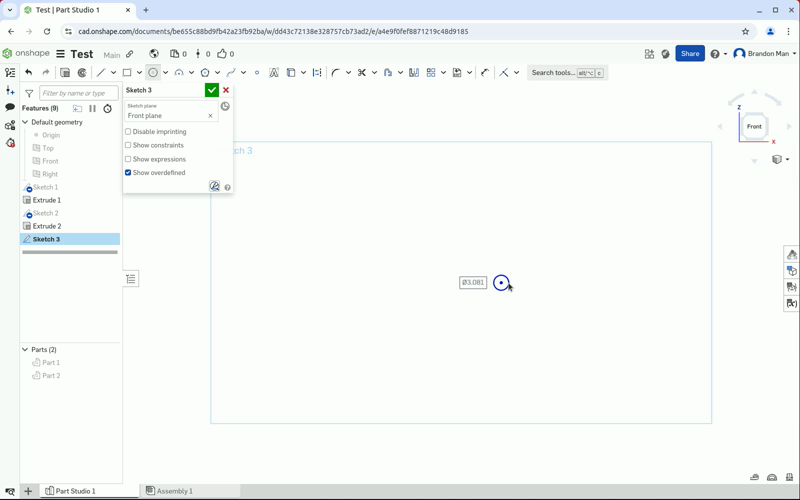
key(c)
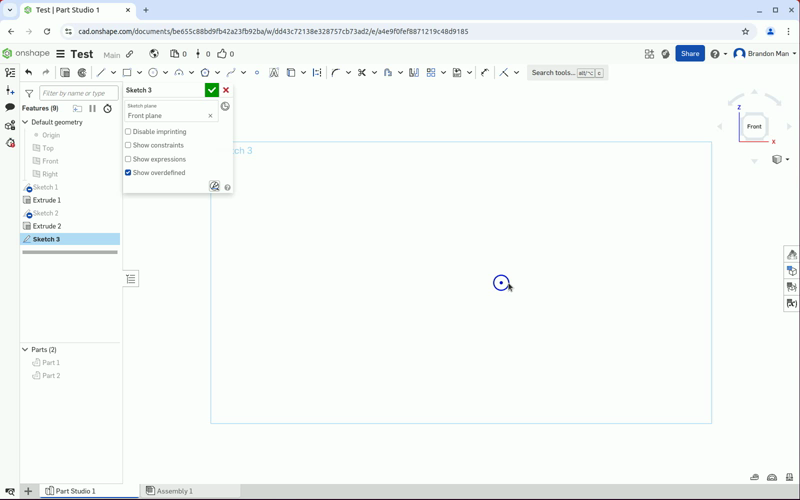
key_down(shift)
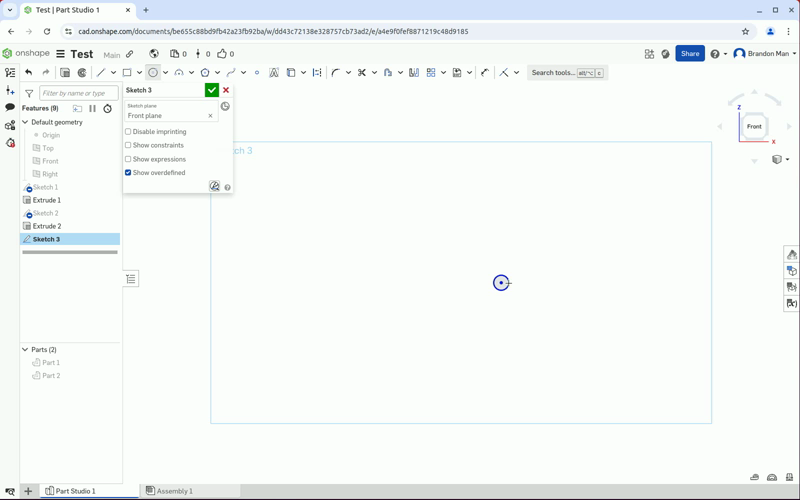
mouse_move(501, 282)
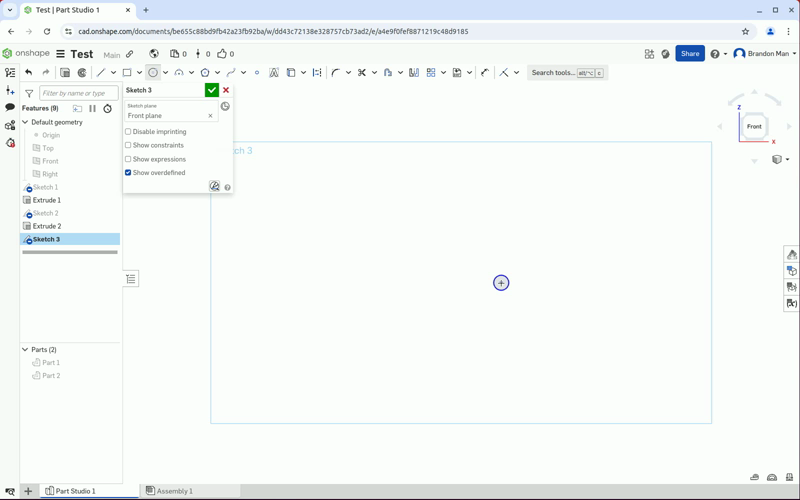
click(501, 282)
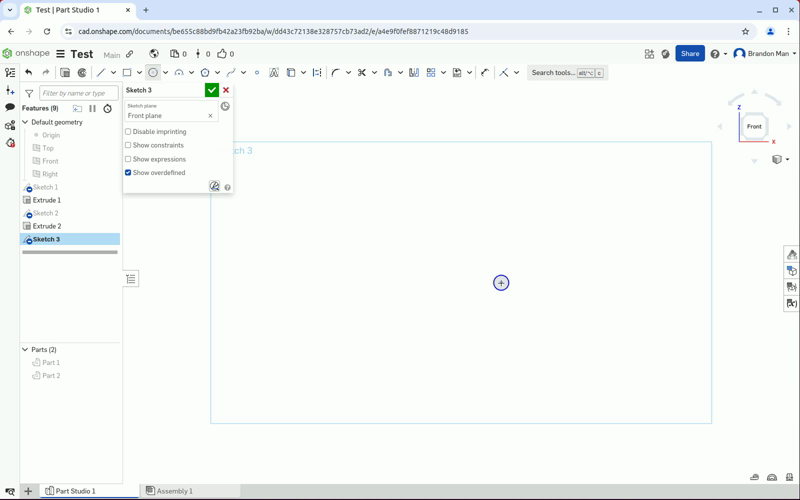
key_up(shift)
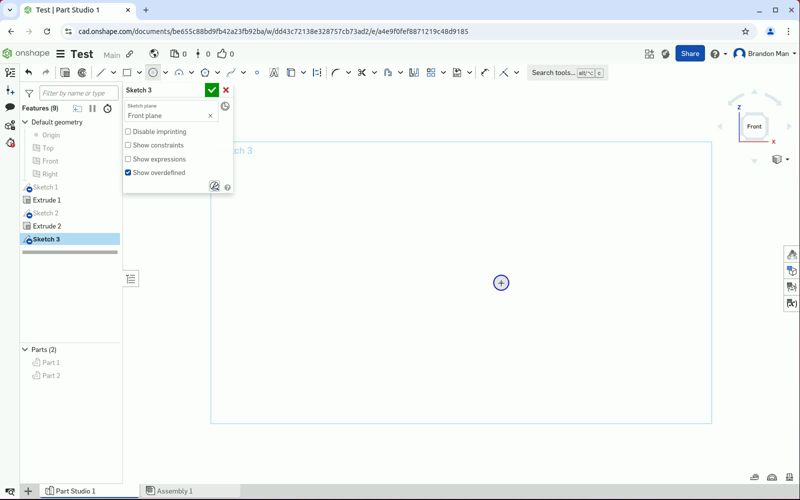
mouse_move(504, 282)
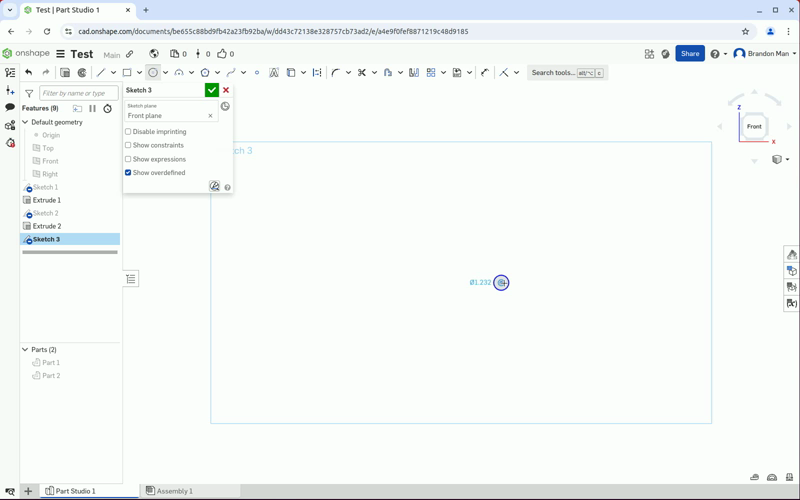
scroll(6)
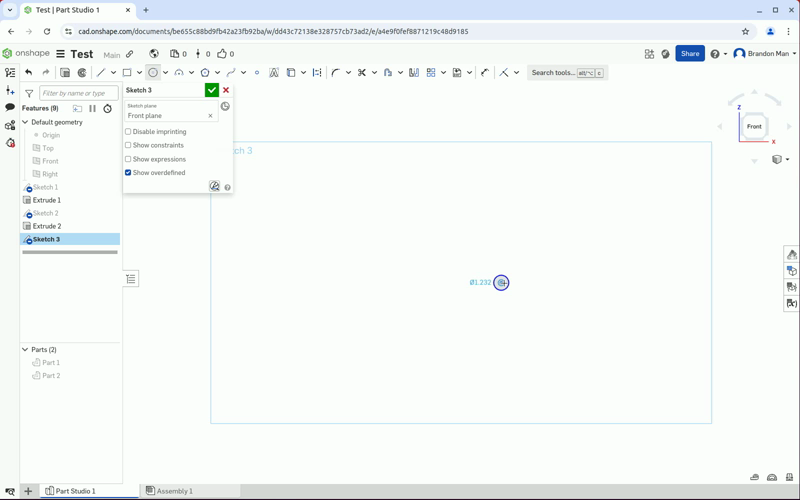
scroll(6)
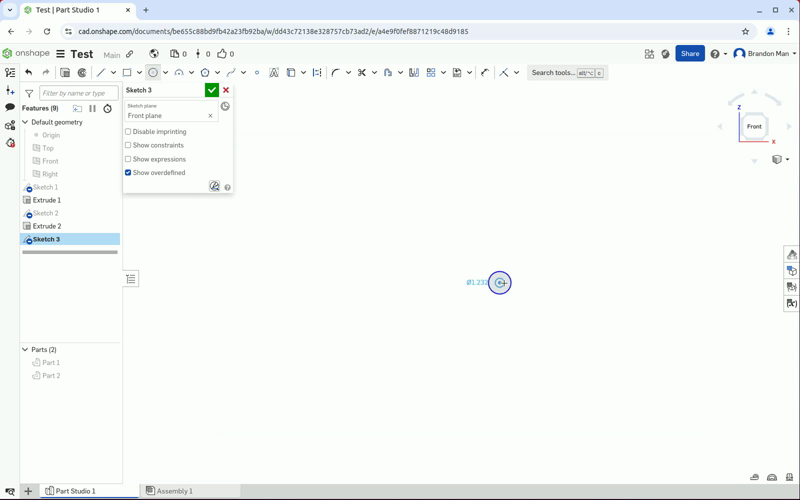
scroll(6)
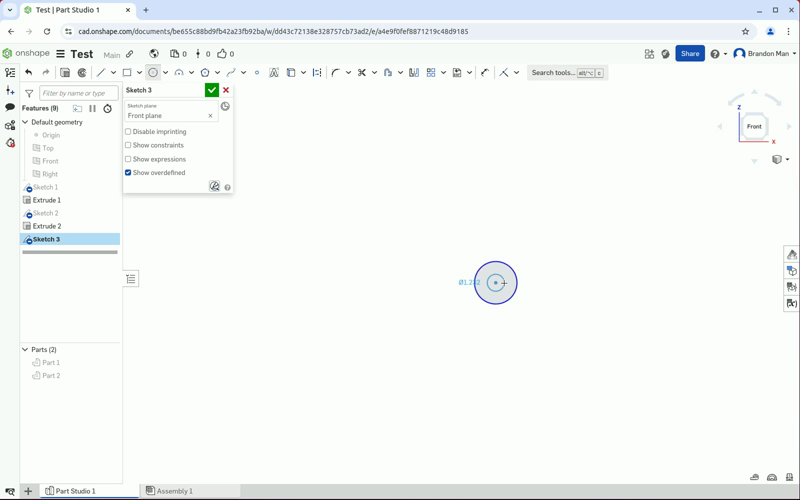
scroll(6)
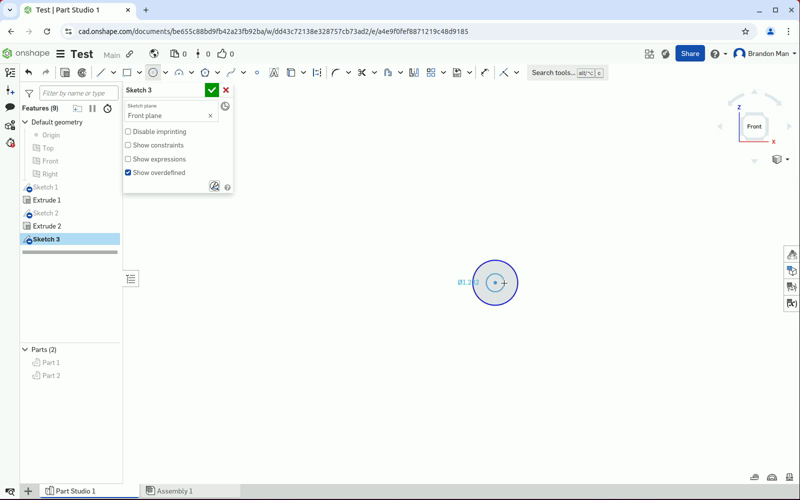
scroll(6)
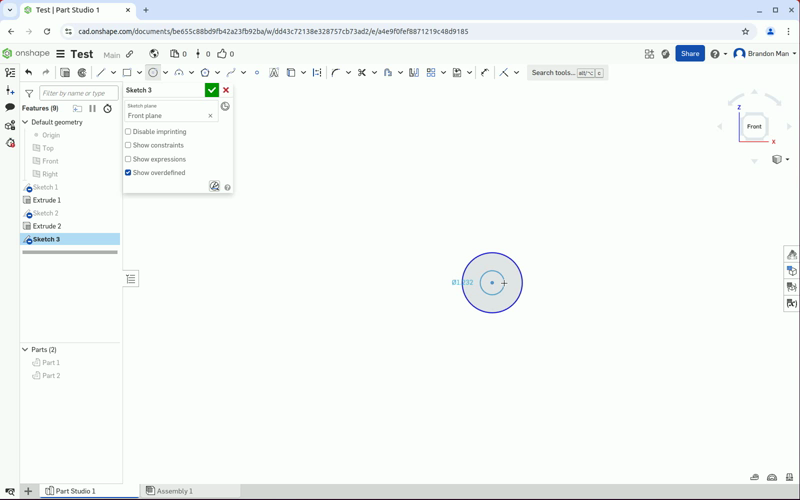
scroll(6)
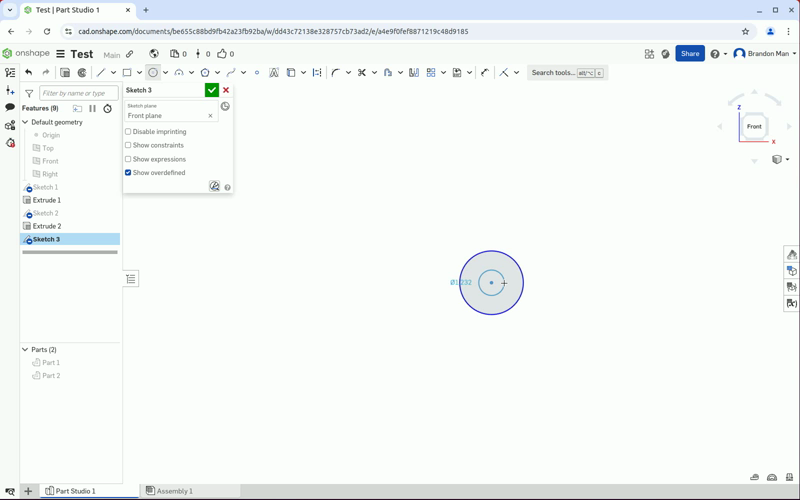
scroll(6)
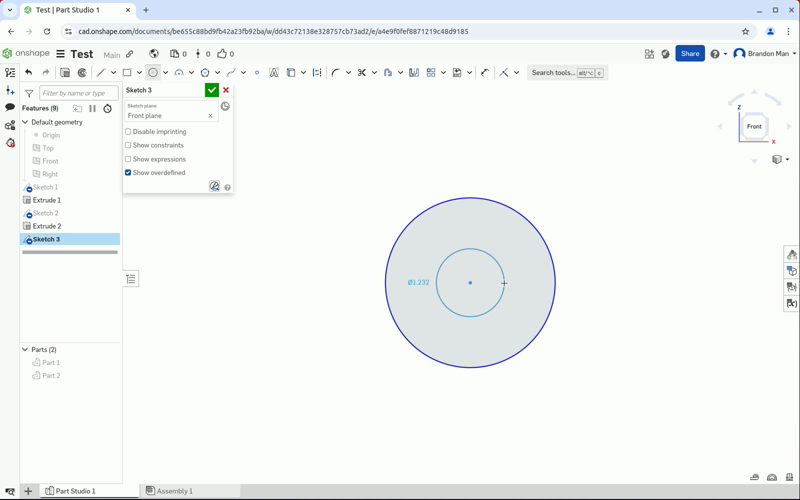
click(504, 282)
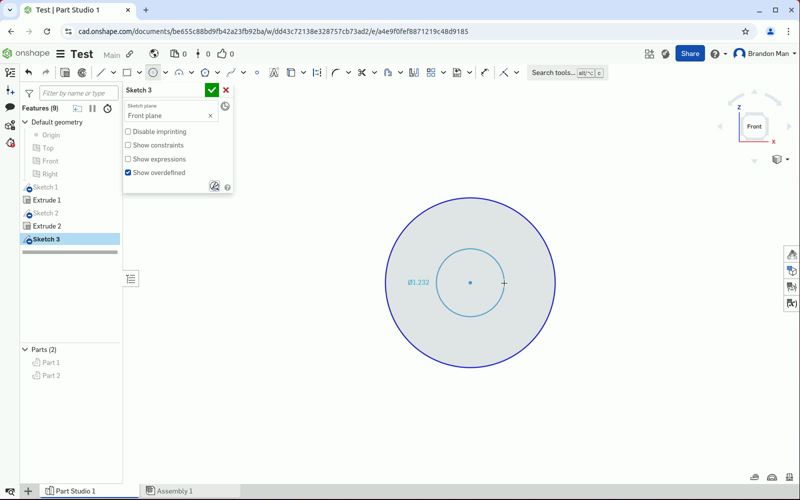
scroll(-6)
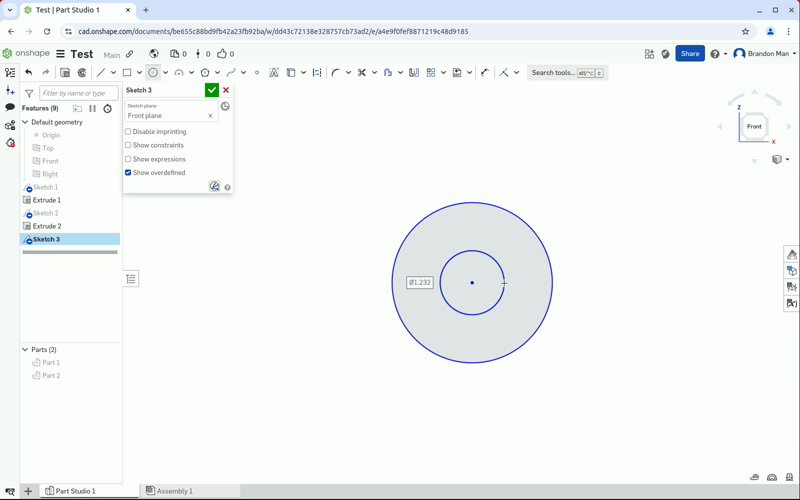
scroll(-6)
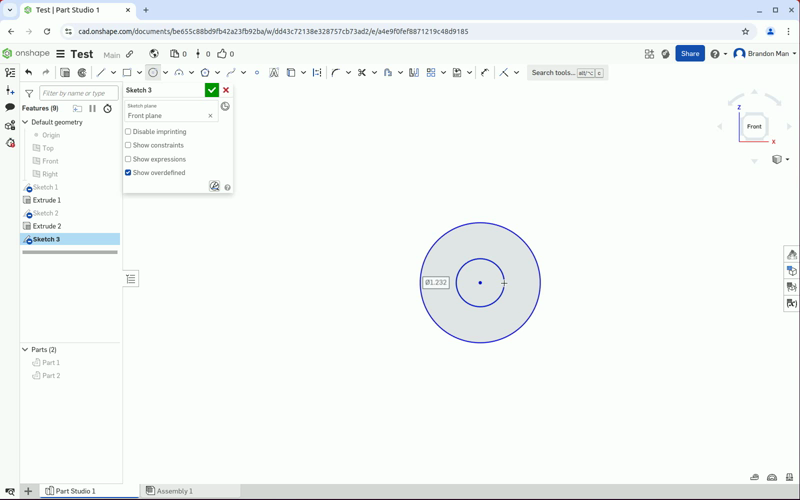
scroll(-6)
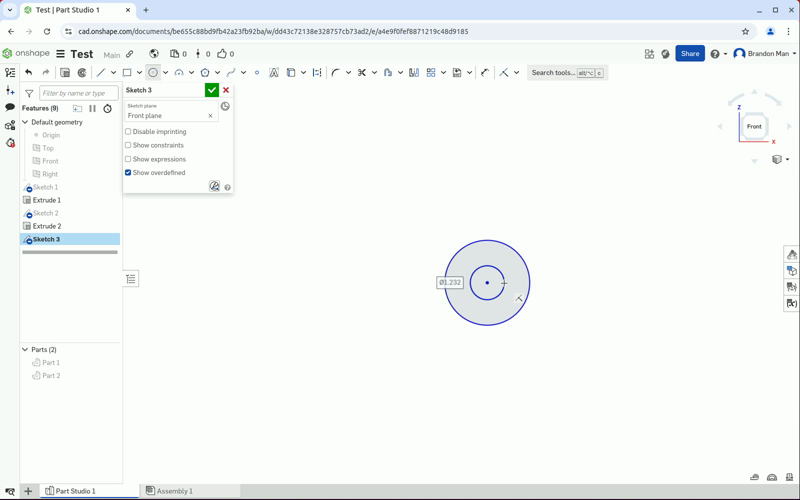
scroll(-6)
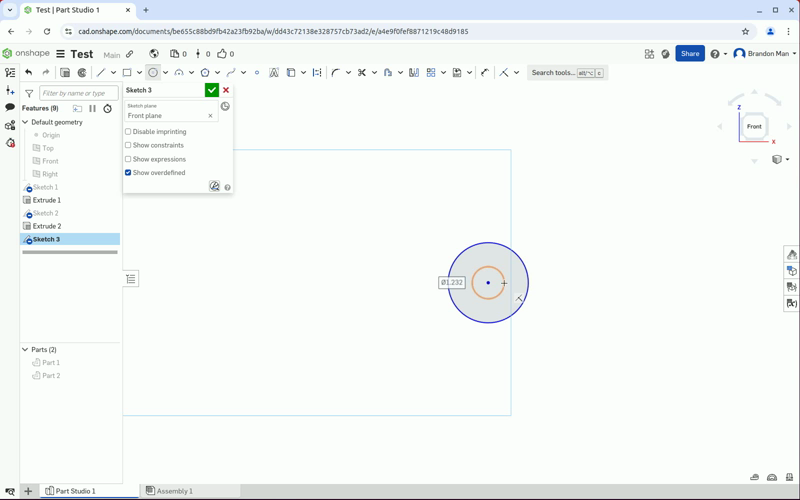
scroll(-6)
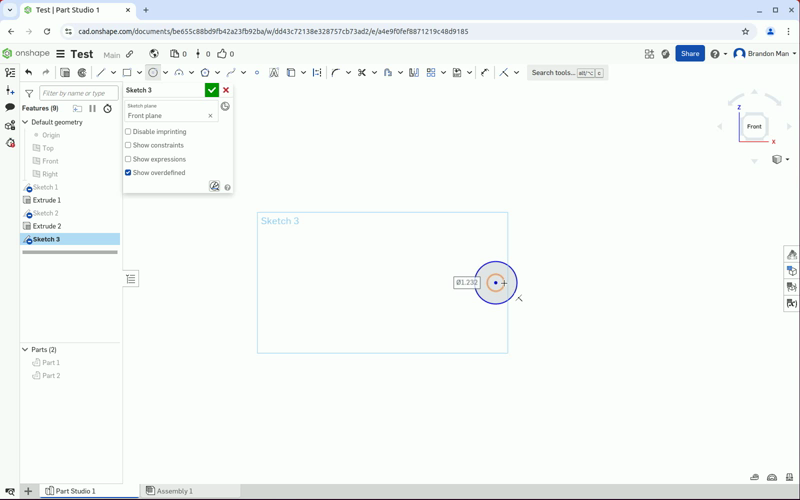
scroll(-6)
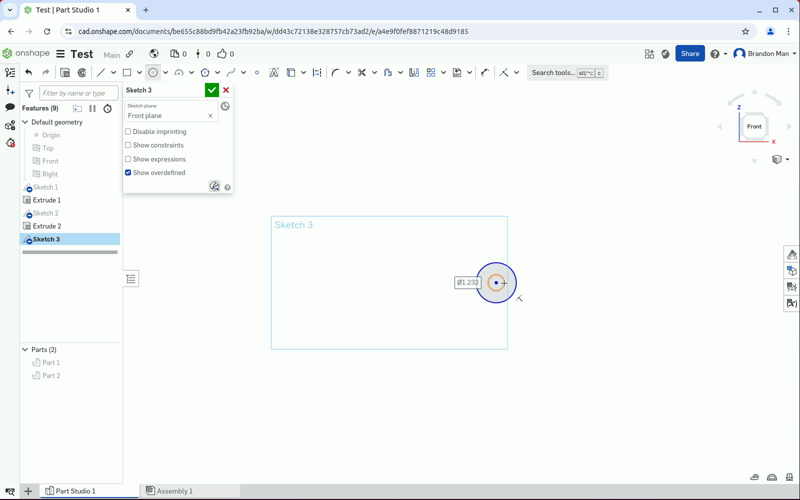
scroll(-6)
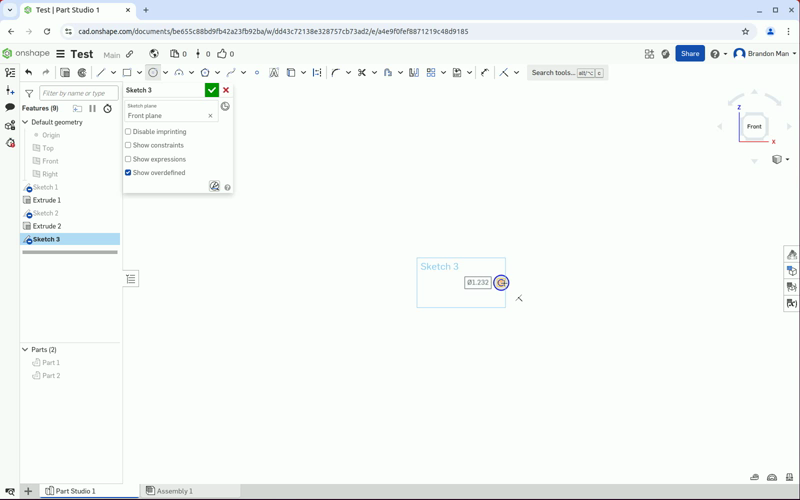
key(esc)
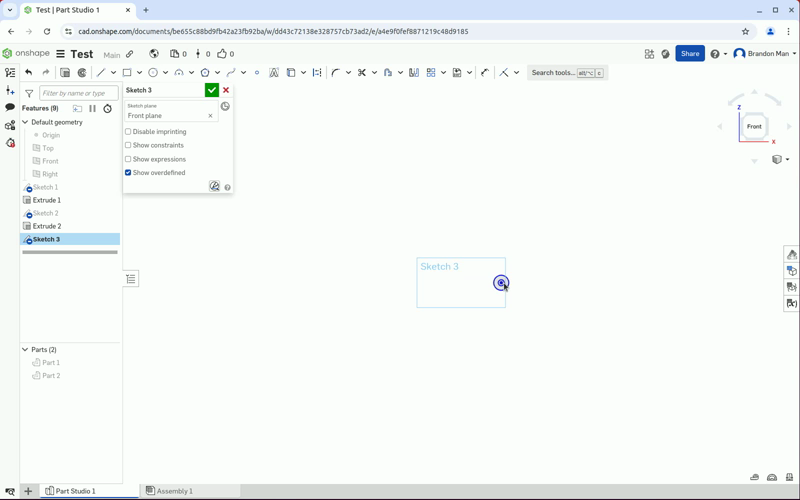
mouse_move(496, 288)
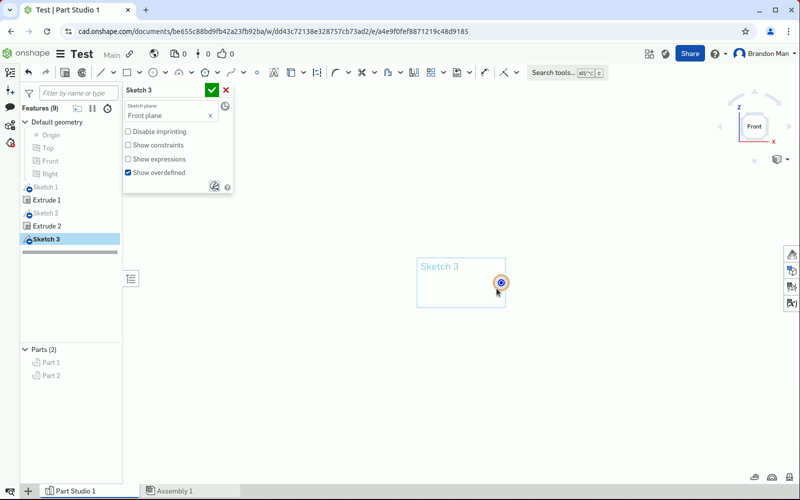
scroll(6)
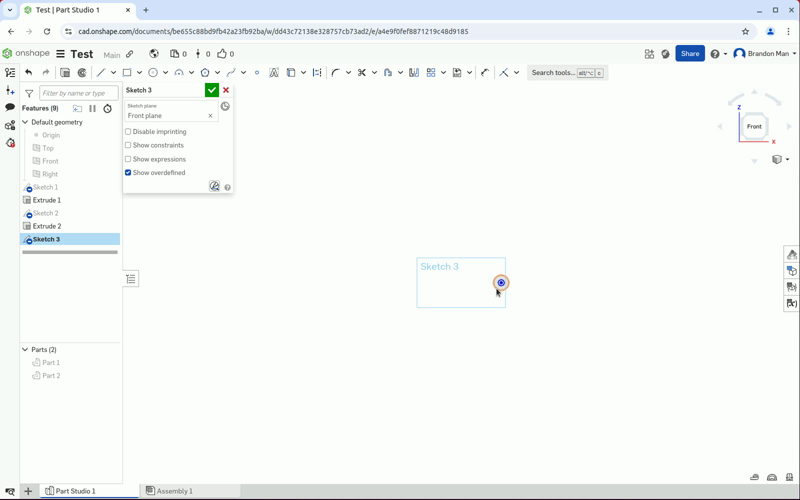
scroll(6)
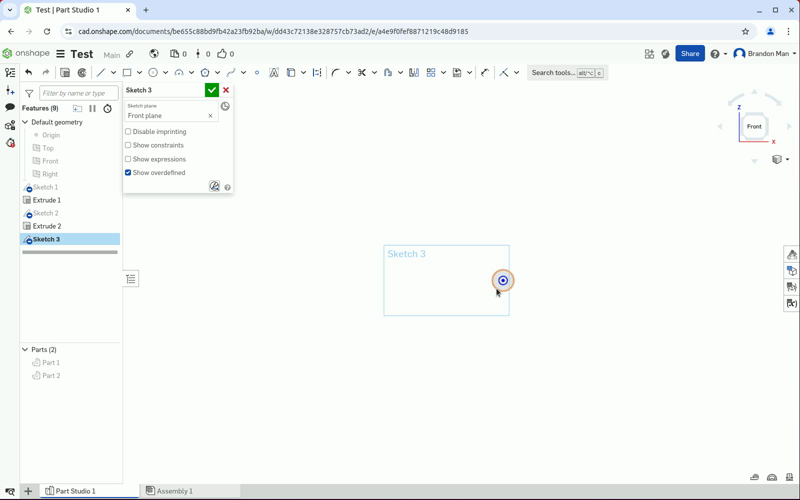
scroll(6)
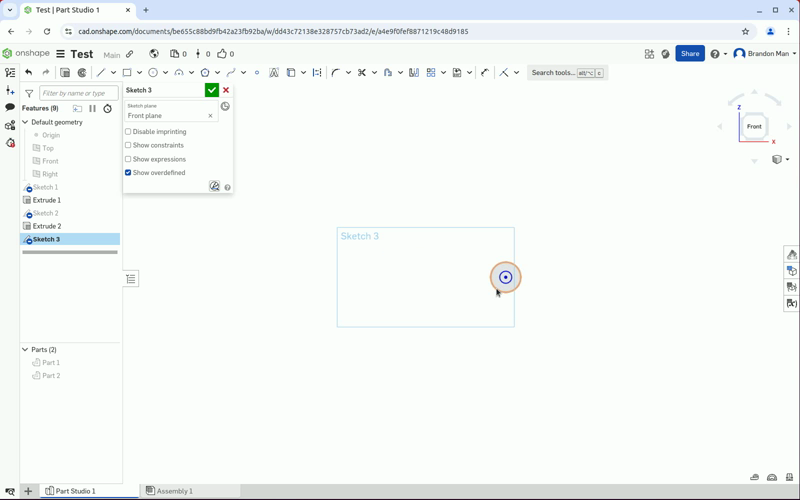
scroll(6)
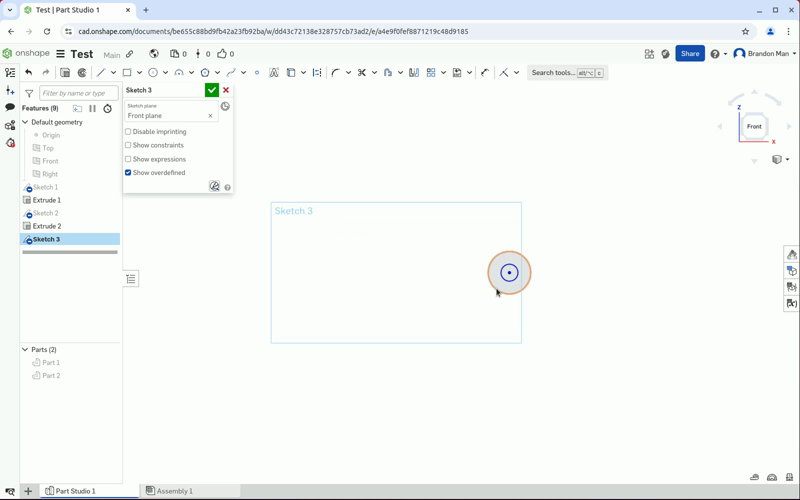
scroll(6)
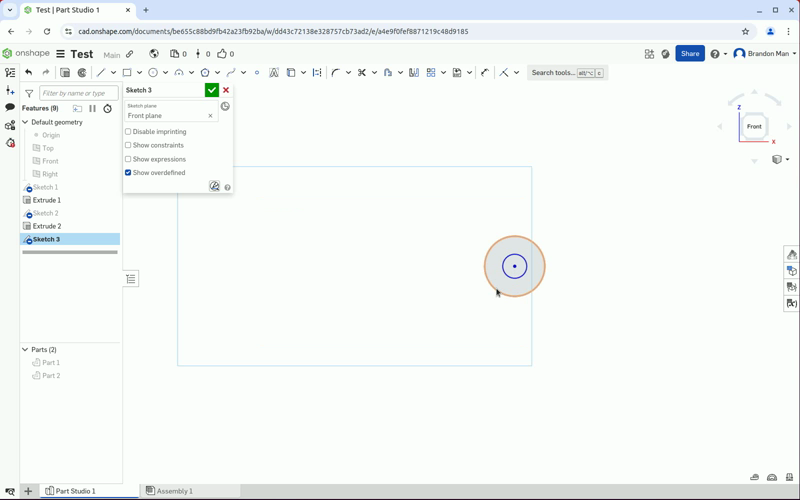
scroll(6)
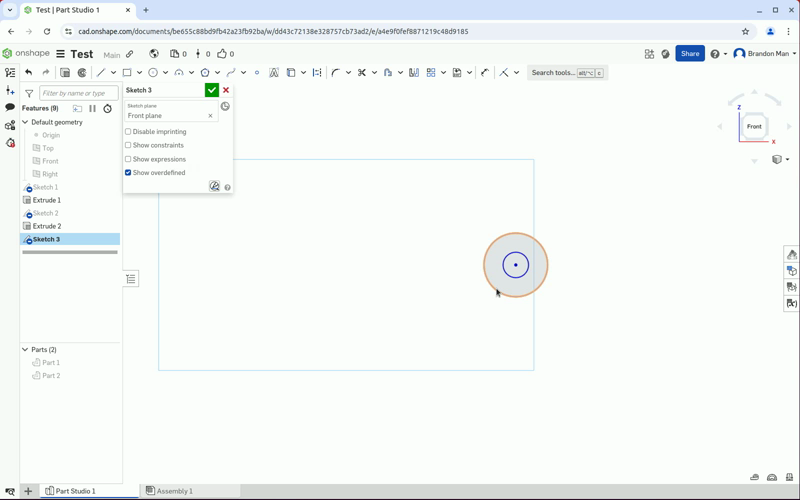
scroll(6)
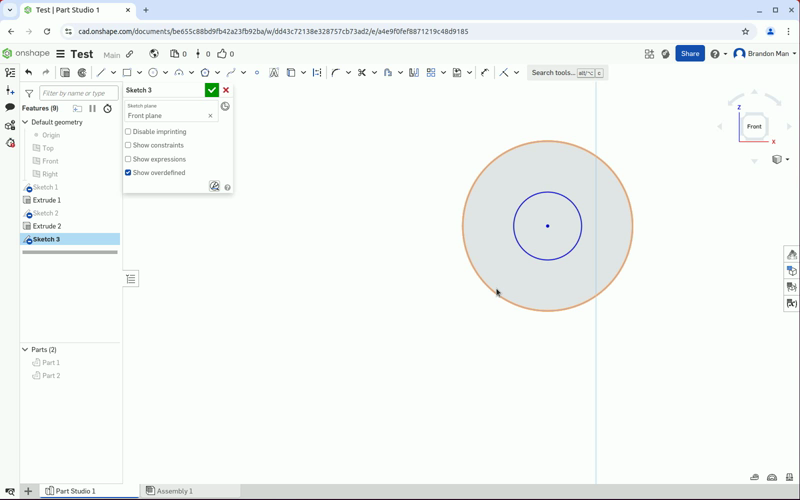
click(496, 288)
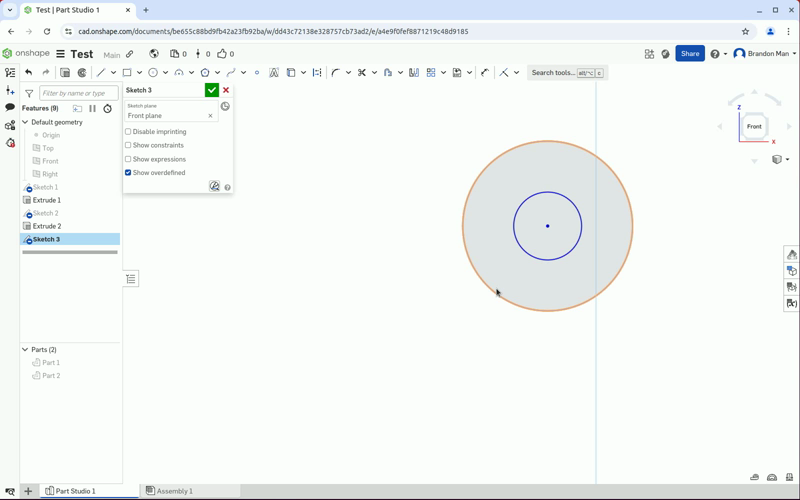
scroll(-6)
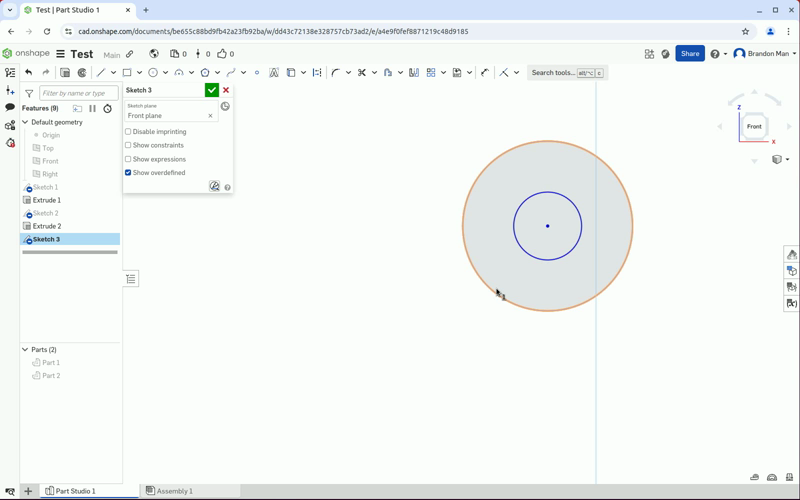
scroll(-6)
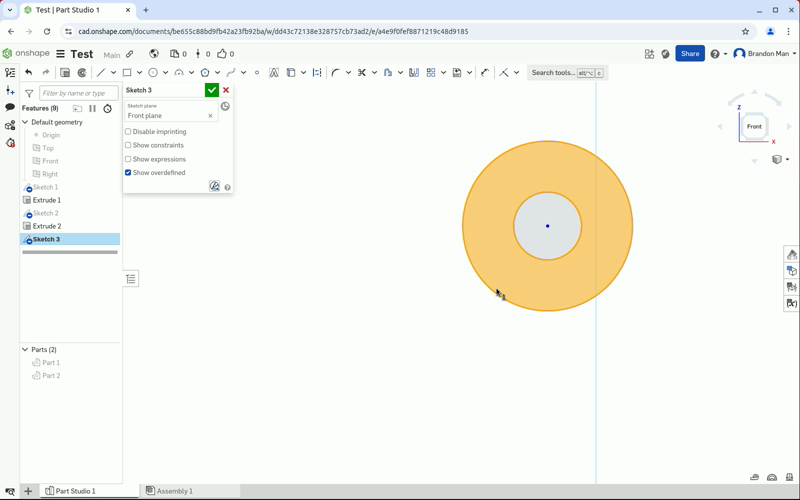
scroll(-6)
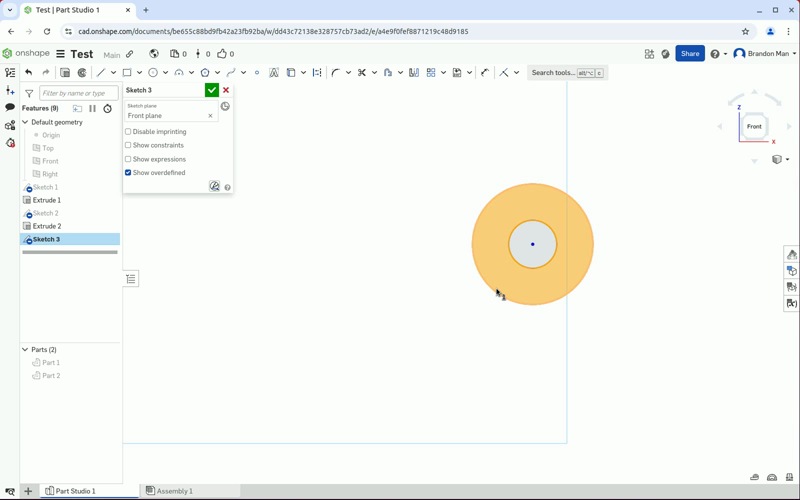
scroll(-6)
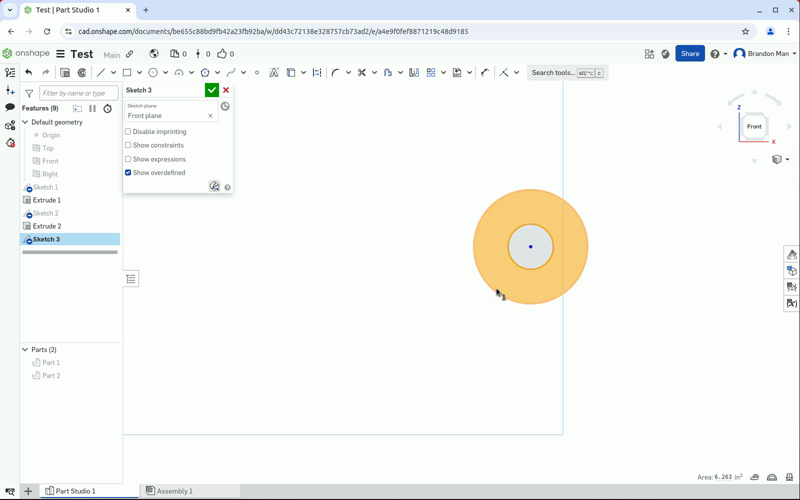
scroll(-6)
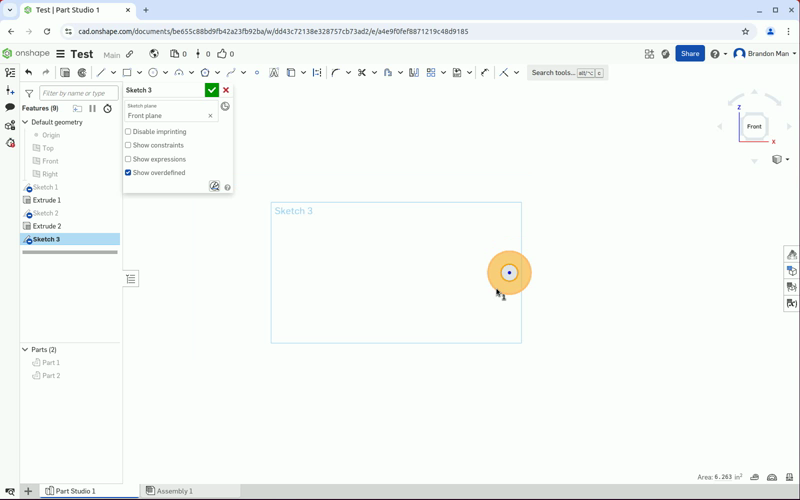
scroll(-6)
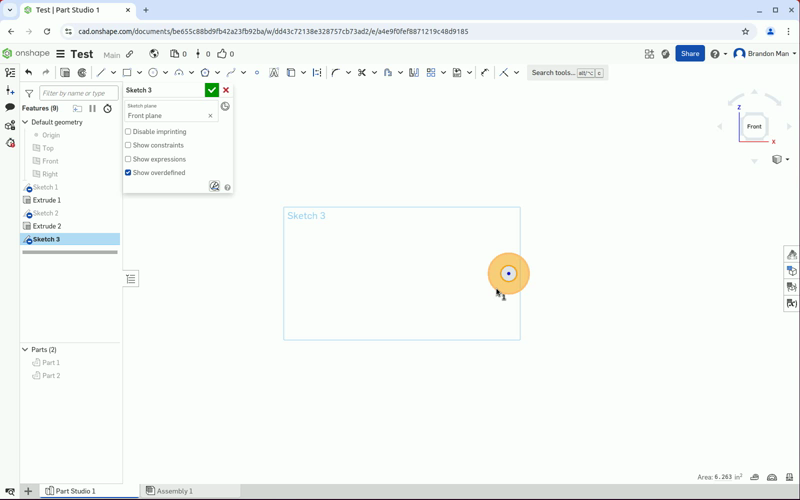
scroll(-6)
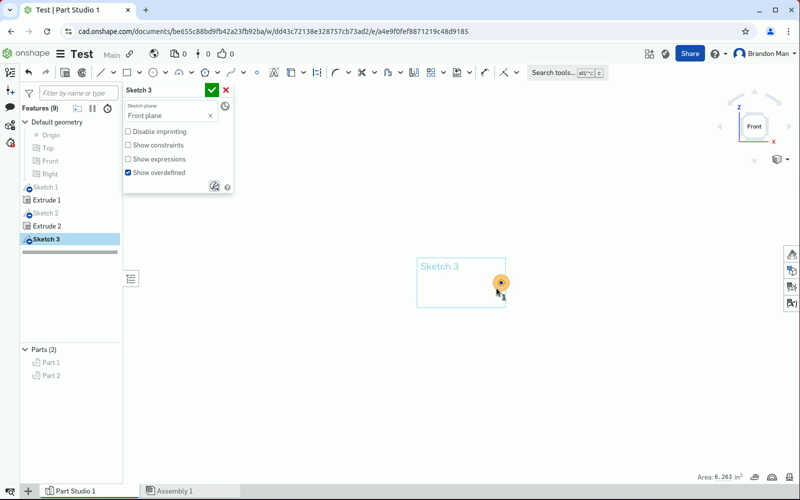
mouse_move(73, 352)
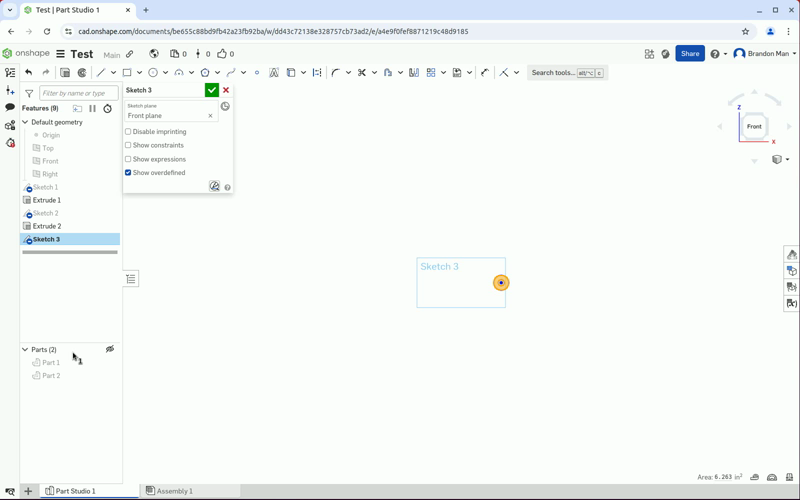
key(shift+y)
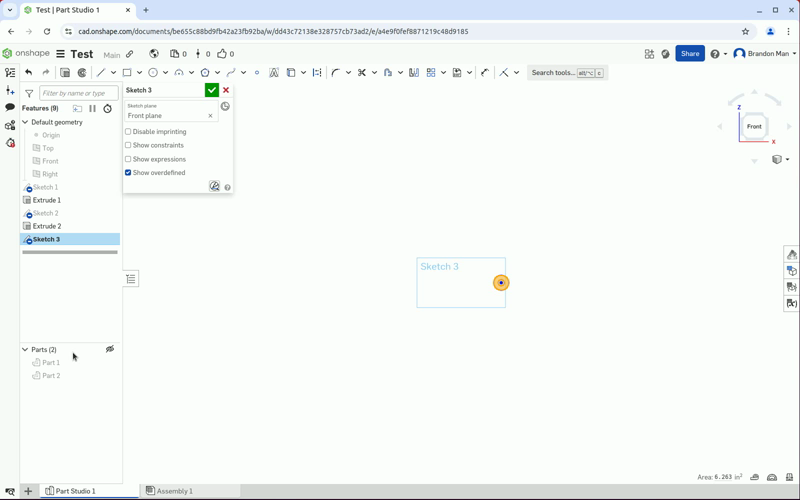
key(shift+e)
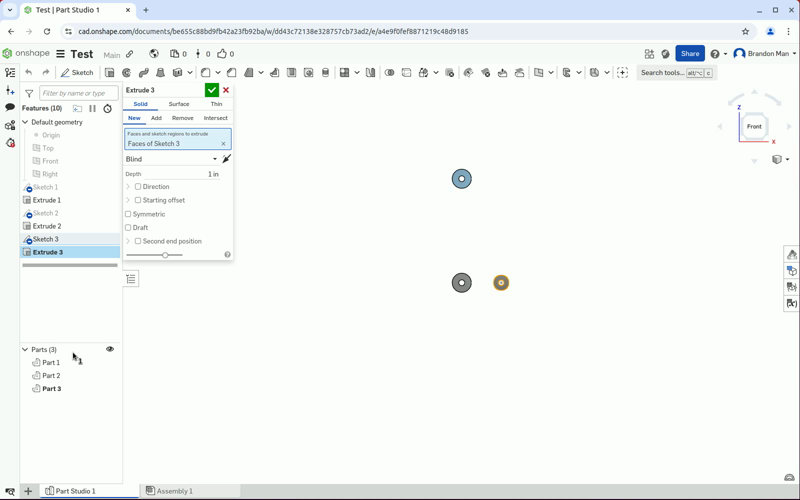
mouse_move(143, 106)
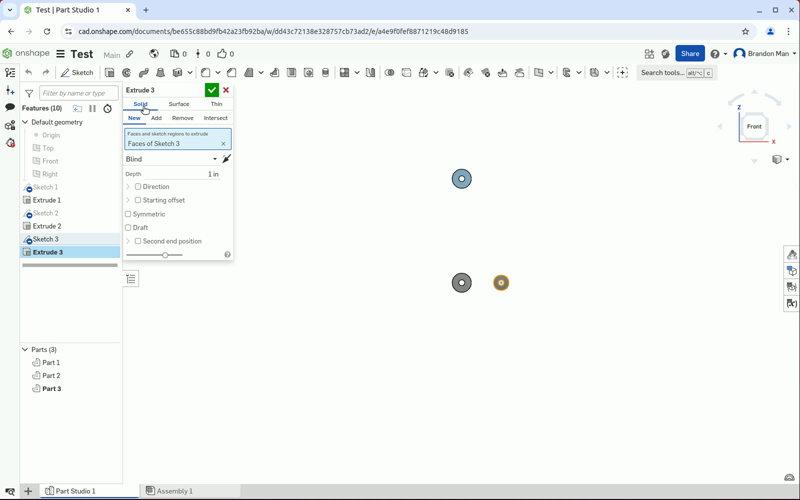
click(143, 106)
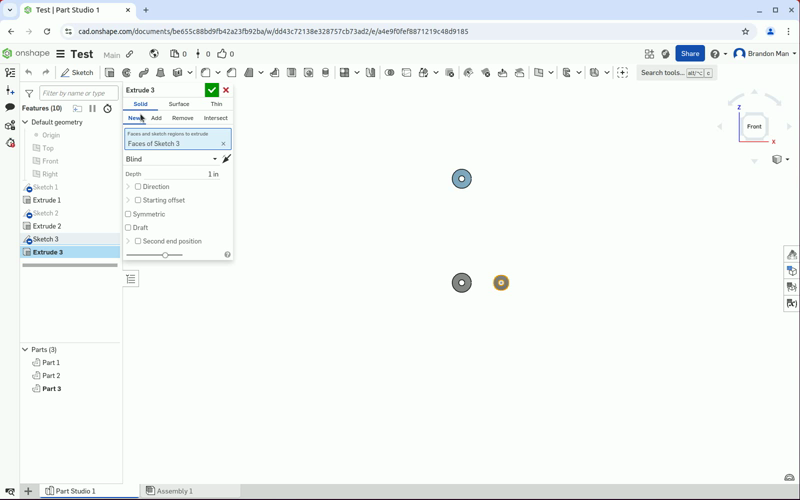
mouse_move(137, 120)
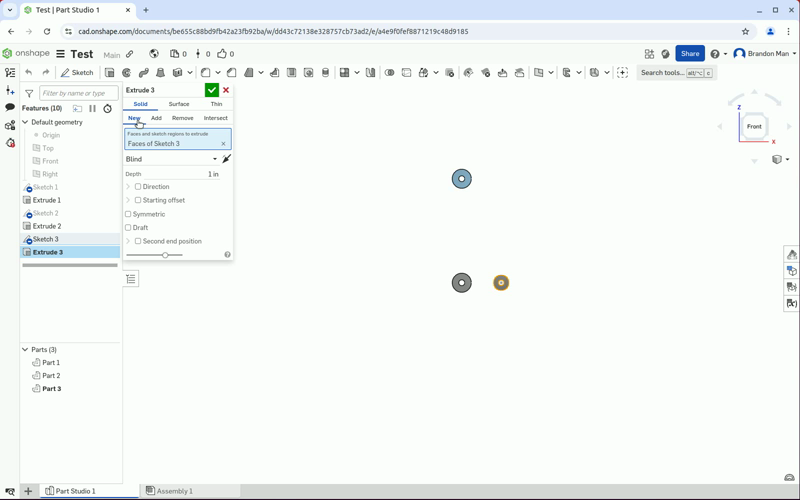
click(137, 120)
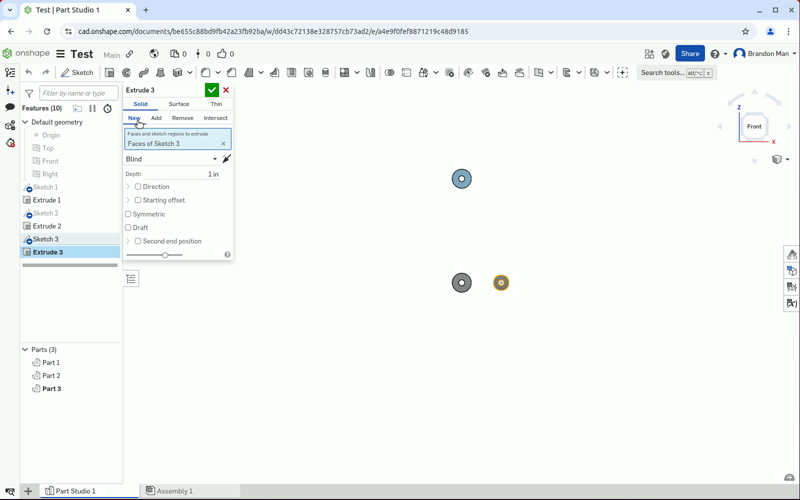
key(tab, 4)
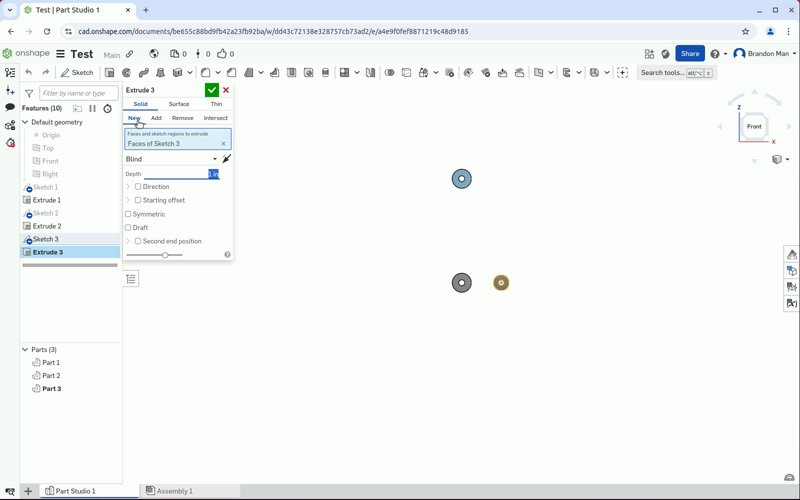
text(0.481)
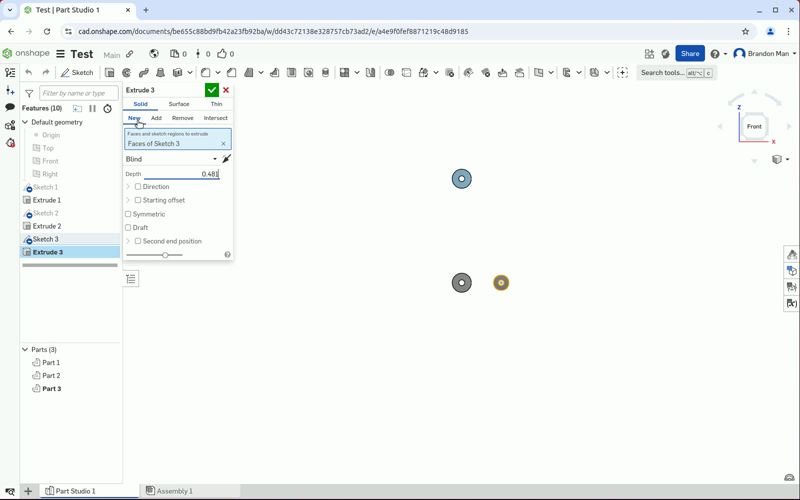
key(enter)
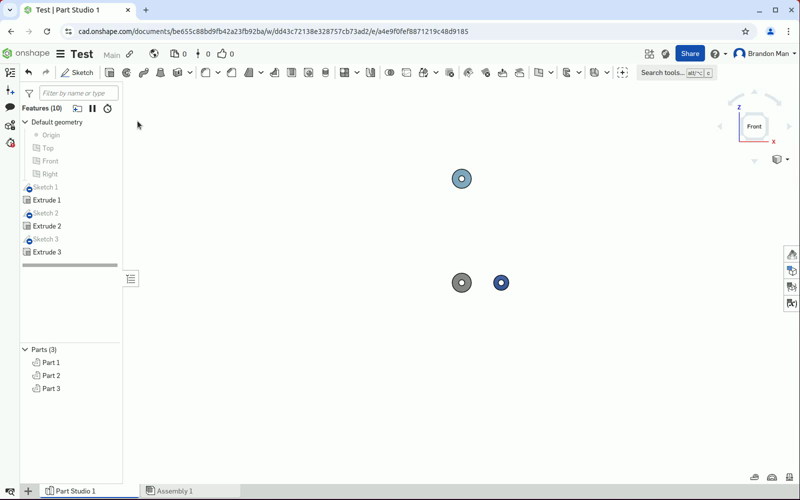
key(shift+h)
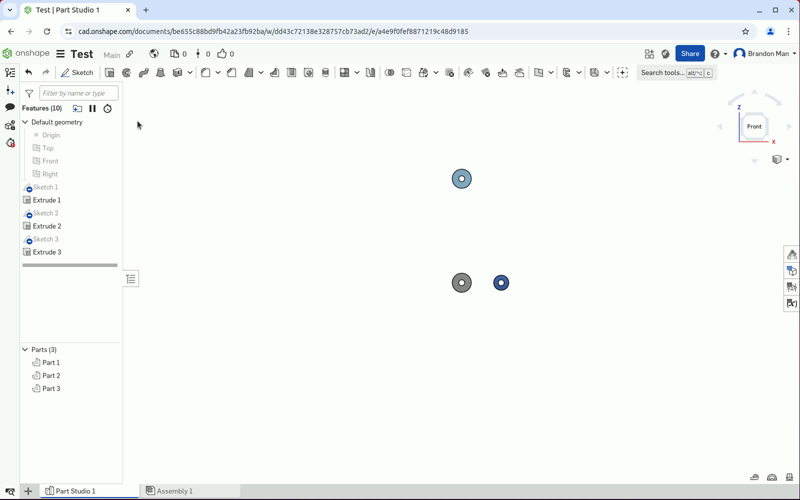
key(shift+h)
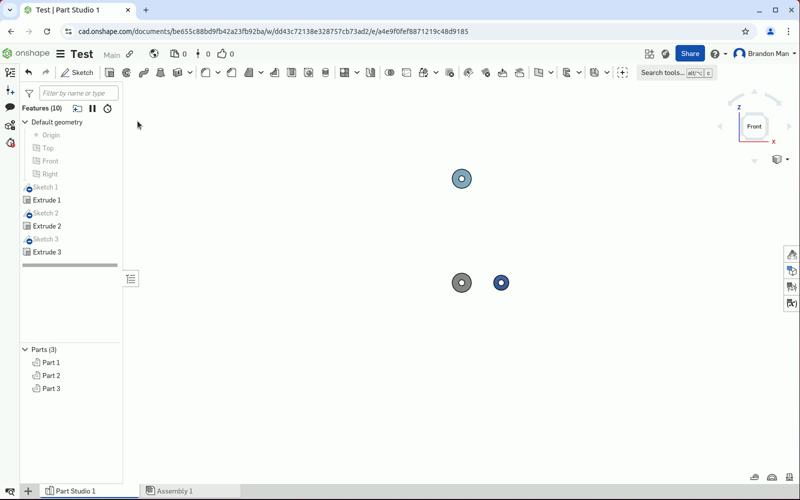
mouse_move(73, 189)
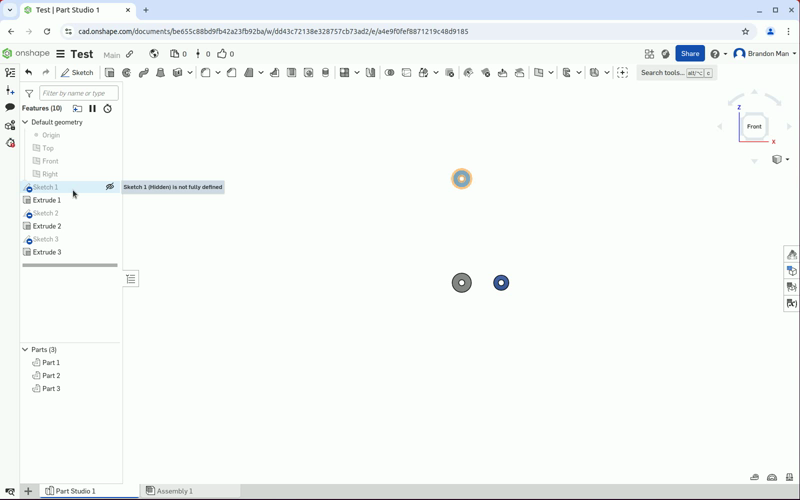
click(73, 189)
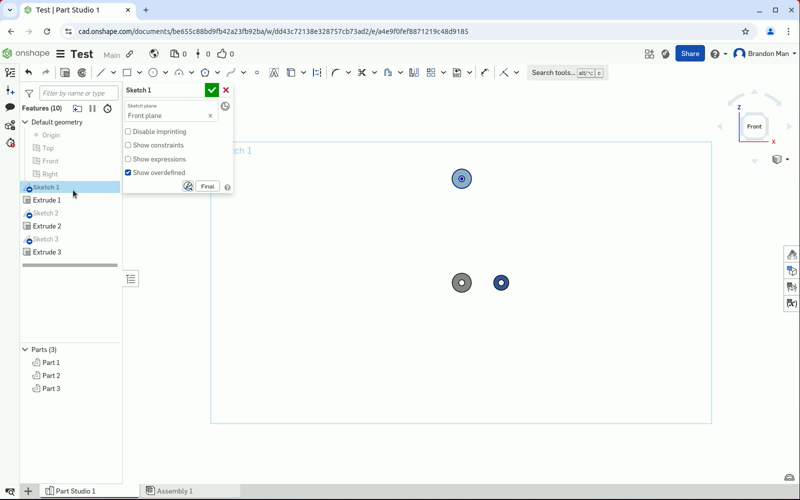
mouse_move(229, 92)
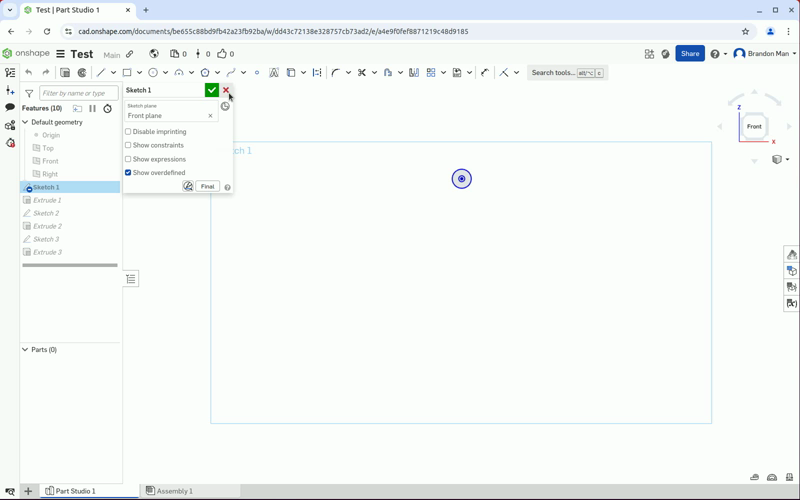
click(229, 92)
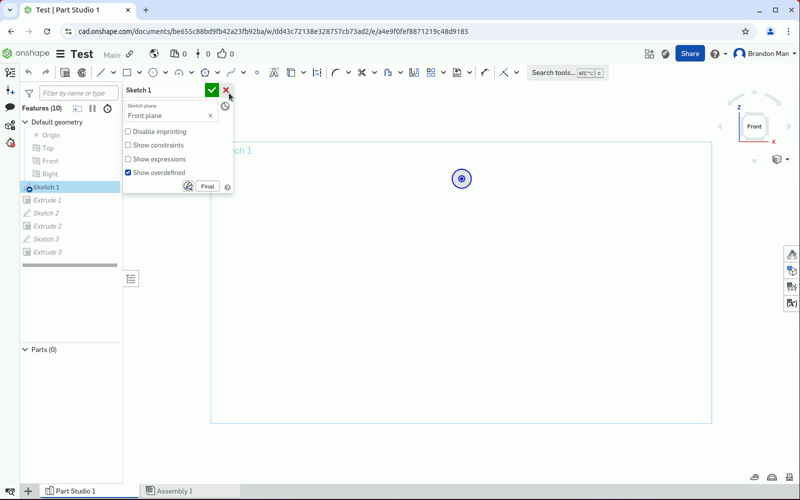
key(shift+s)
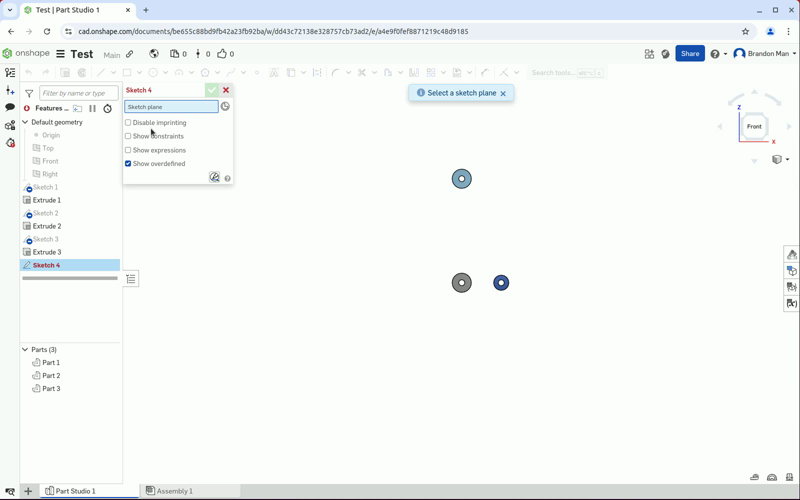
mouse_move(73, 163)
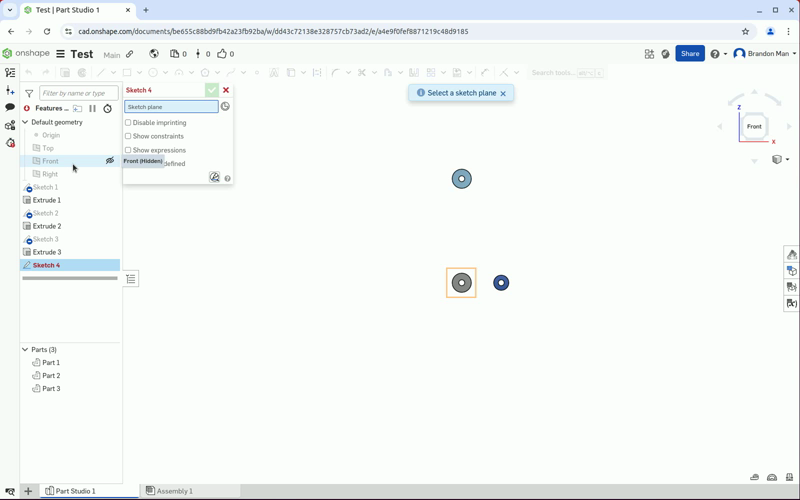
click(73, 163)
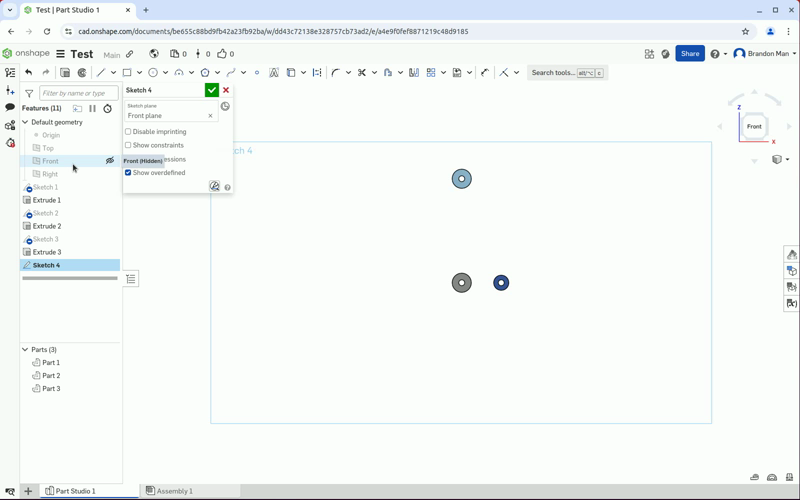
mouse_move(73, 352)
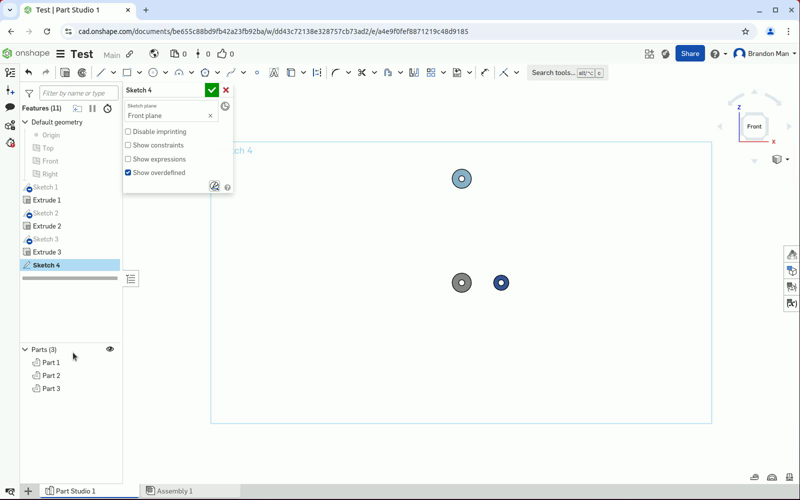
key(y)
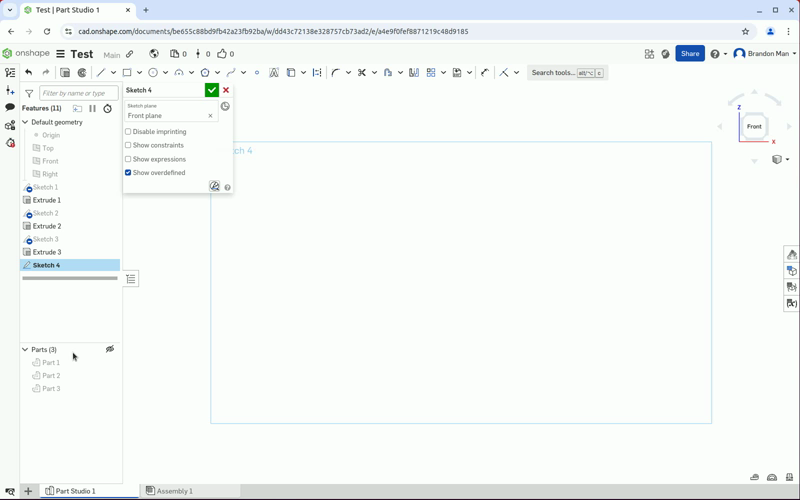
key(a)
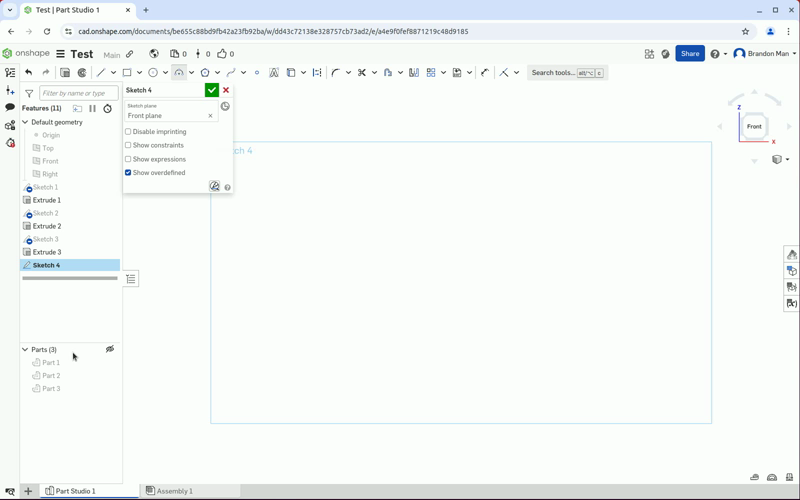
key_down(shift)
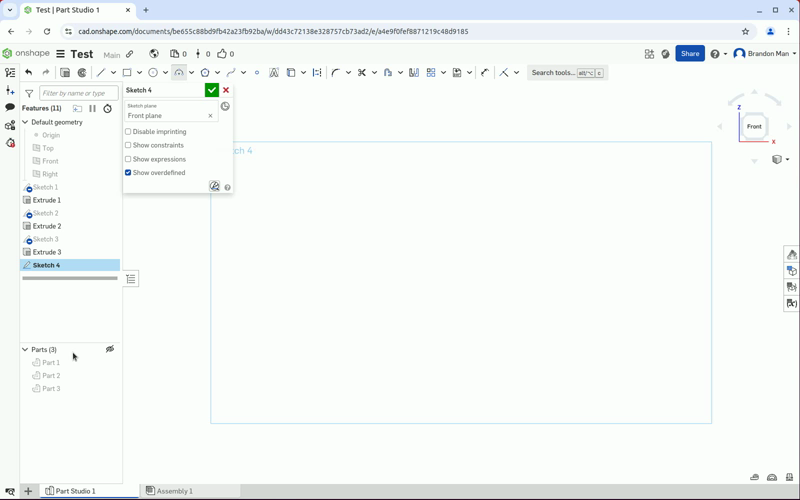
mouse_move(446, 223)
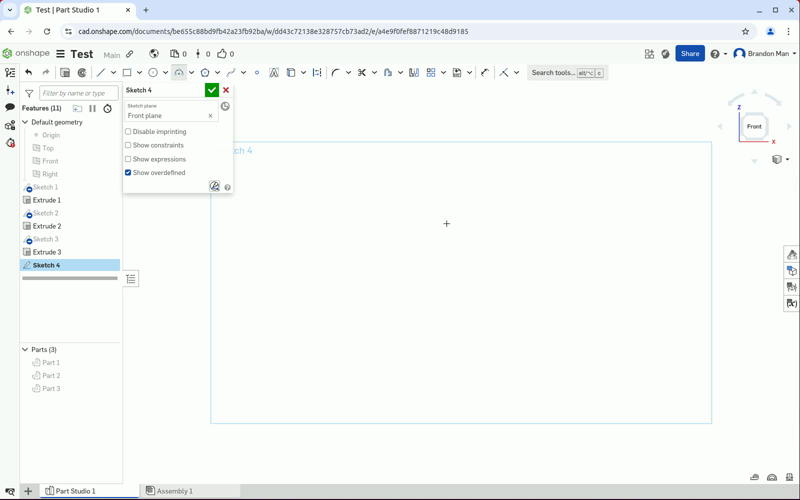
click(446, 223)
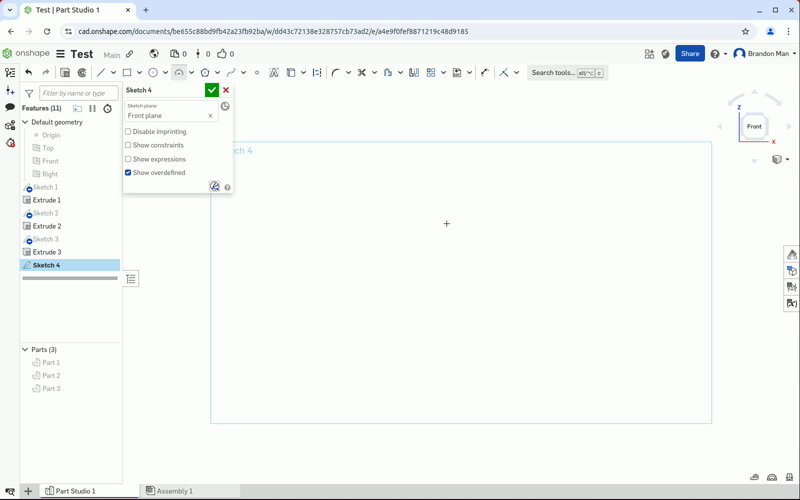
key_up(shift)
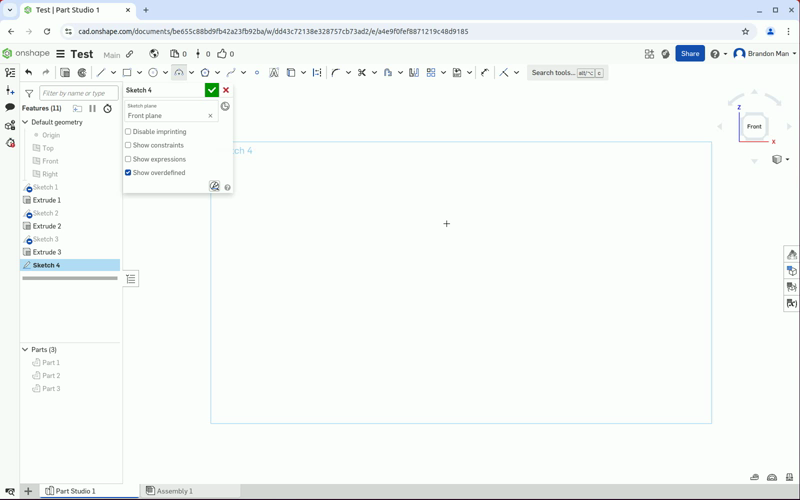
key_down(shift)
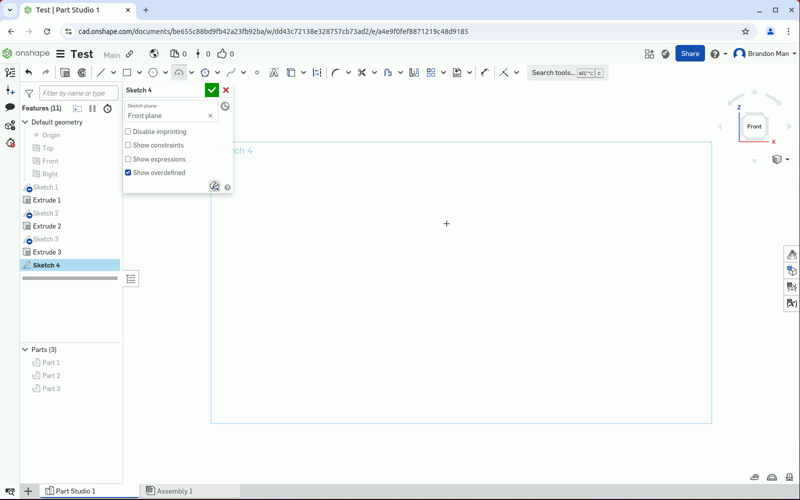
mouse_move(476, 223)
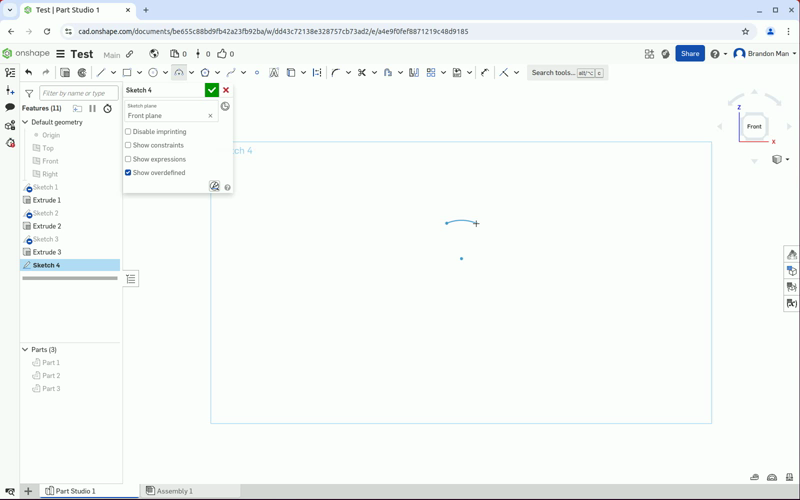
click(476, 223)
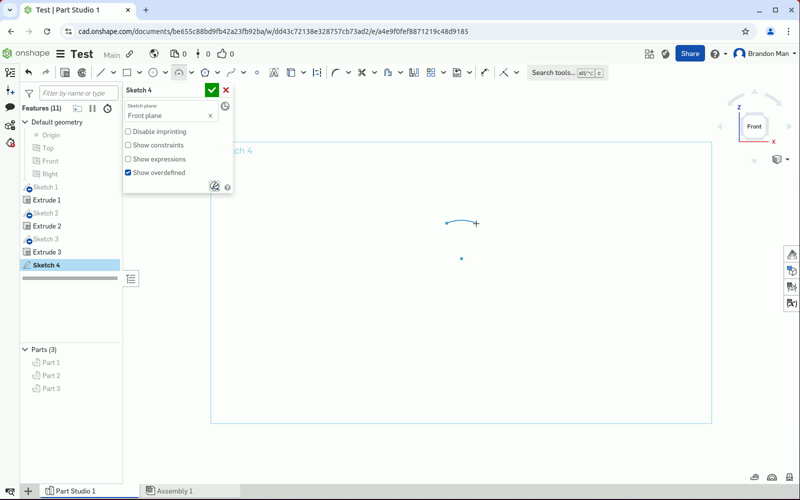
mouse_move(461, 210)
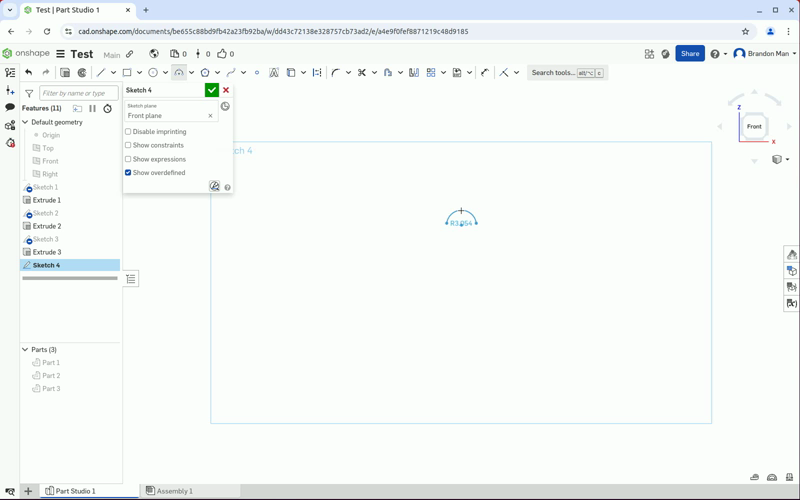
click(461, 210)
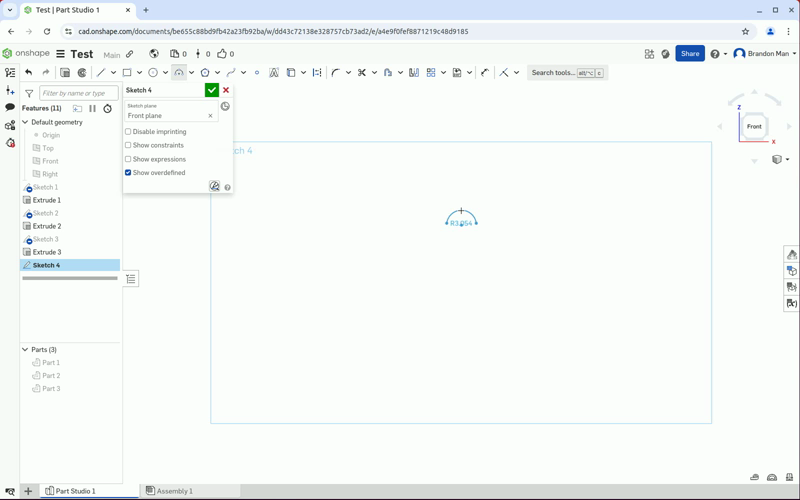
key_up(shift)
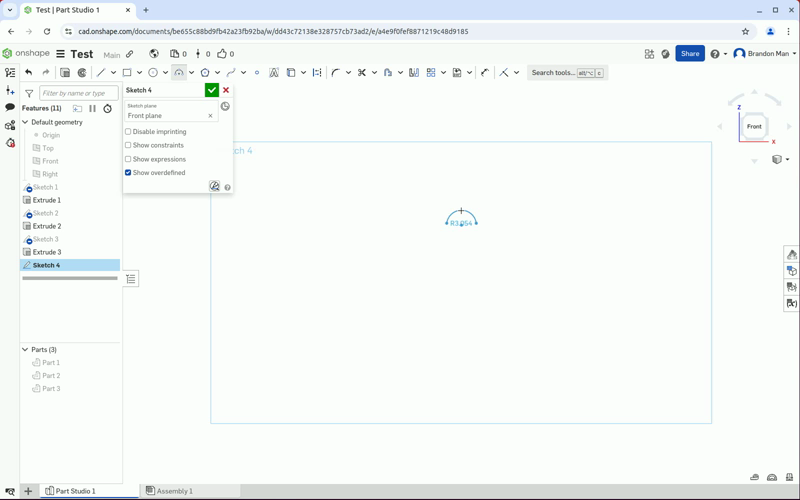
key(esc)
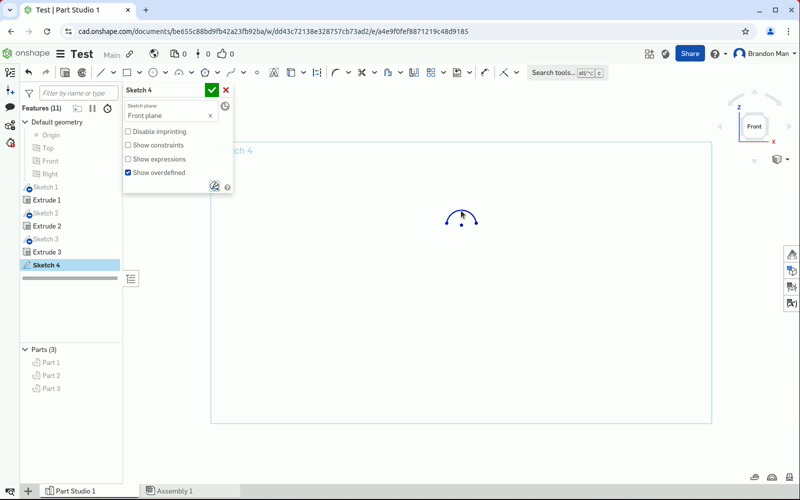
key(l)
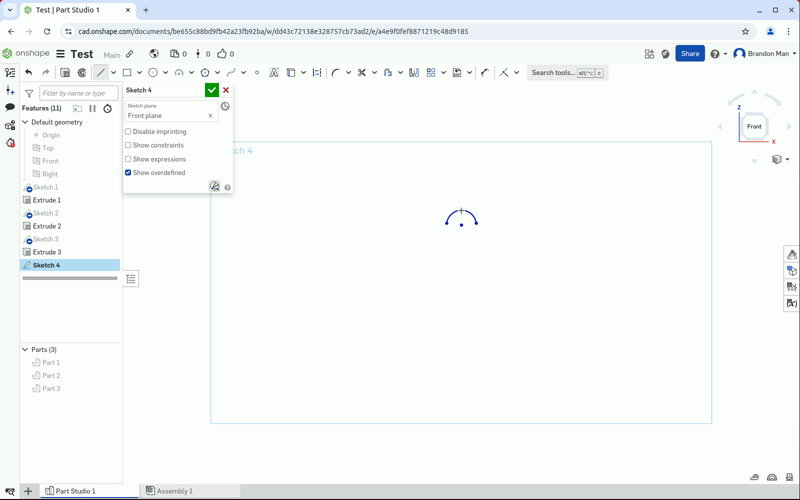
mouse_move(476, 223)
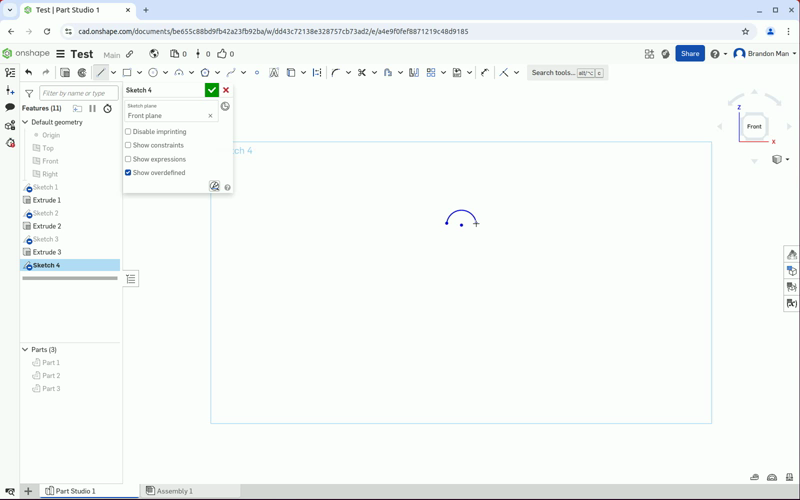
click(476, 223)
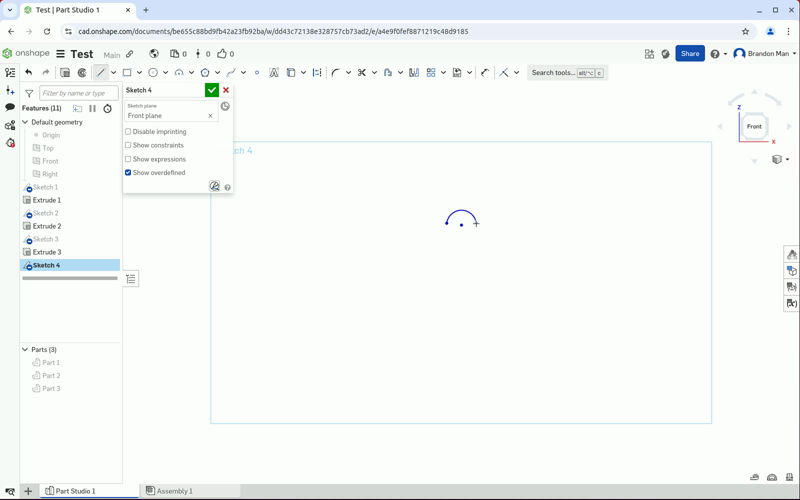
key_down(shift)
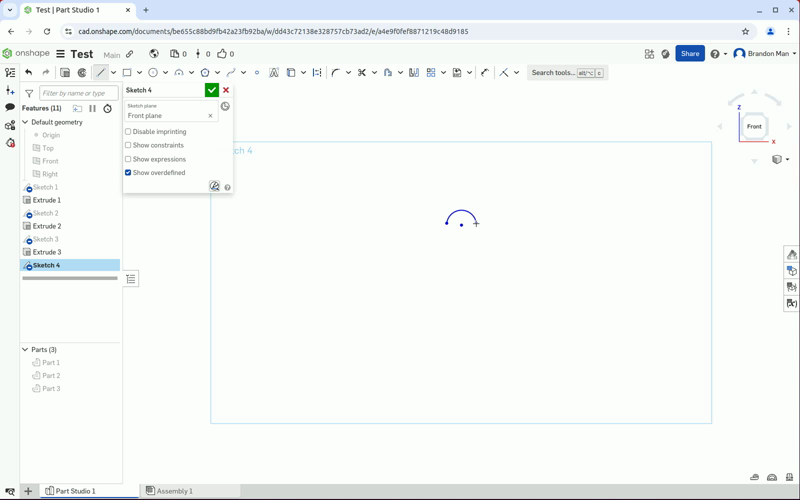
mouse_move(506, 223)
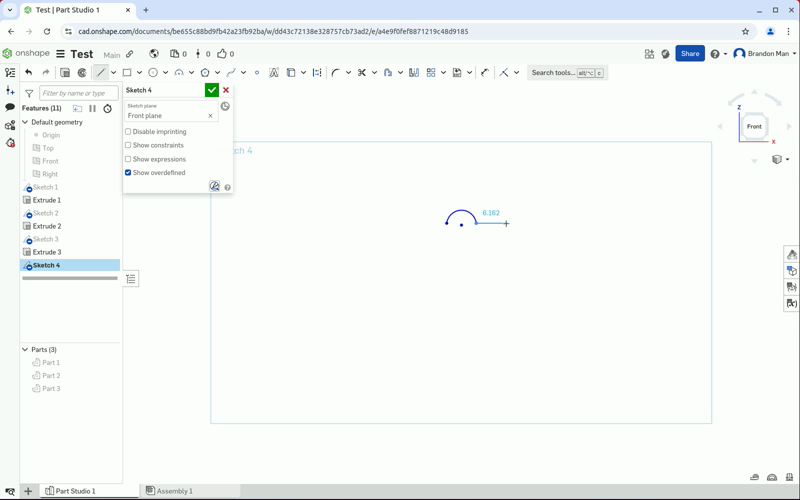
mouse_move(470, 176)
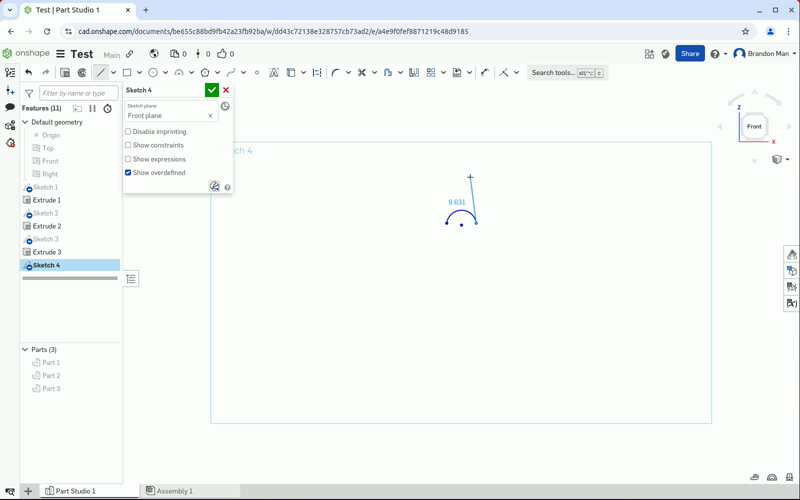
click(470, 176)
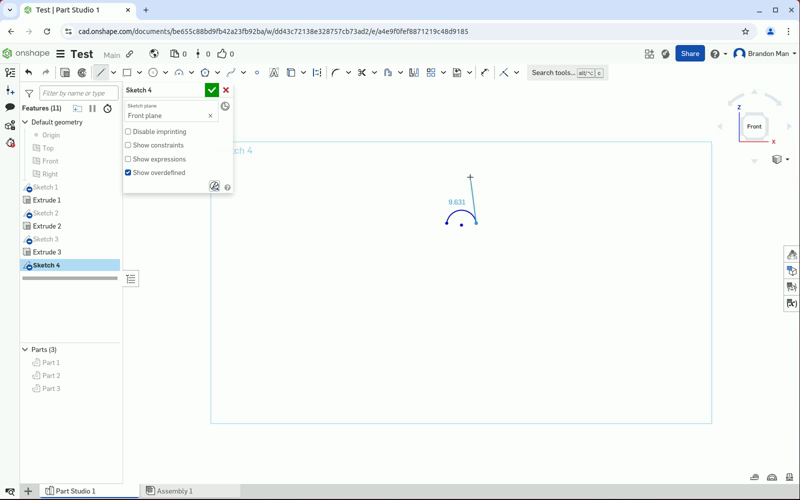
key_up(shift)
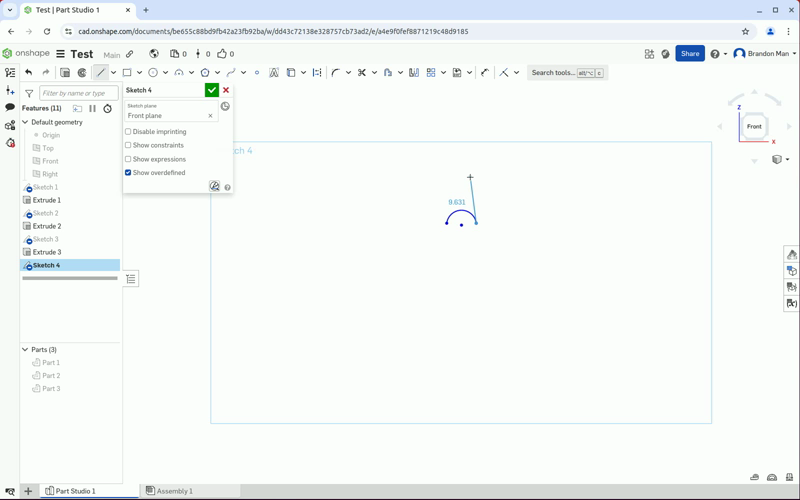
key(esc)
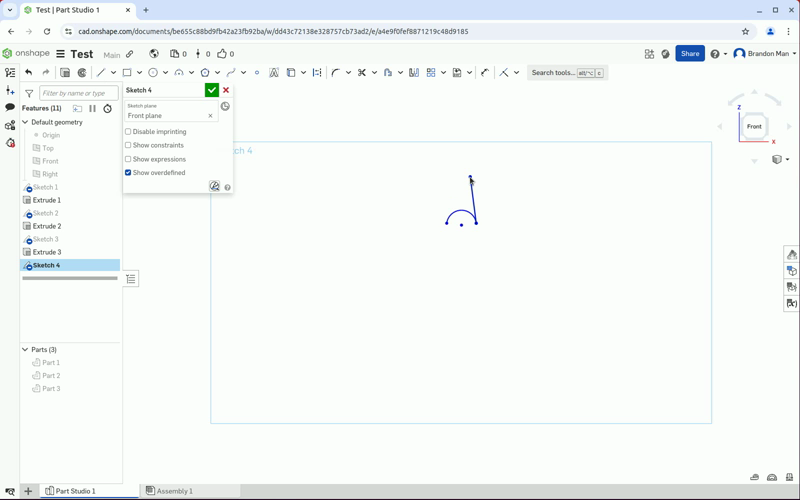
key(a)
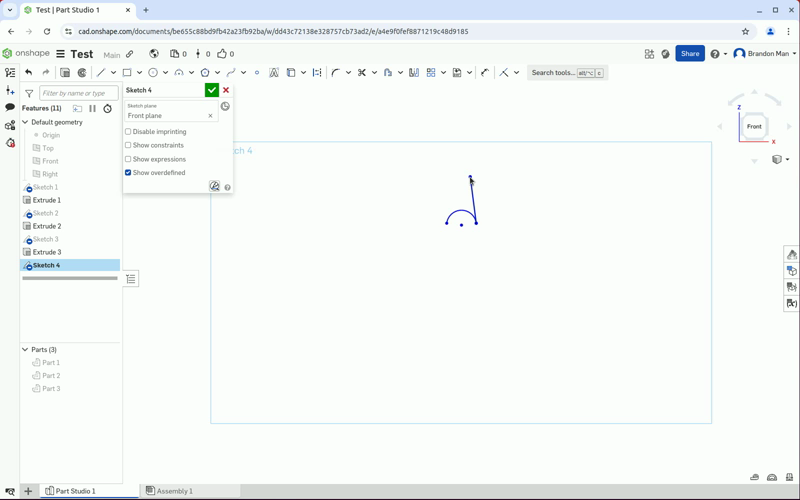
mouse_move(470, 176)
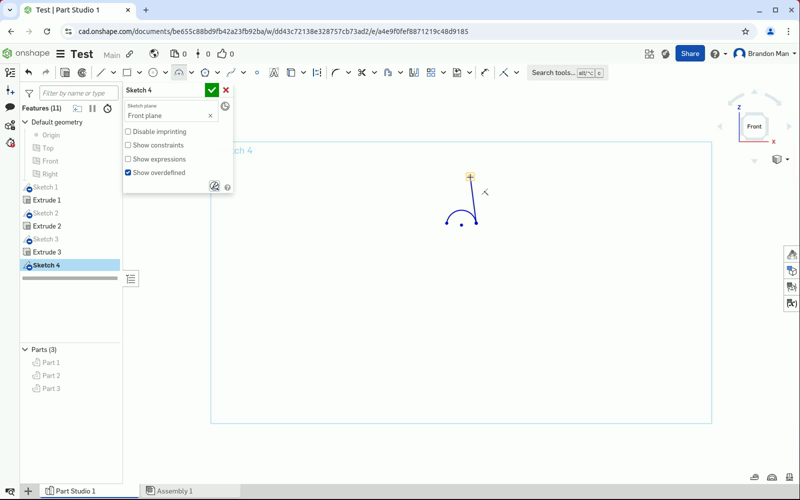
click(470, 176)
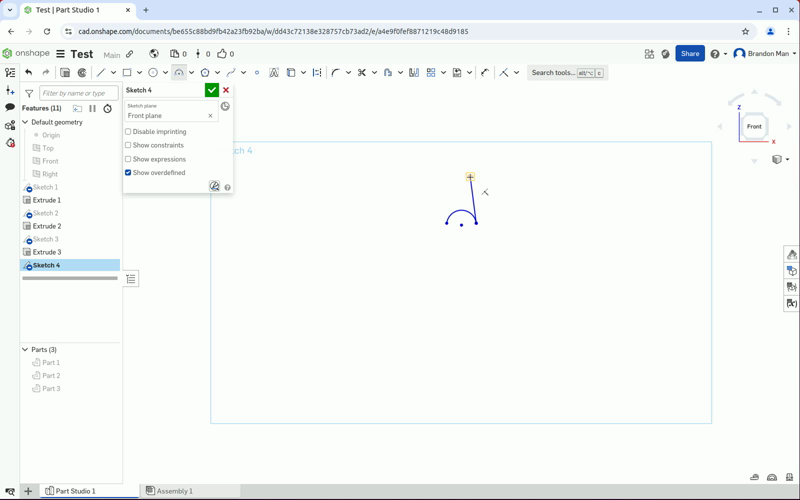
key_down(shift)
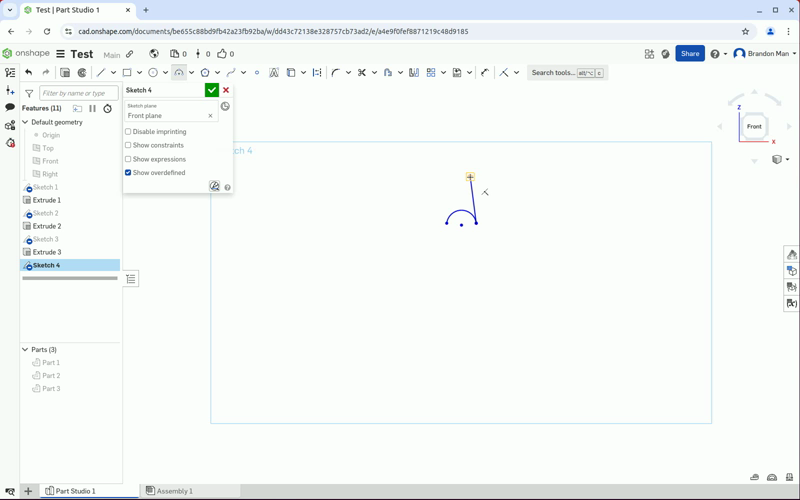
mouse_move(452, 176)
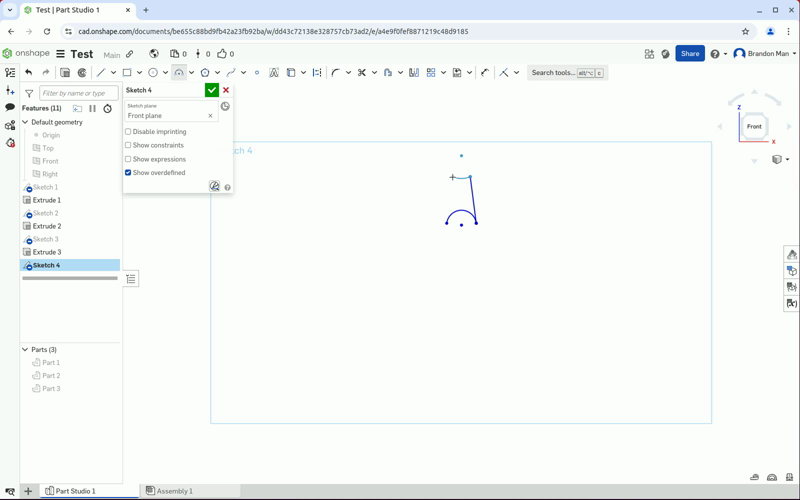
click(452, 176)
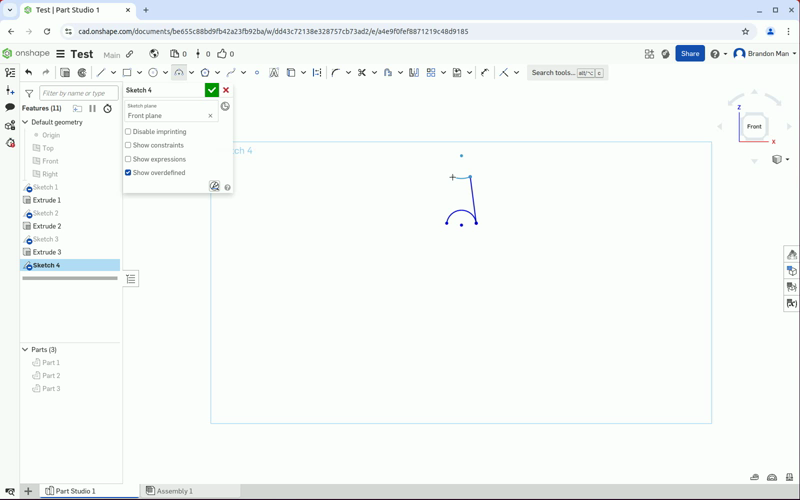
mouse_move(461, 186)
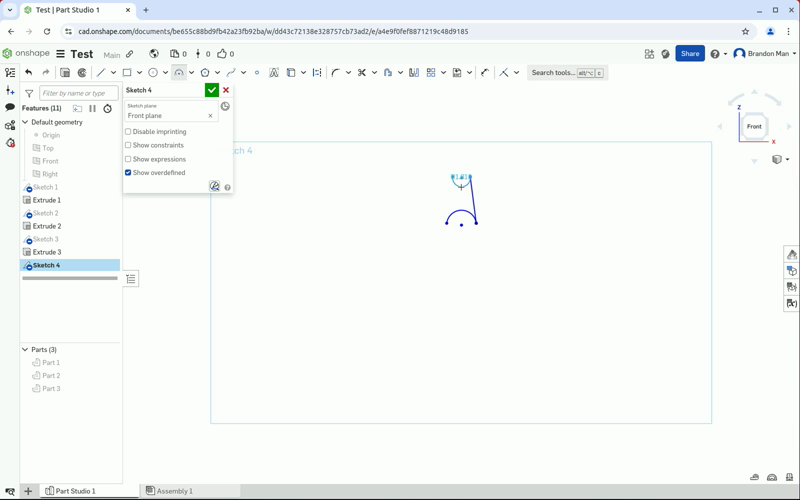
click(461, 186)
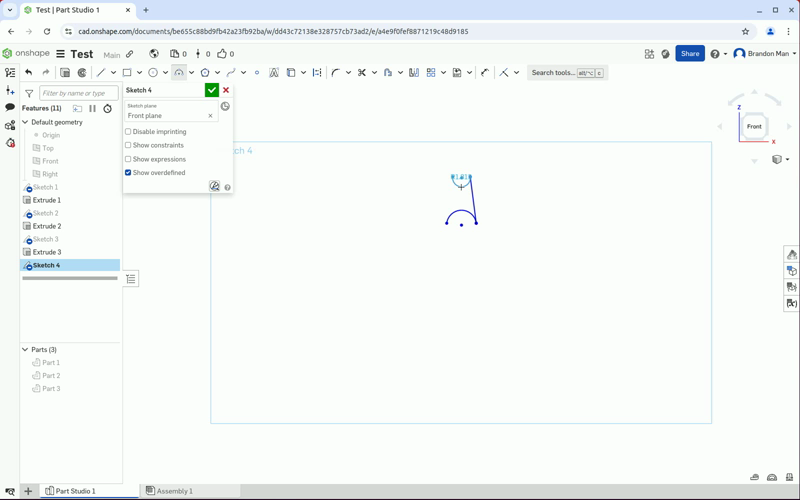
key_up(shift)
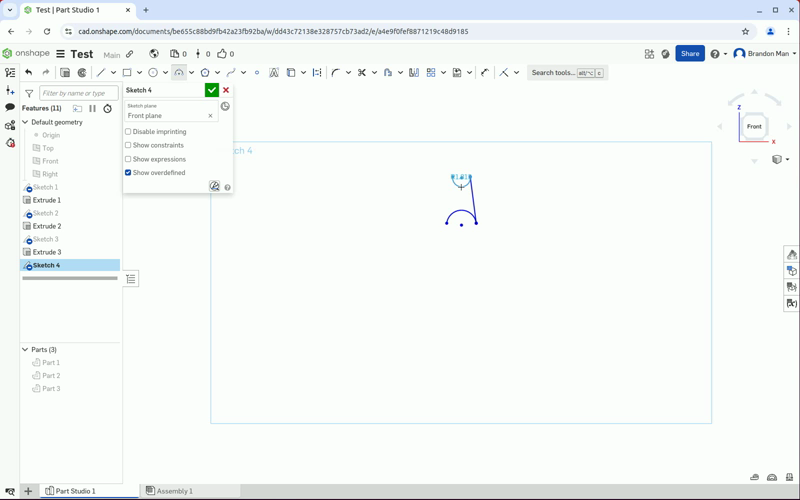
key(esc)
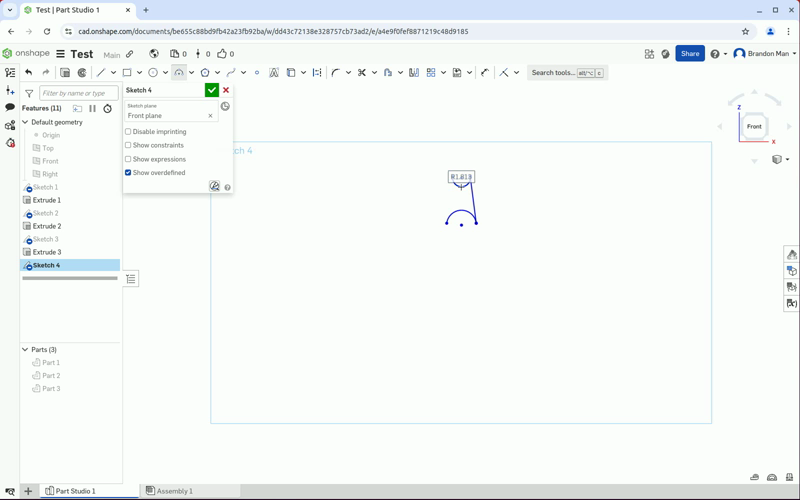
key(l)
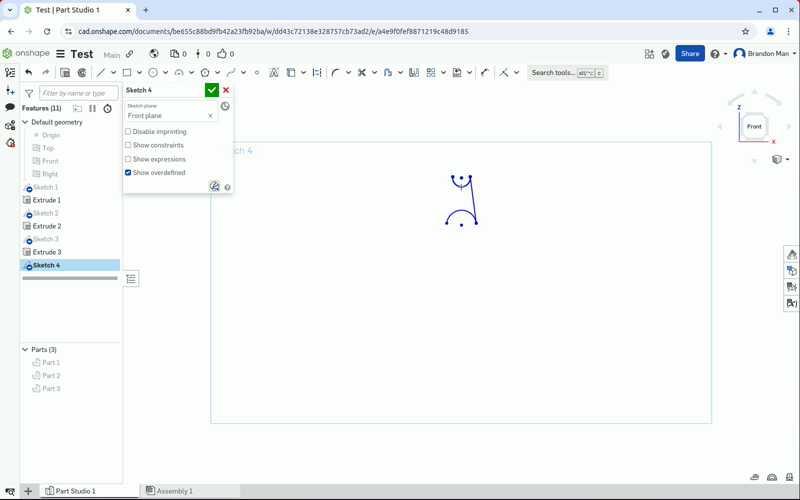
mouse_move(452, 176)
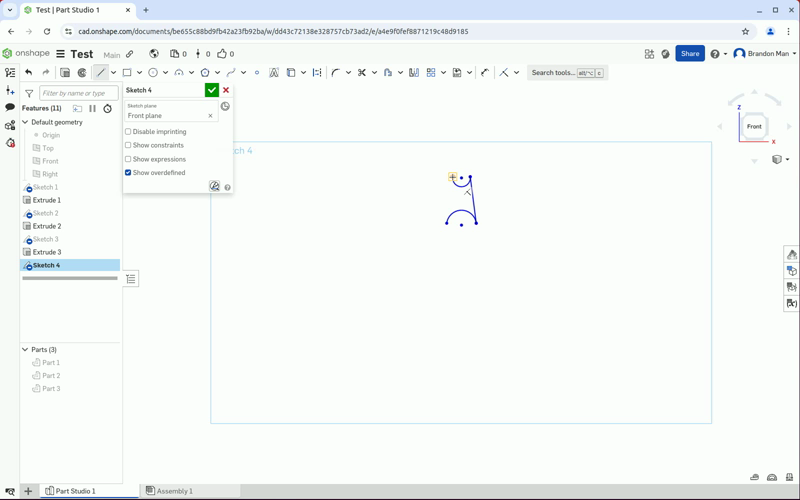
click(452, 176)
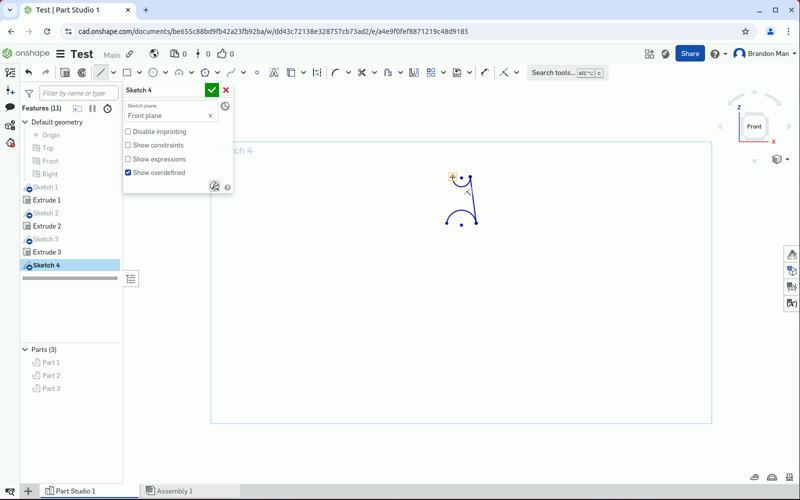
mouse_move(482, 176)
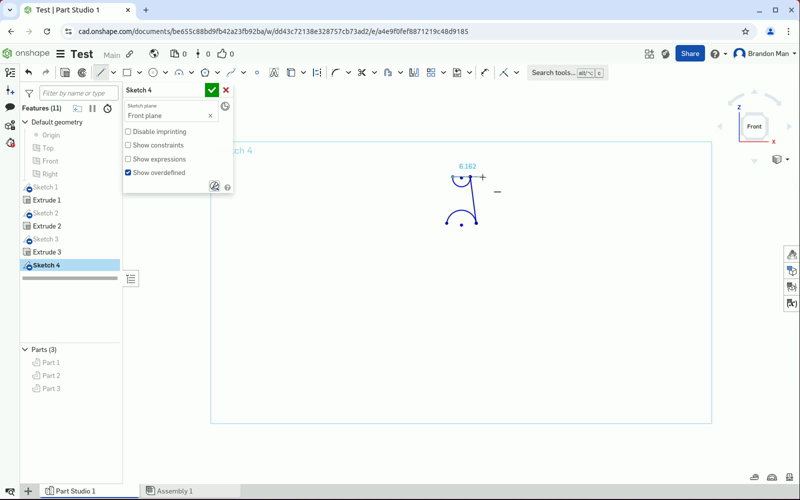
key_down(shift)
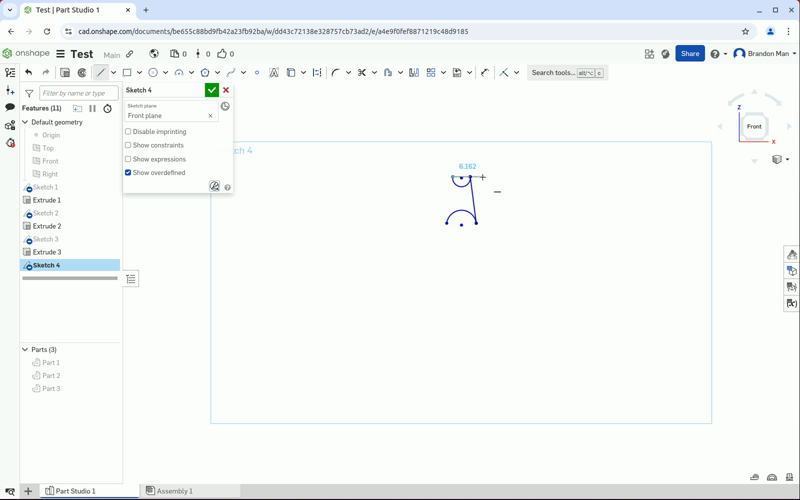
mouse_move(446, 223)
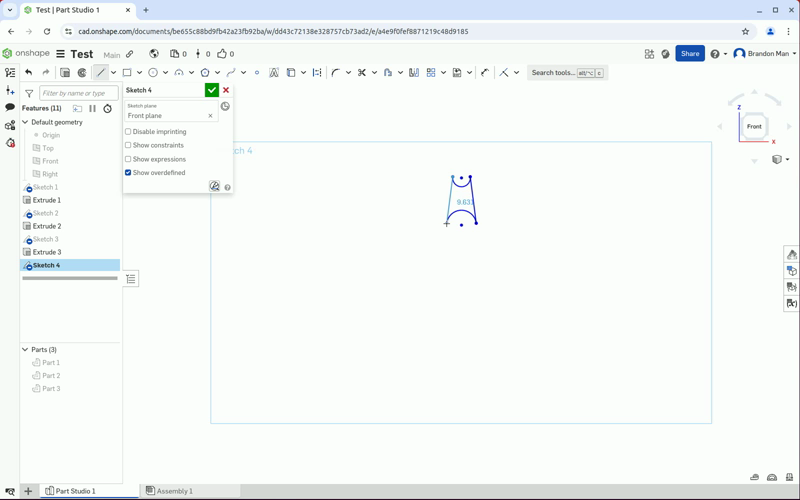
key_up(shift)
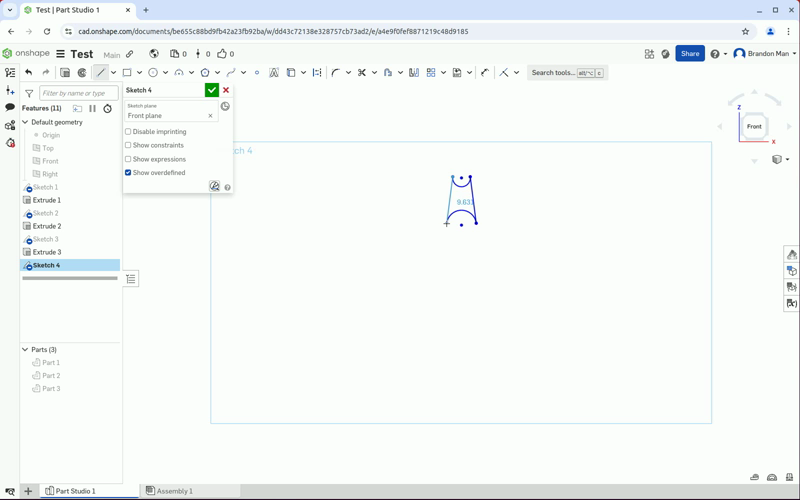
click(446, 223)
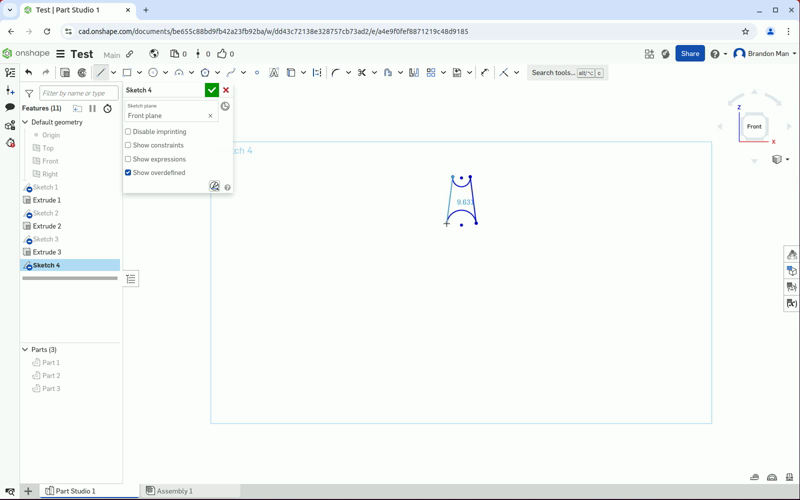
key(esc)
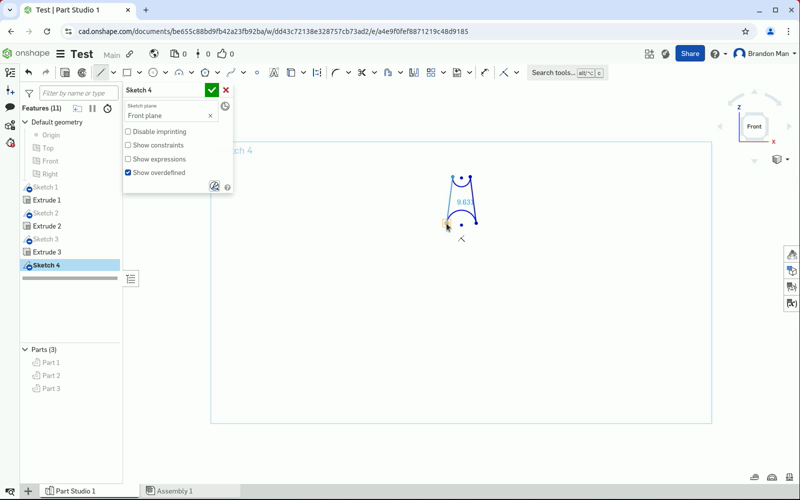
key(c)
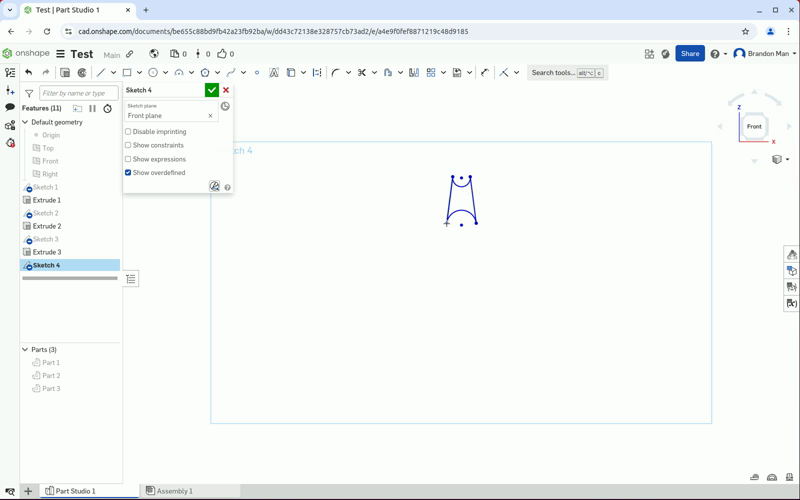
key_down(shift)
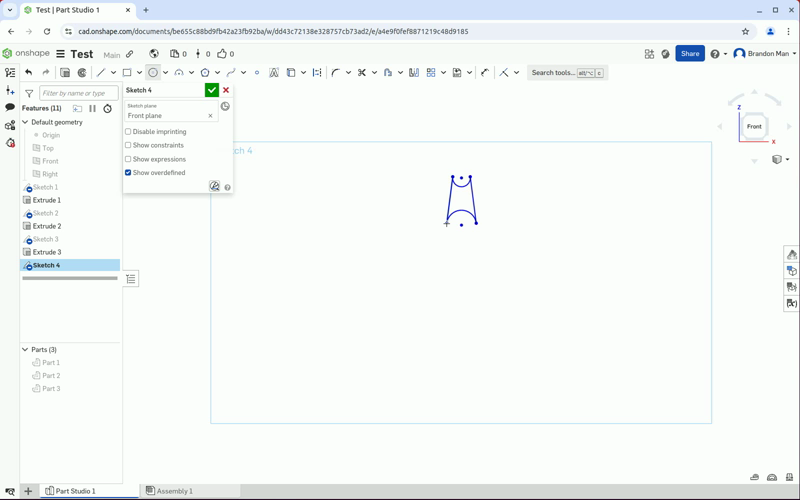
mouse_move(455, 191)
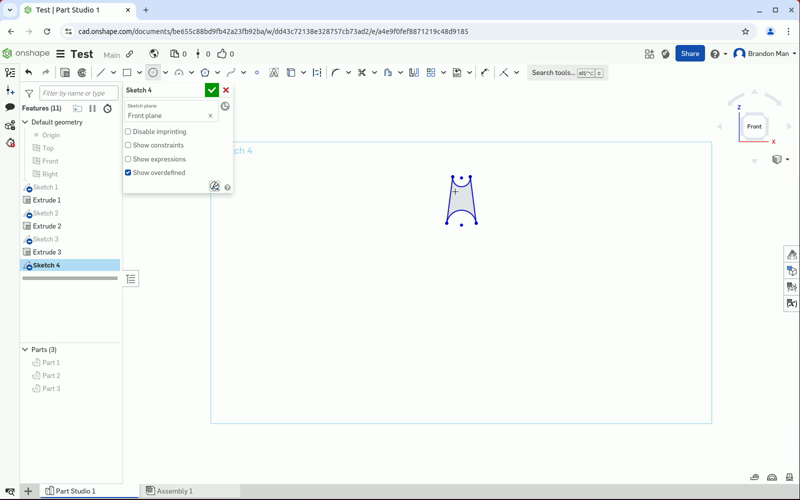
click(455, 191)
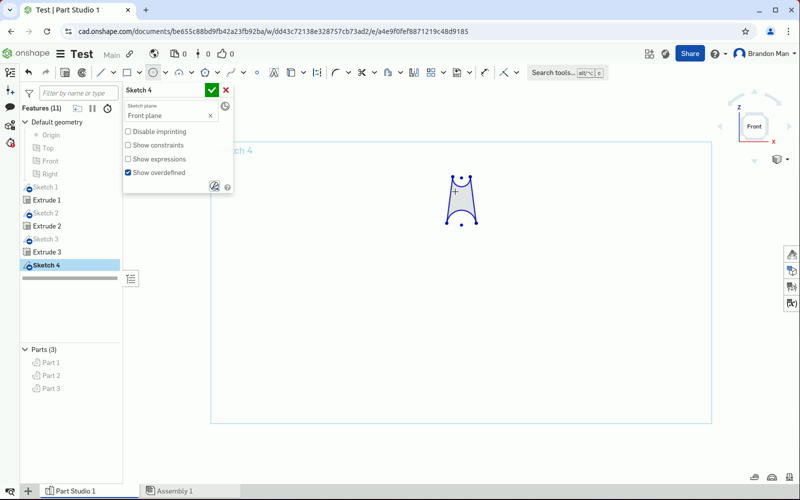
key_up(shift)
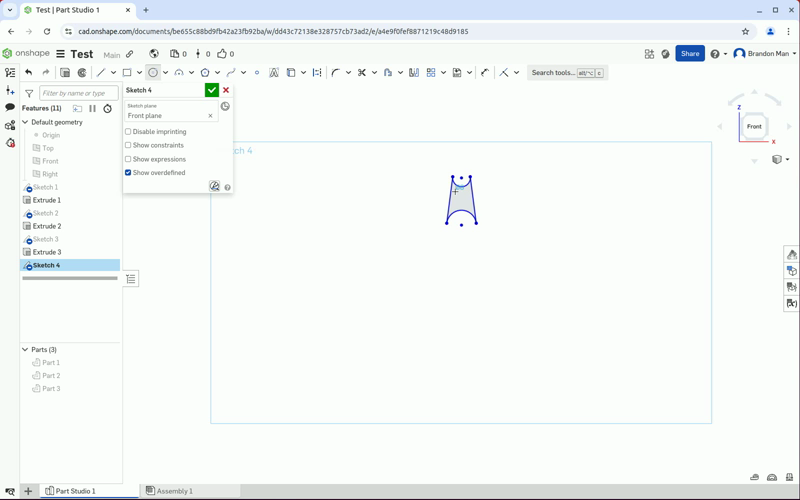
mouse_move(458, 191)
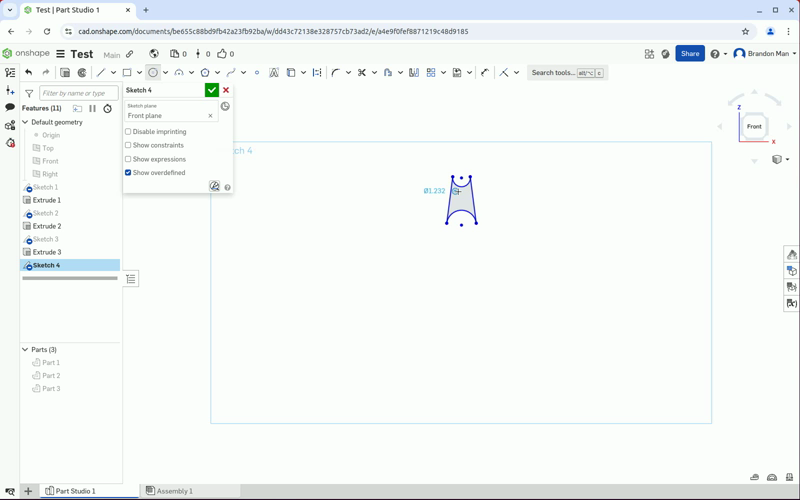
click(458, 191)
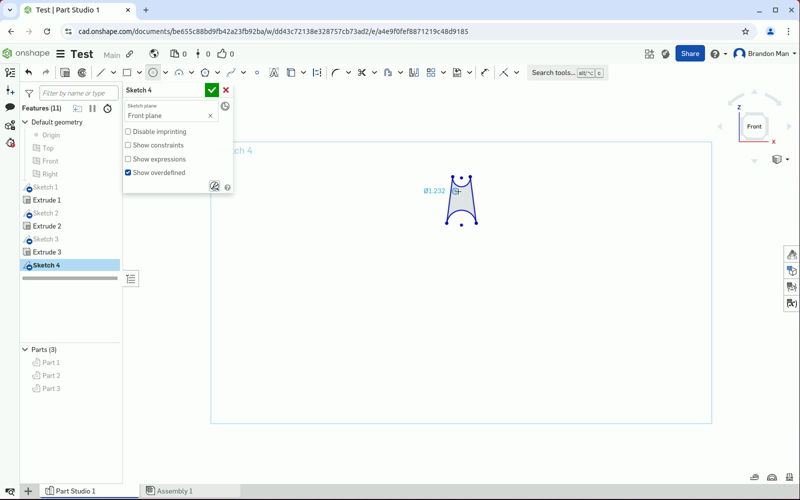
key(esc)
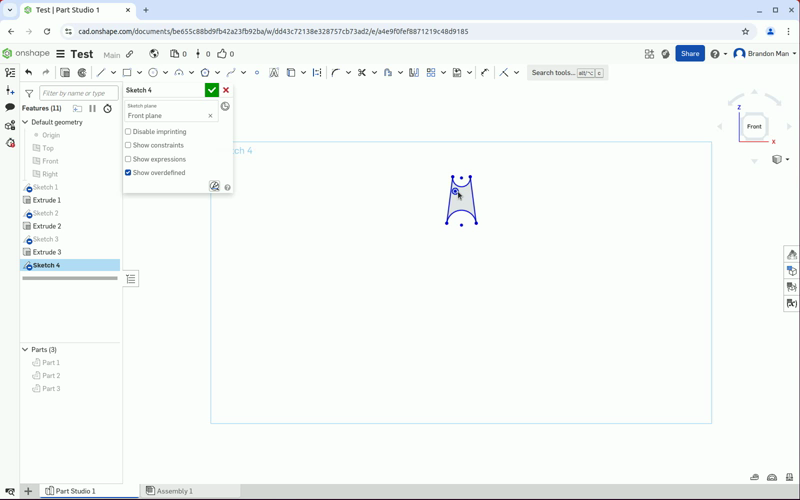
mouse_move(450, 195)
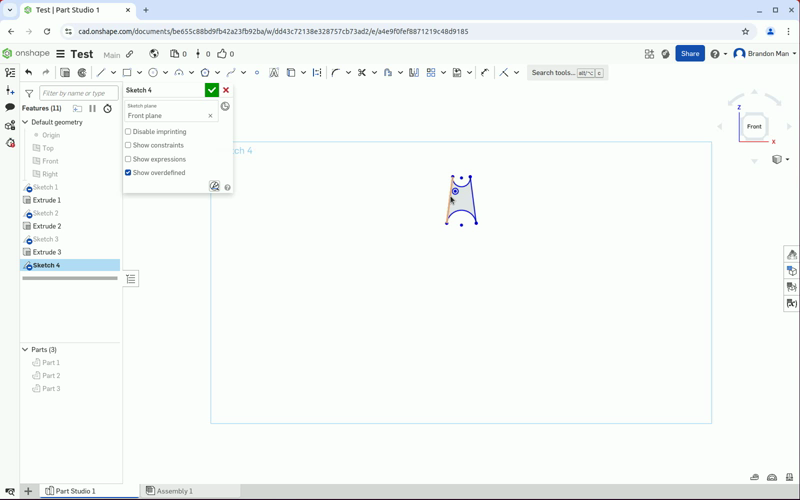
scroll(6)
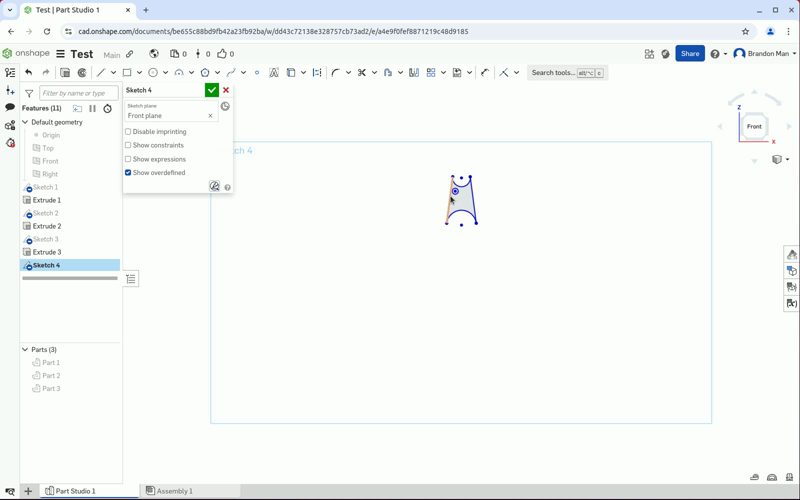
scroll(6)
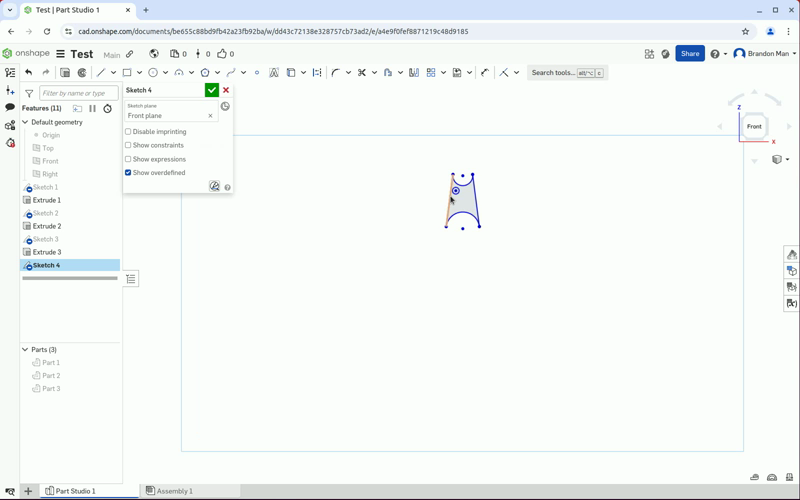
scroll(6)
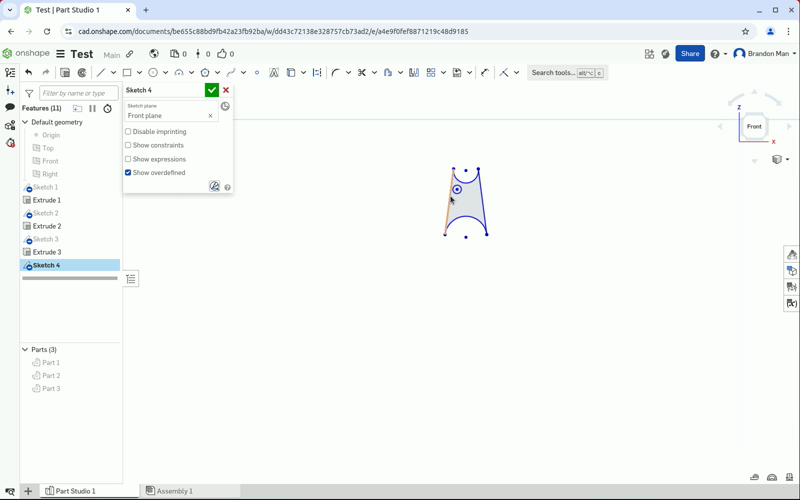
scroll(6)
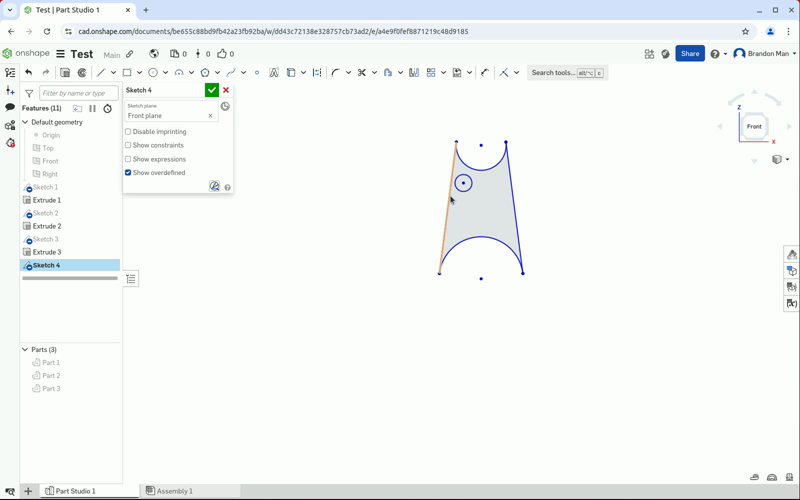
scroll(6)
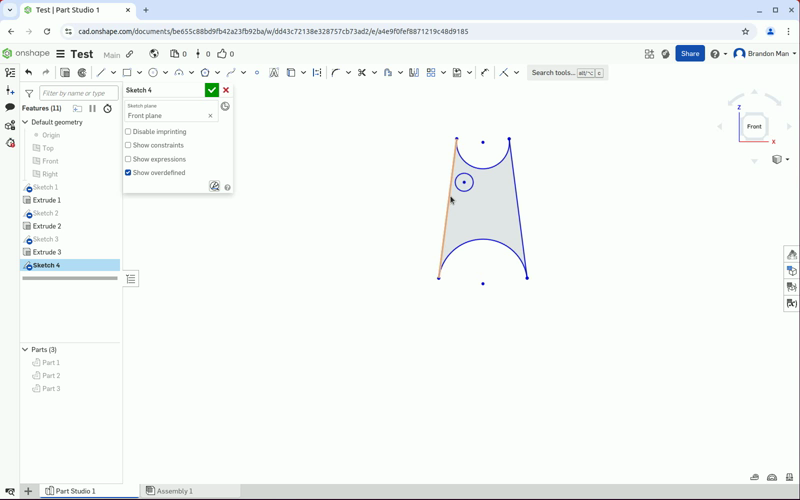
scroll(6)
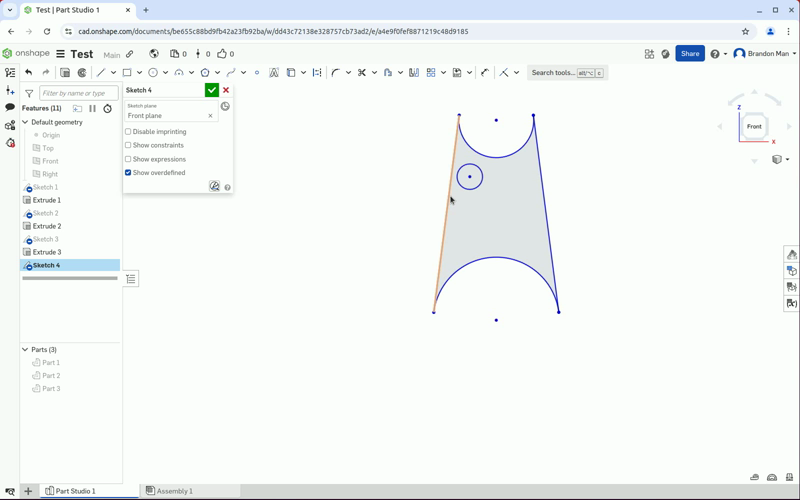
scroll(6)
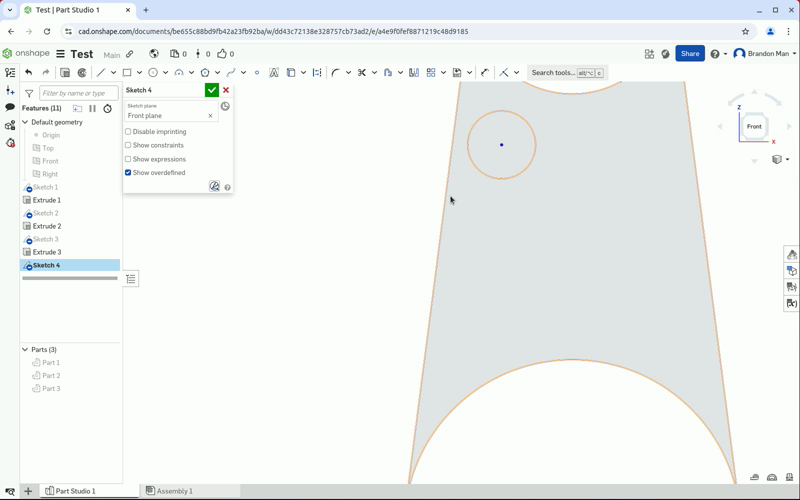
click(450, 195)
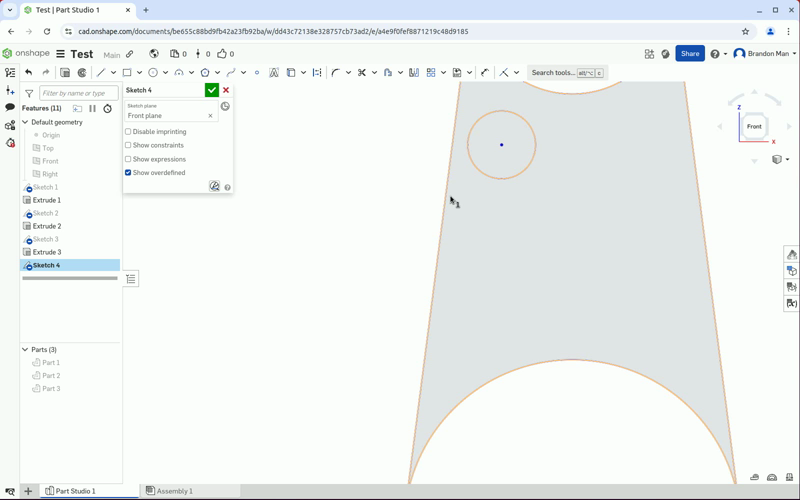
scroll(-6)
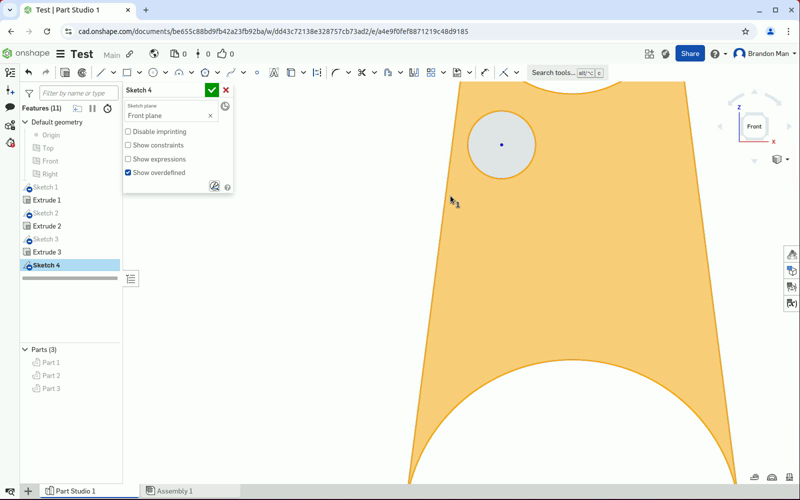
scroll(-6)
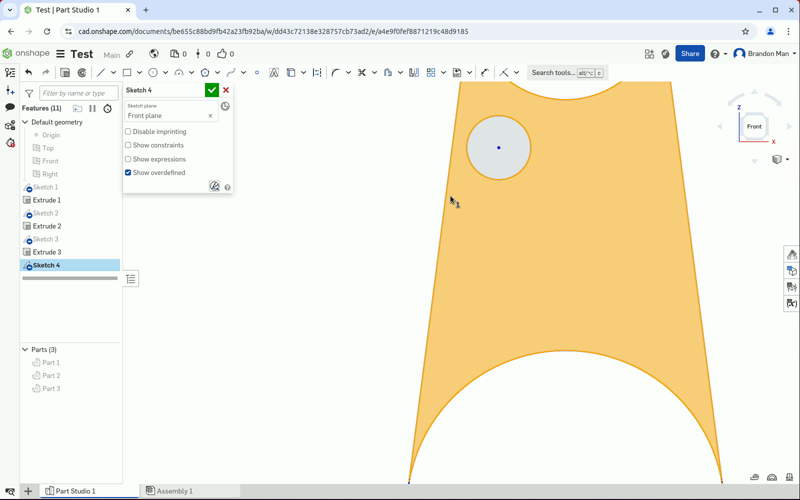
scroll(-6)
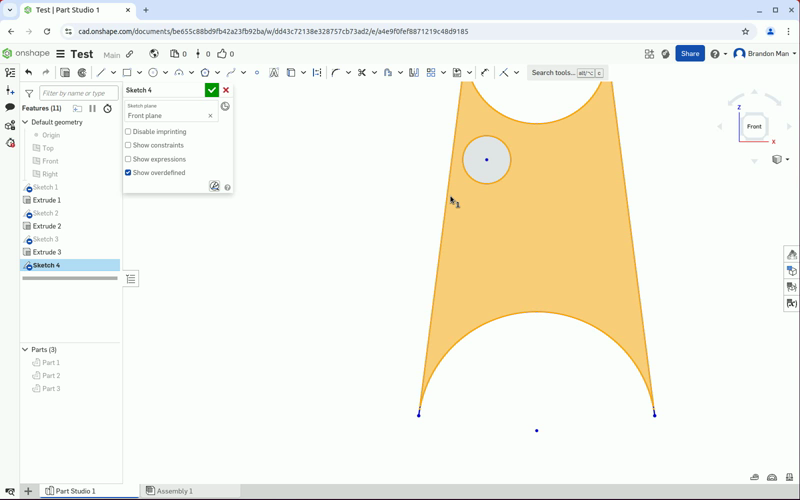
scroll(-6)
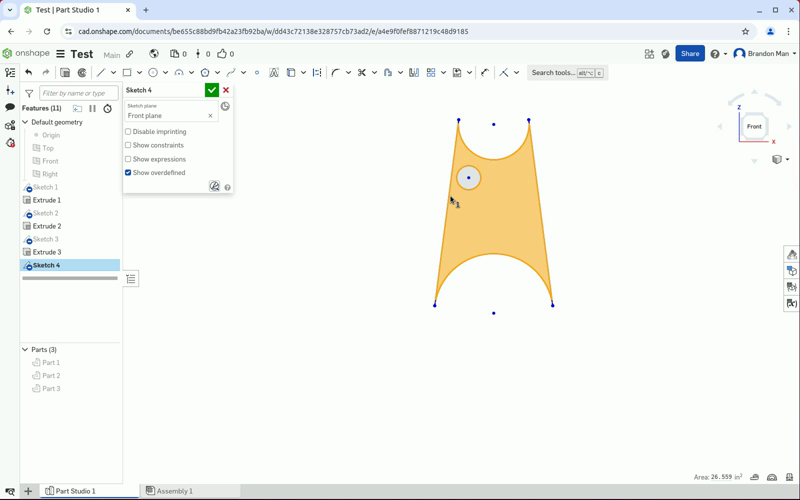
scroll(-6)
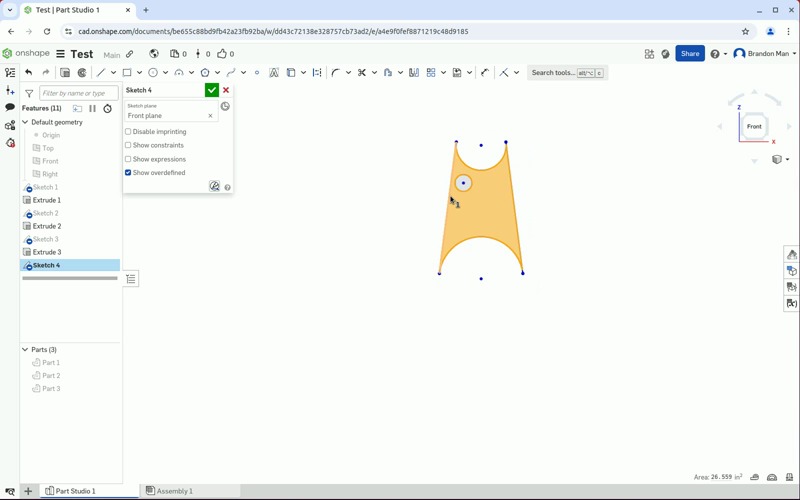
scroll(-6)
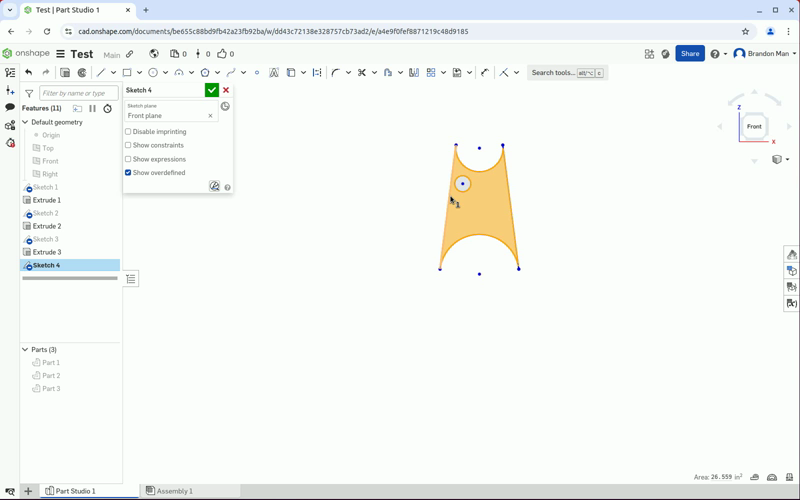
scroll(-6)
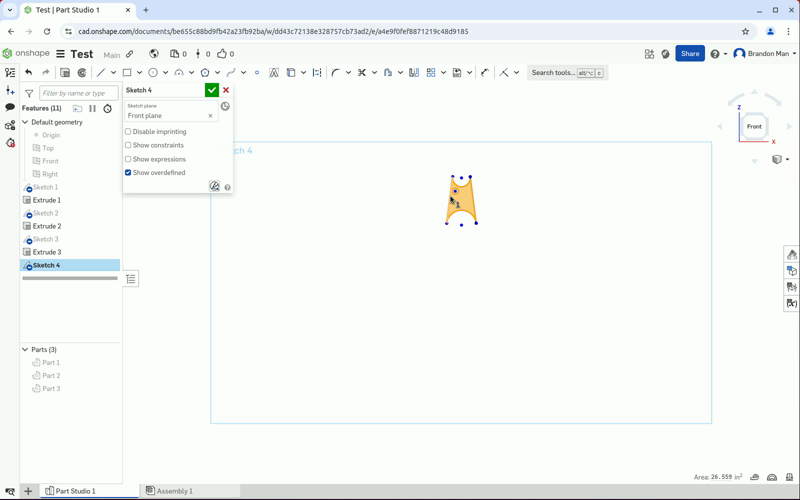
mouse_move(73, 352)
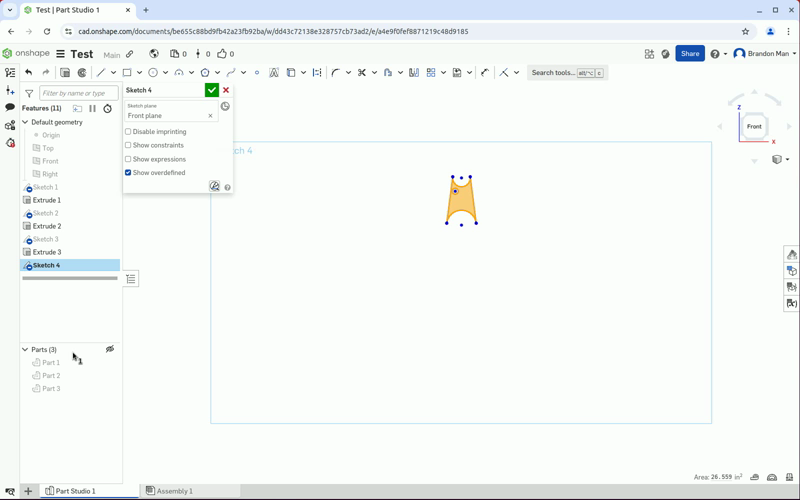
key(shift+y)
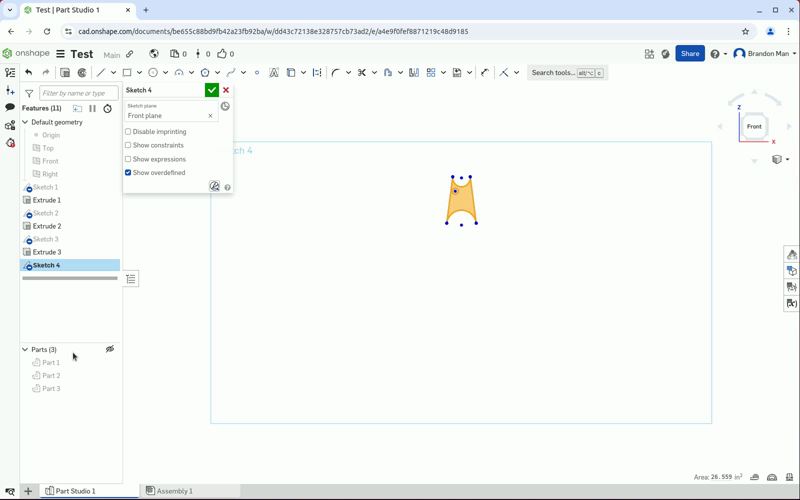
key(shift+e)
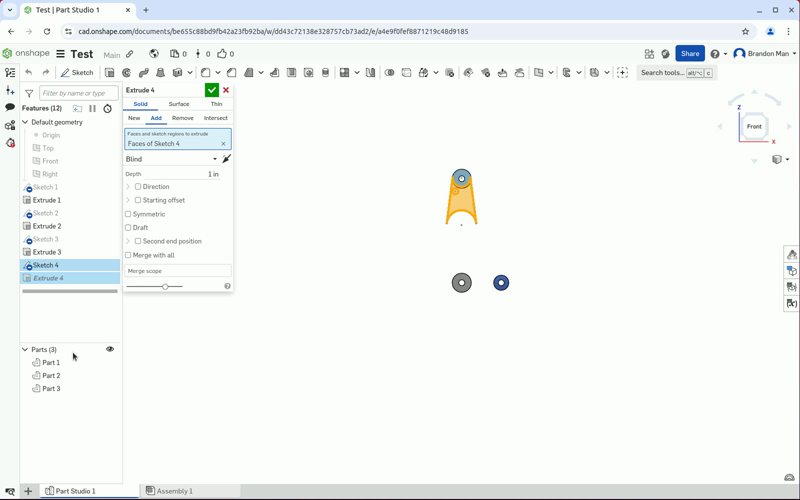
mouse_move(143, 106)
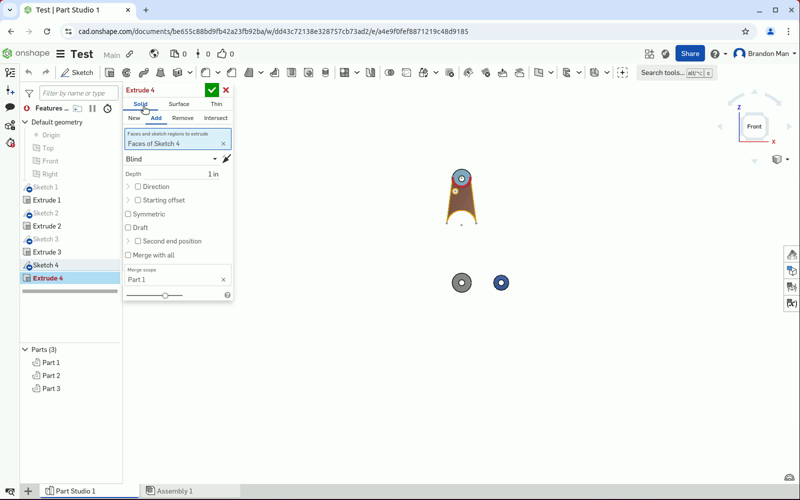
click(143, 106)
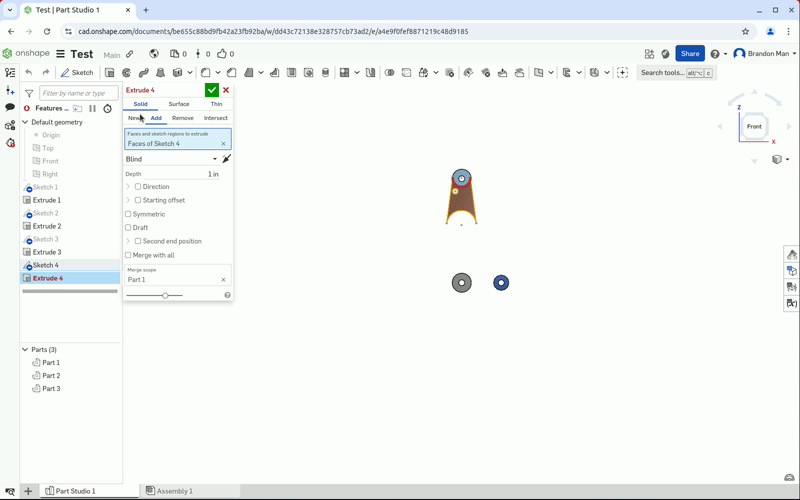
mouse_move(137, 120)
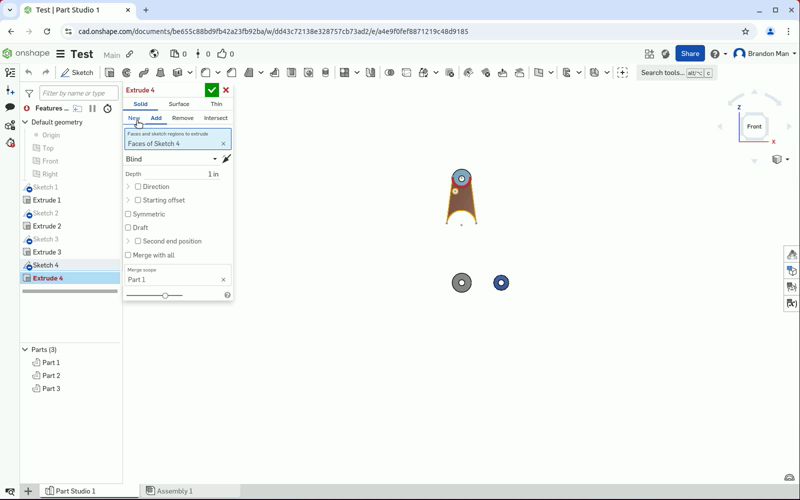
click(137, 120)
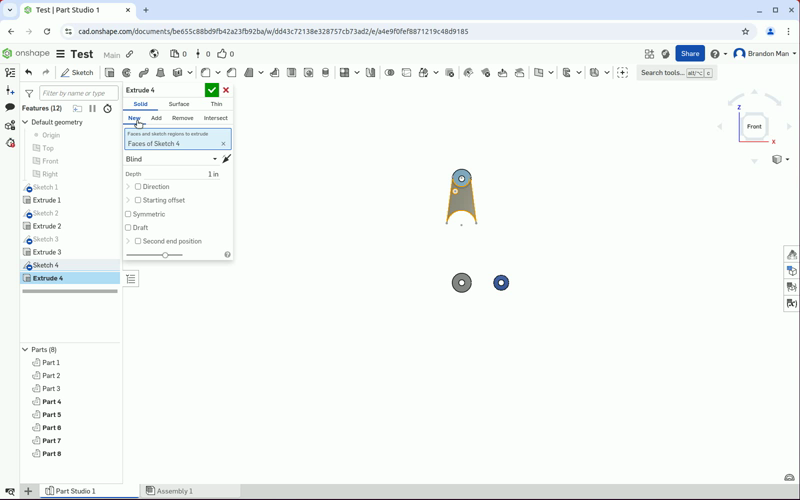
key(tab, 4)
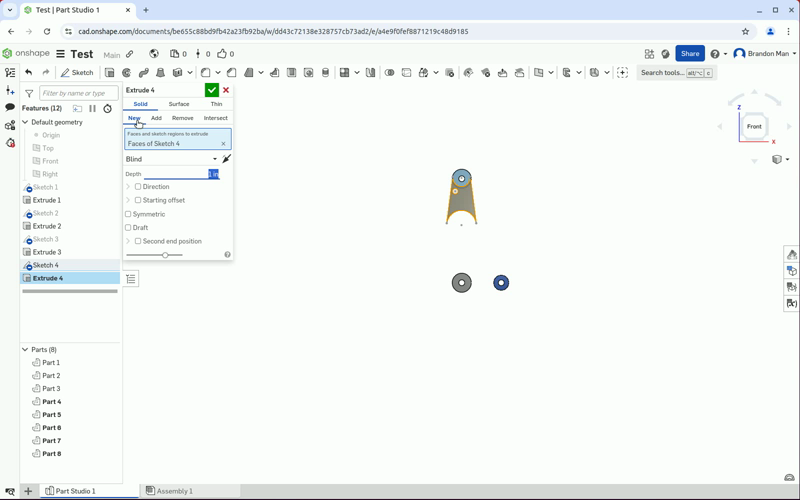
text(0.481)
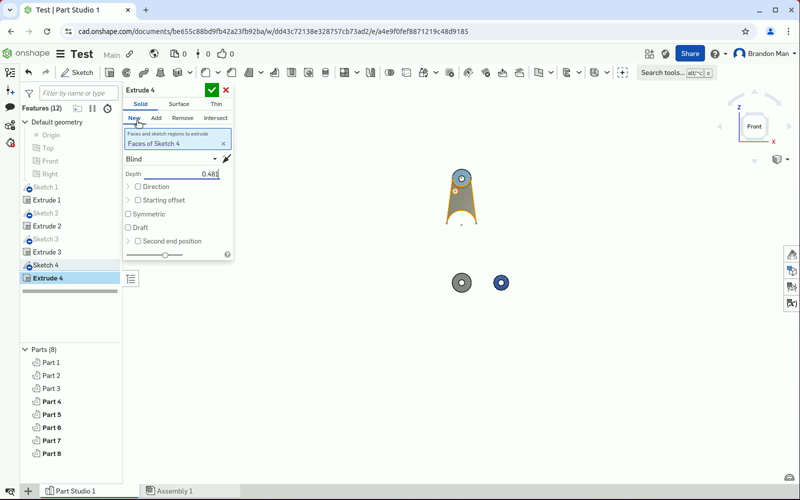
key(enter)
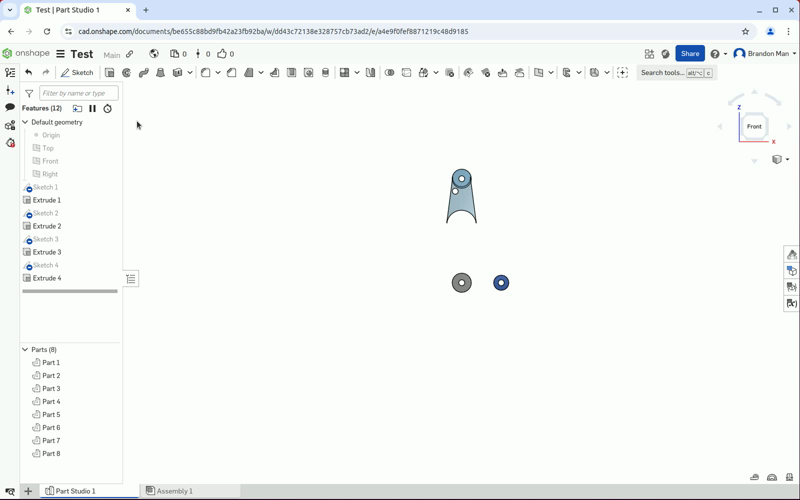
key(shift+h)
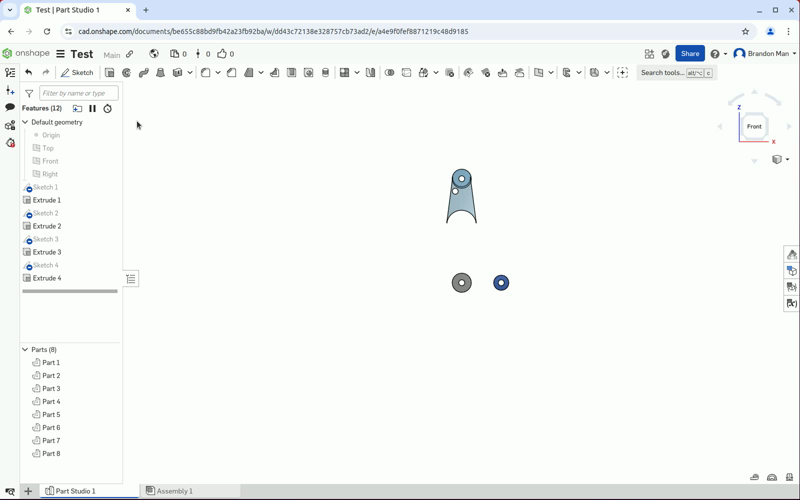
key(shift+h)
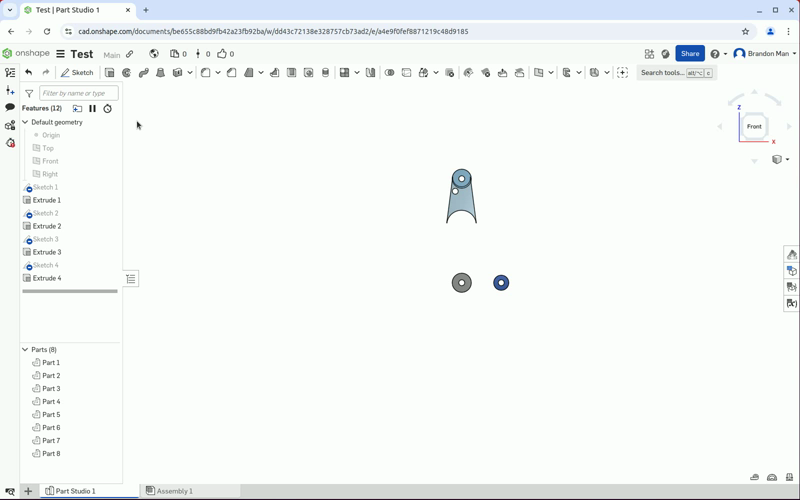
mouse_move(73, 189)
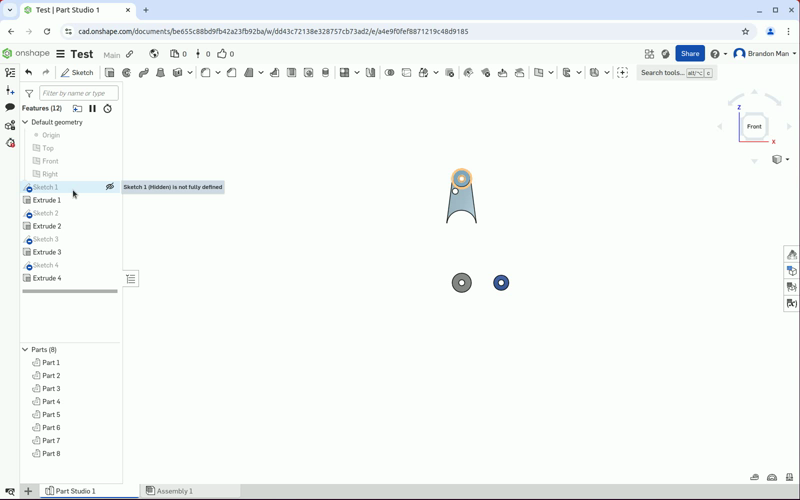
click(73, 189)
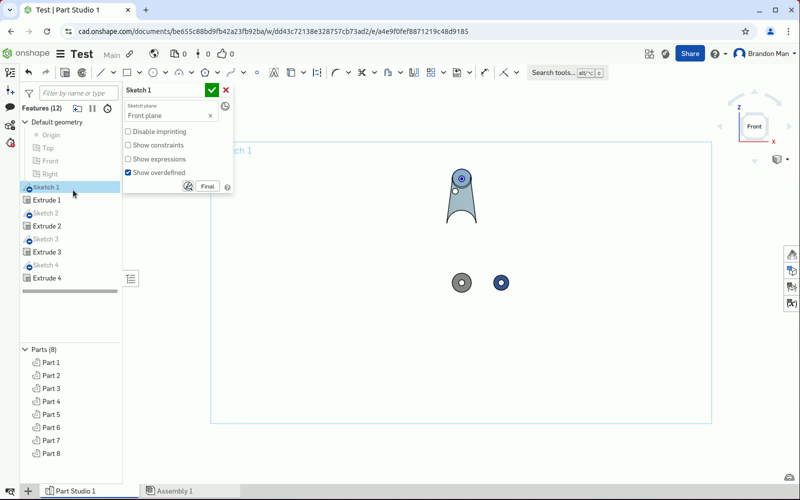
mouse_move(229, 92)
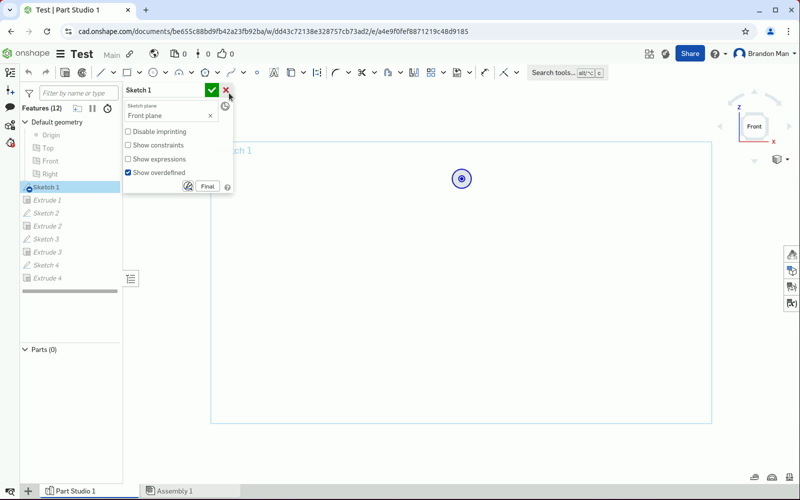
click(229, 92)
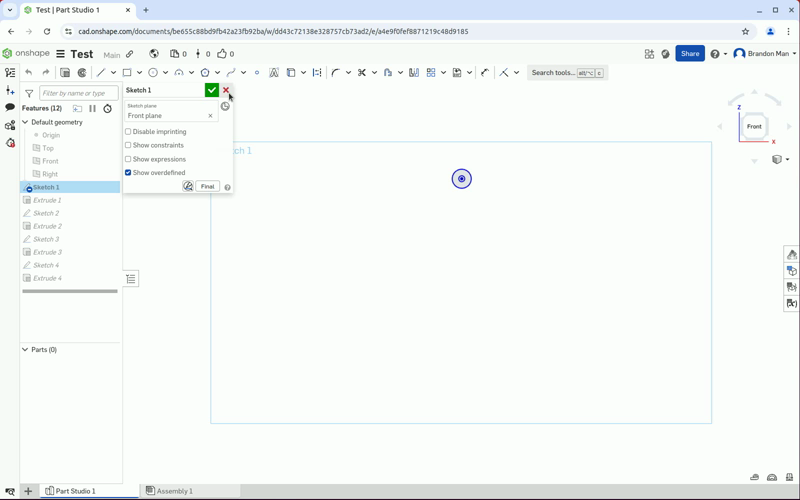
key(shift+s)
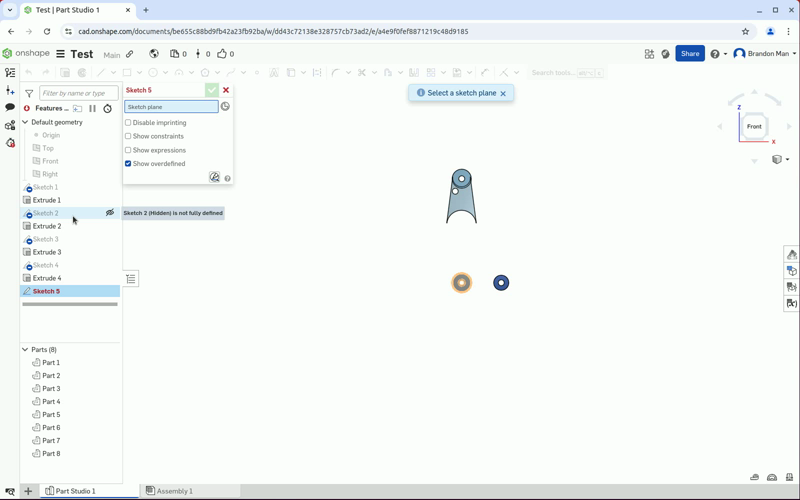
scroll(3)
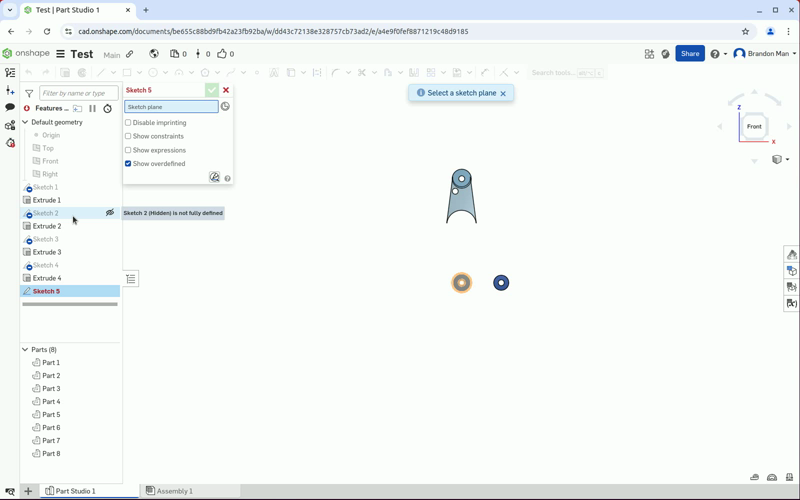
mouse_move(73, 163)
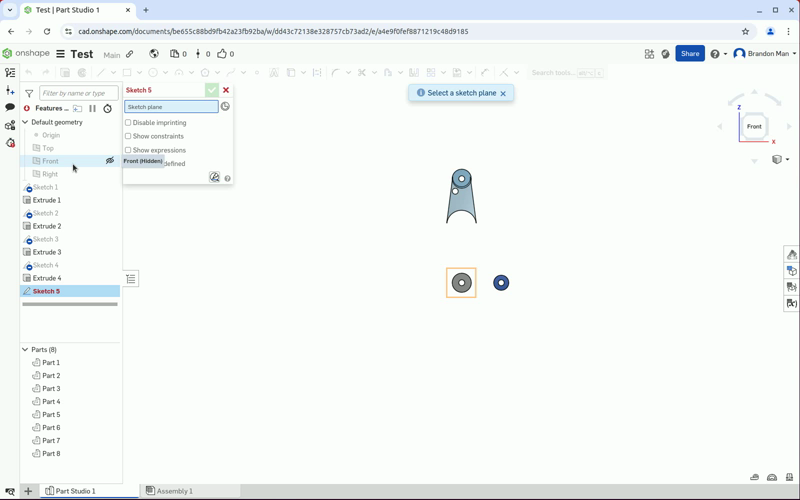
click(73, 163)
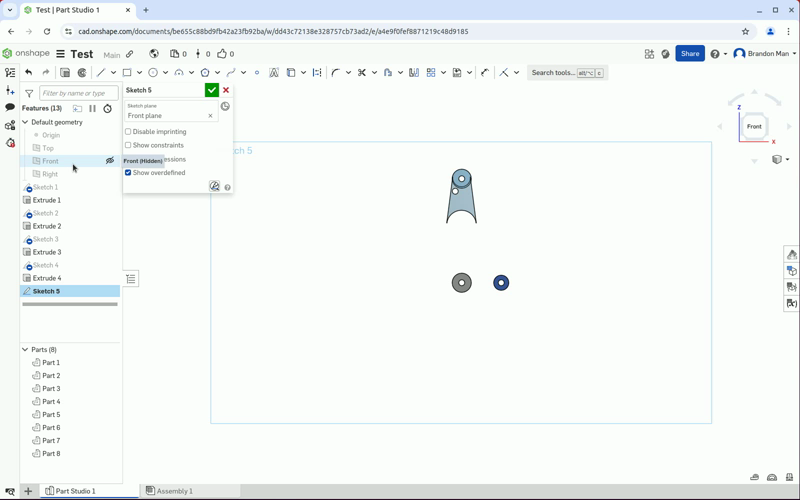
mouse_move(73, 352)
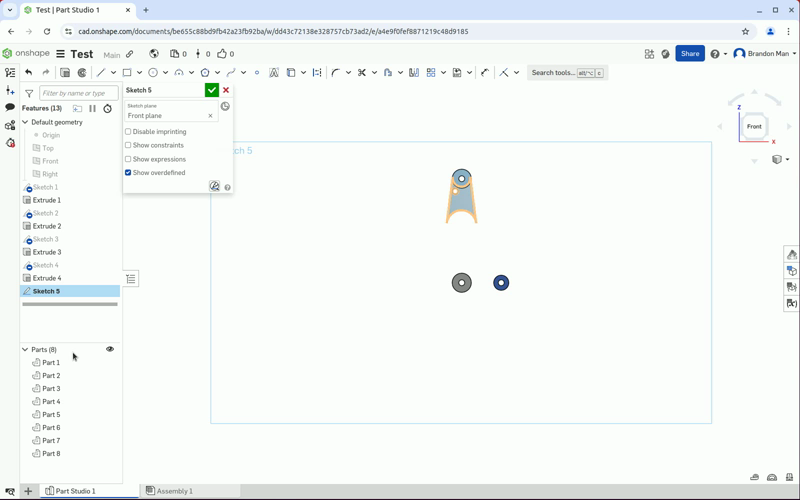
key(y)
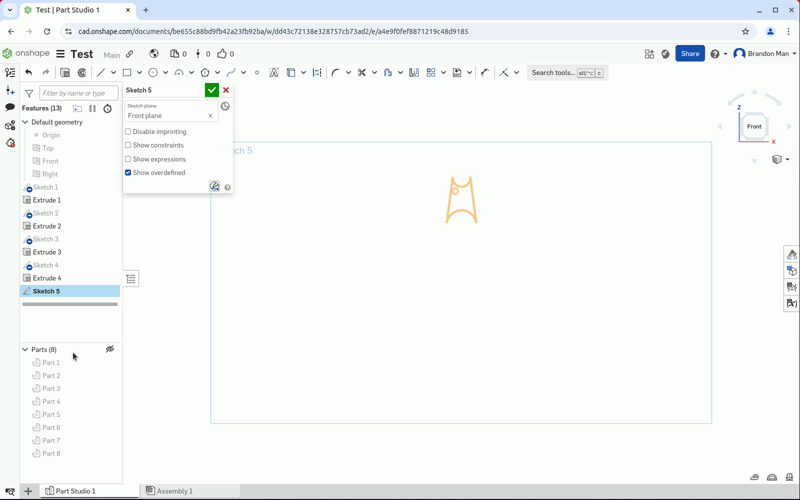
key(c)
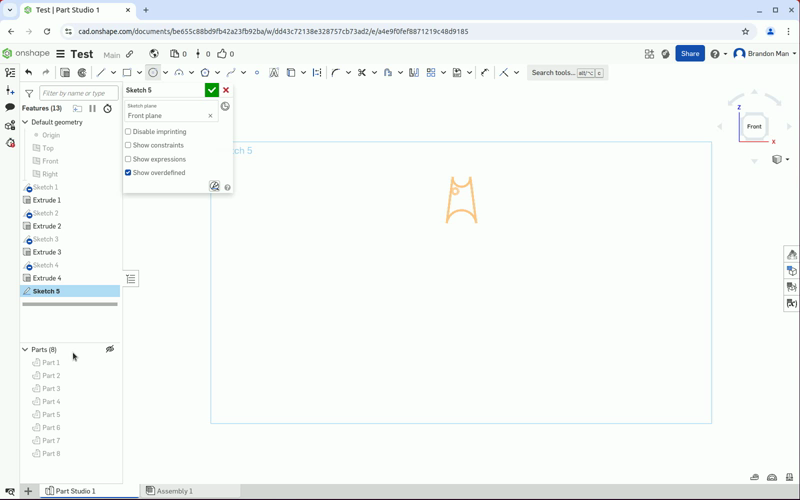
key_down(shift)
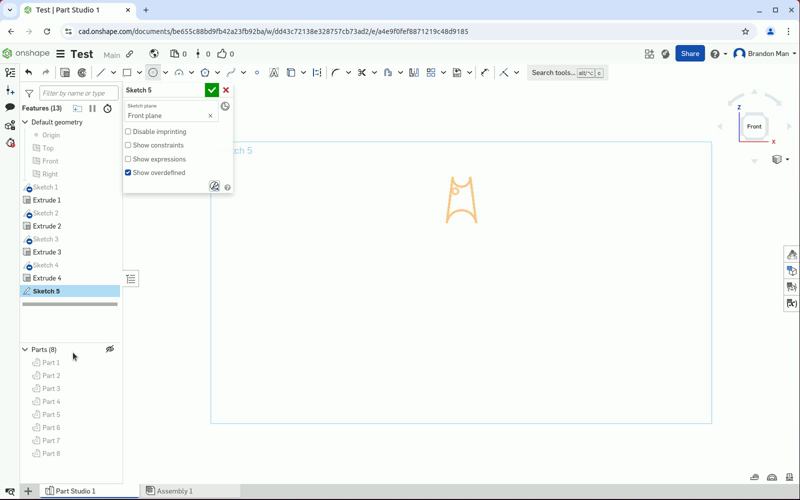
mouse_move(461, 225)
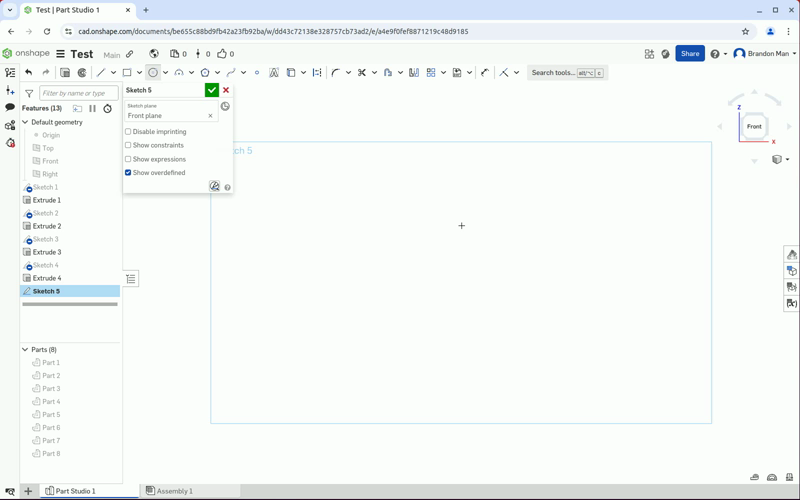
click(461, 225)
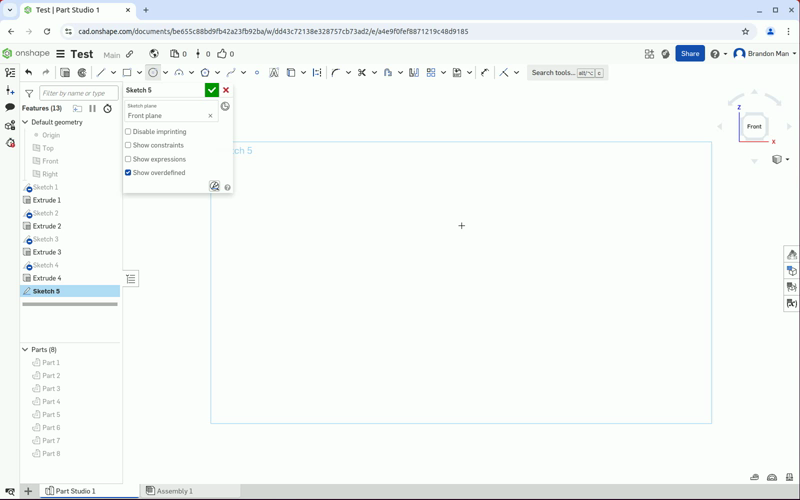
key_up(shift)
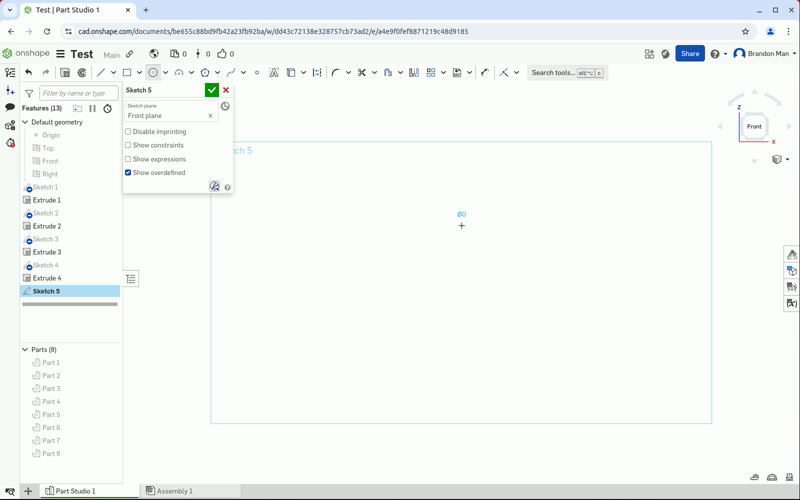
mouse_move(477, 225)
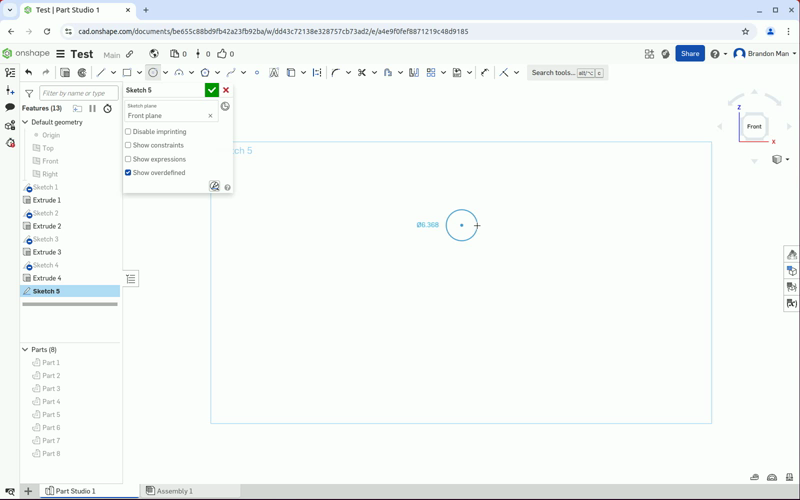
click(477, 225)
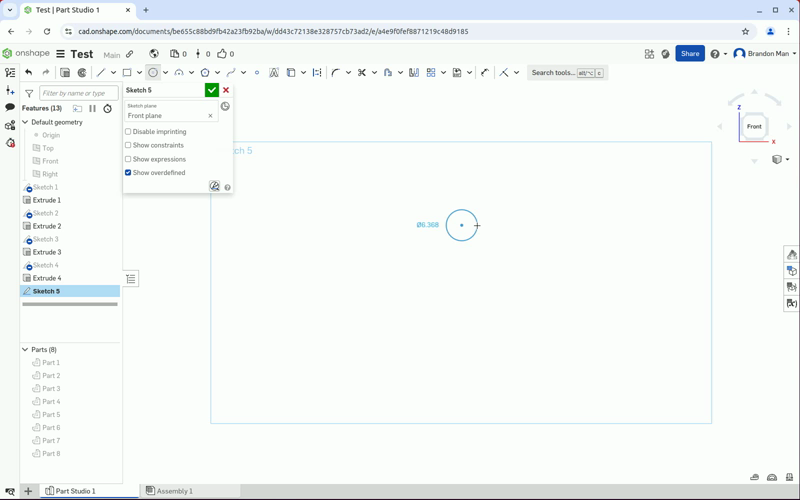
key(esc)
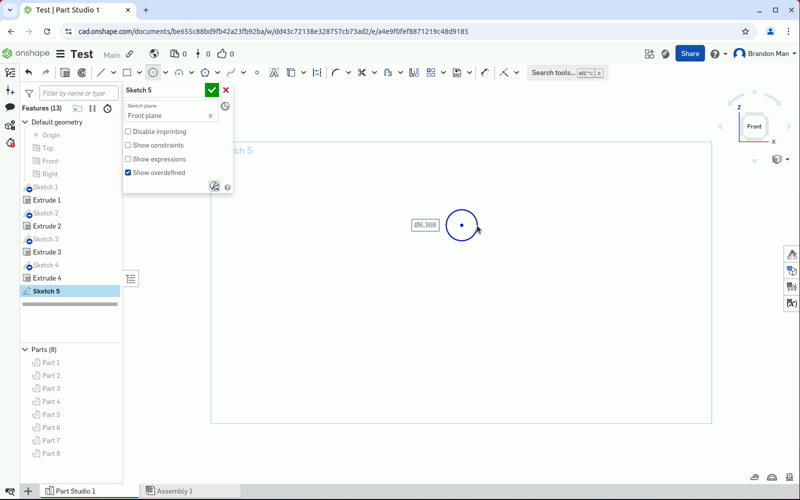
key(c)
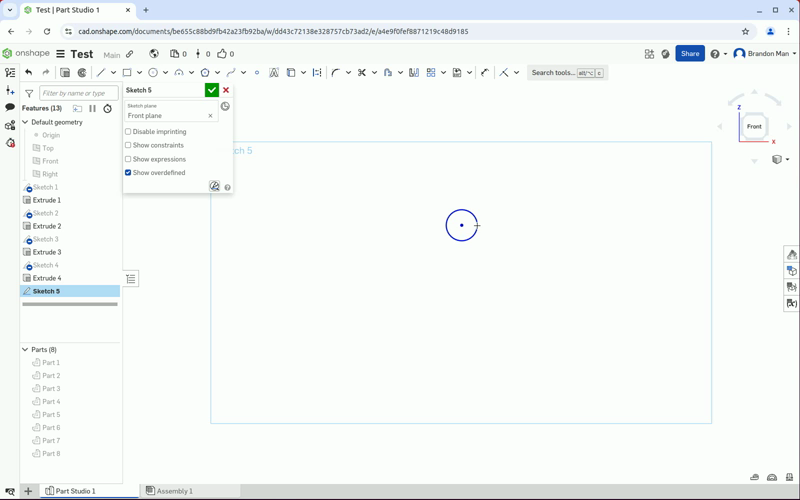
key_down(shift)
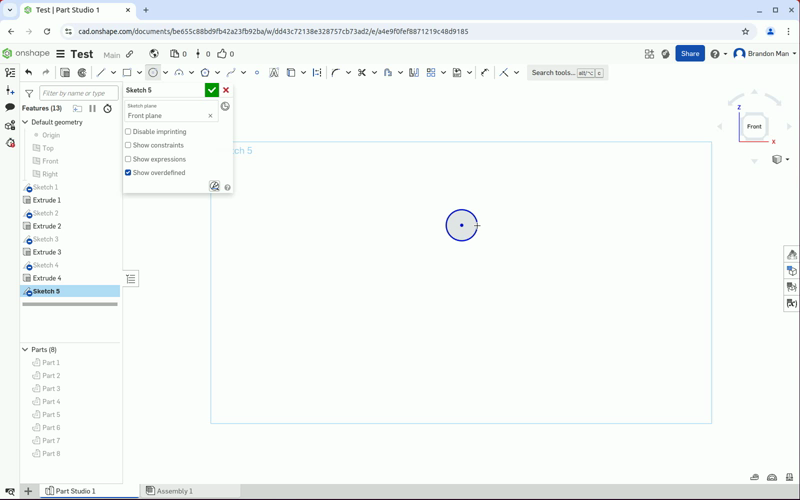
mouse_move(461, 225)
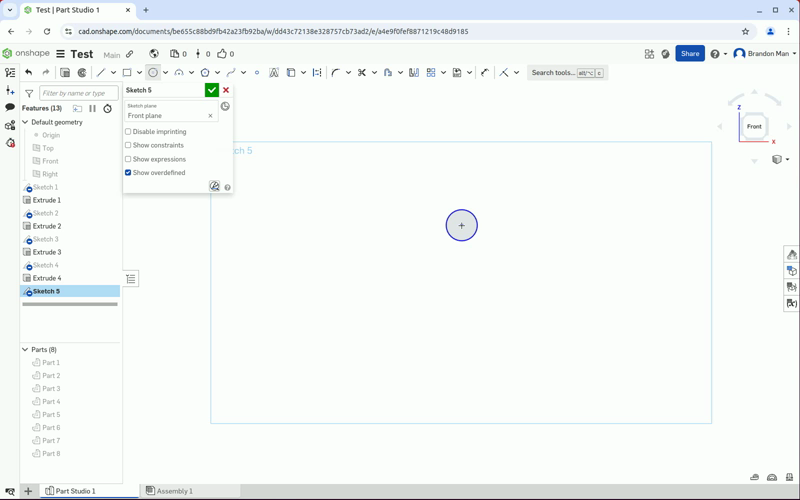
click(461, 225)
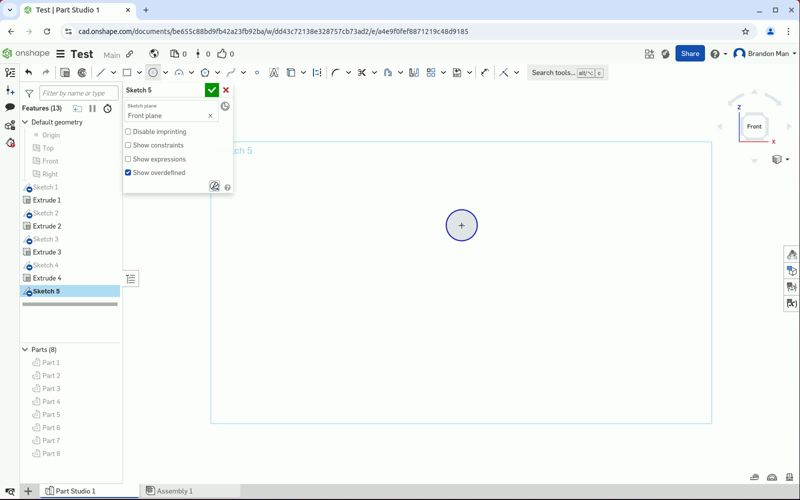
key_up(shift)
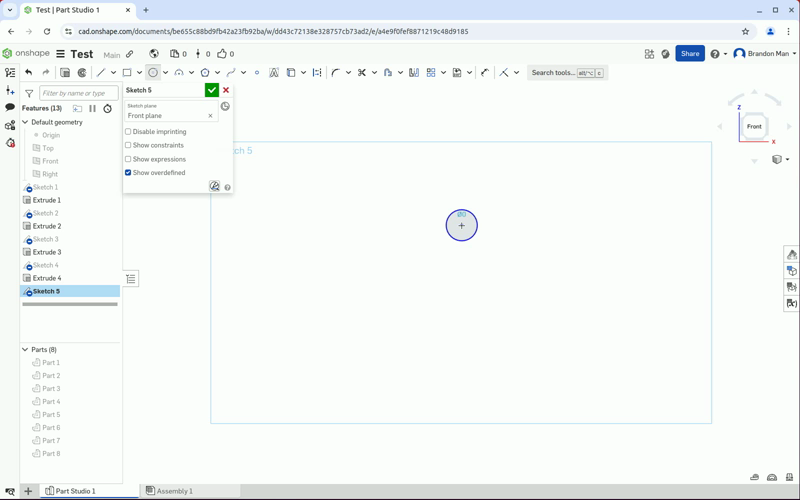
mouse_move(465, 225)
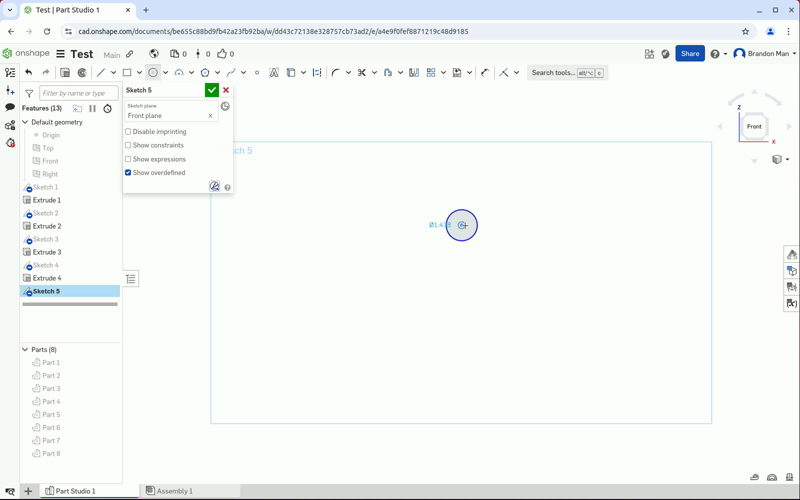
scroll(6)
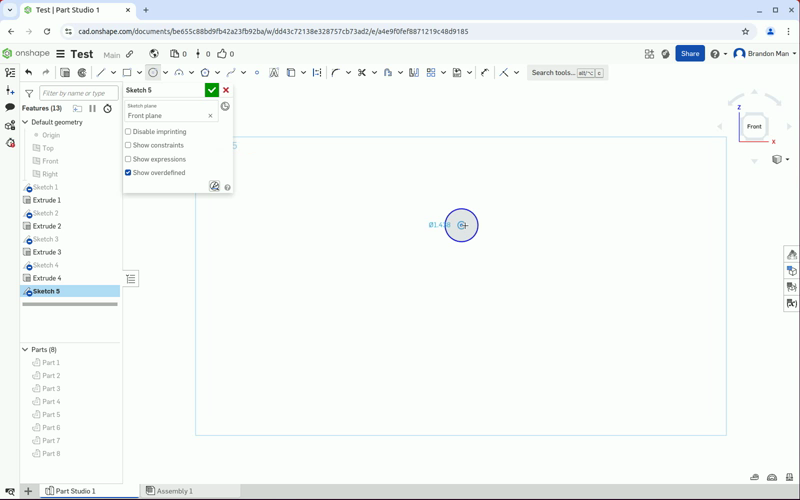
scroll(6)
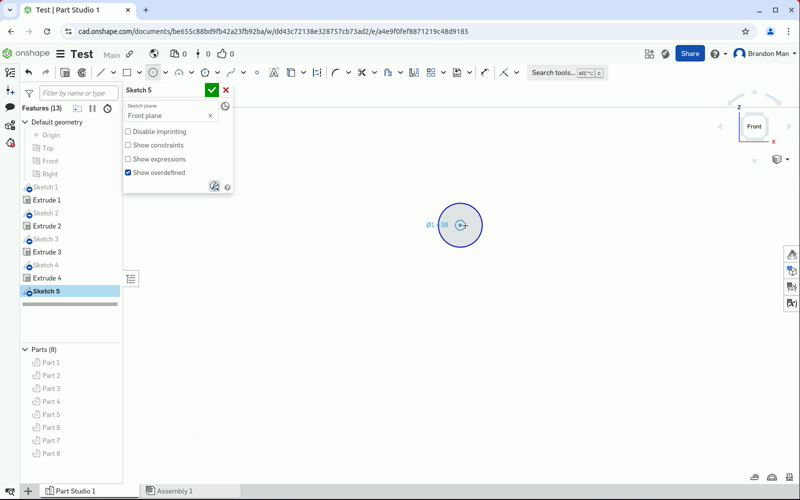
scroll(6)
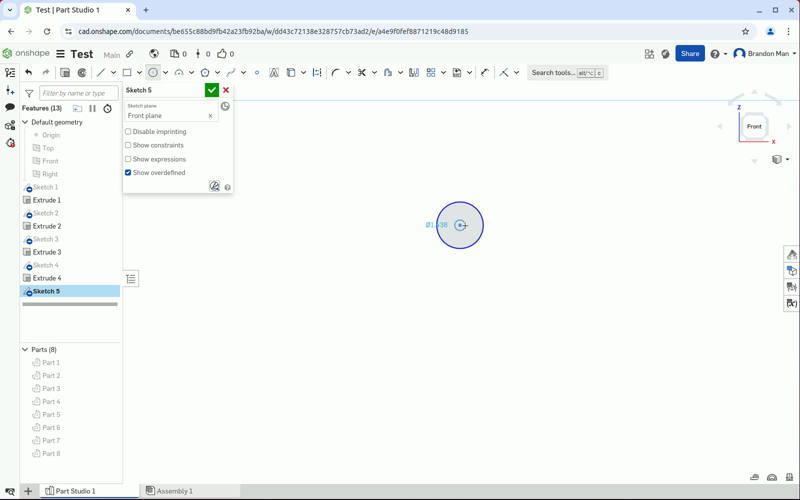
scroll(6)
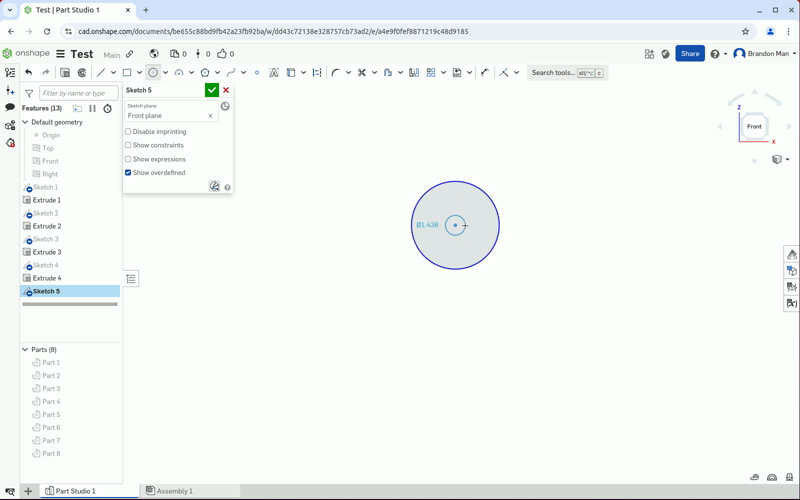
scroll(6)
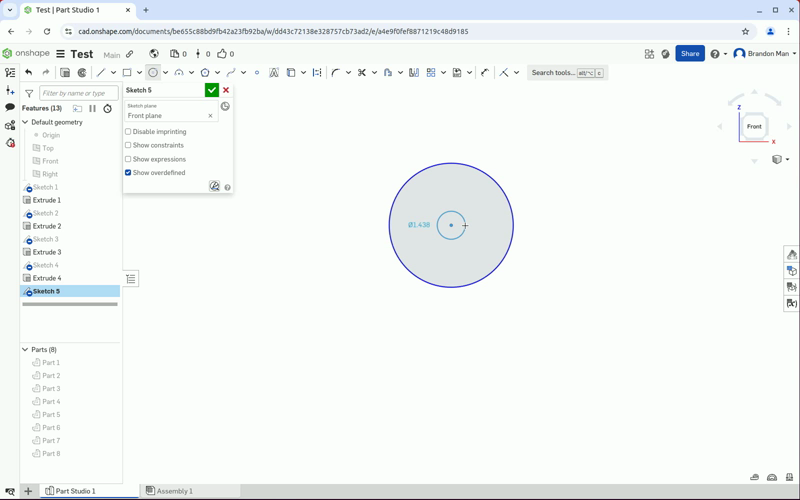
scroll(6)
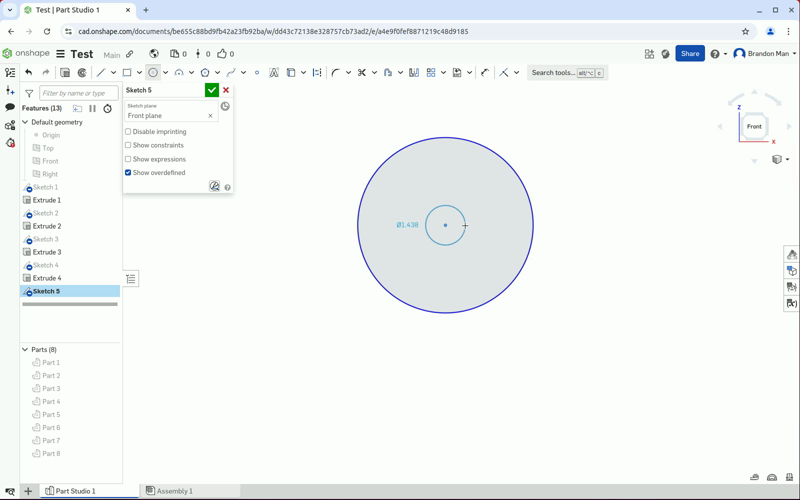
scroll(6)
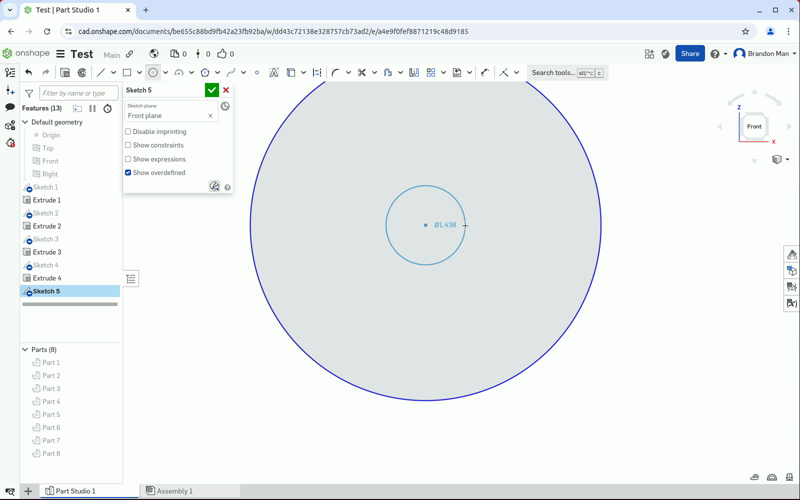
click(465, 225)
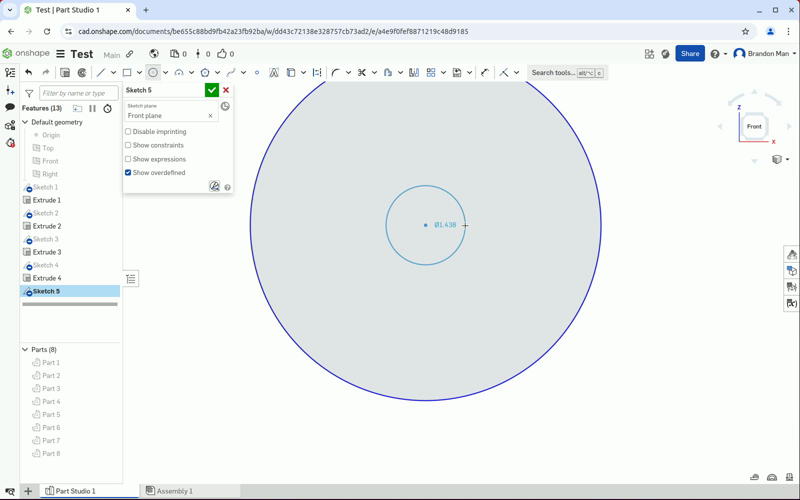
scroll(-6)
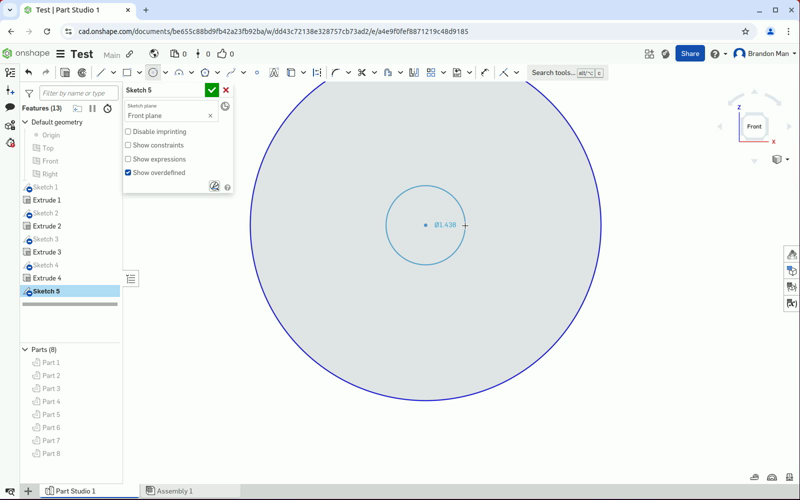
scroll(-6)
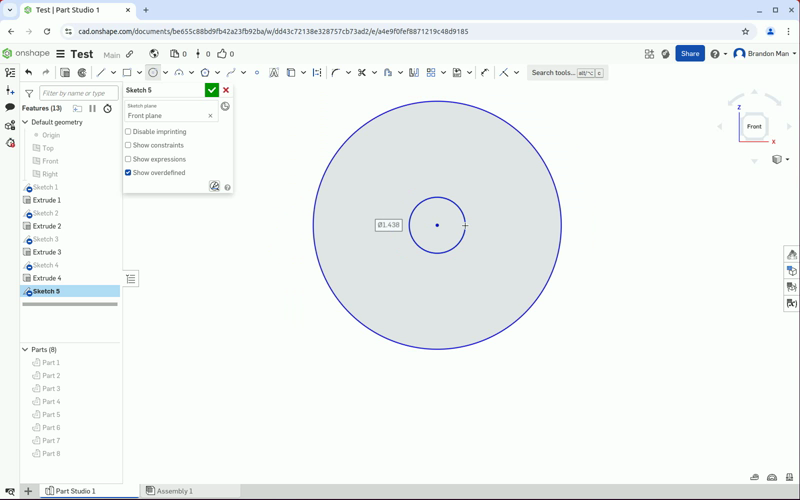
scroll(-6)
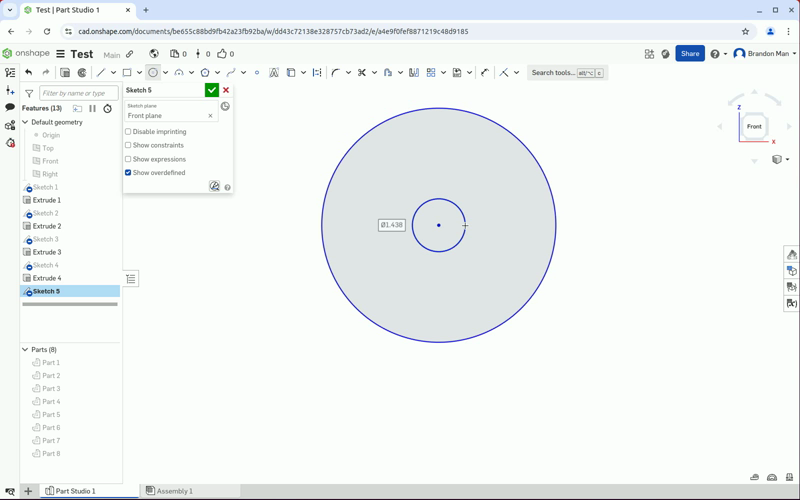
scroll(-6)
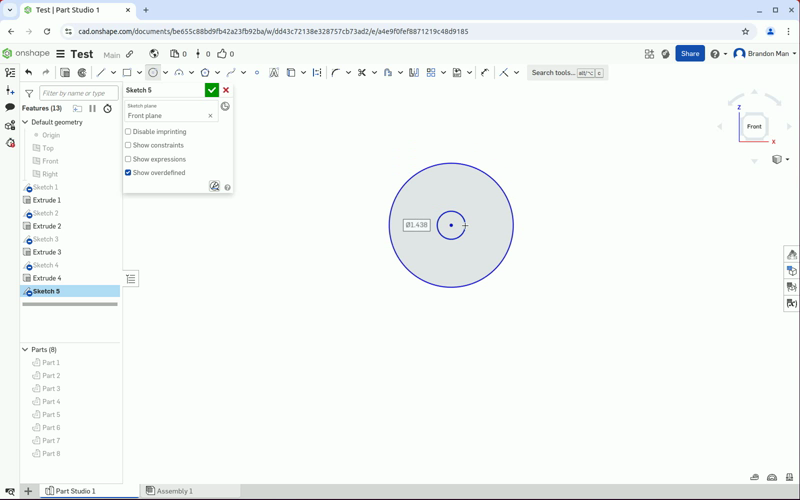
scroll(-6)
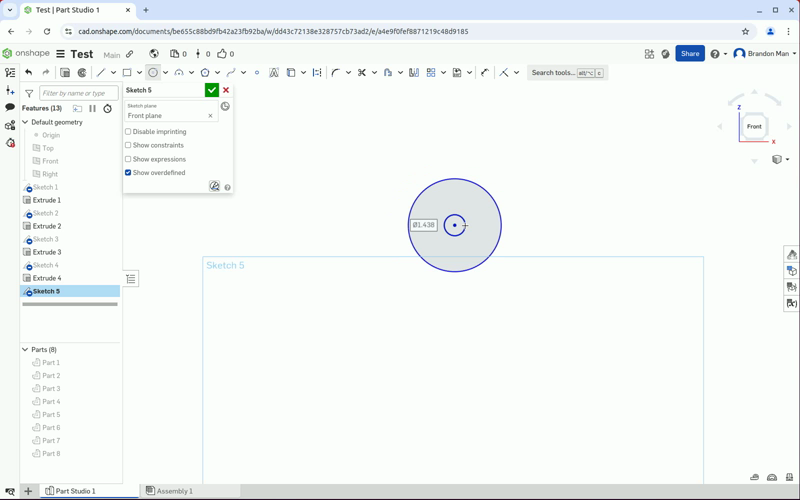
scroll(-6)
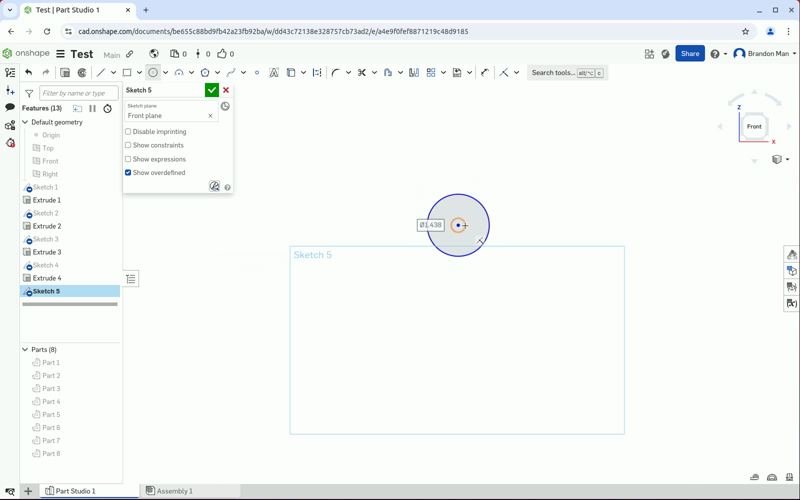
scroll(-6)
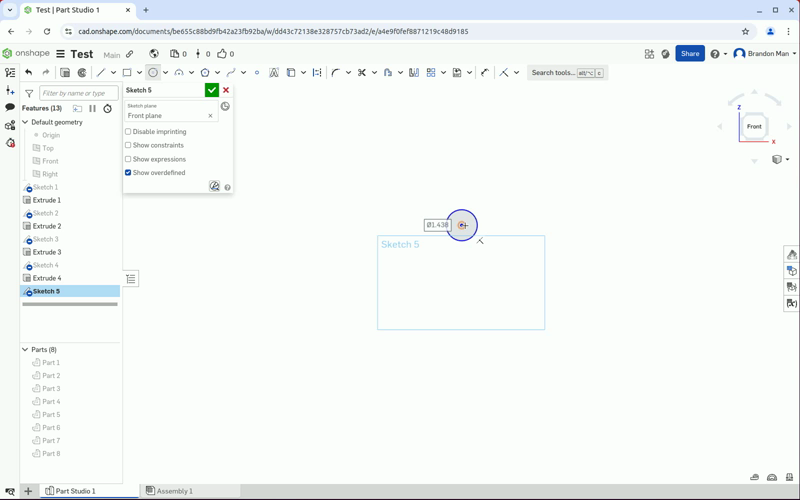
key(esc)
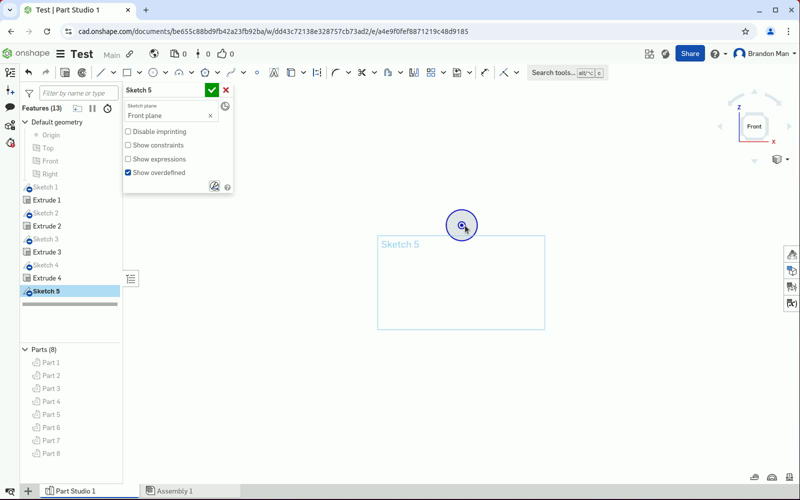
mouse_move(458, 237)
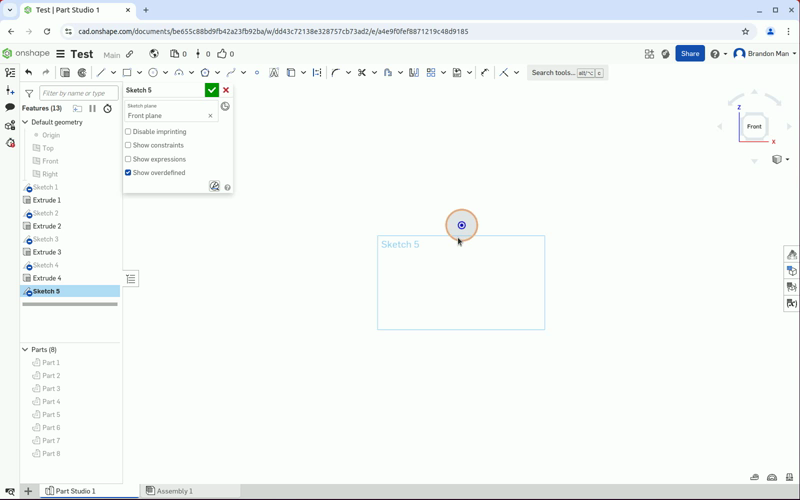
scroll(6)
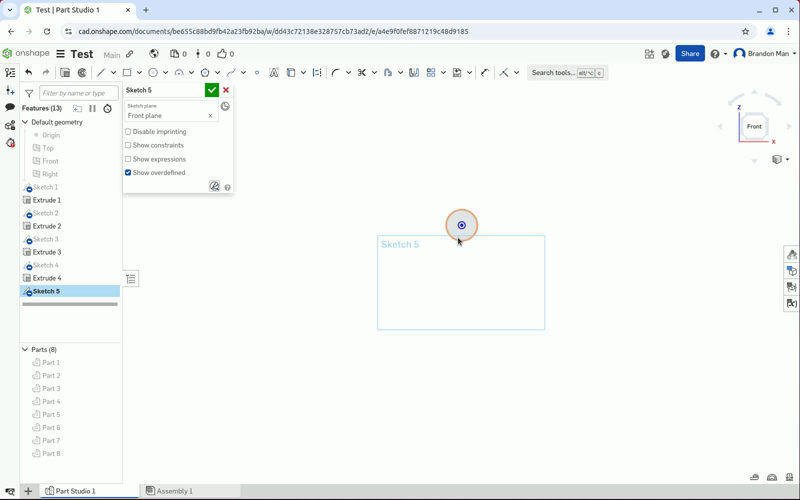
scroll(6)
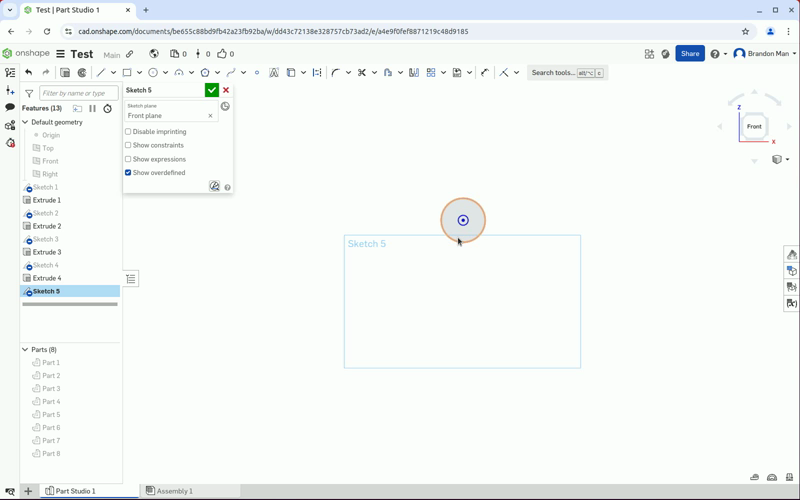
scroll(6)
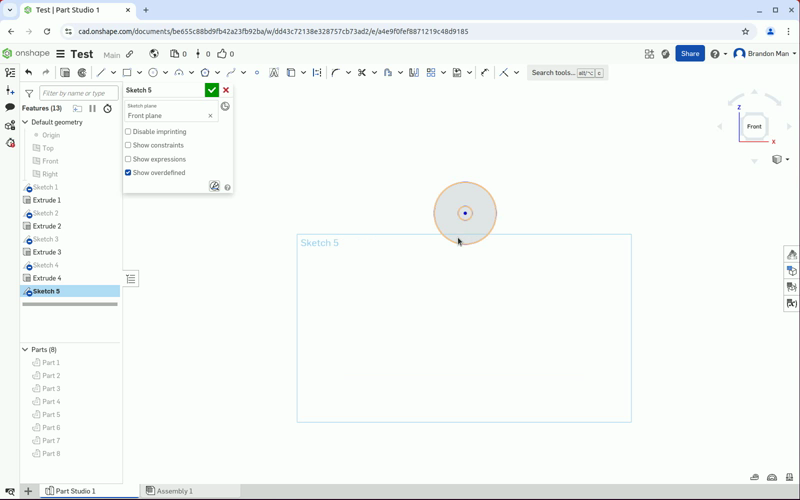
scroll(6)
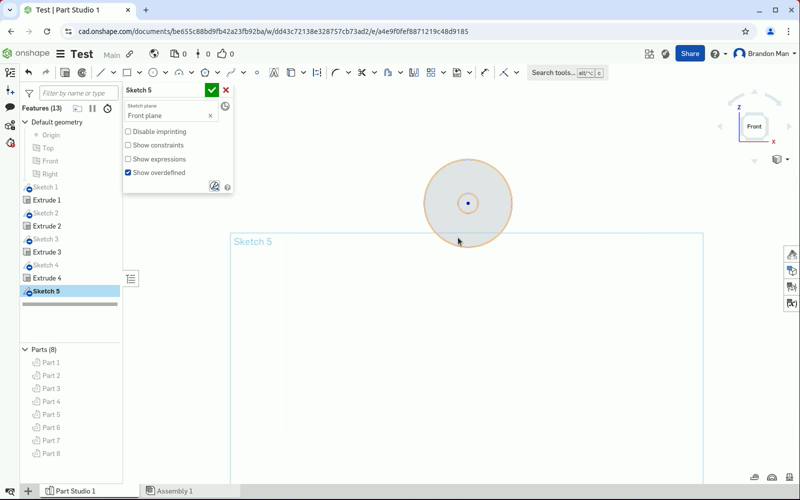
scroll(6)
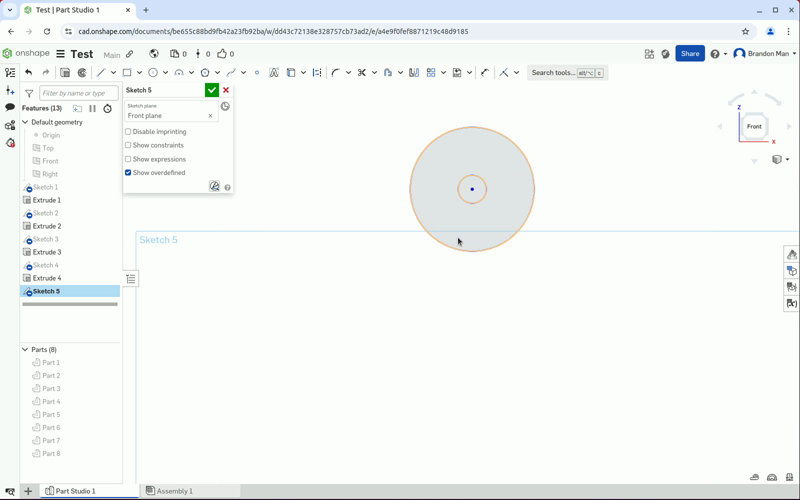
scroll(6)
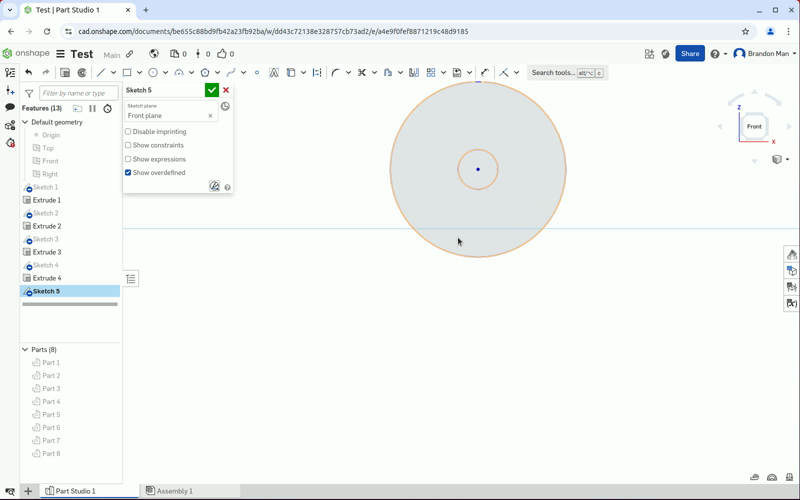
scroll(6)
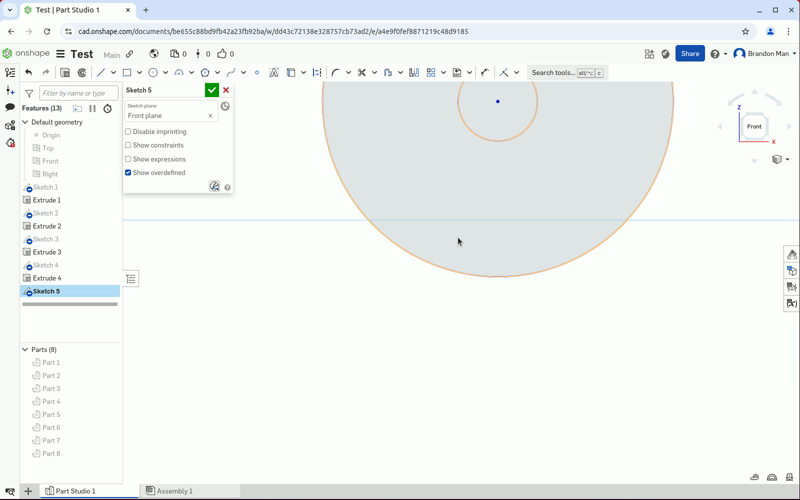
click(458, 237)
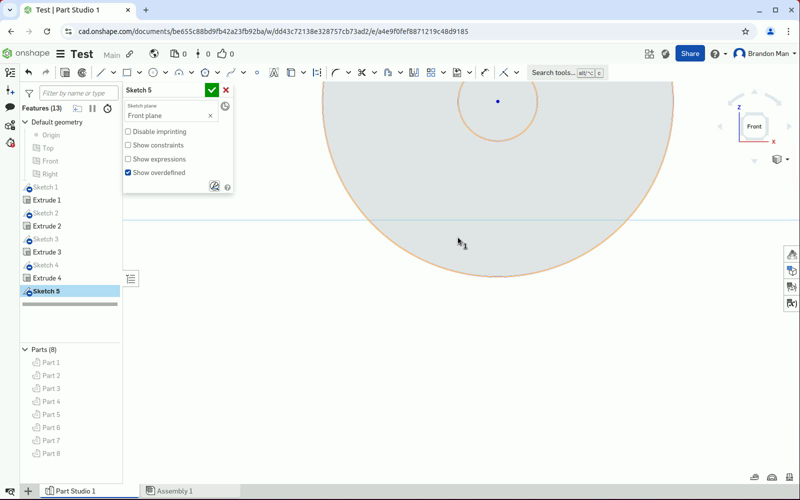
scroll(-6)
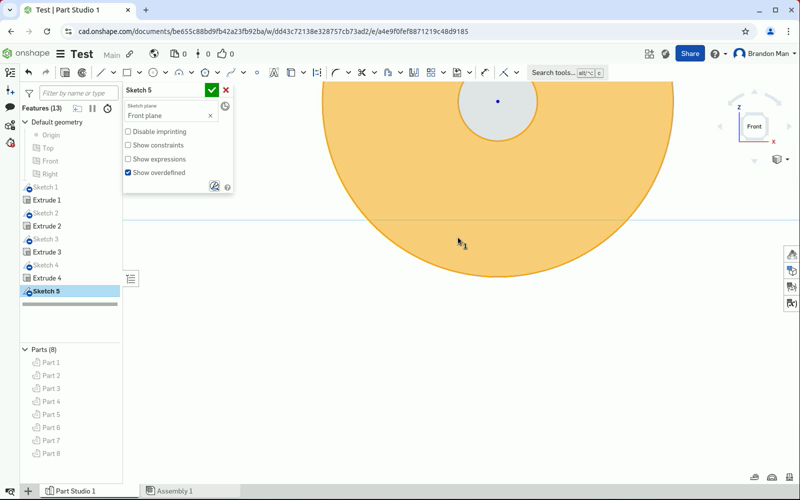
scroll(-6)
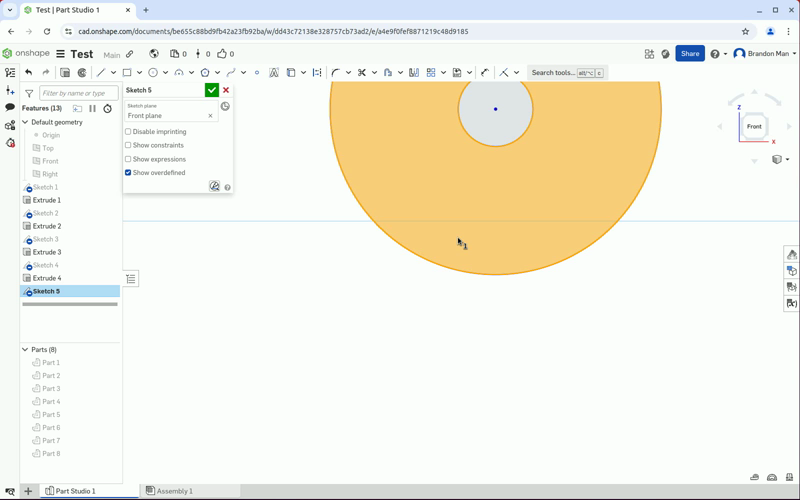
scroll(-6)
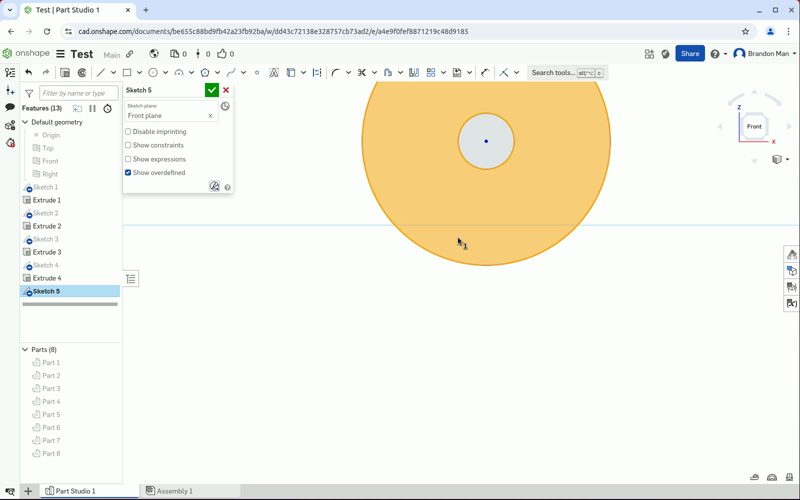
scroll(-6)
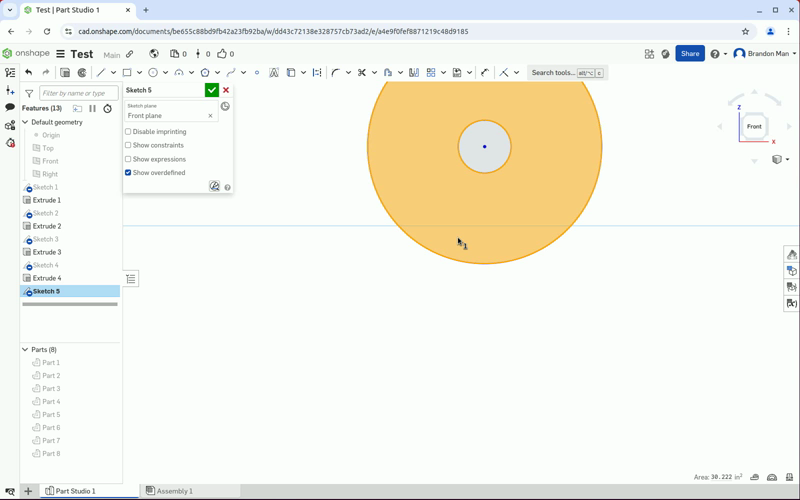
scroll(-6)
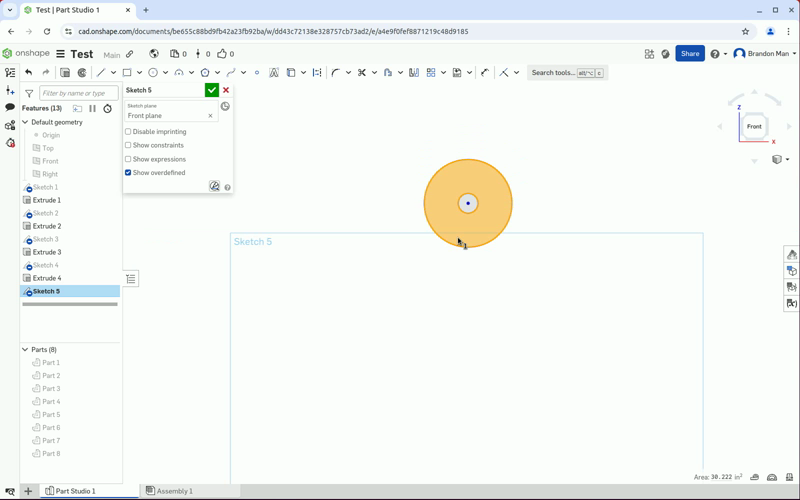
scroll(-6)
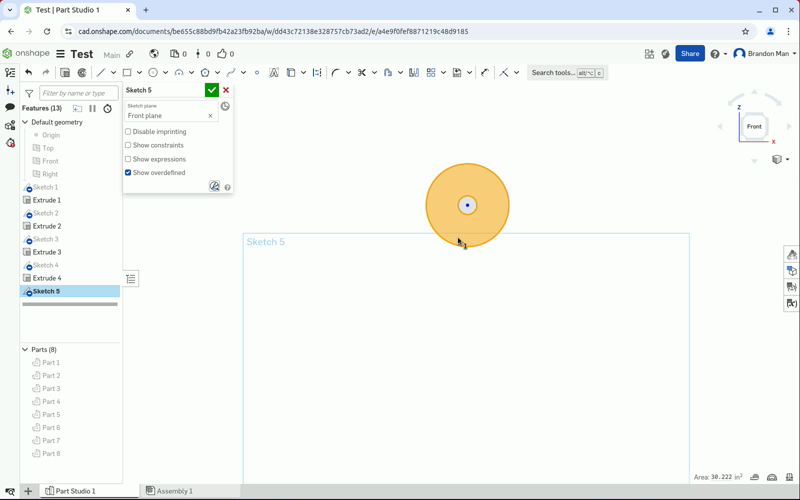
scroll(-6)
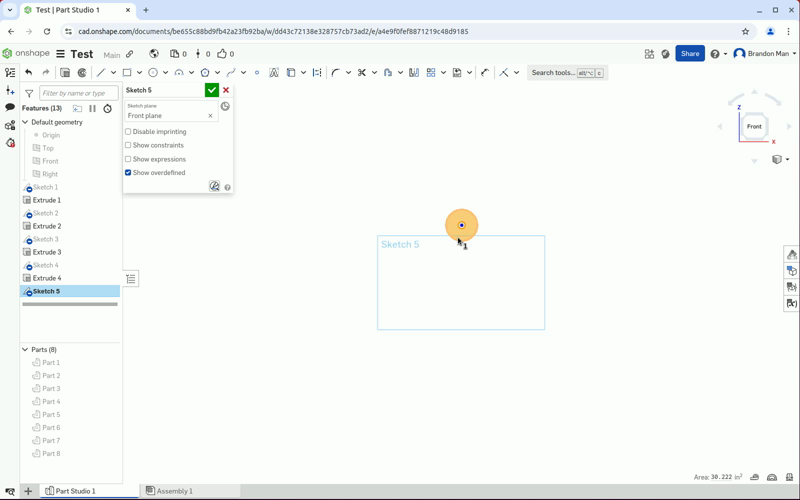
mouse_move(73, 352)
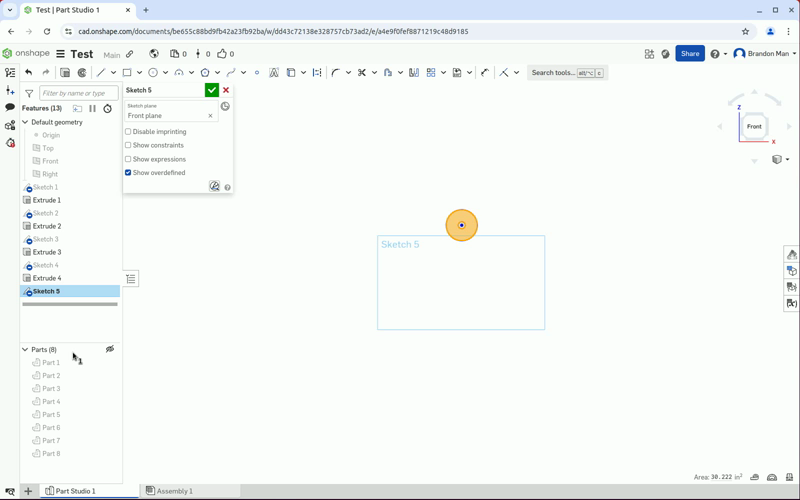
key(shift+y)
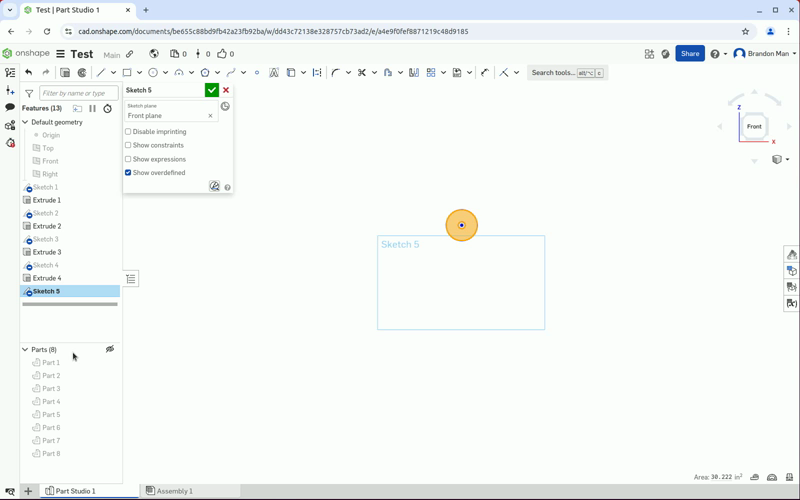
key(shift+e)
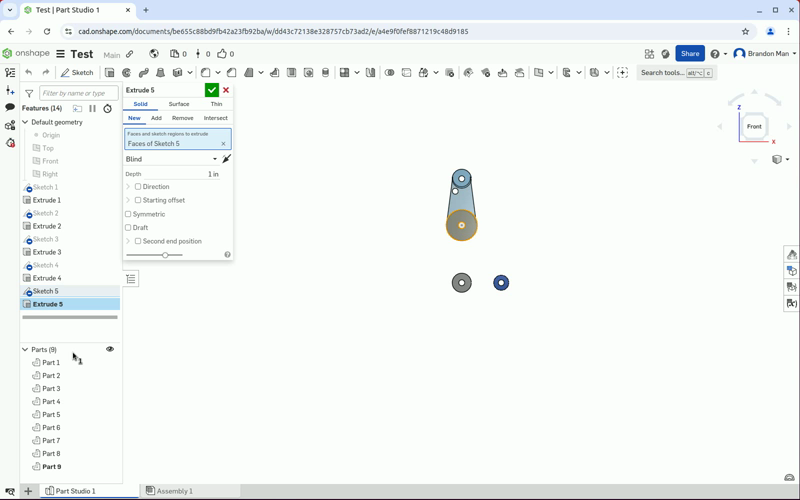
mouse_move(143, 106)
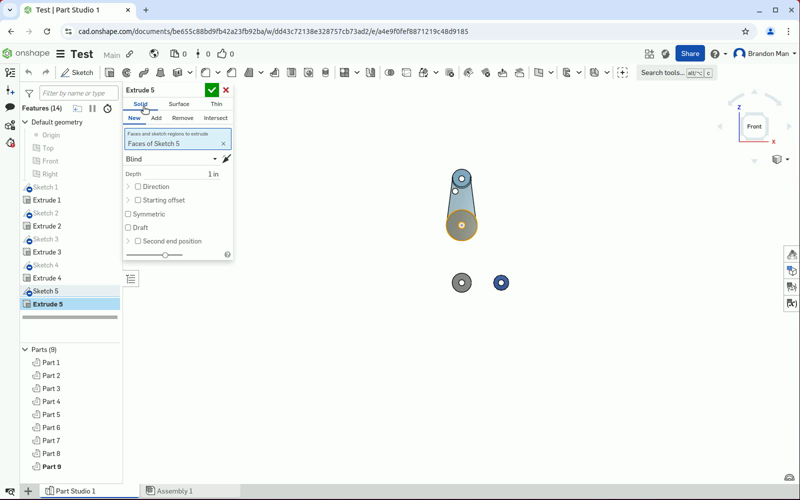
click(143, 106)
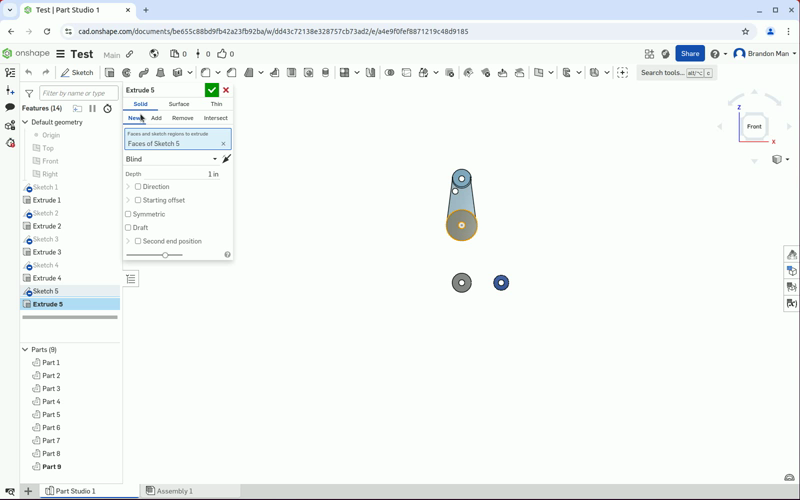
mouse_move(137, 120)
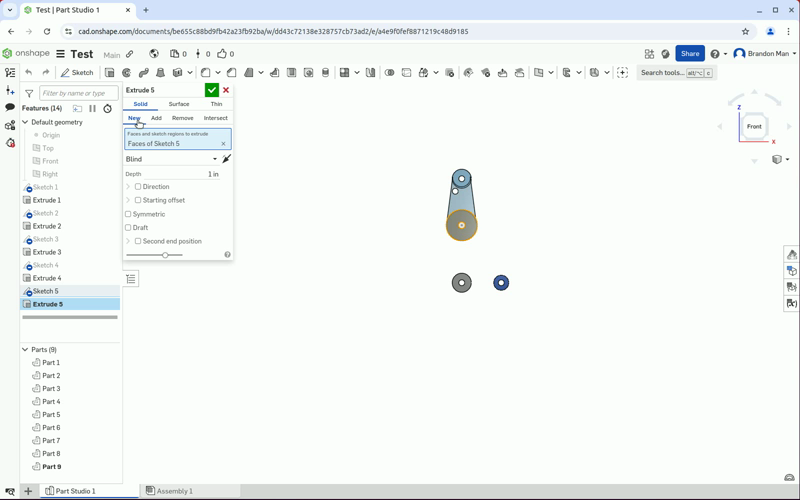
click(137, 120)
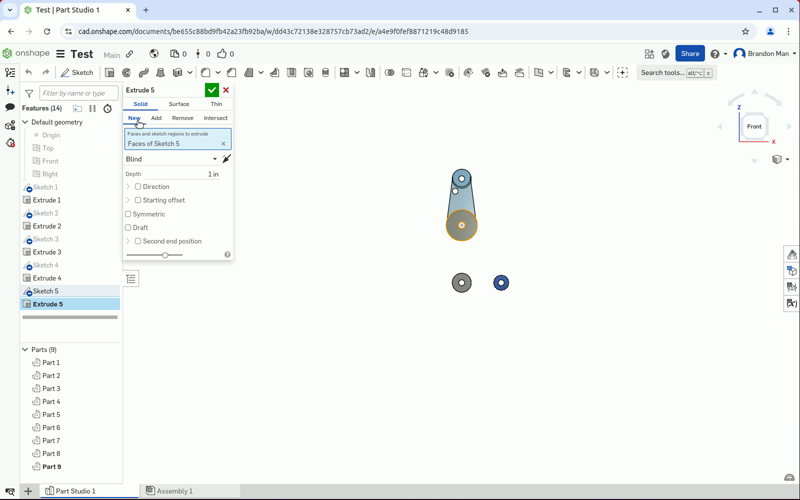
key(tab, 4)
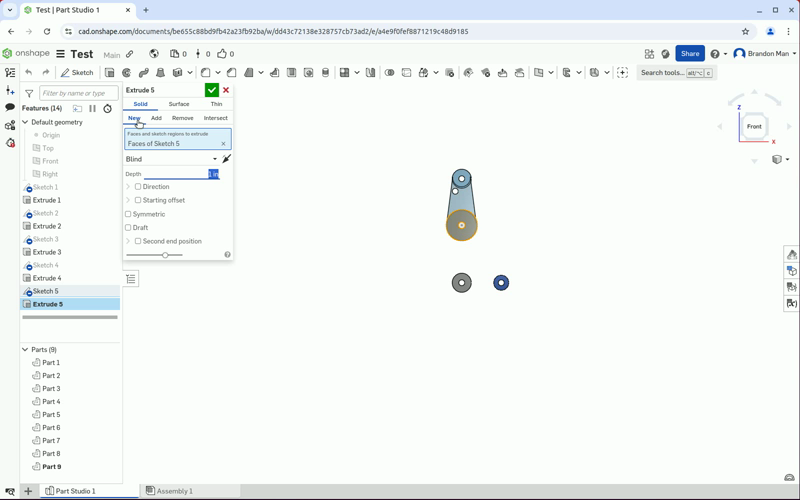
text(0.481)
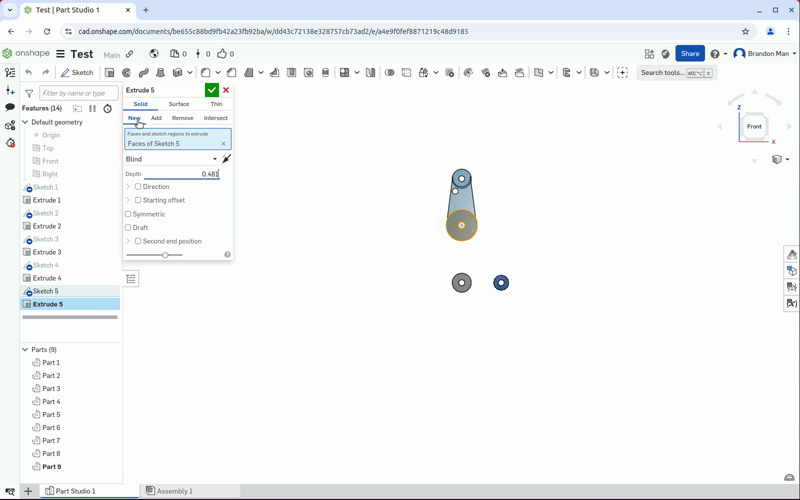
key(enter)
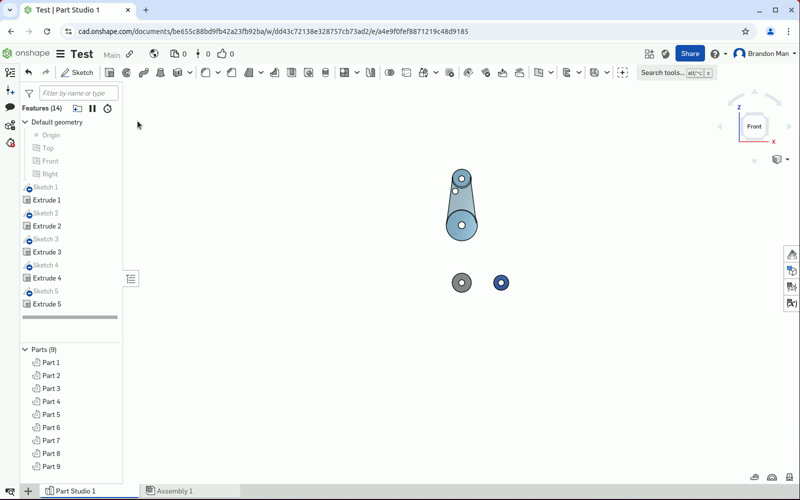
key(shift+h)
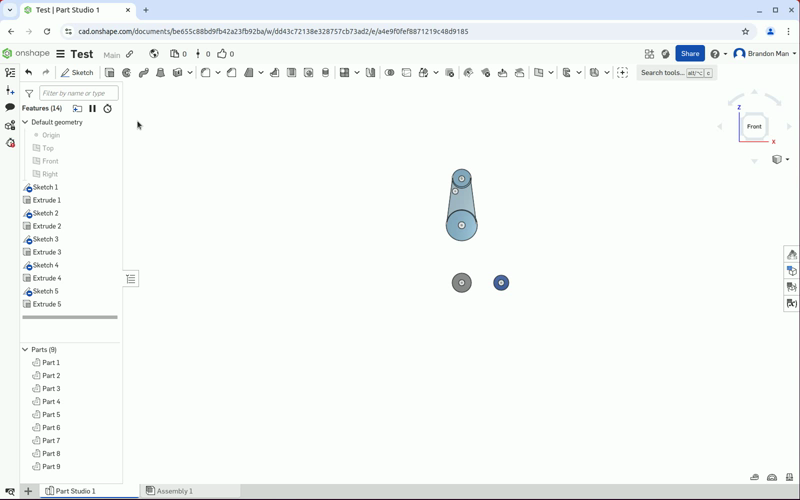
key(shift+h)
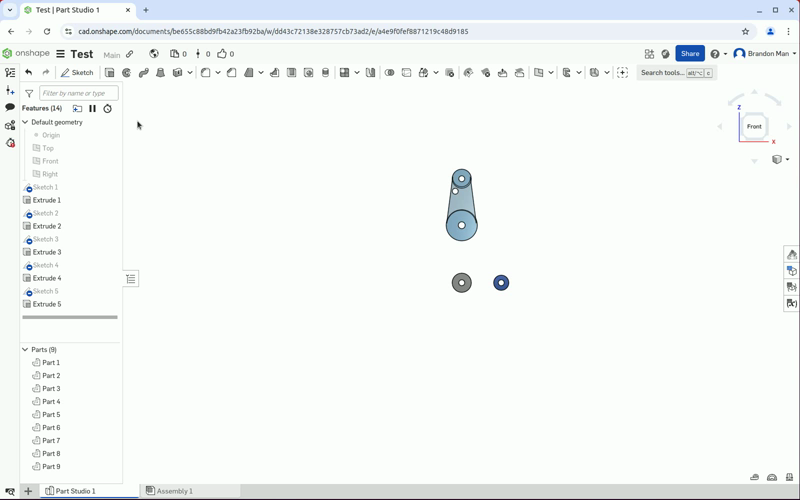
mouse_move(73, 189)
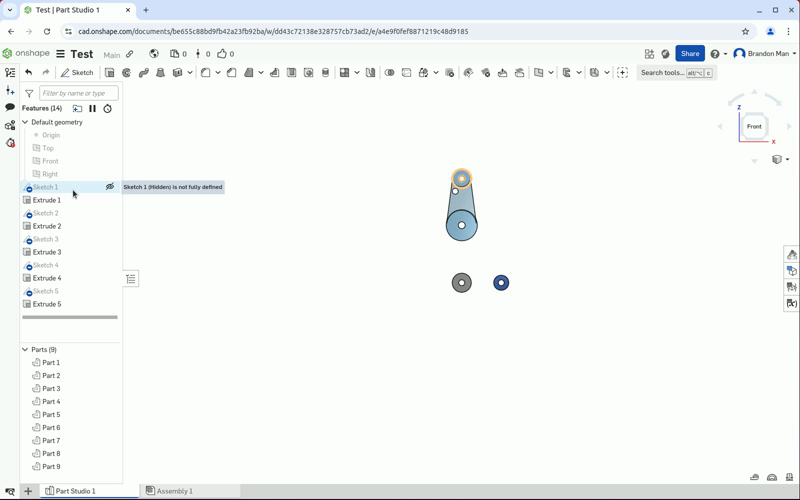
click(73, 189)
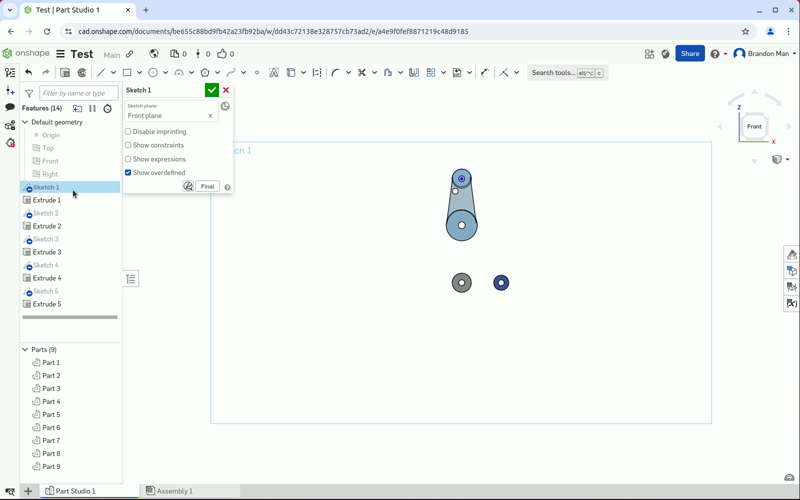
mouse_move(229, 92)
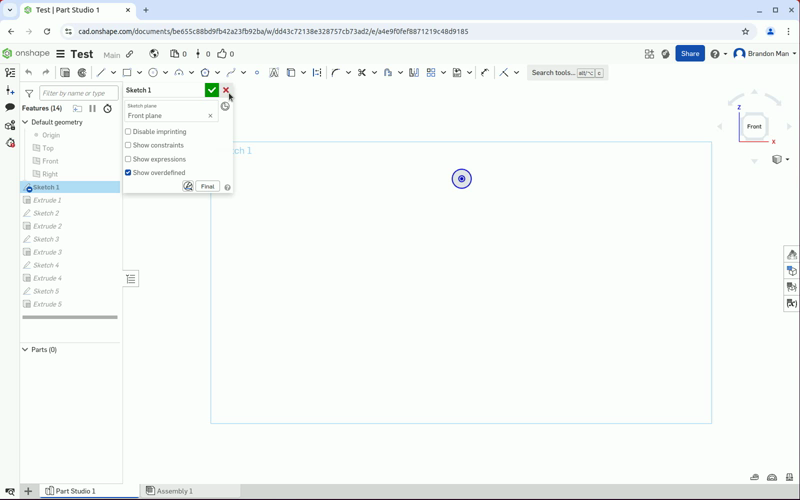
click(229, 92)
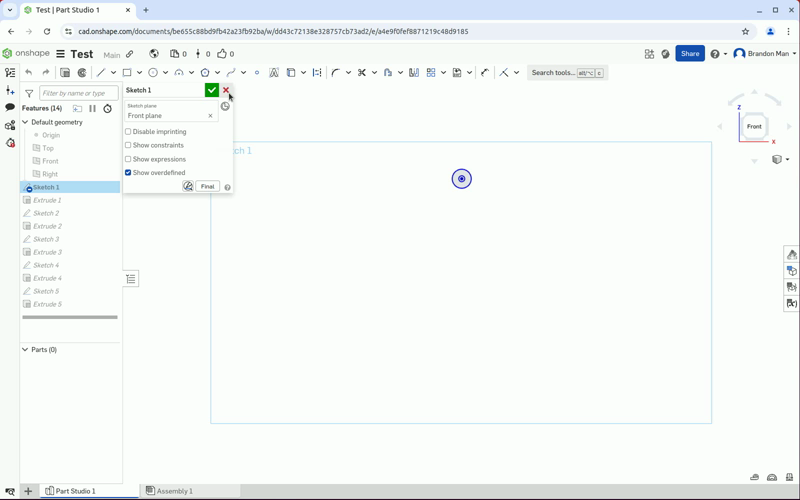
key(shift+s)
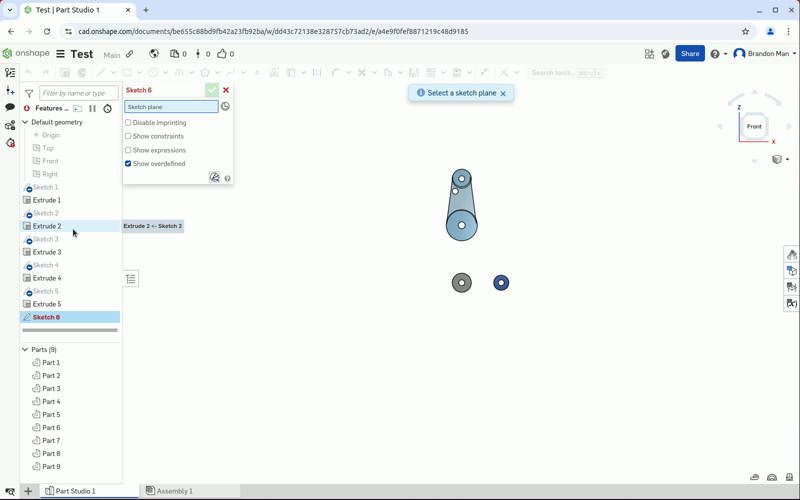
scroll(3)
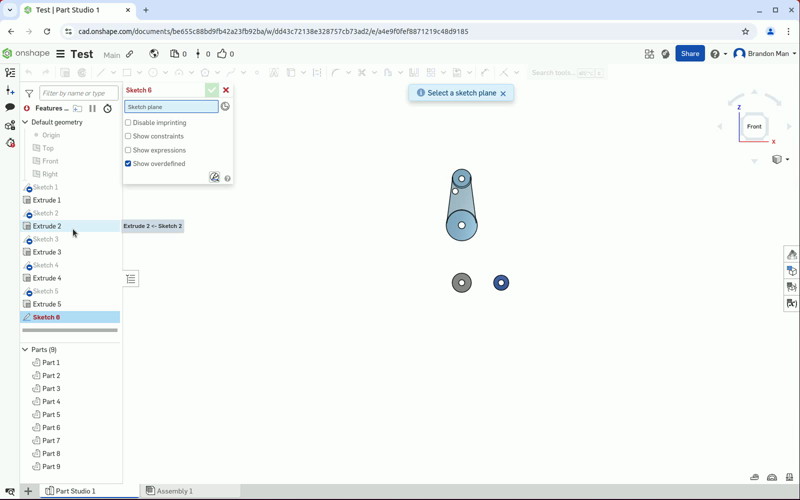
mouse_move(73, 163)
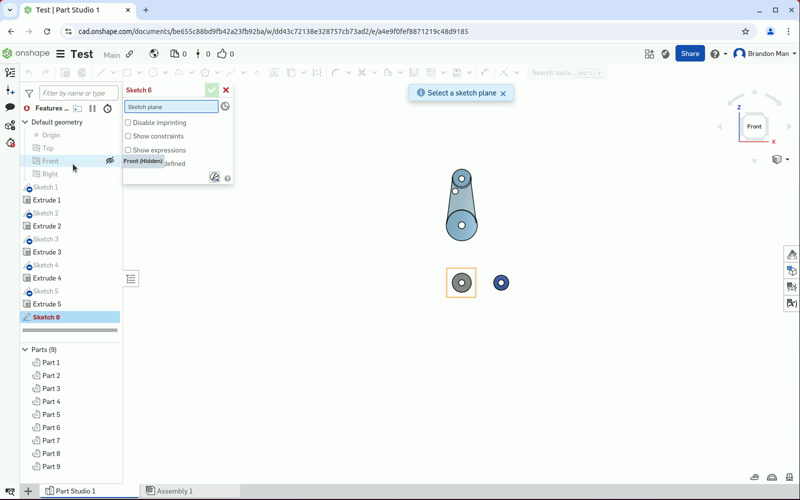
click(73, 163)
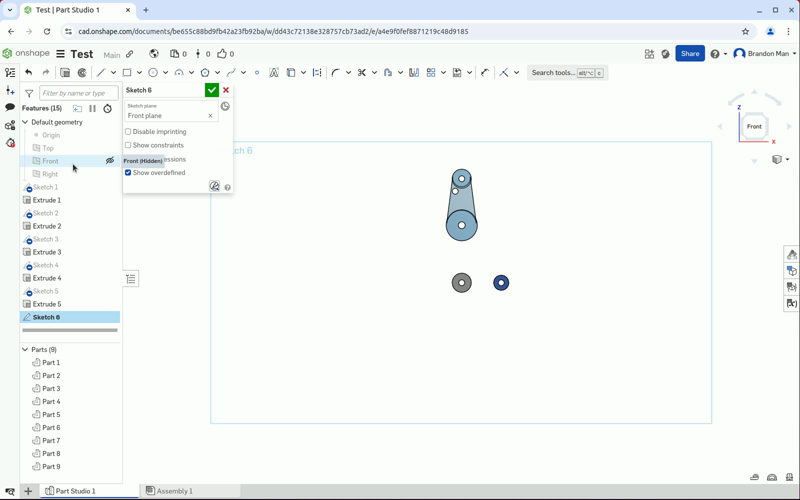
mouse_move(73, 352)
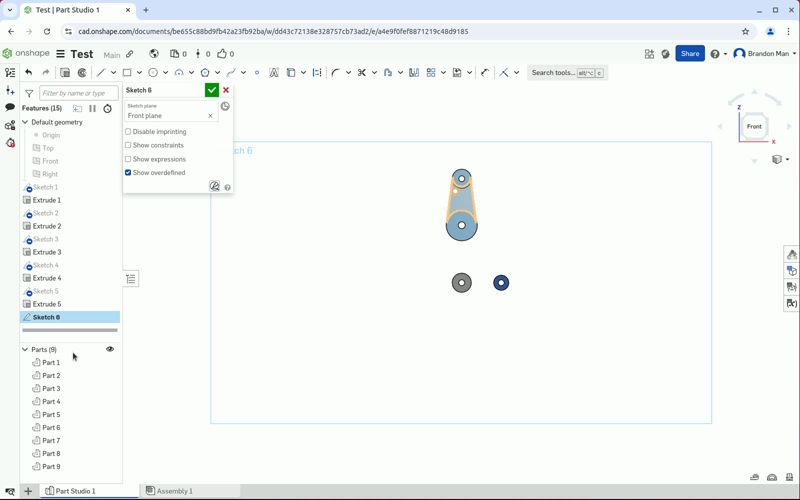
key(y)
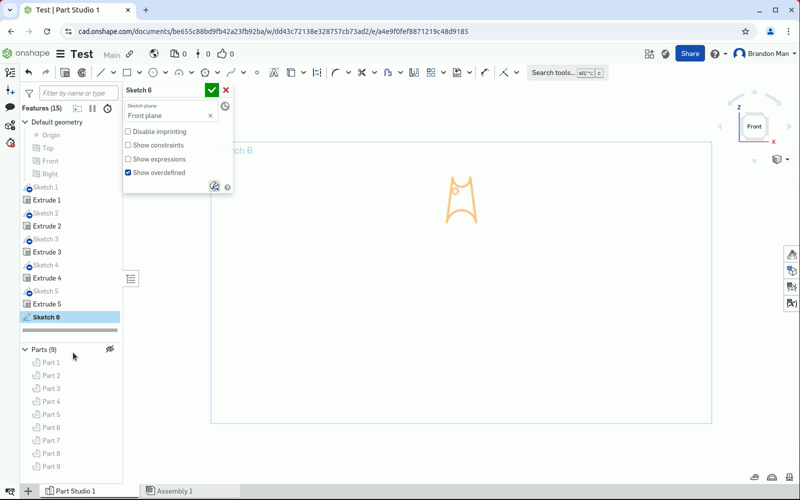
key(l)
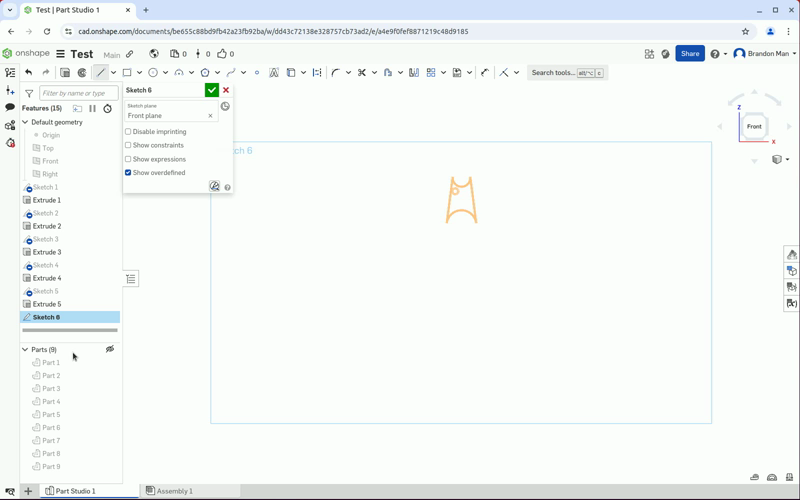
key_down(shift)
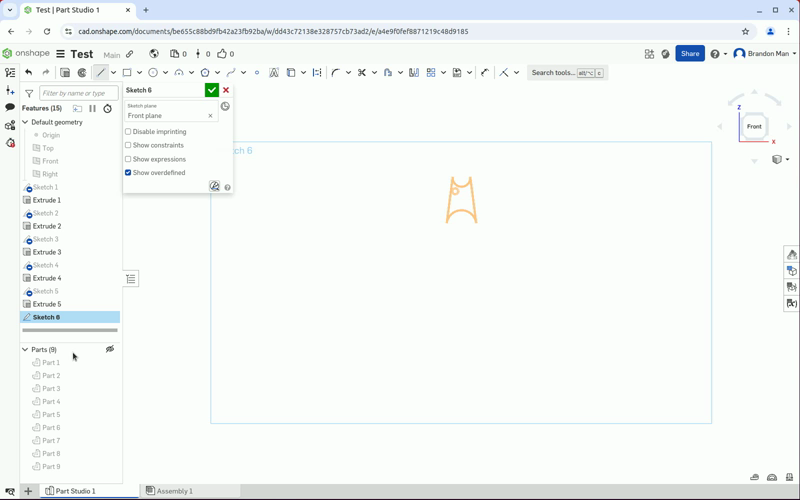
mouse_move(446, 226)
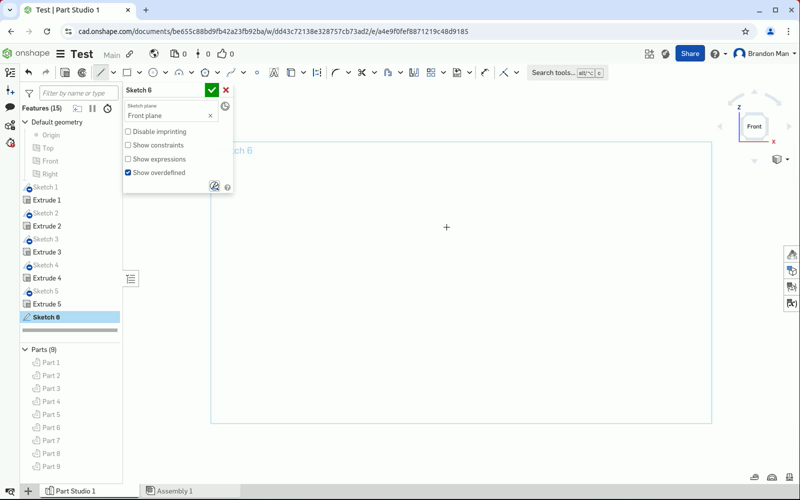
click(446, 226)
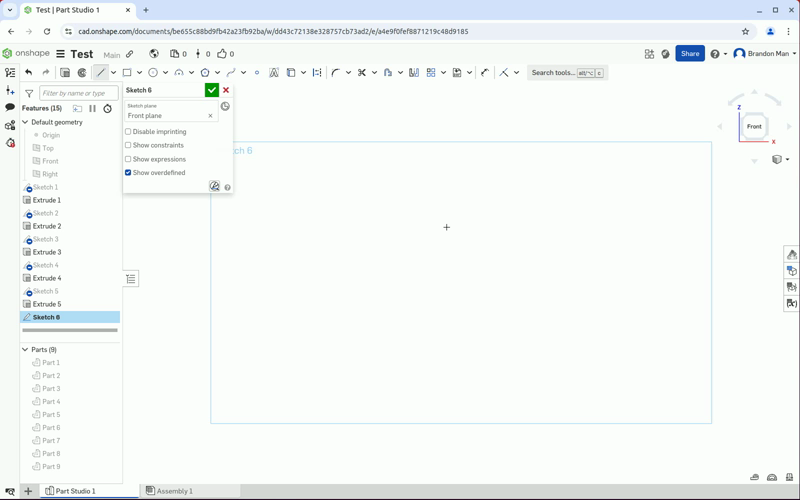
key_up(shift)
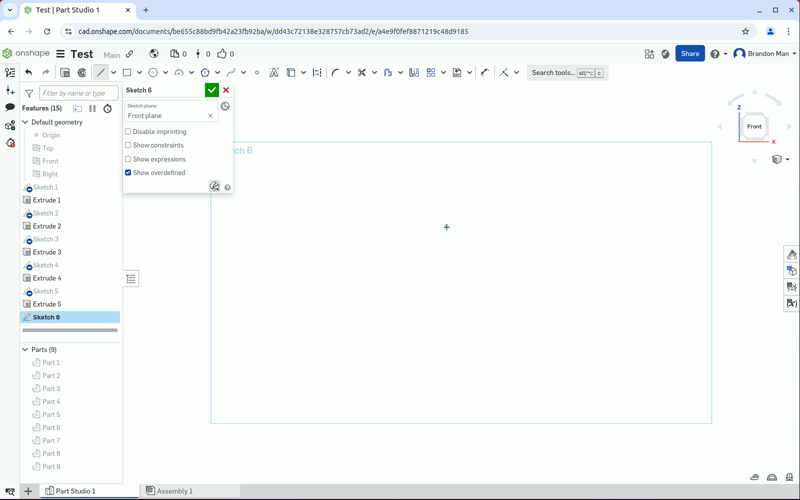
key_down(shift)
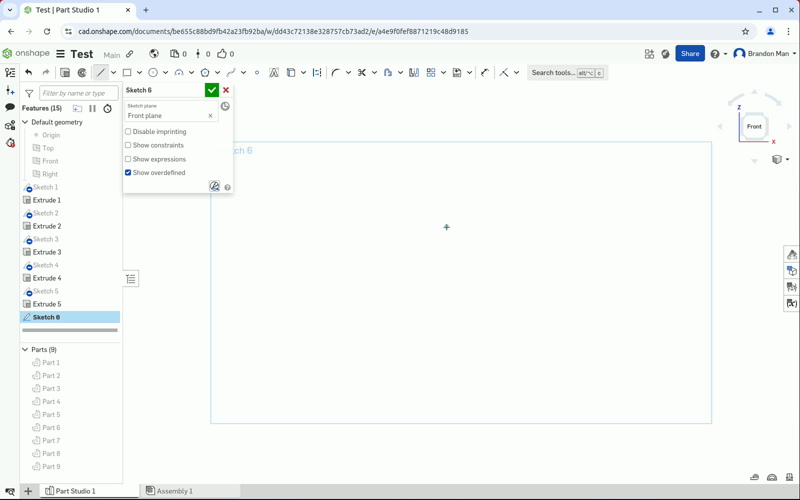
mouse_move(476, 226)
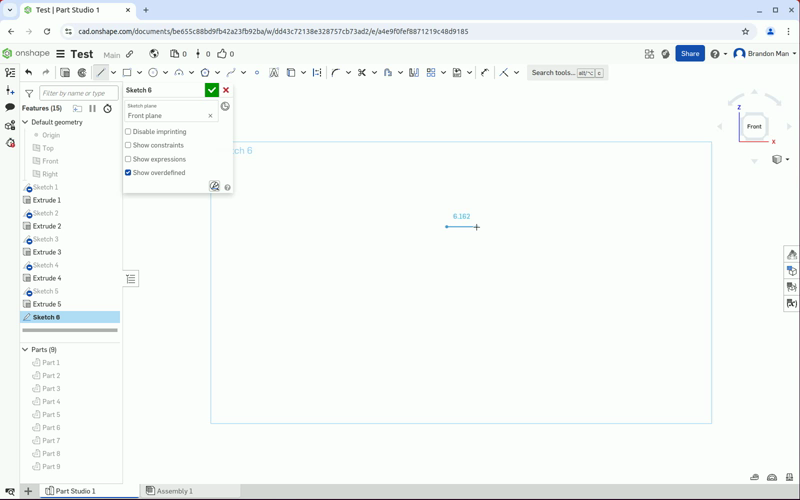
mouse_move(452, 284)
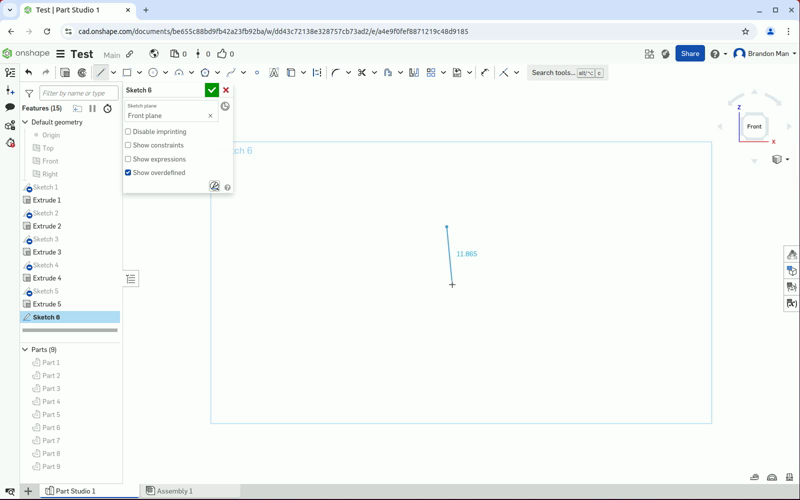
click(452, 284)
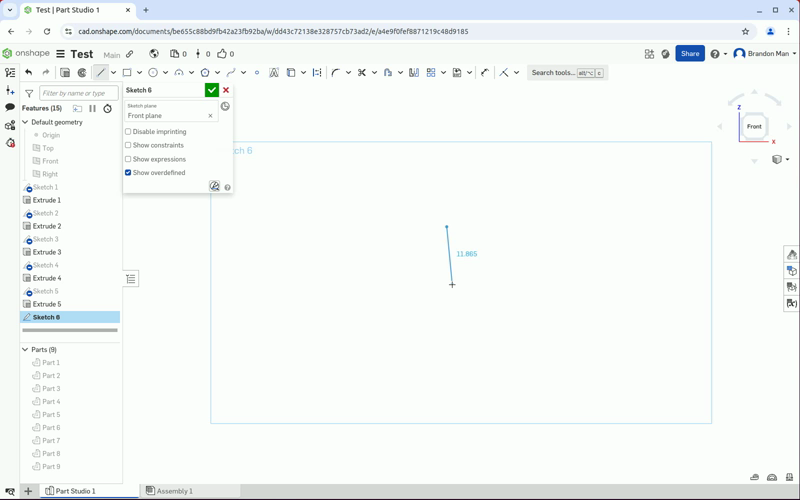
key_up(shift)
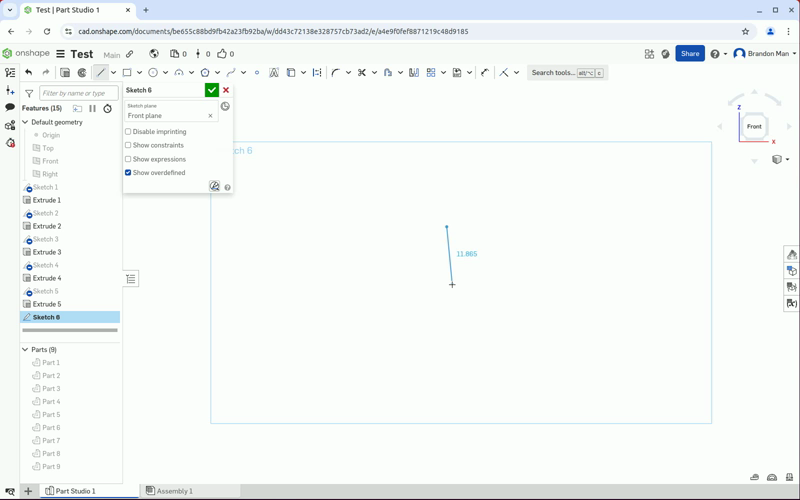
key(esc)
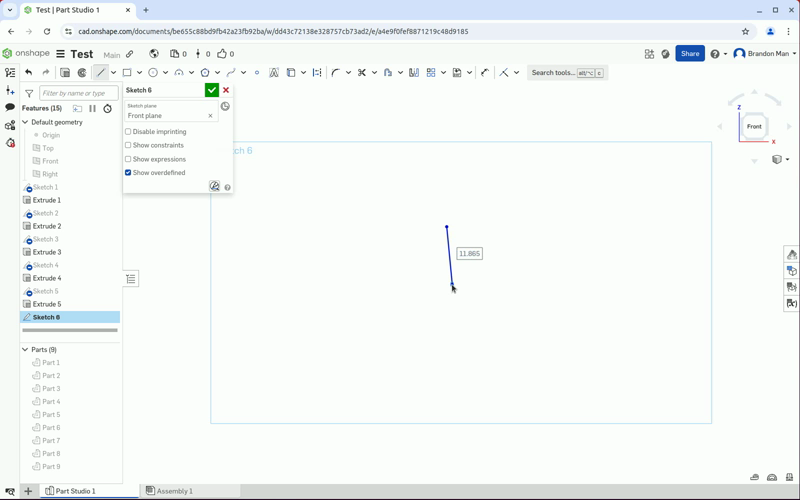
key(a)
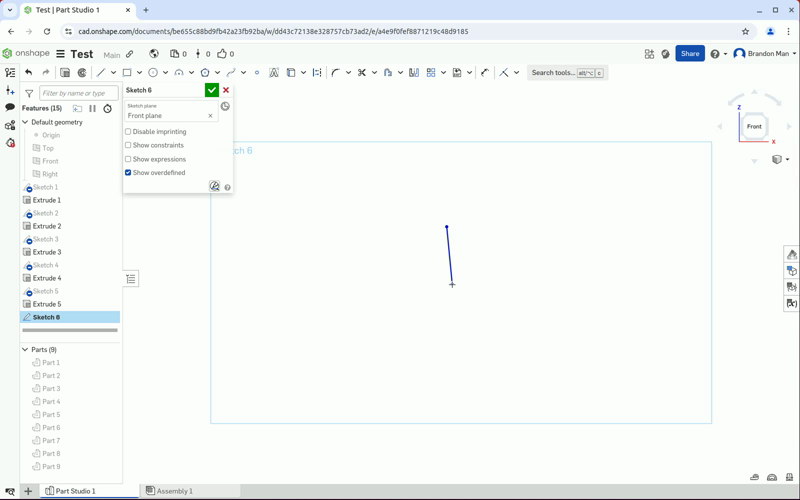
mouse_move(452, 284)
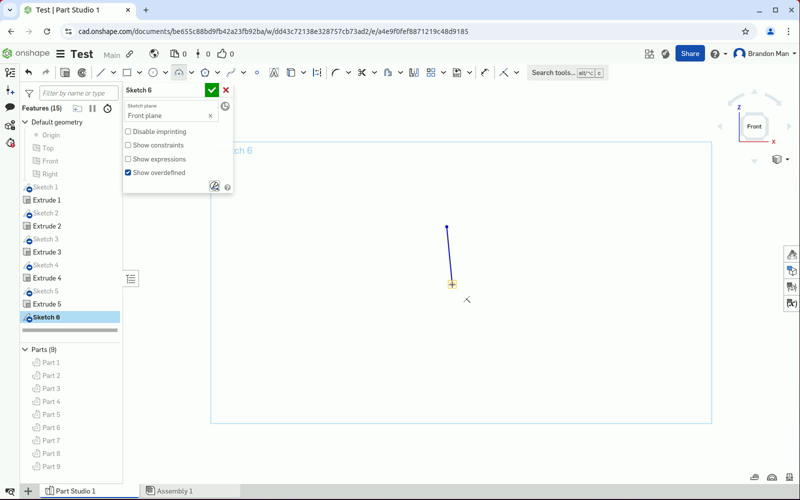
click(452, 284)
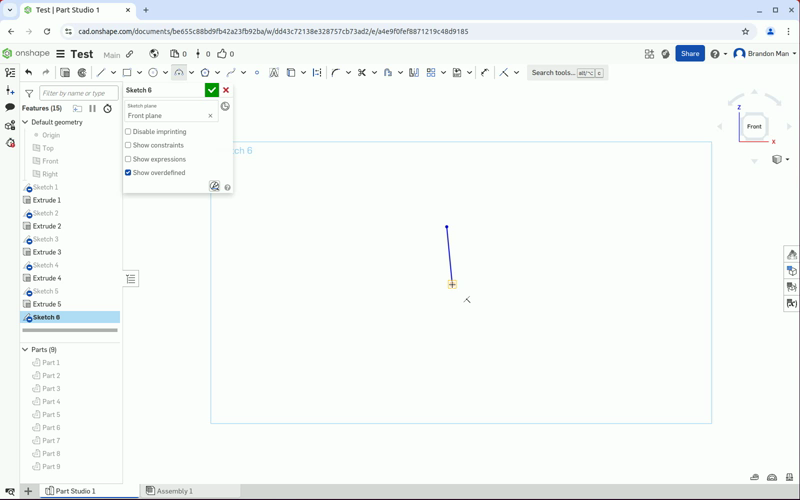
key_down(shift)
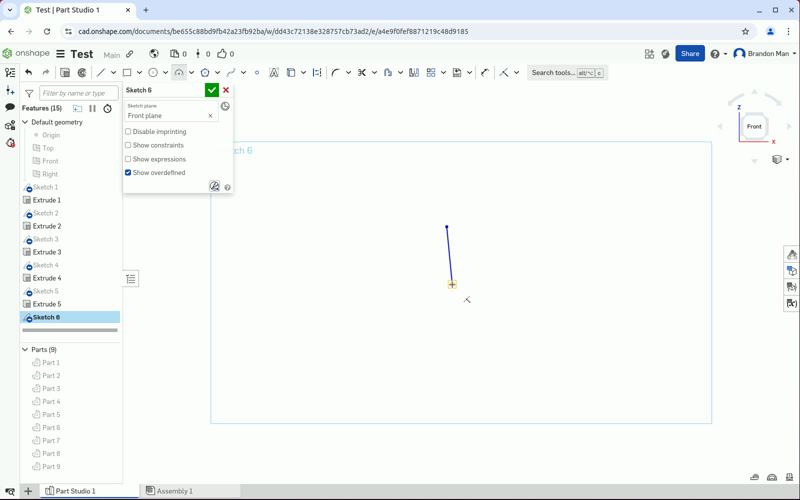
mouse_move(461, 291)
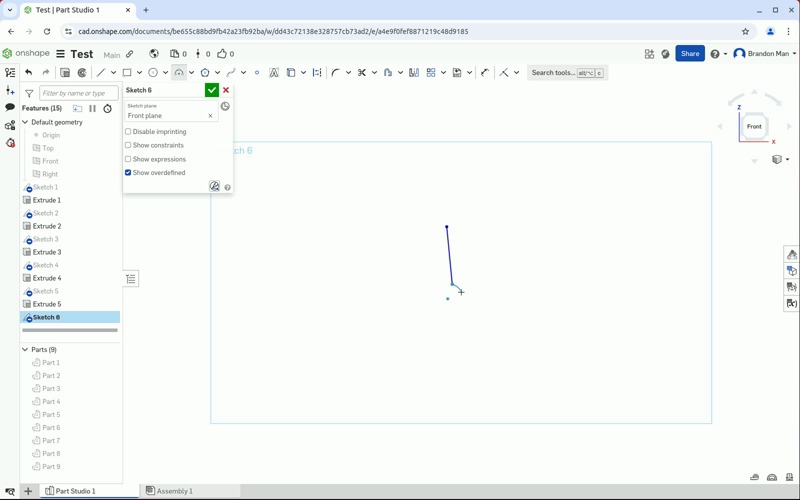
click(461, 291)
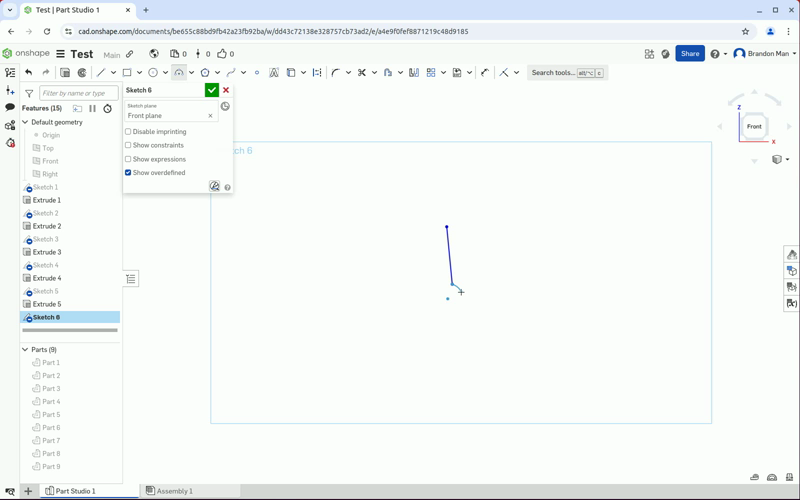
mouse_move(466, 276)
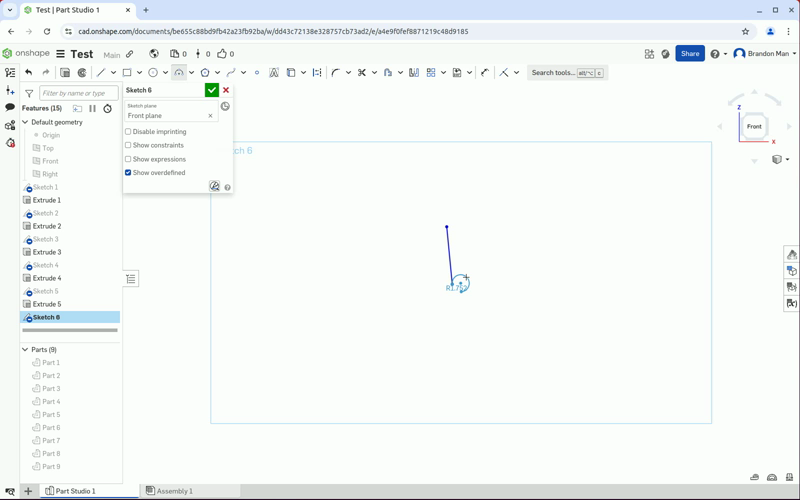
click(466, 276)
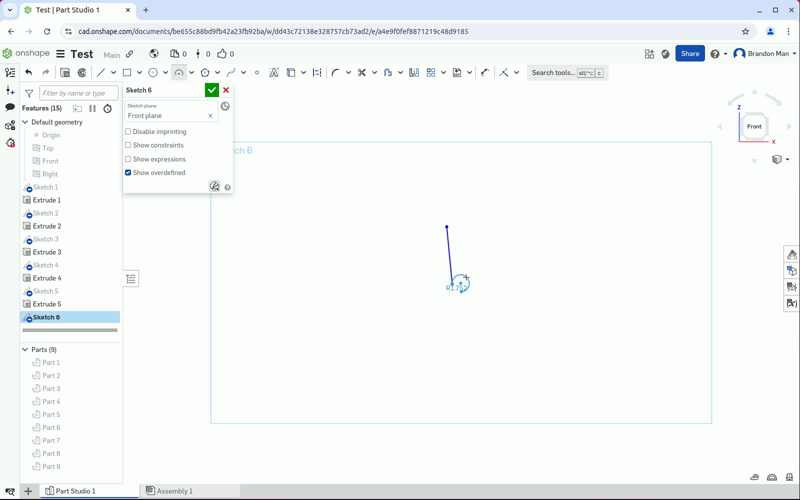
key_up(shift)
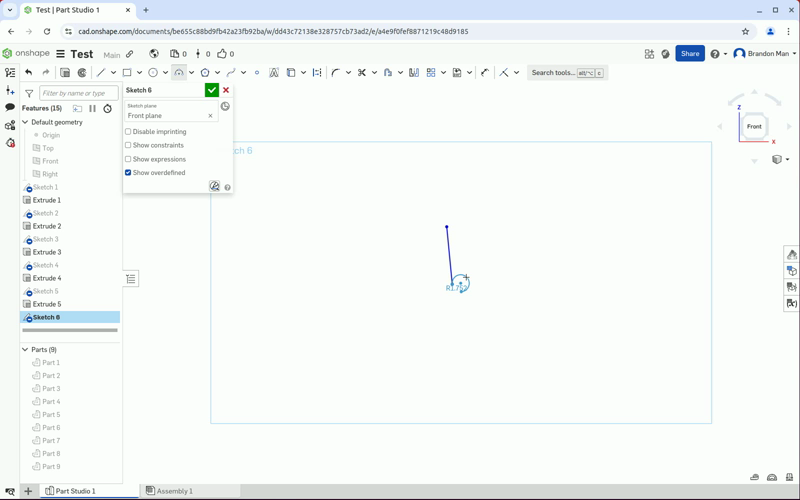
key(esc)
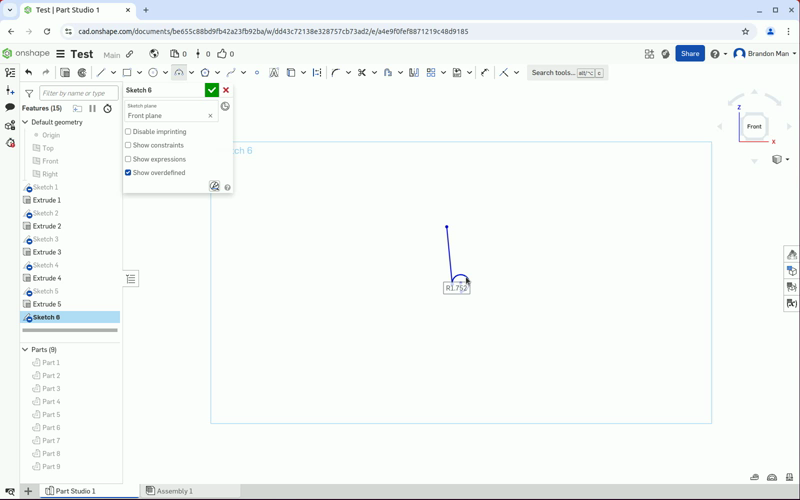
key(l)
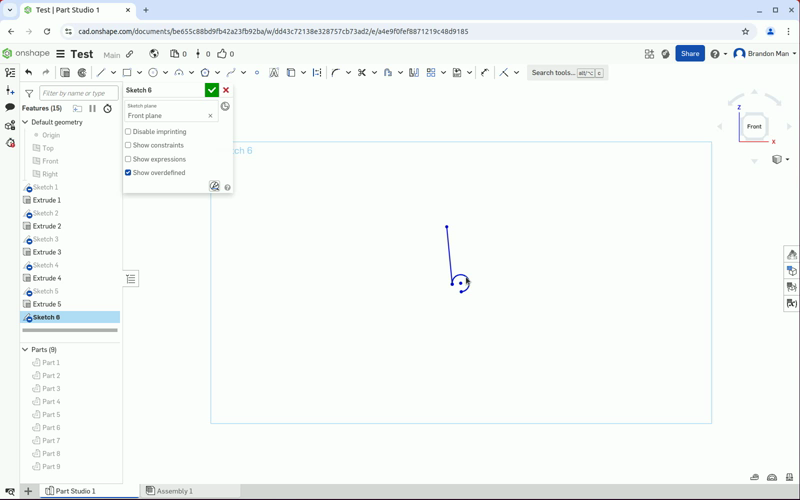
mouse_move(461, 291)
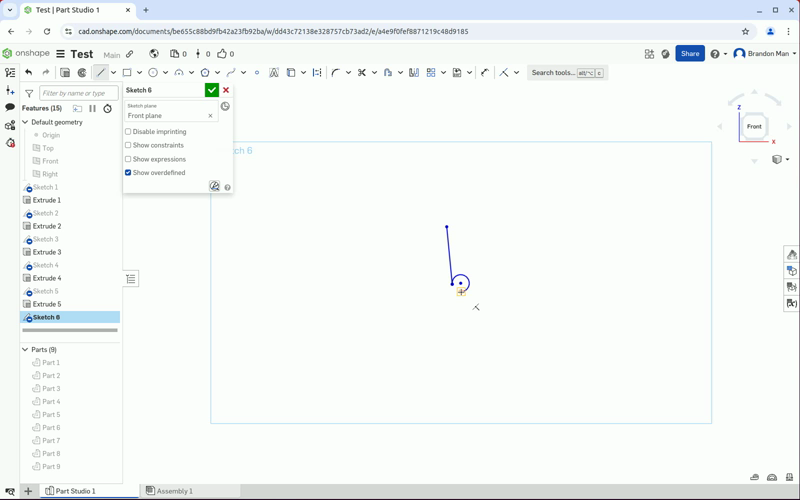
click(461, 291)
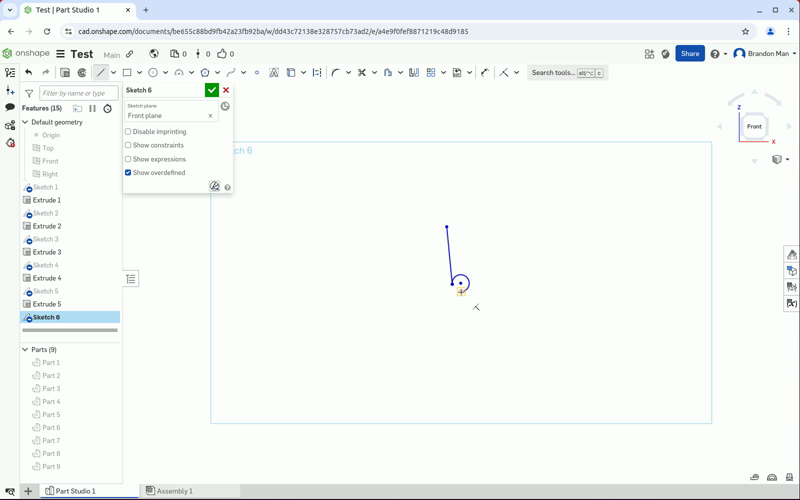
key_down(shift)
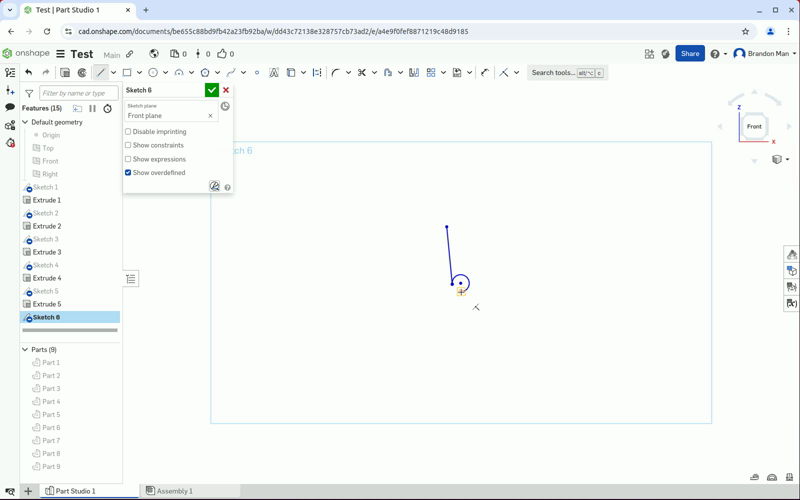
mouse_move(491, 291)
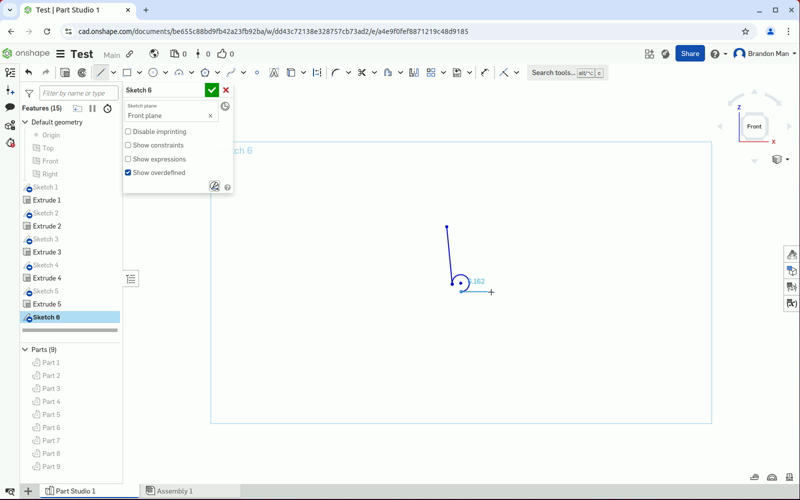
mouse_move(502, 290)
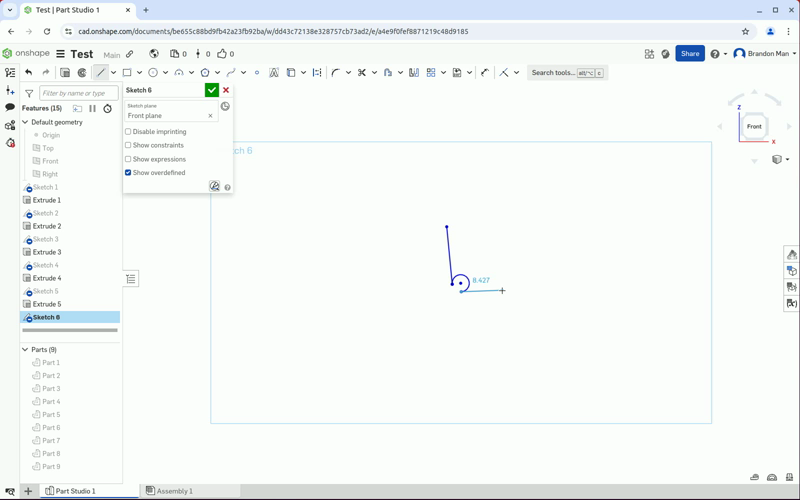
click(502, 290)
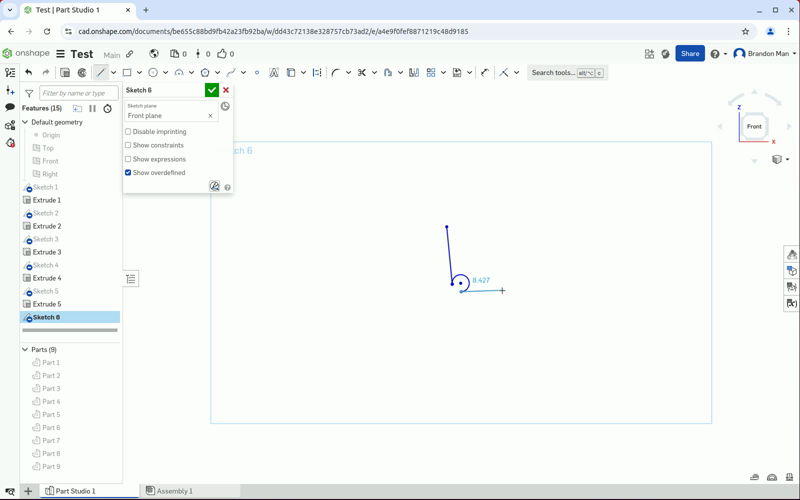
key_up(shift)
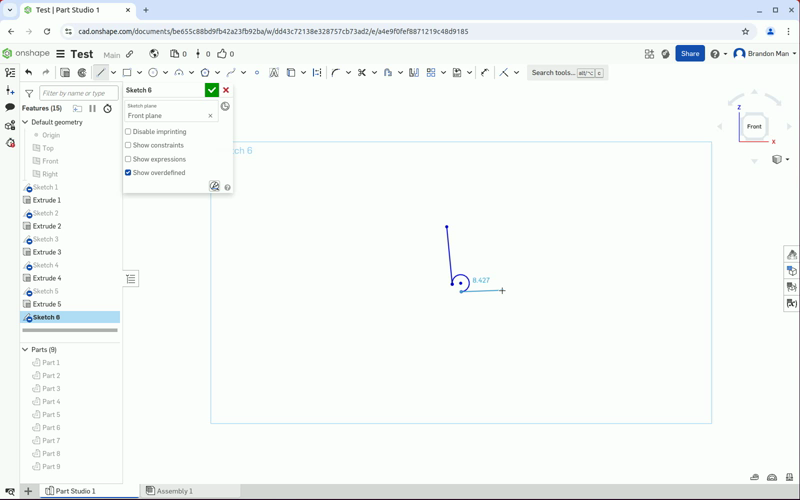
key(esc)
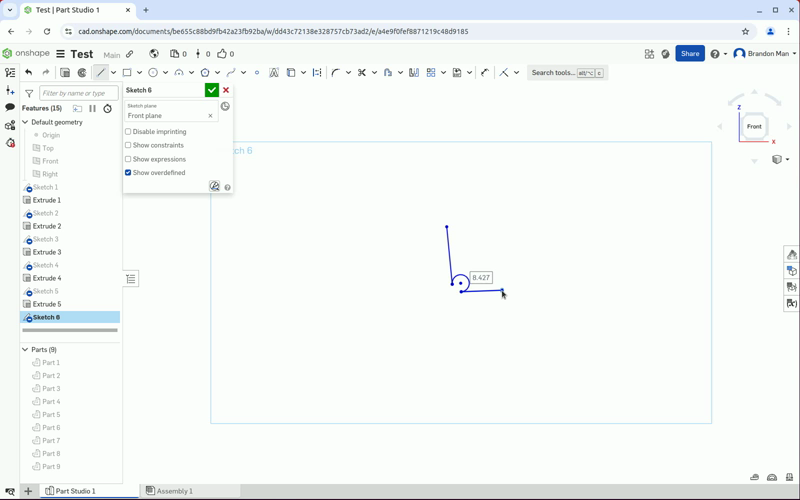
key(a)
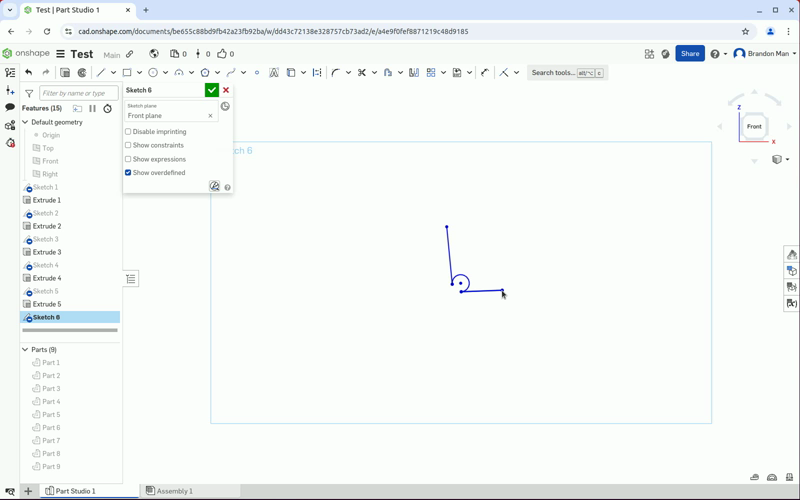
mouse_move(502, 290)
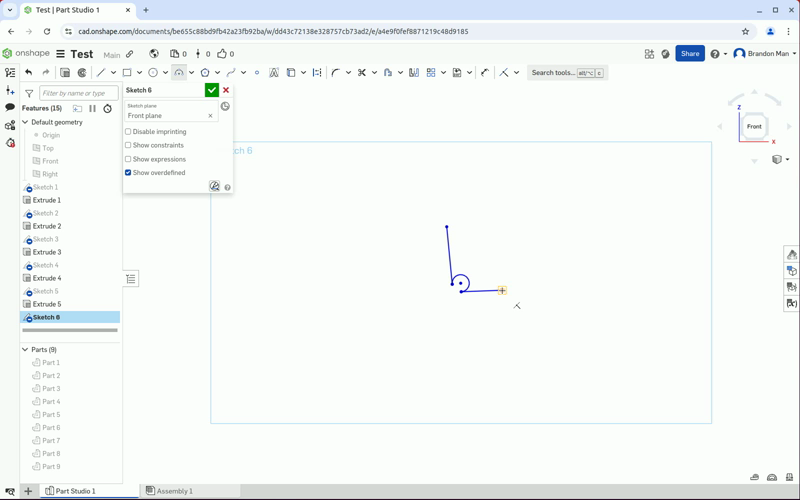
click(502, 290)
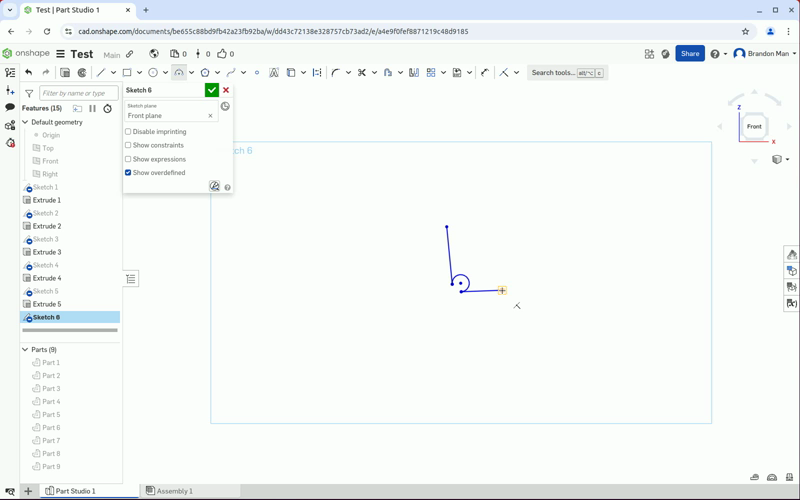
key_down(shift)
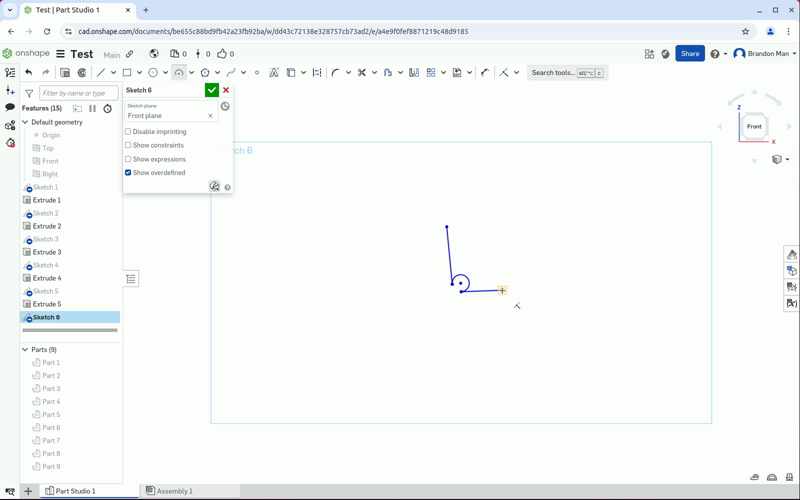
mouse_move(502, 276)
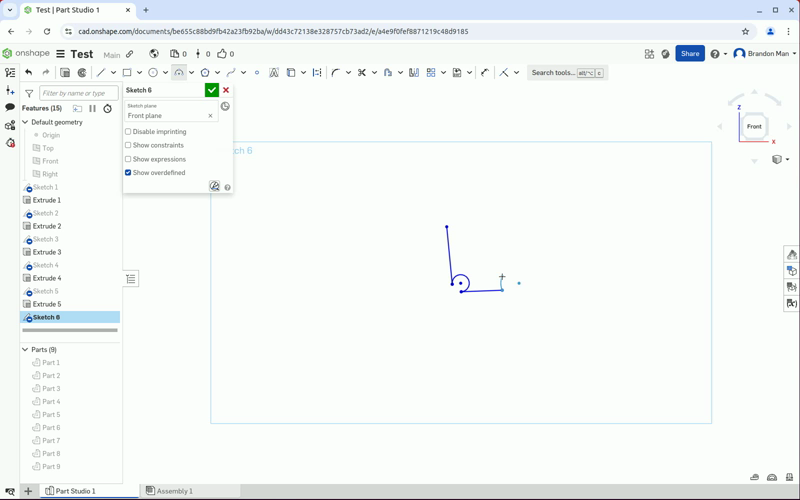
click(502, 276)
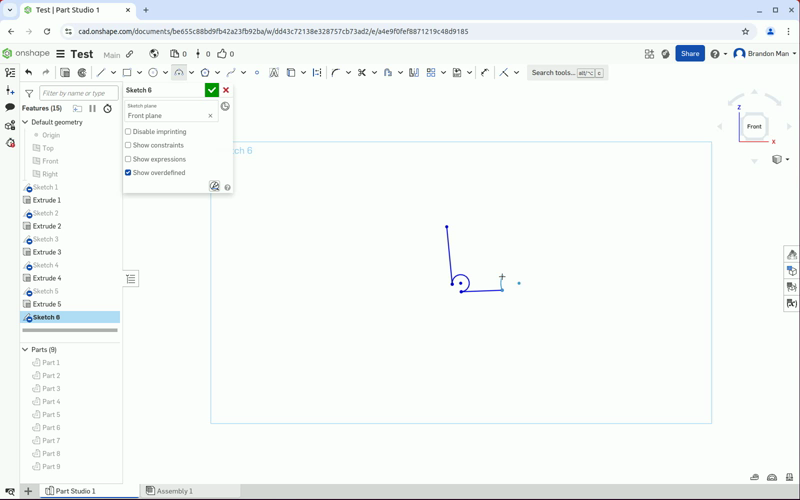
mouse_move(494, 282)
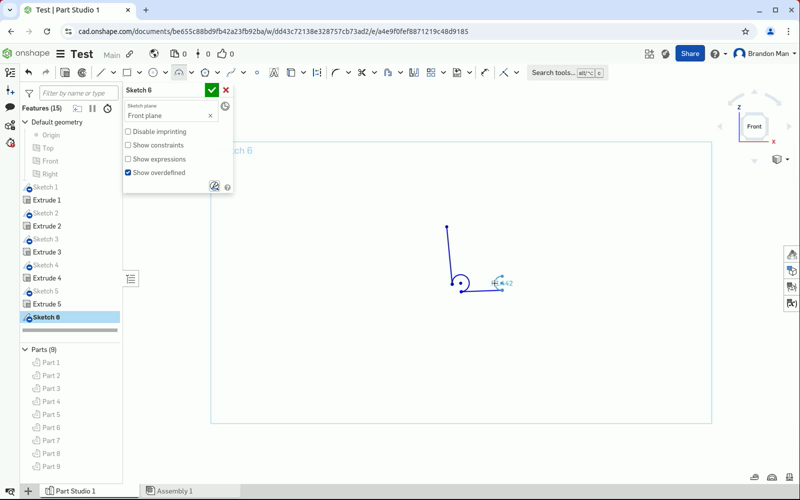
click(494, 282)
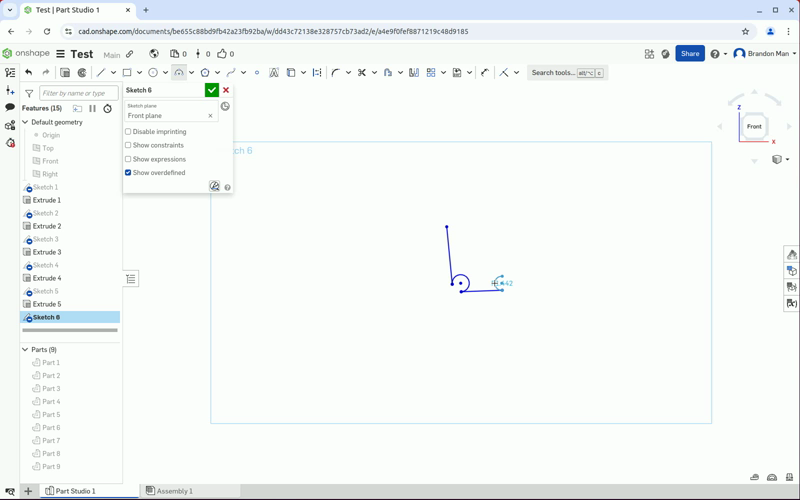
key_up(shift)
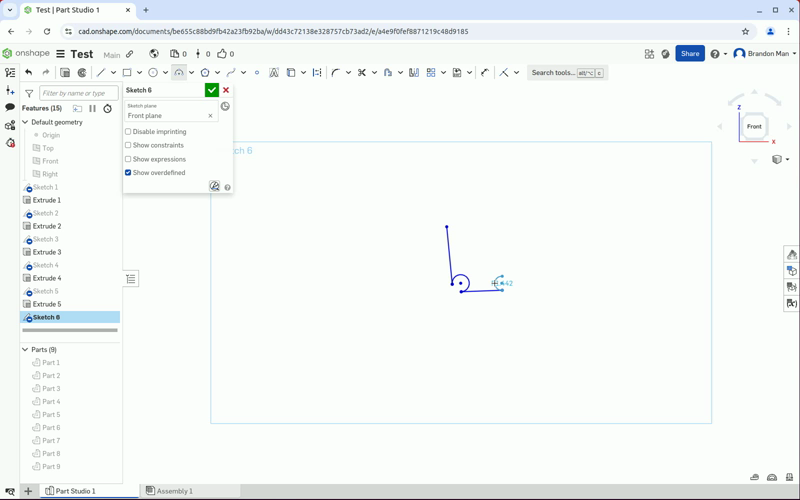
key(esc)
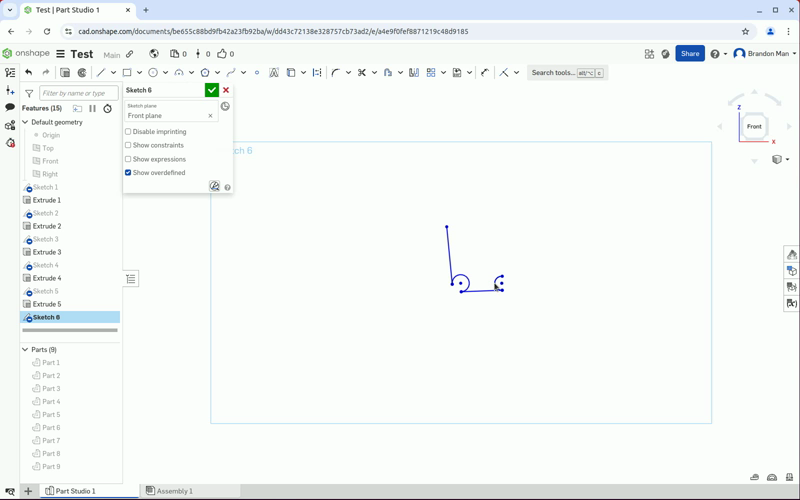
key(l)
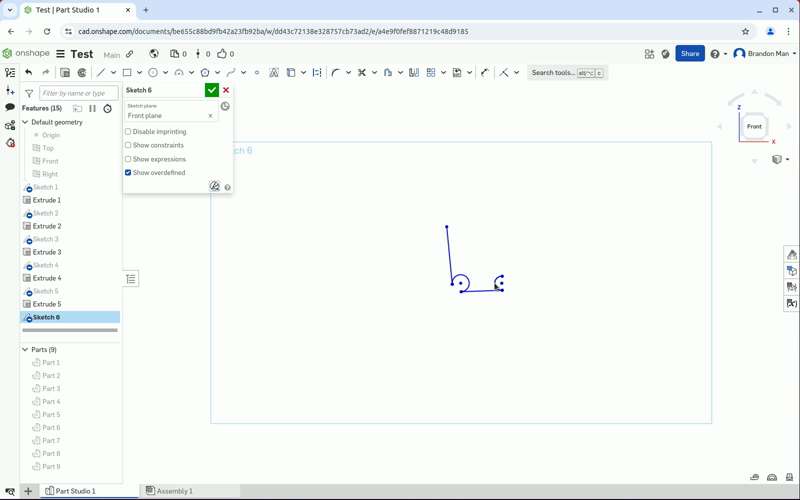
mouse_move(502, 276)
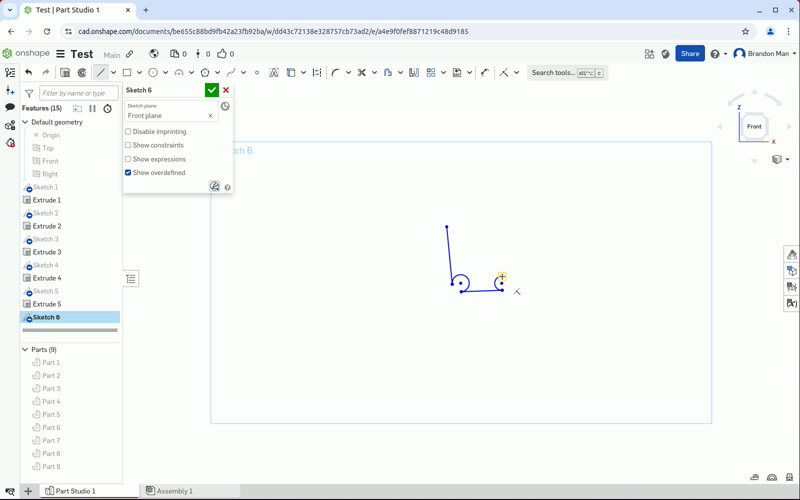
click(502, 276)
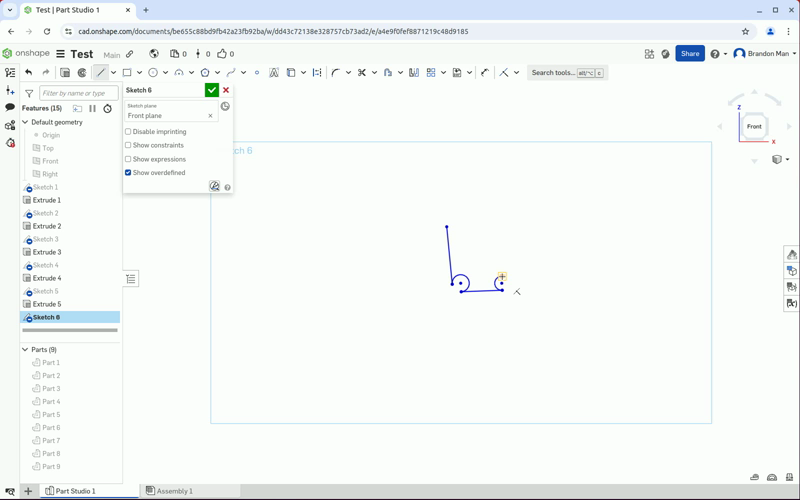
key_down(shift)
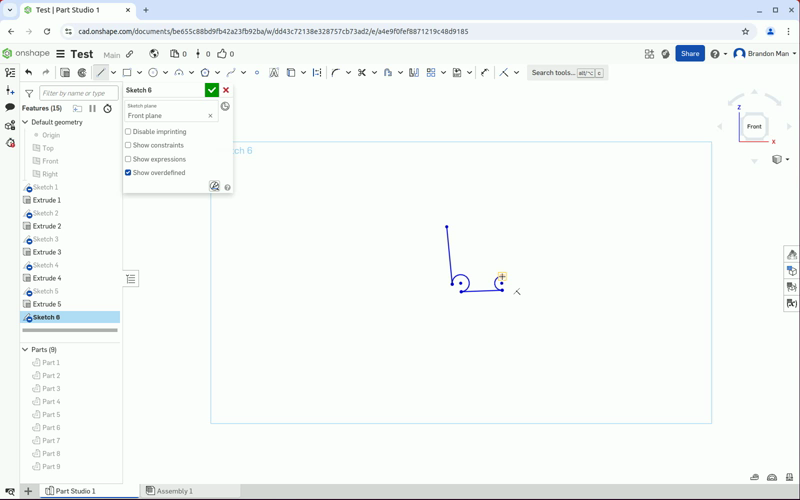
mouse_move(532, 276)
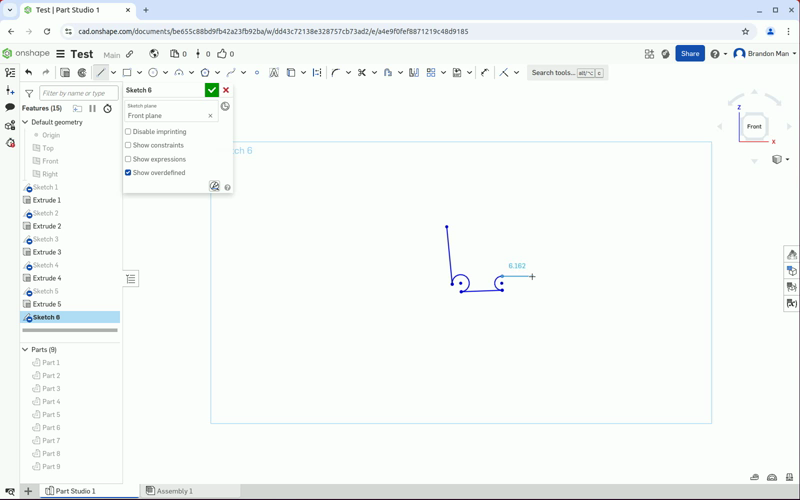
mouse_move(478, 275)
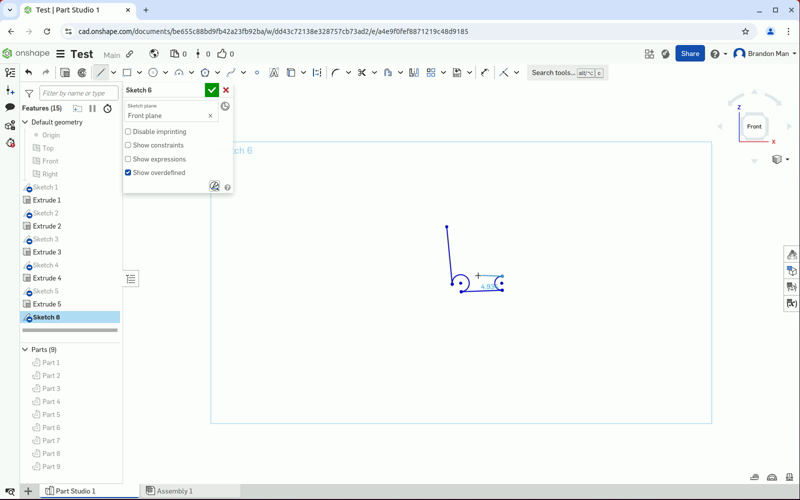
click(478, 275)
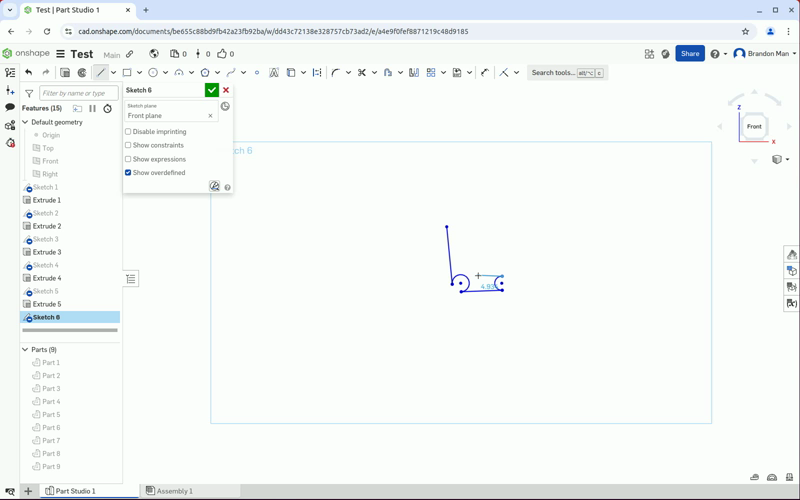
key_up(shift)
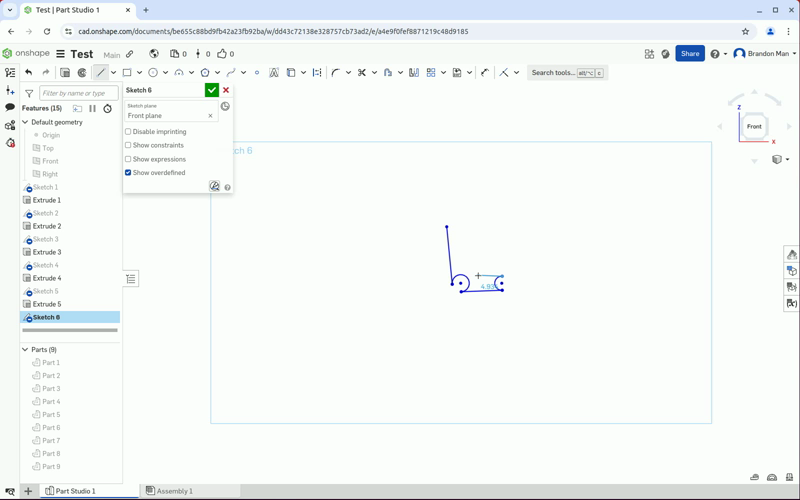
key(esc)
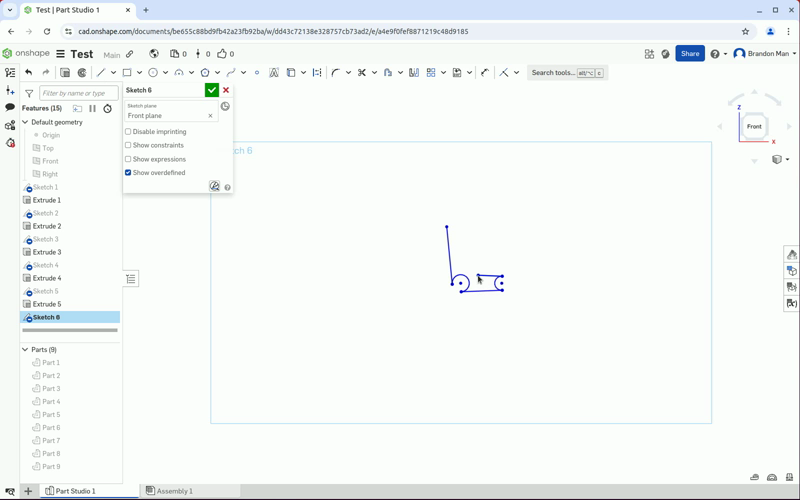
key(a)
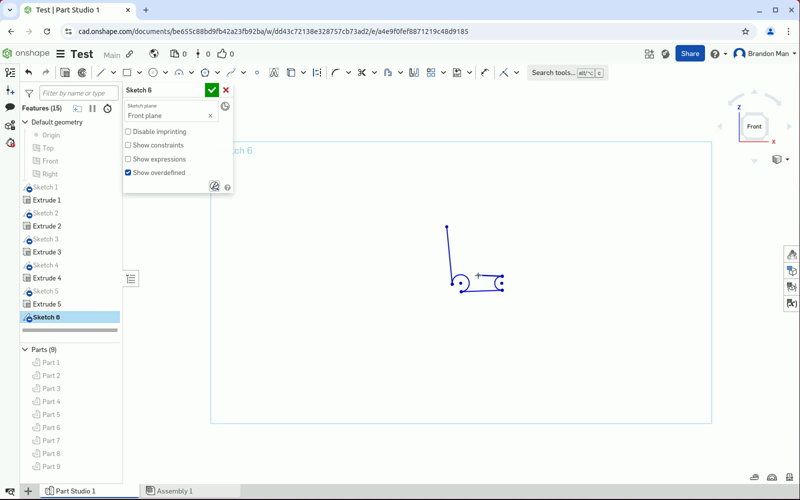
mouse_move(478, 275)
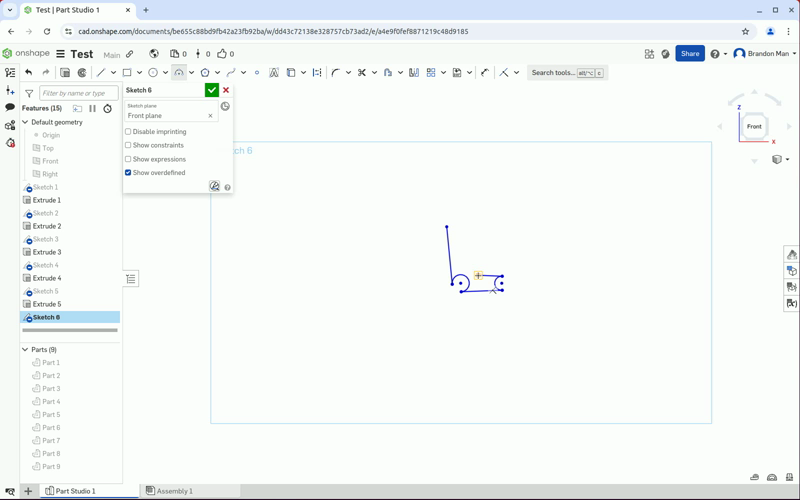
click(478, 275)
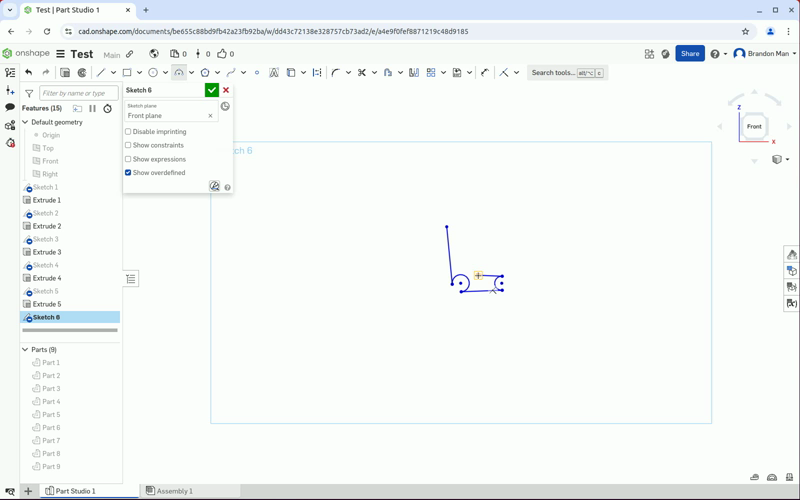
key_down(shift)
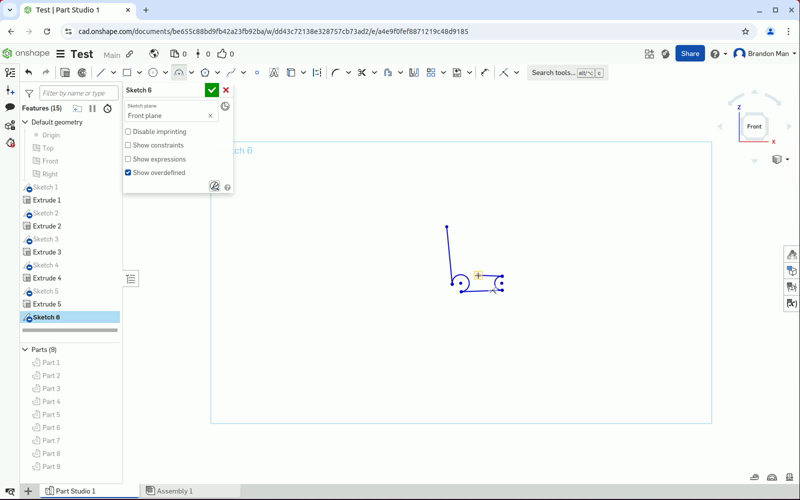
mouse_move(471, 267)
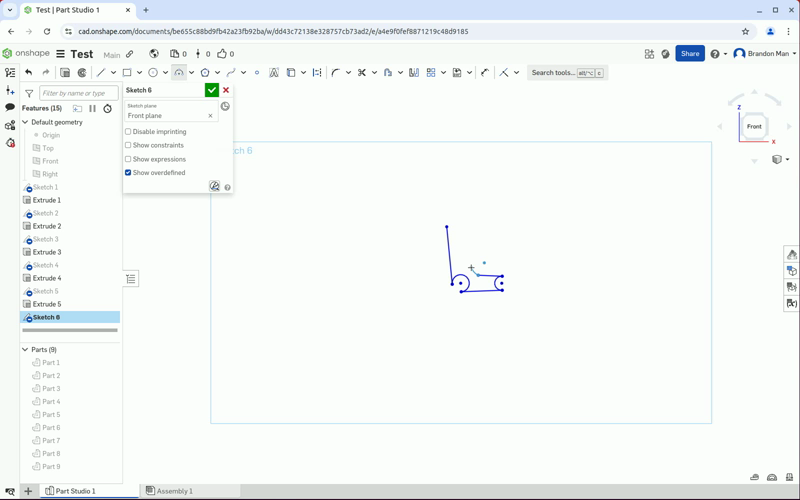
click(471, 267)
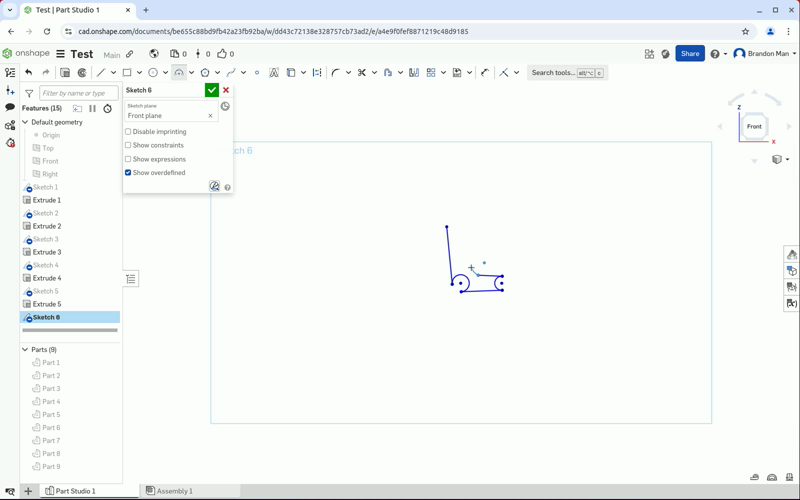
mouse_move(472, 272)
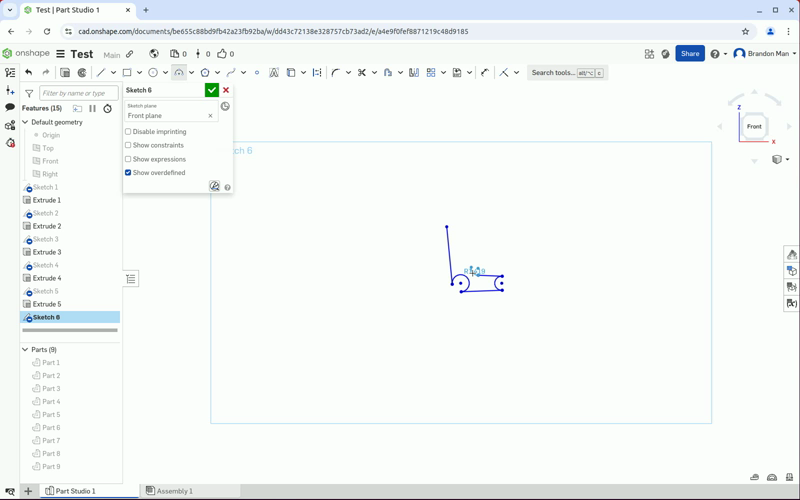
click(472, 272)
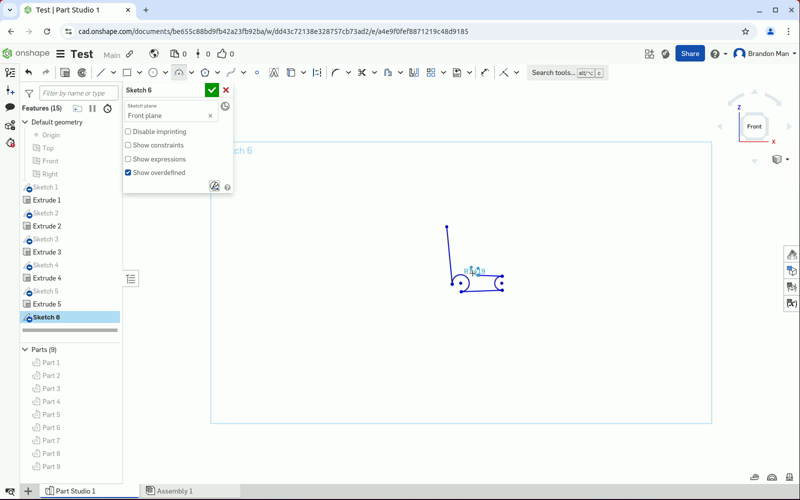
key_up(shift)
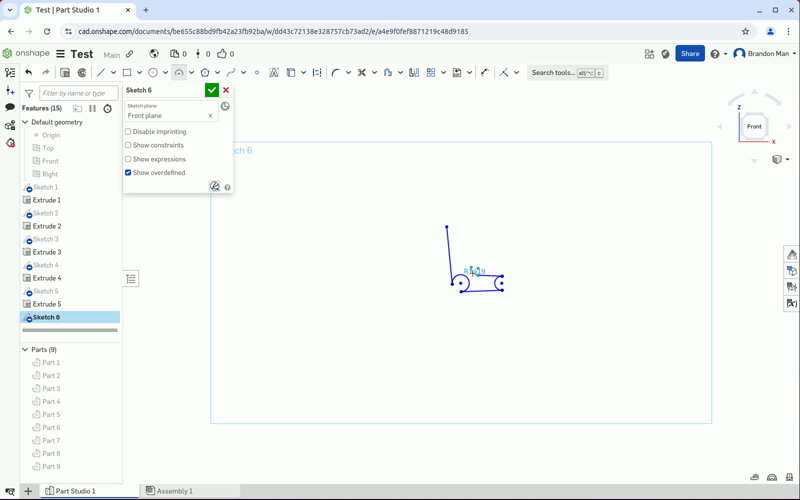
key(esc)
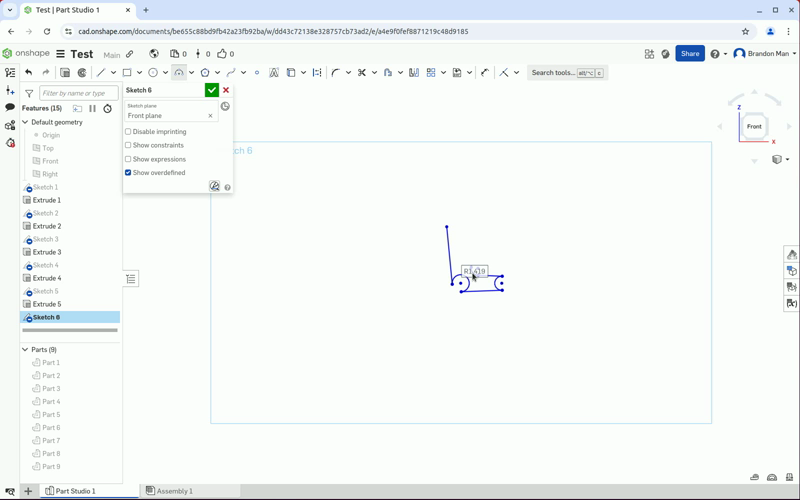
key(l)
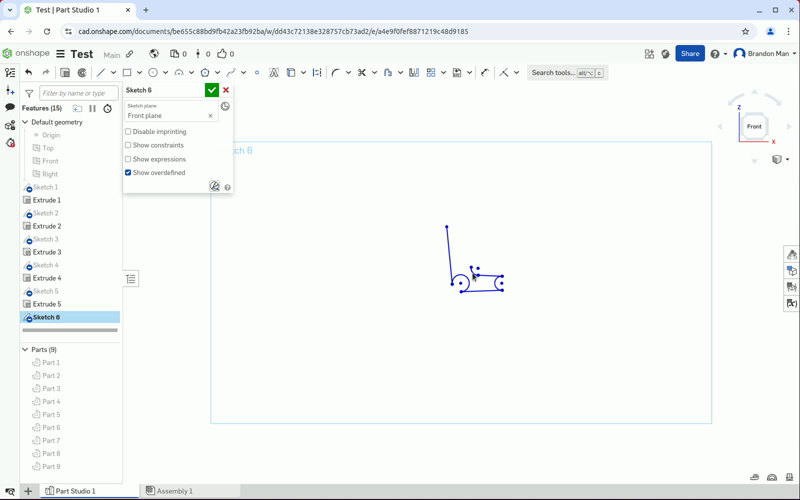
mouse_move(471, 267)
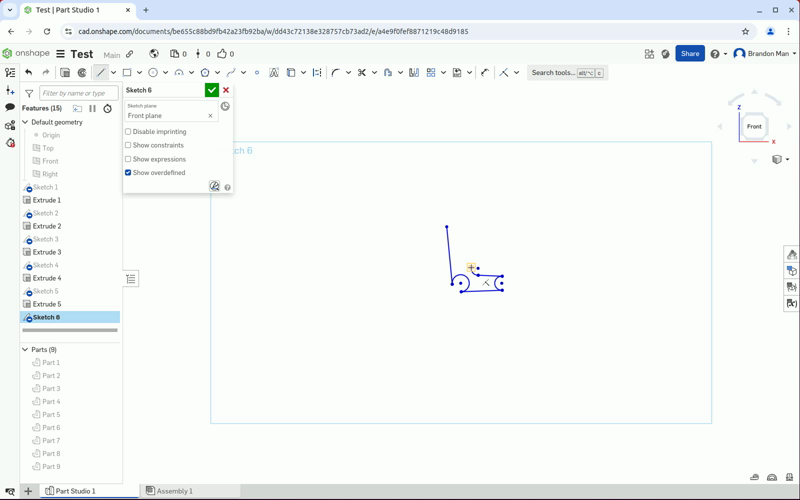
click(471, 267)
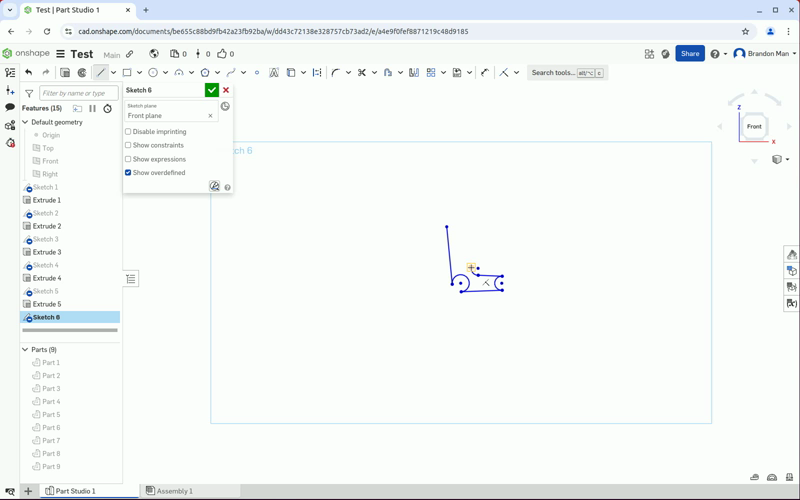
key_down(shift)
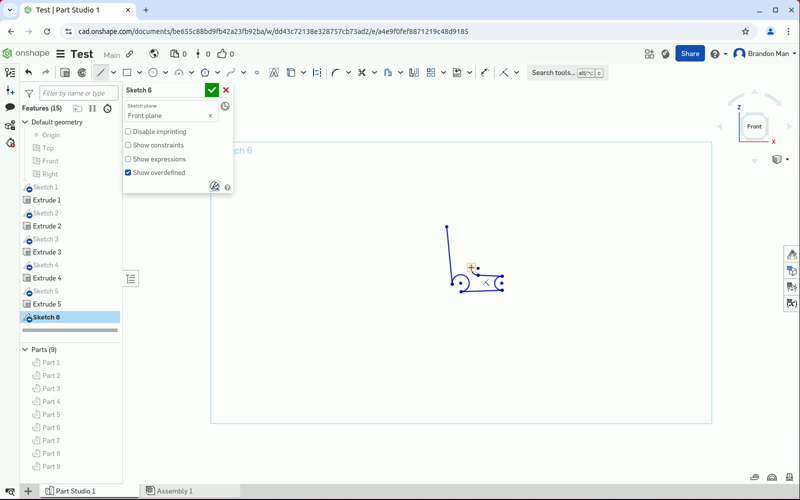
mouse_move(501, 267)
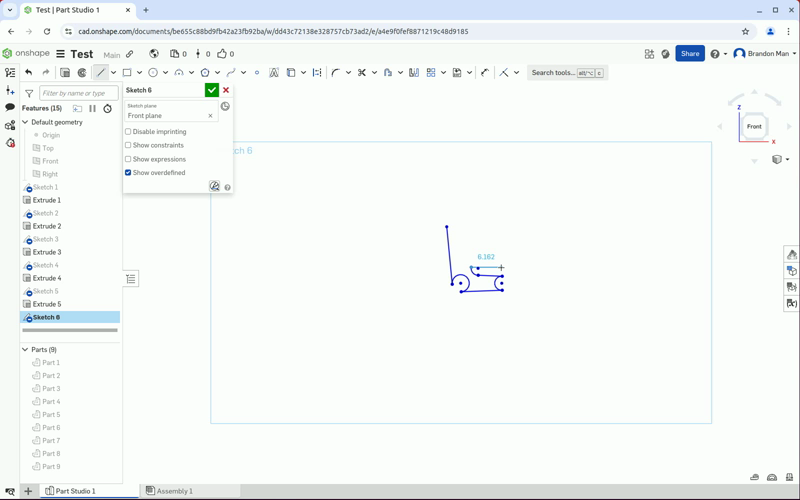
mouse_move(475, 226)
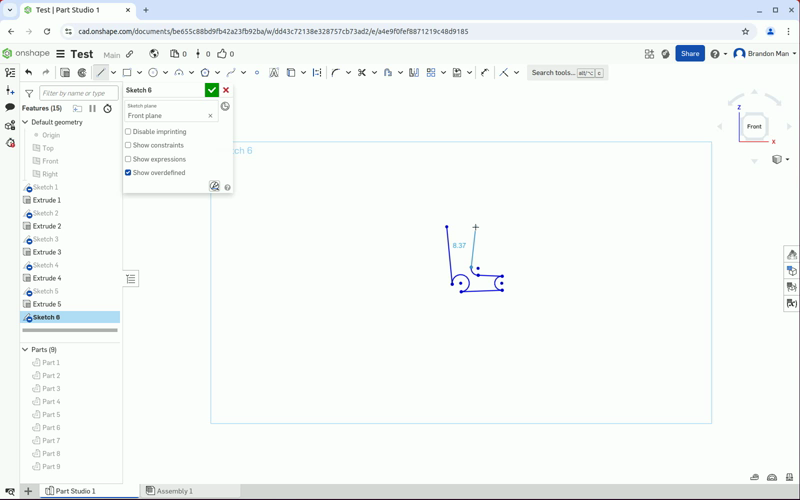
click(475, 226)
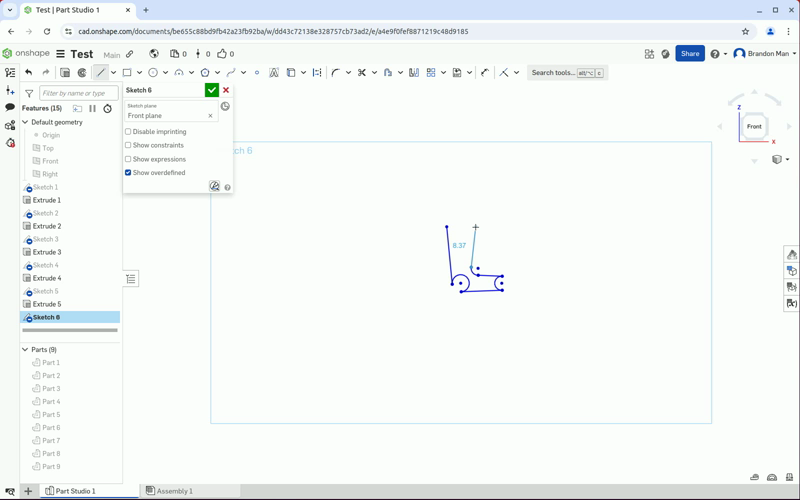
key_up(shift)
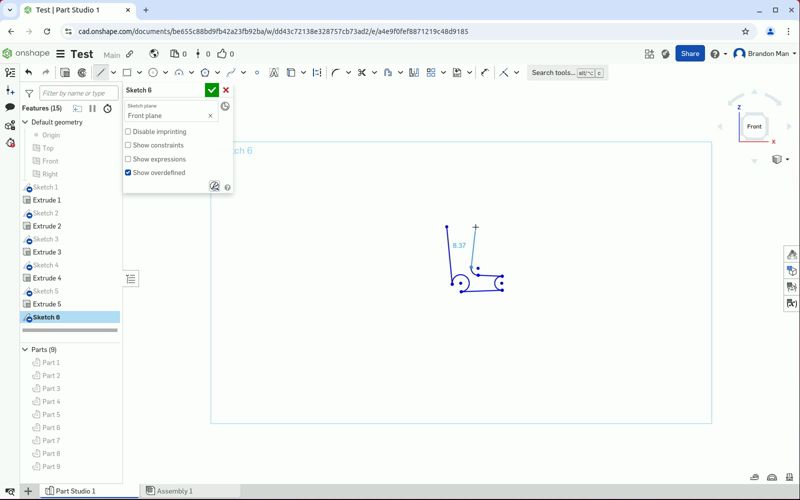
key(esc)
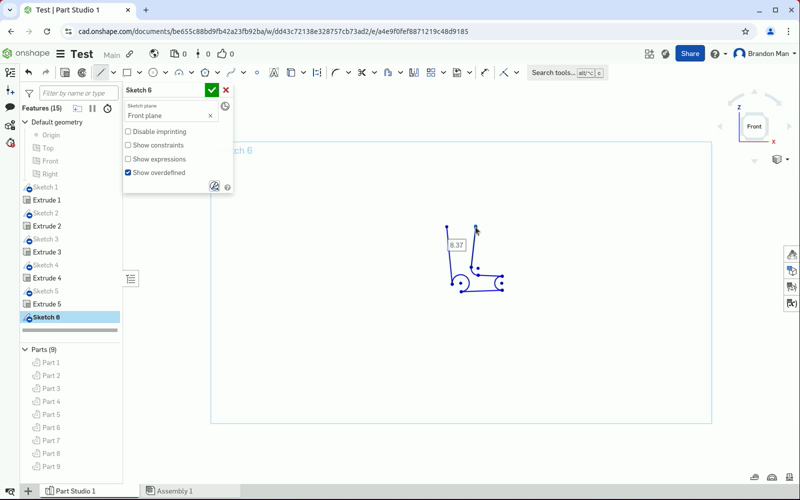
key(a)
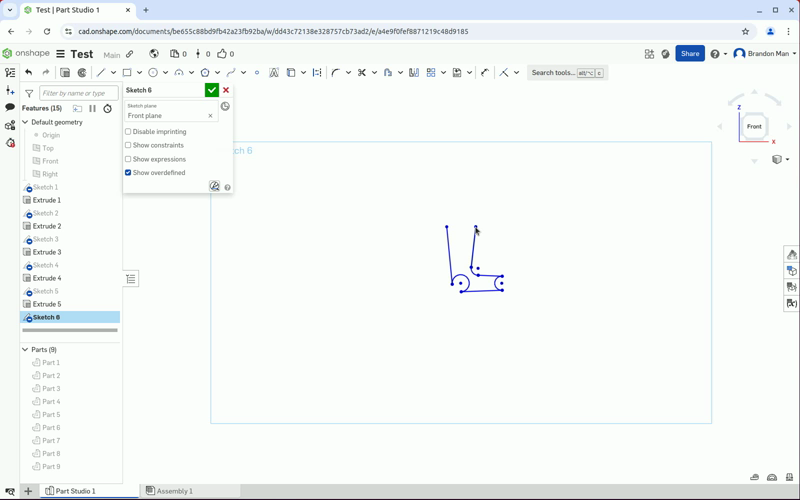
mouse_move(475, 226)
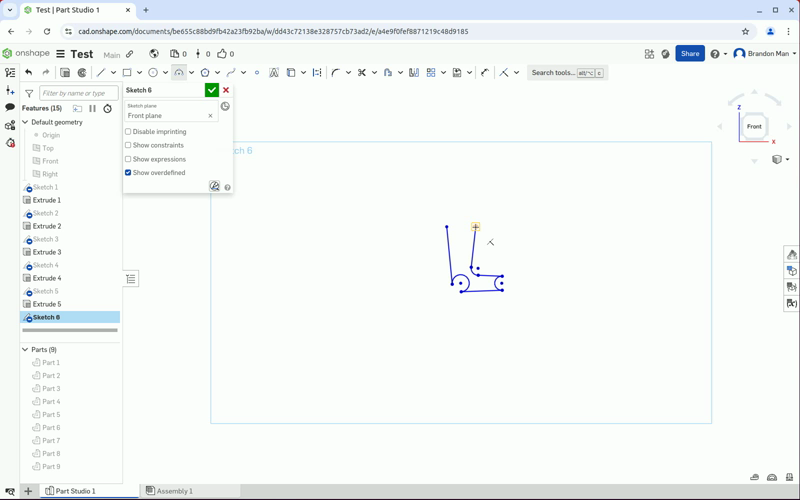
click(475, 226)
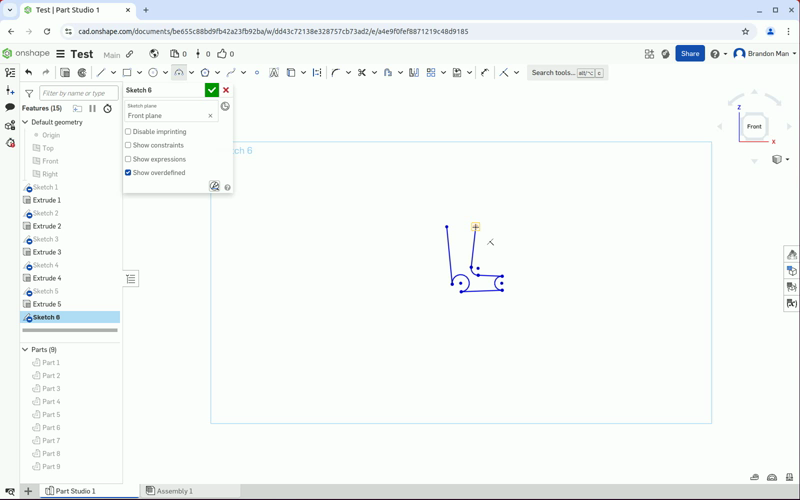
mouse_move(446, 226)
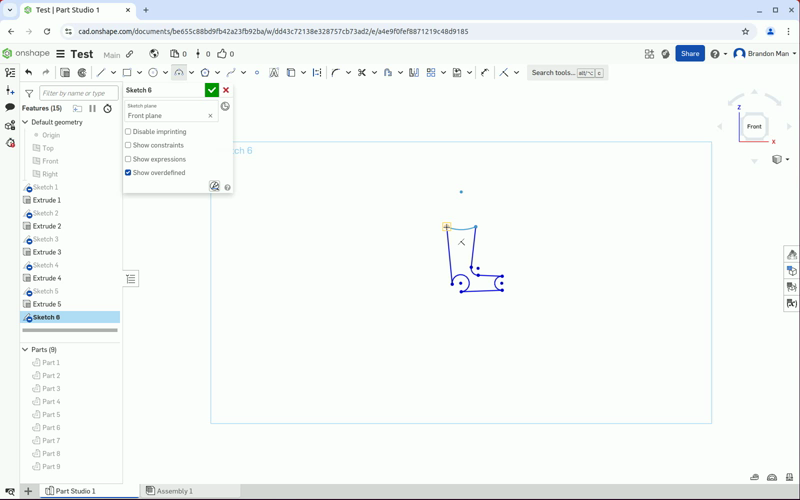
click(446, 226)
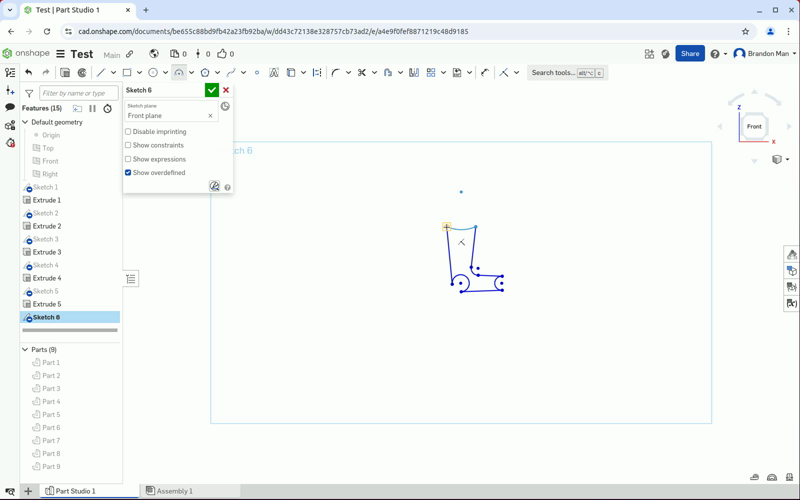
key_down(shift)
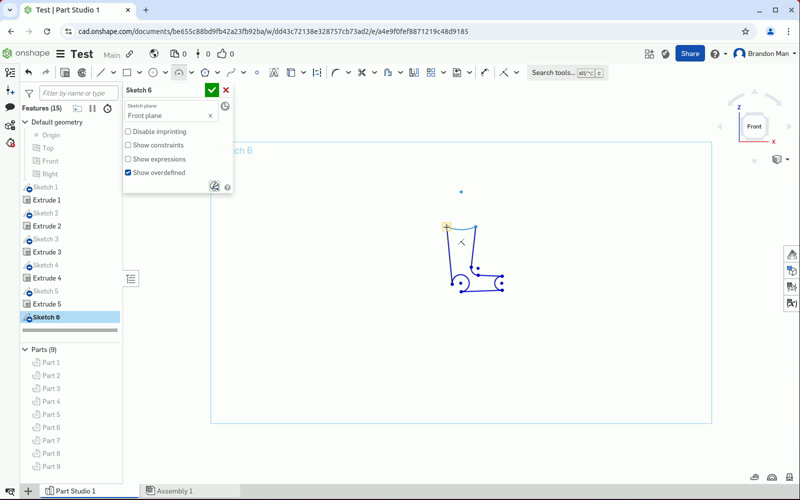
mouse_move(461, 239)
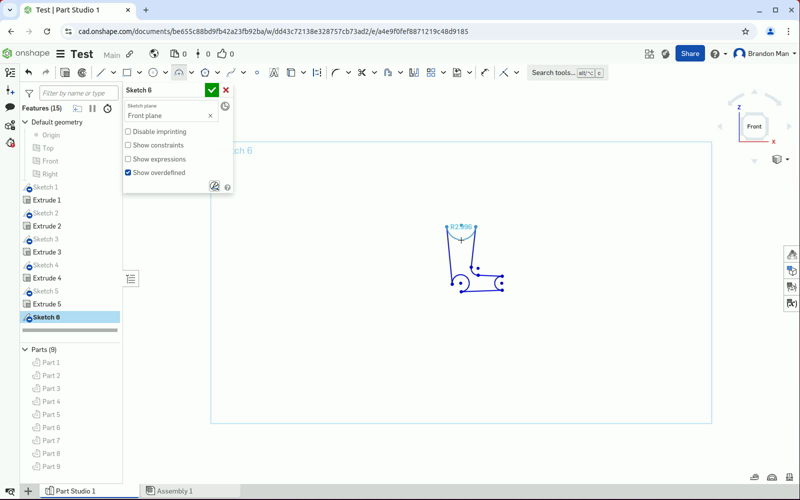
click(461, 239)
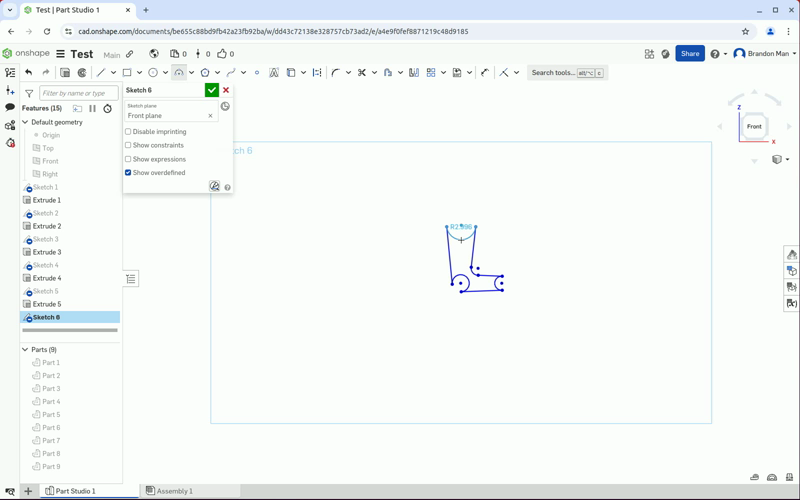
key_up(shift)
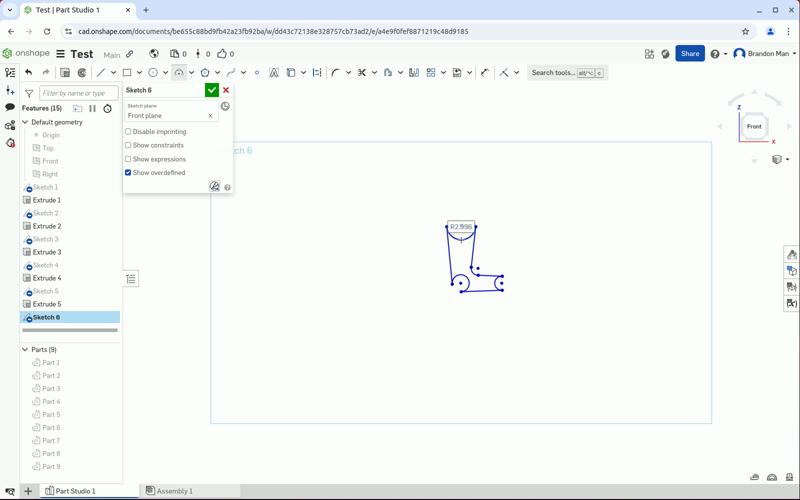
key(esc)
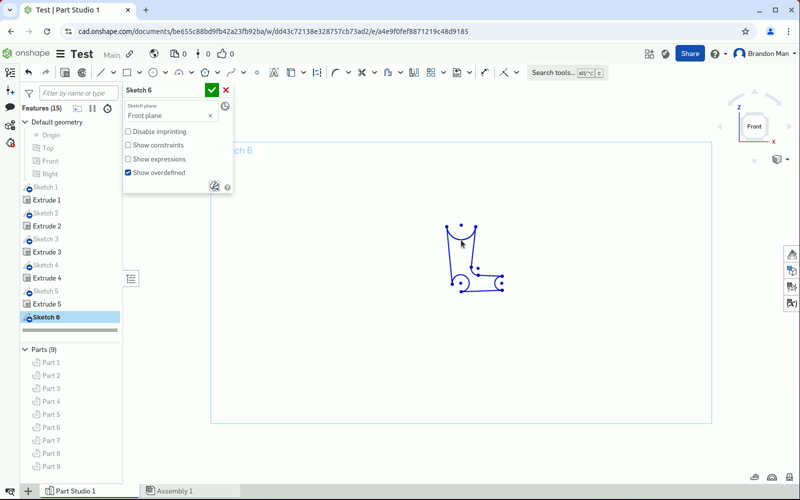
mouse_move(454, 260)
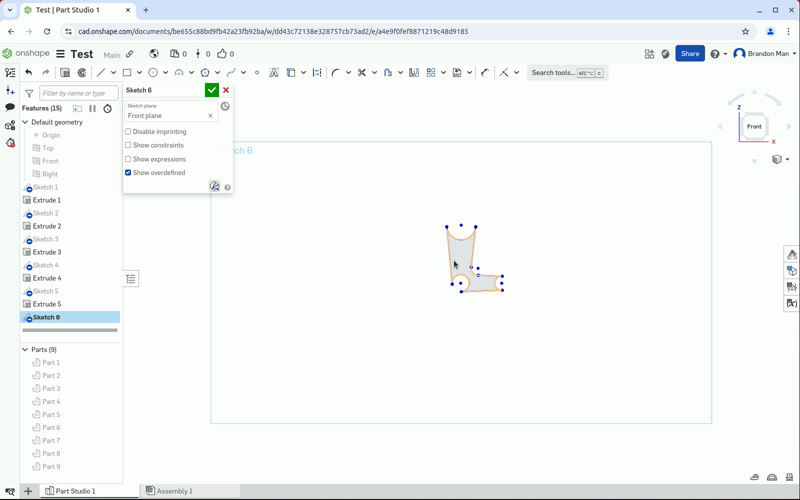
scroll(6)
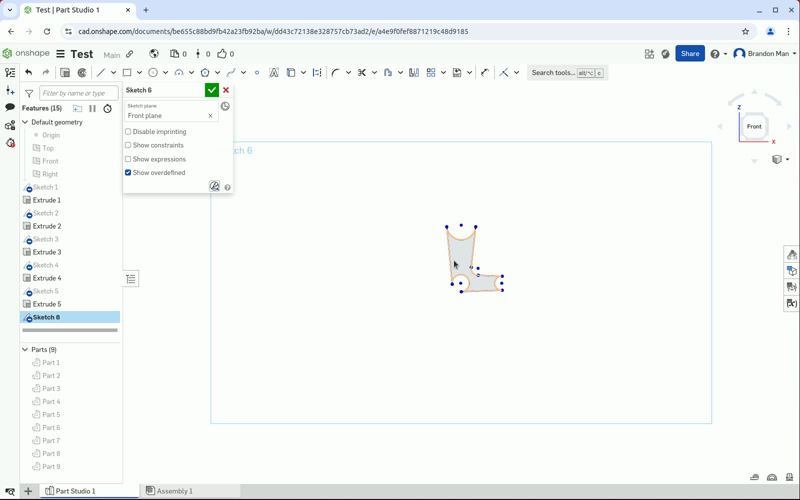
scroll(6)
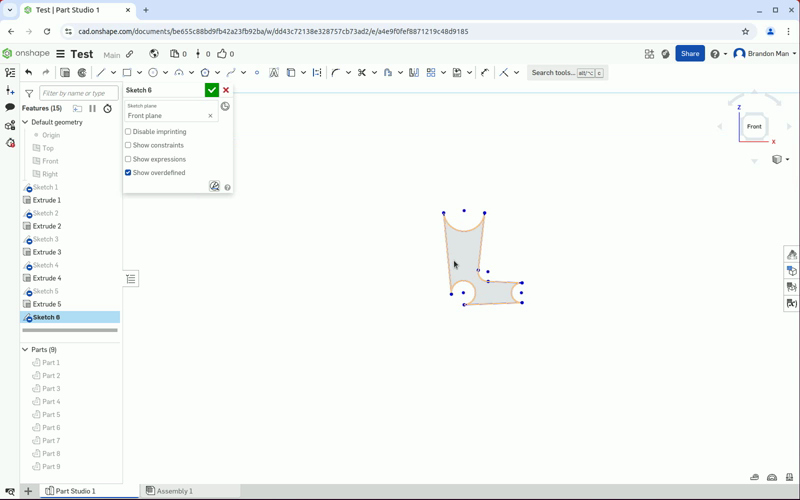
scroll(6)
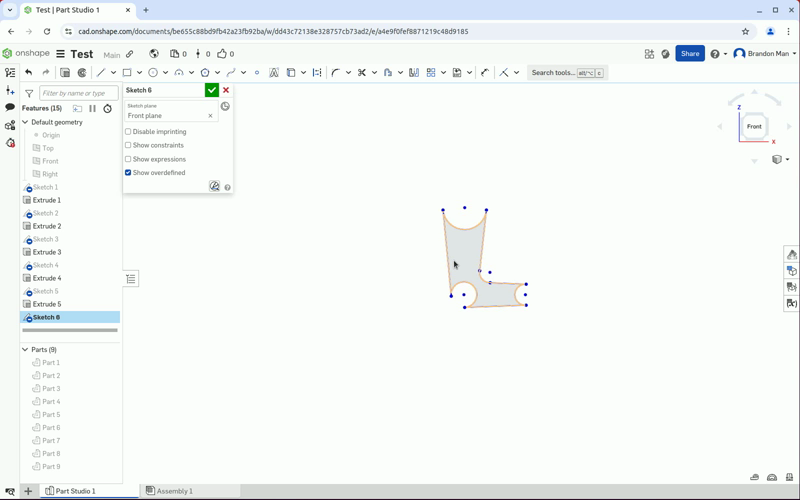
scroll(6)
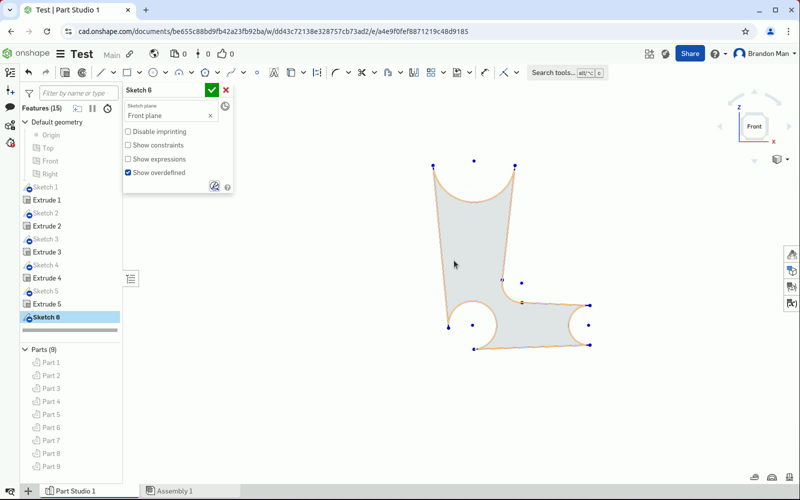
scroll(6)
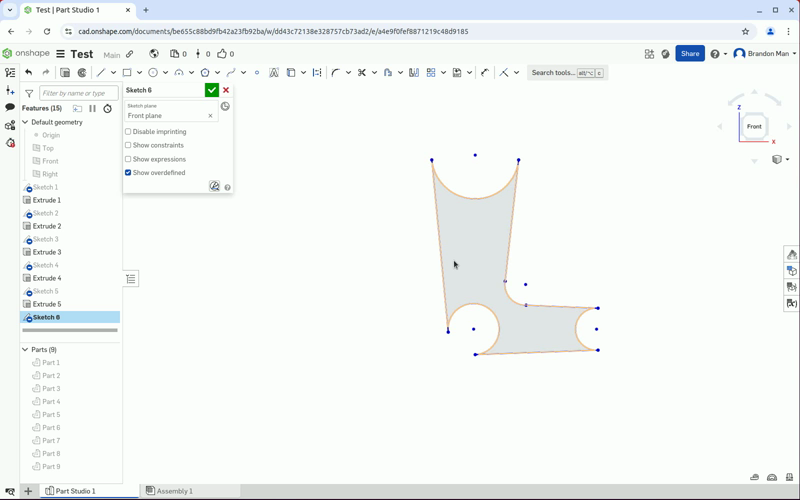
scroll(6)
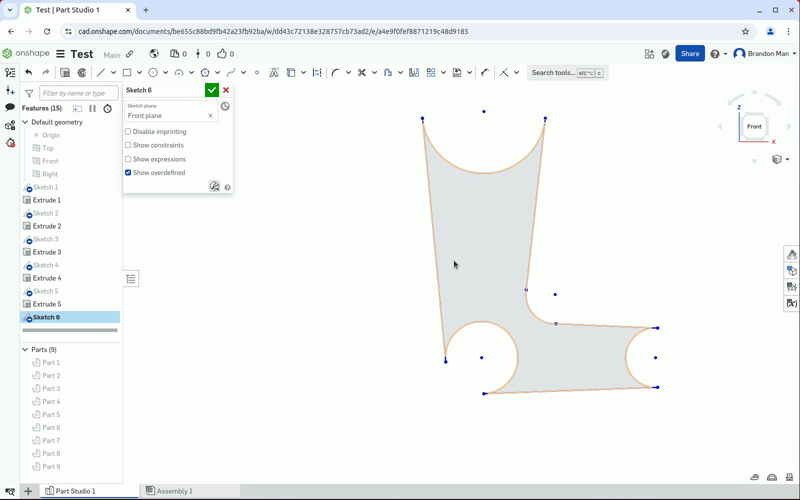
scroll(6)
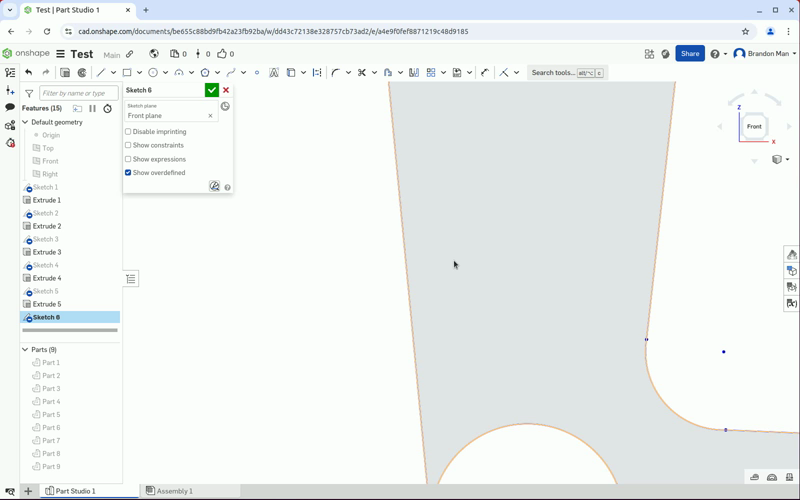
click(454, 260)
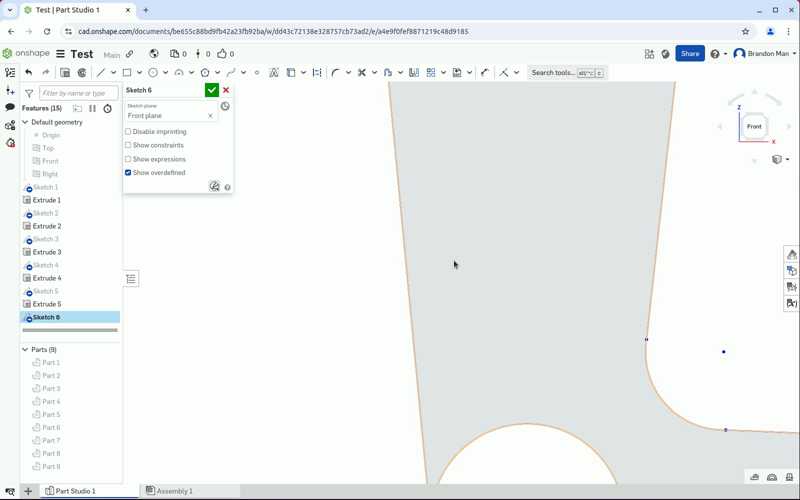
scroll(-6)
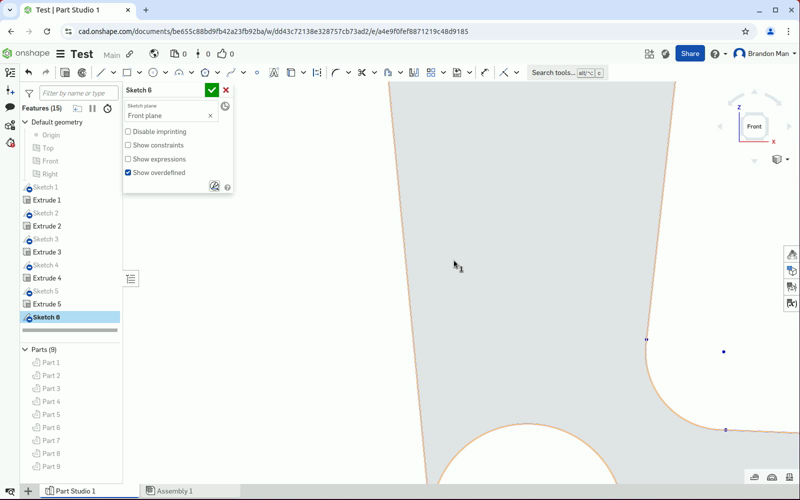
scroll(-6)
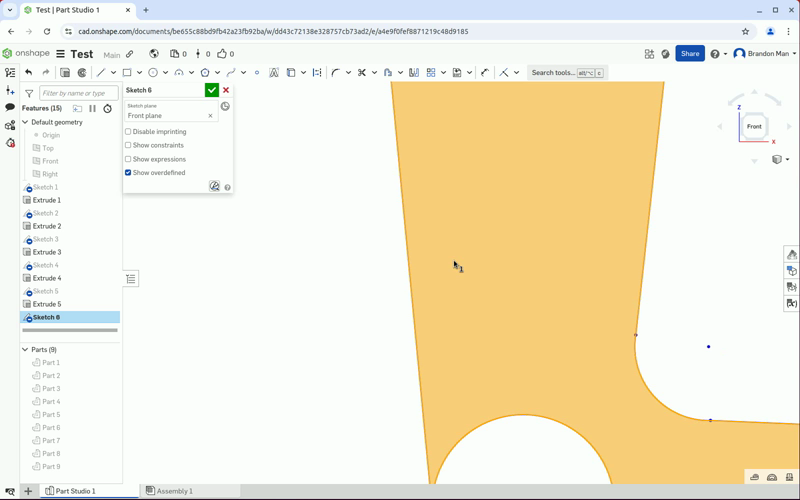
scroll(-6)
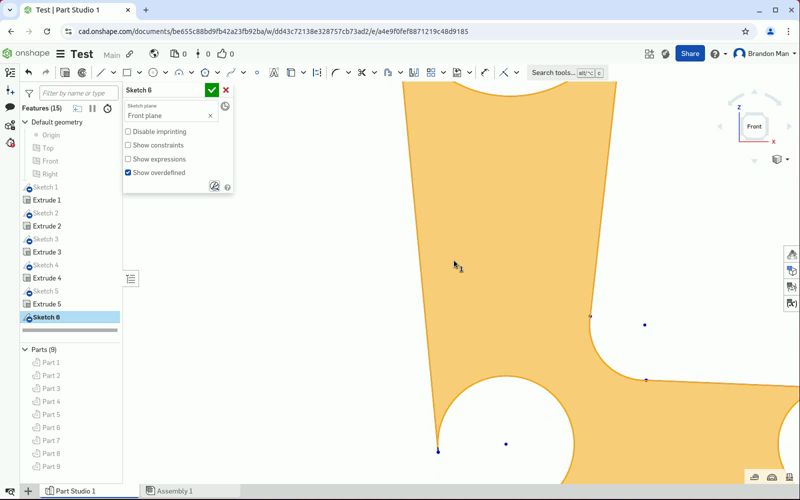
scroll(-6)
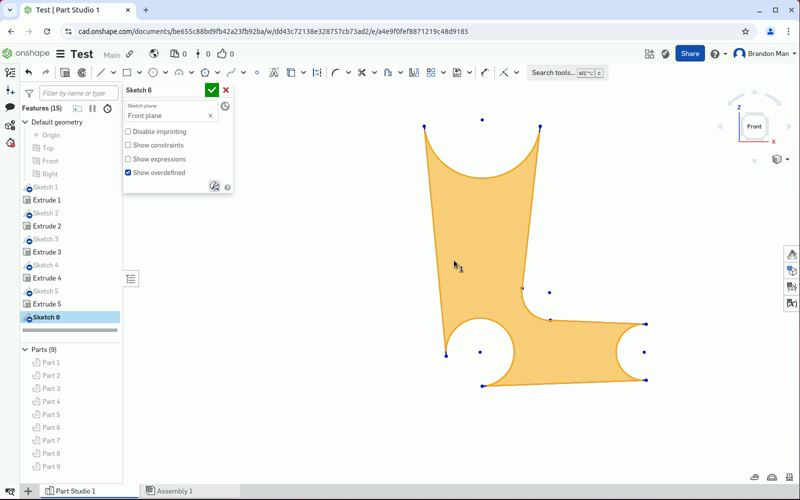
scroll(-6)
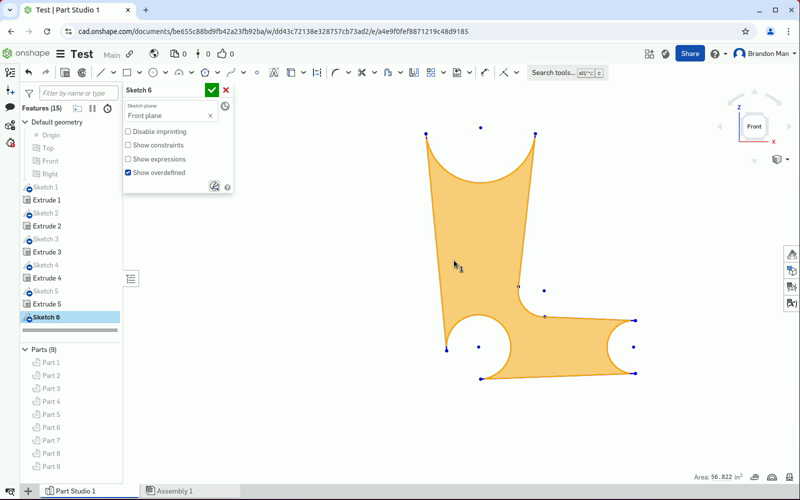
scroll(-6)
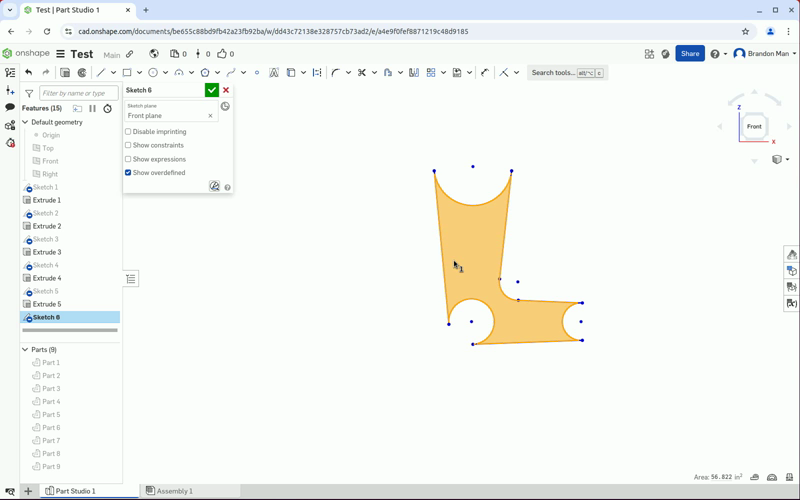
scroll(-6)
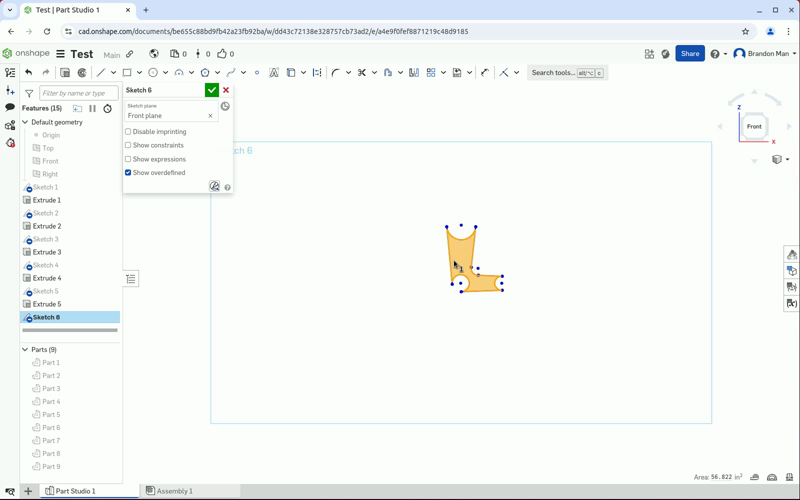
mouse_move(73, 352)
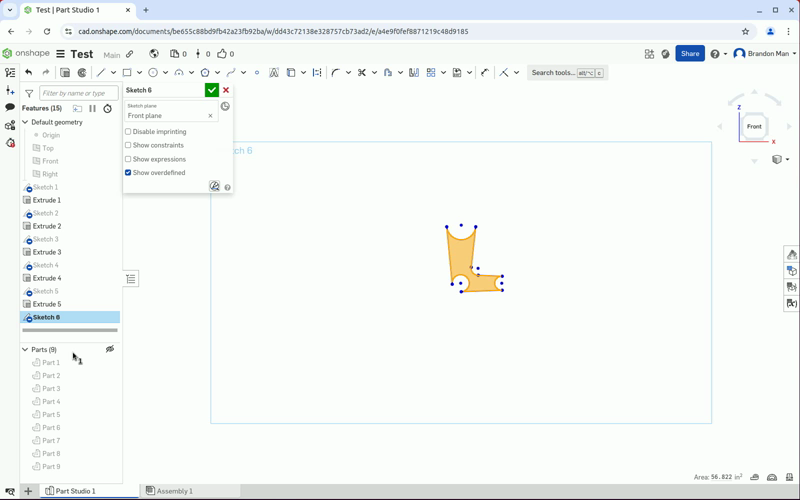
key(shift+y)
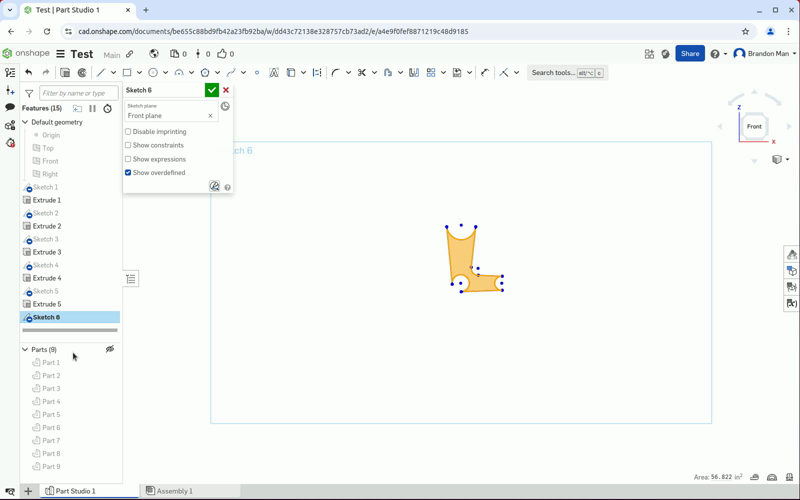
key(shift+e)
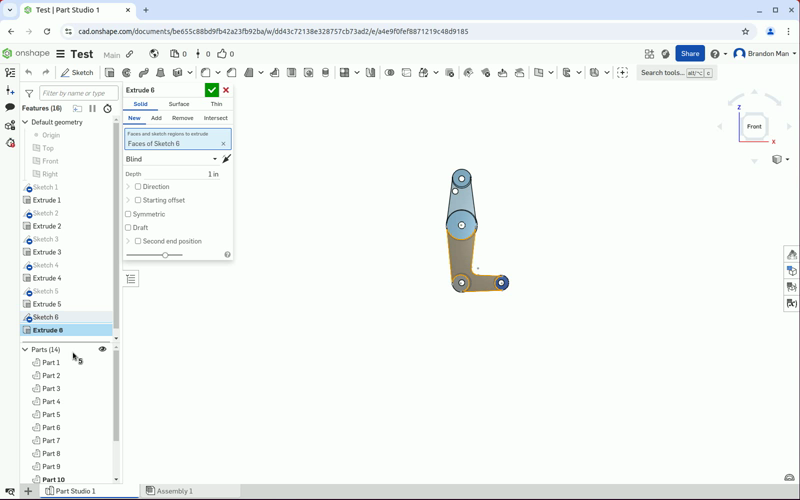
mouse_move(143, 106)
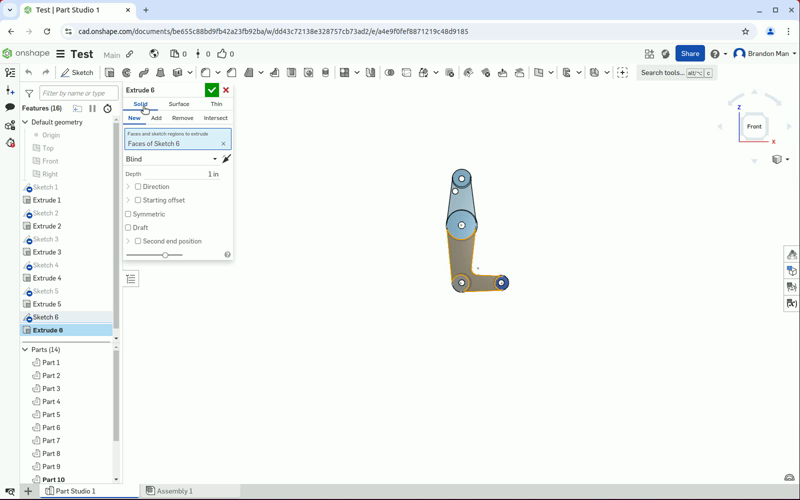
click(143, 106)
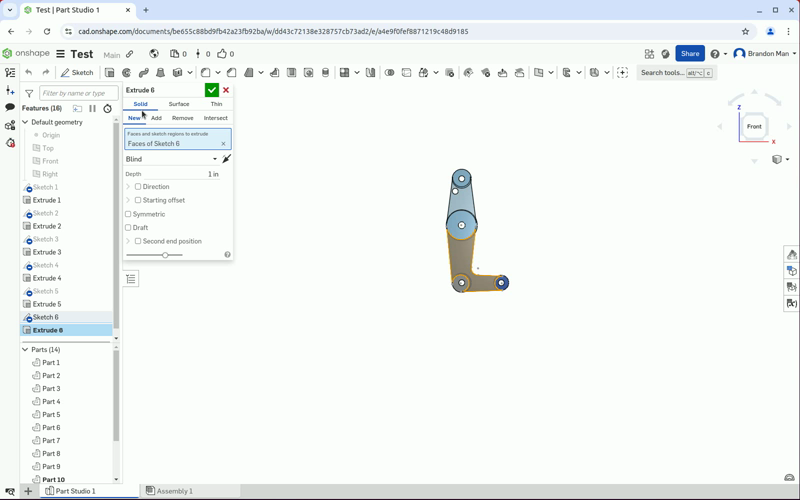
mouse_move(137, 120)
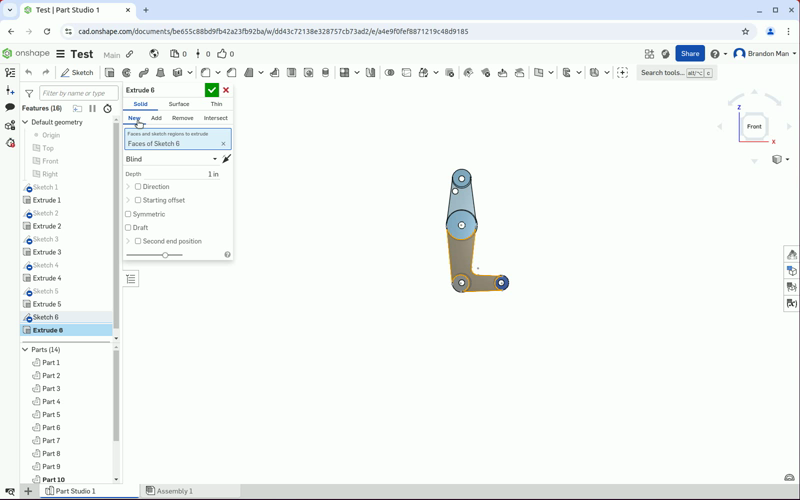
click(137, 120)
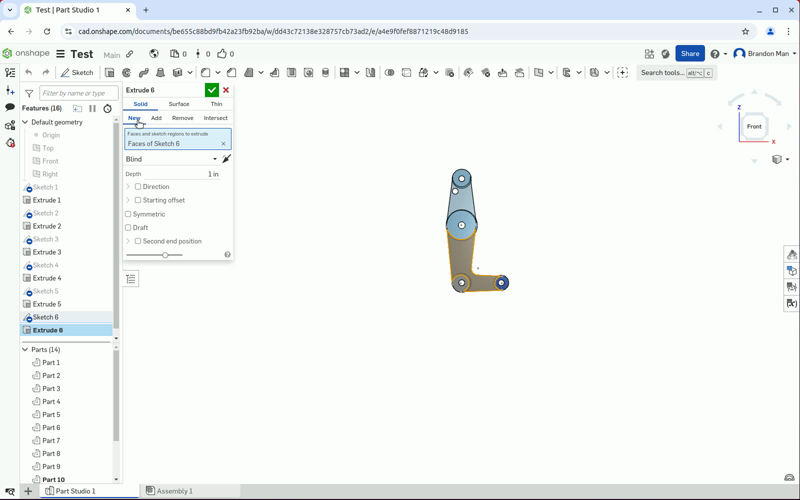
key(tab, 4)
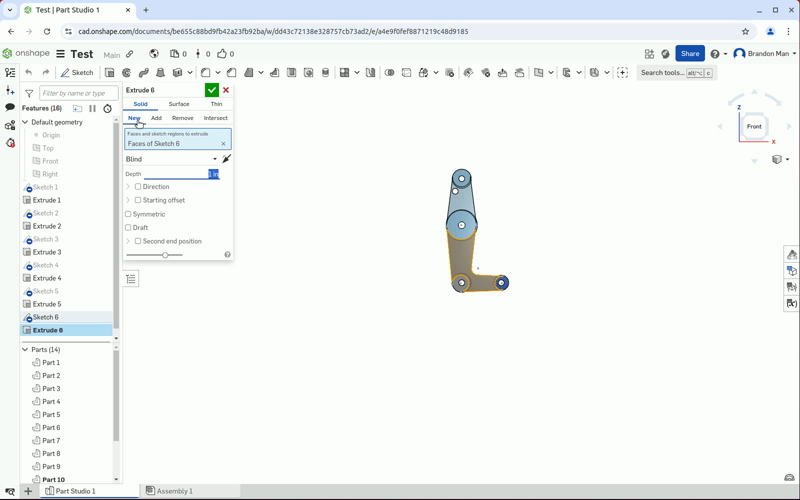
text(0.481)
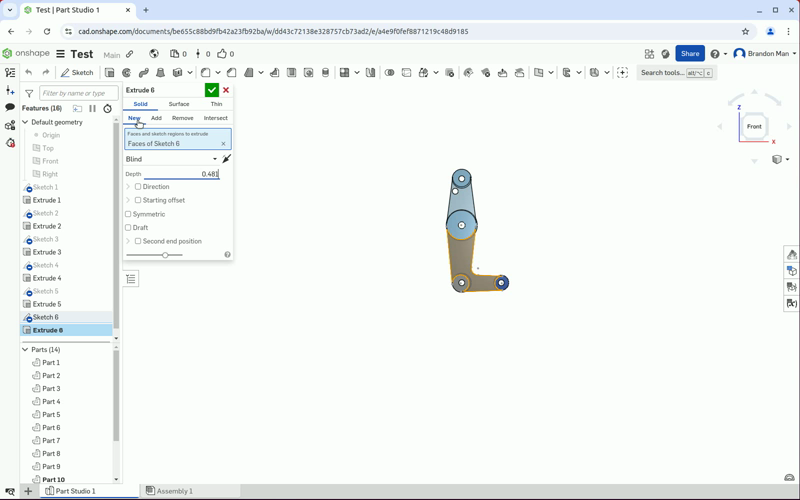
key(enter)
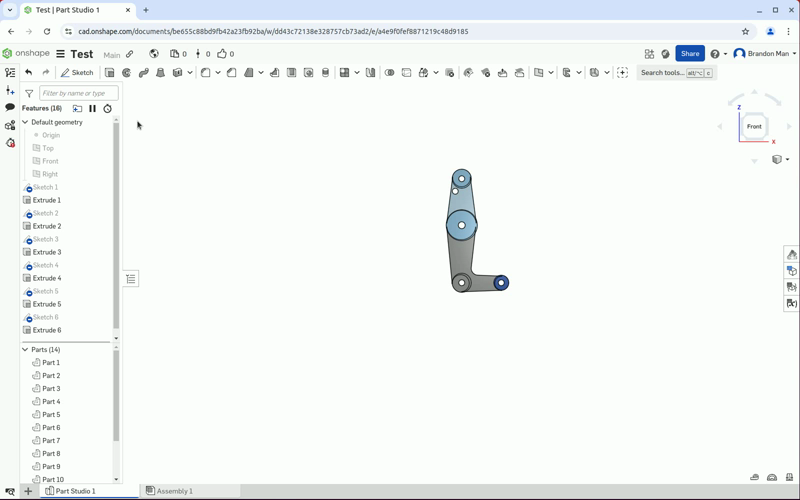
key(shift+h)
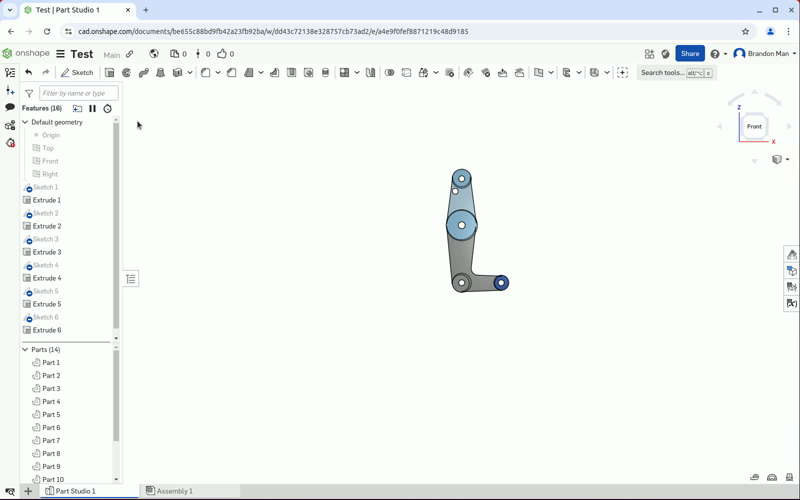
key(shift+h)
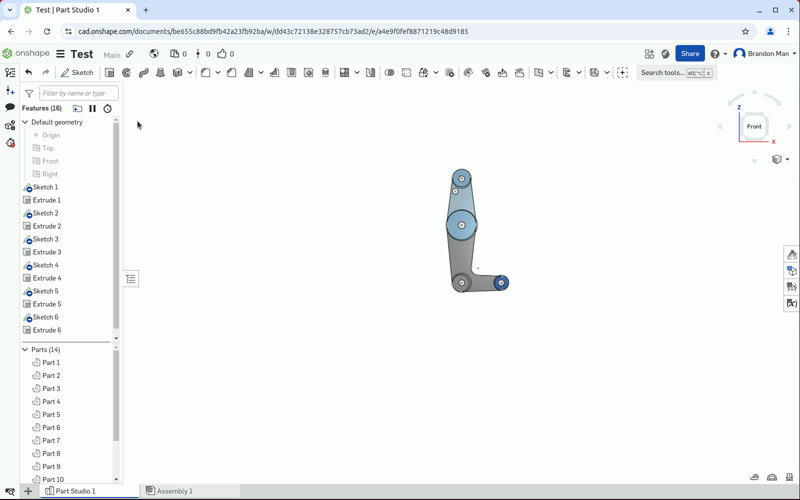
key(shift+7)
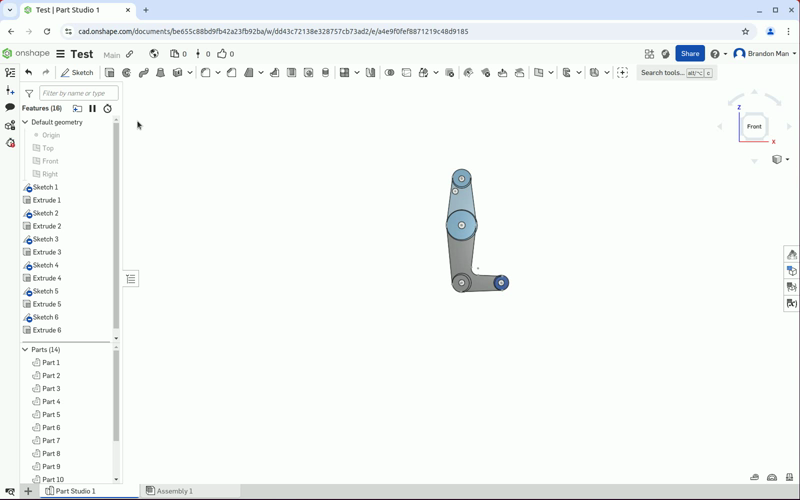
key(left, 2)
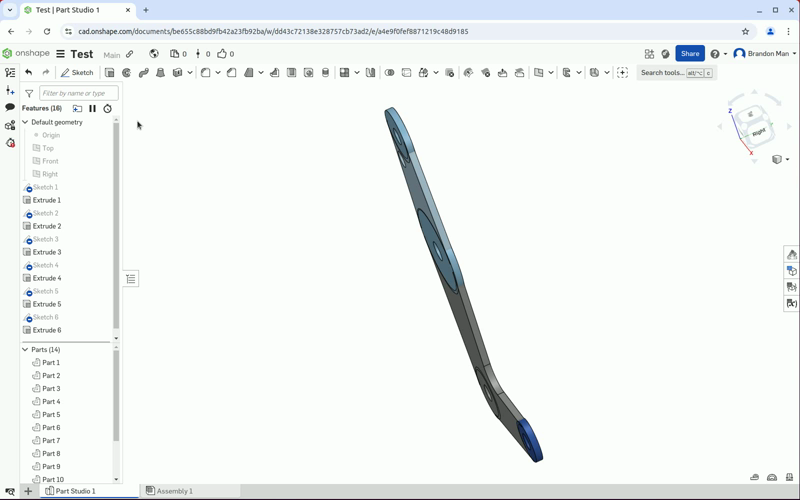
key(down, 2)
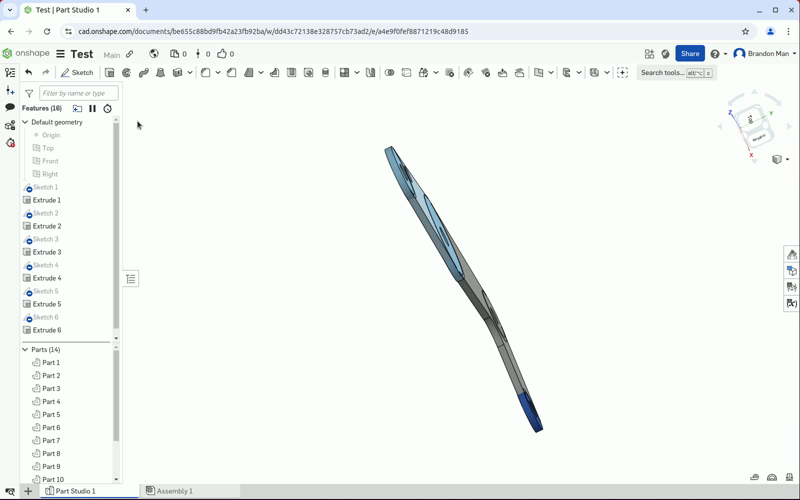
key(up, 2)
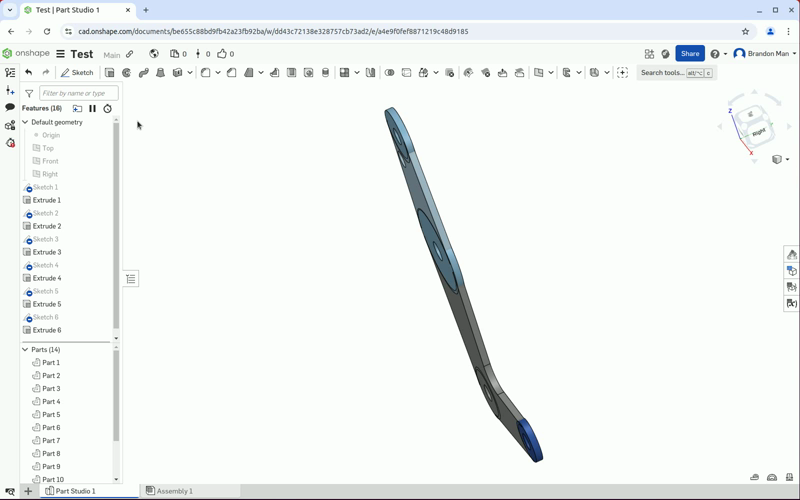
key(right, 2)
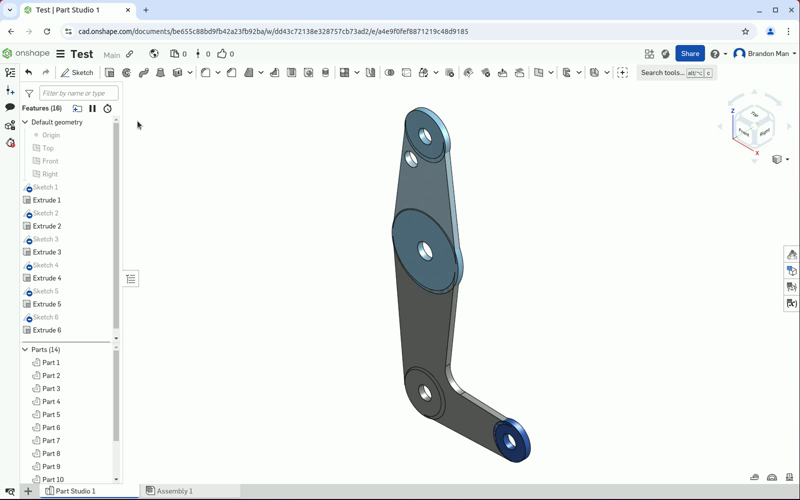
mouse_move(69, 189)
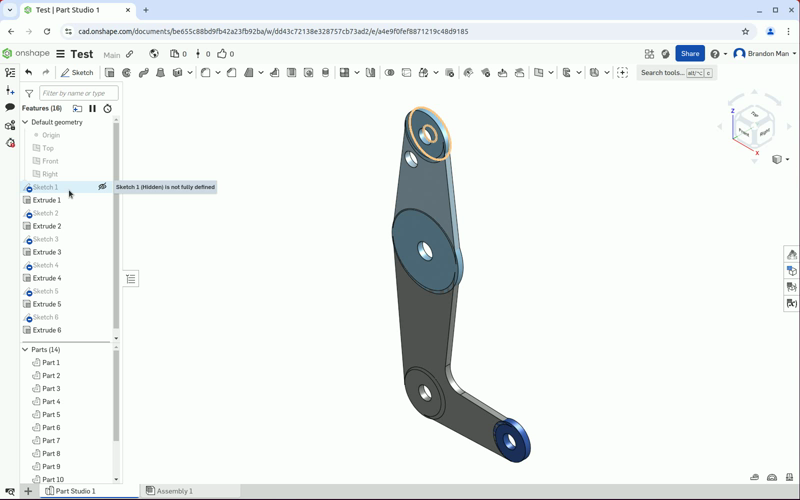
click(69, 189)